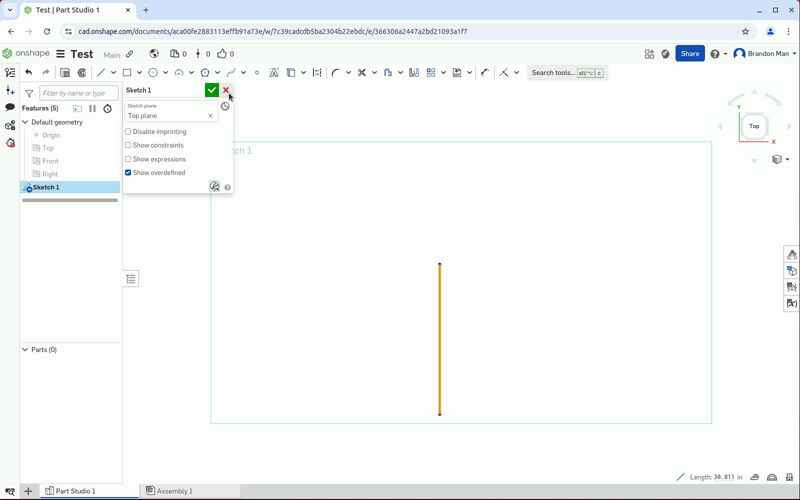
key(shift+h)
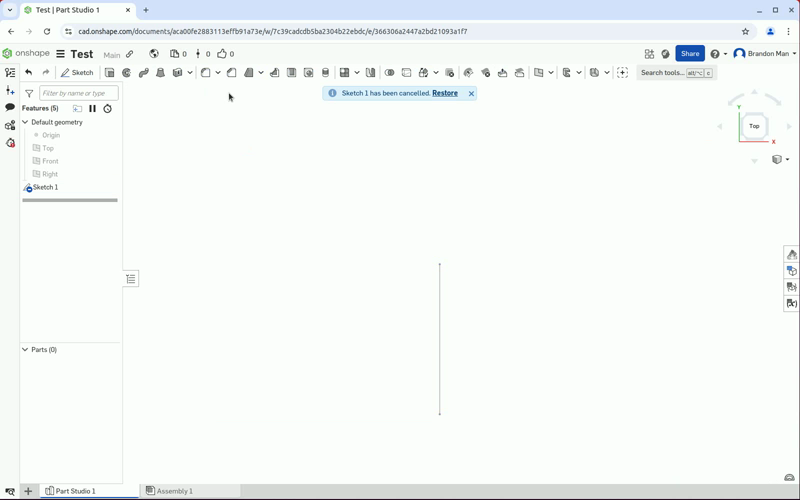
key(shift+s)
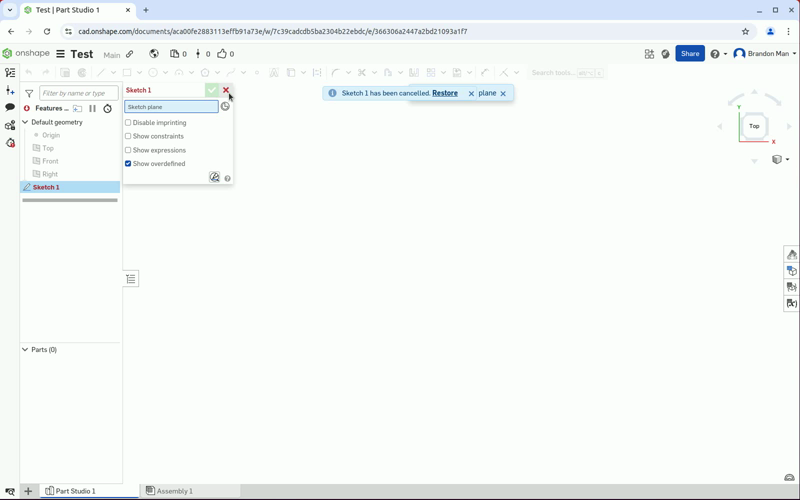
mouse_move(73, 150)
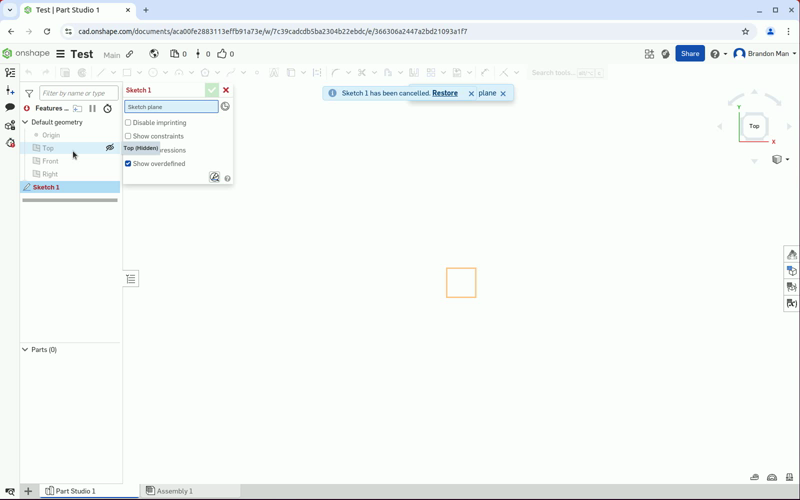
click(73, 150)
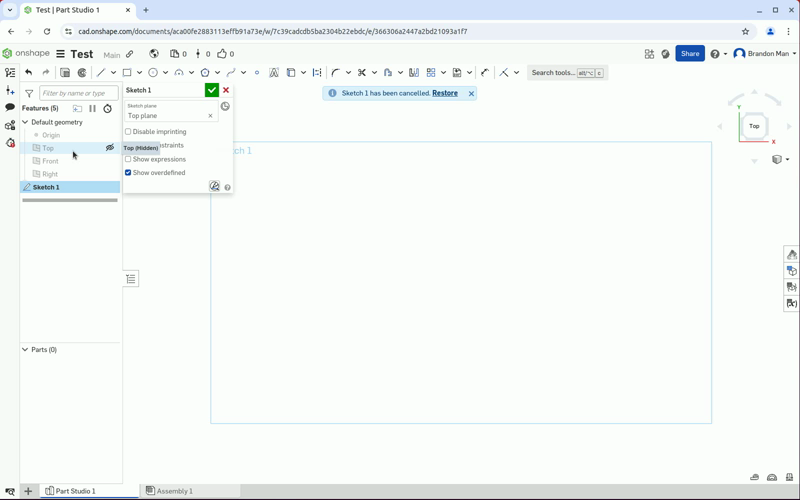
mouse_move(73, 352)
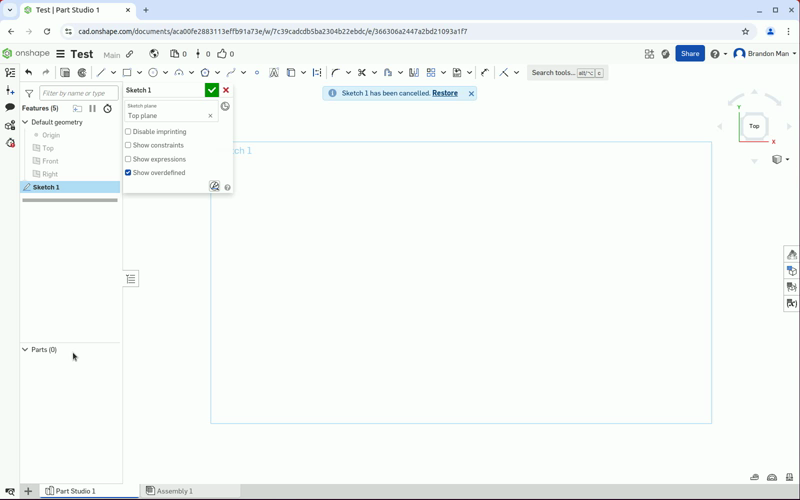
key(y)
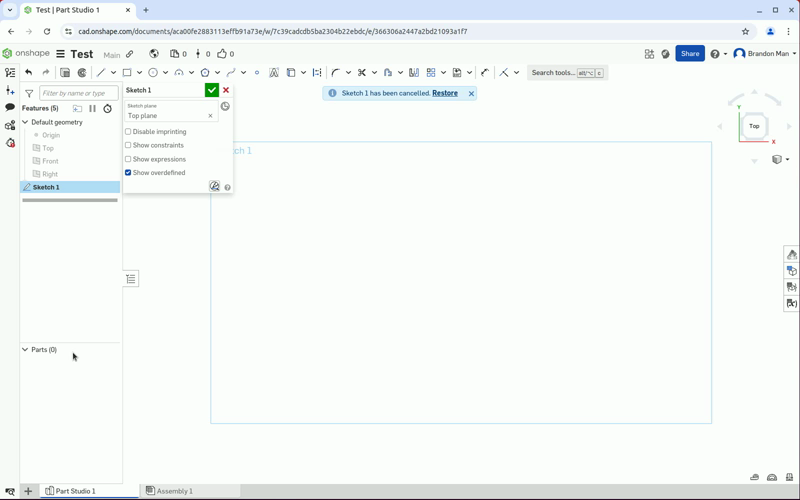
key(l)
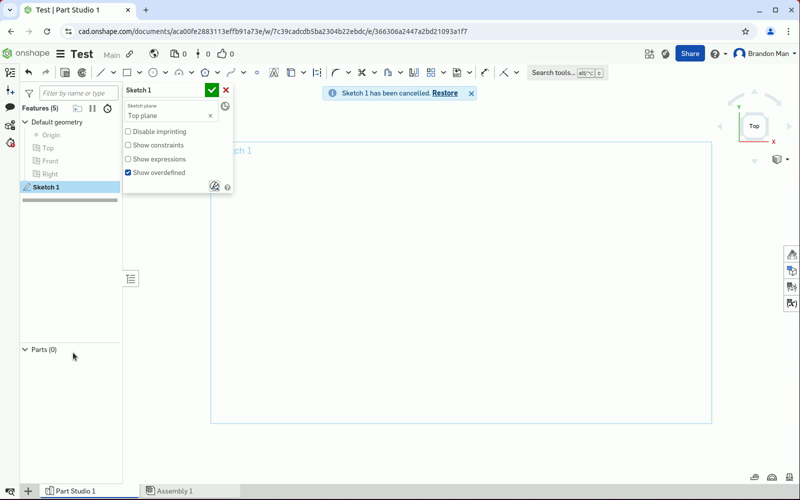
key_down(shift)
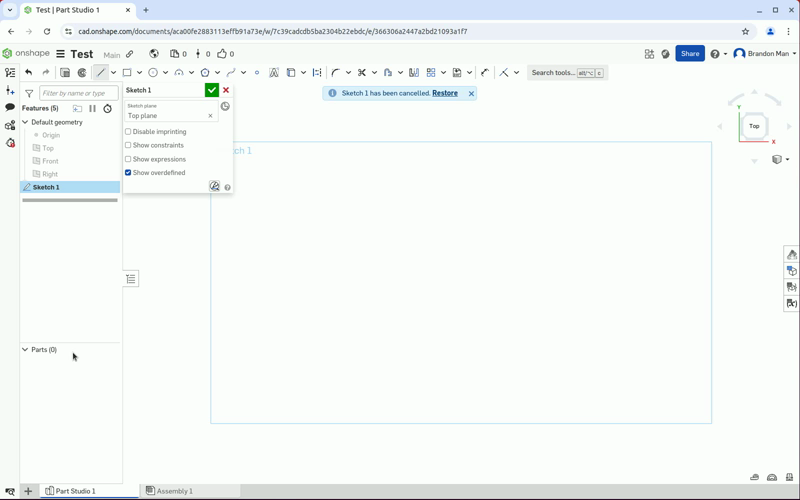
mouse_move(351, 335)
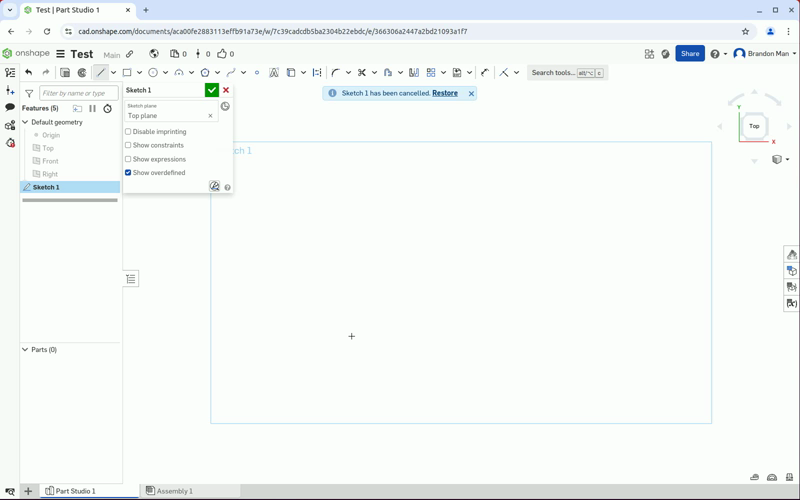
click(351, 335)
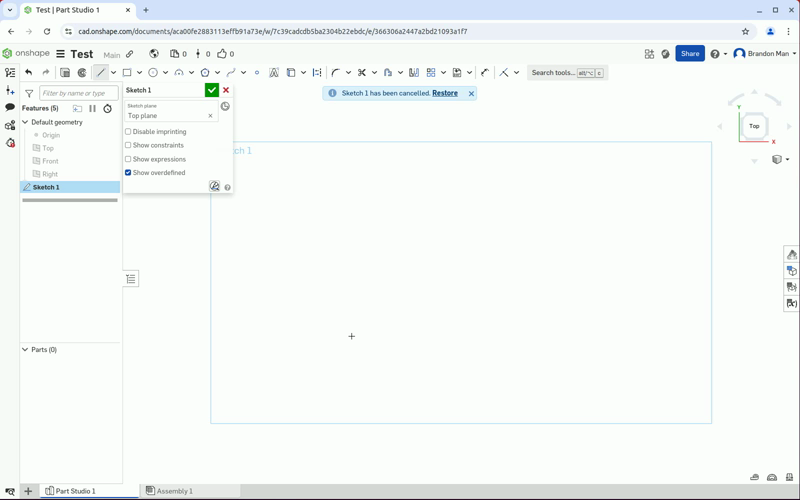
key_up(shift)
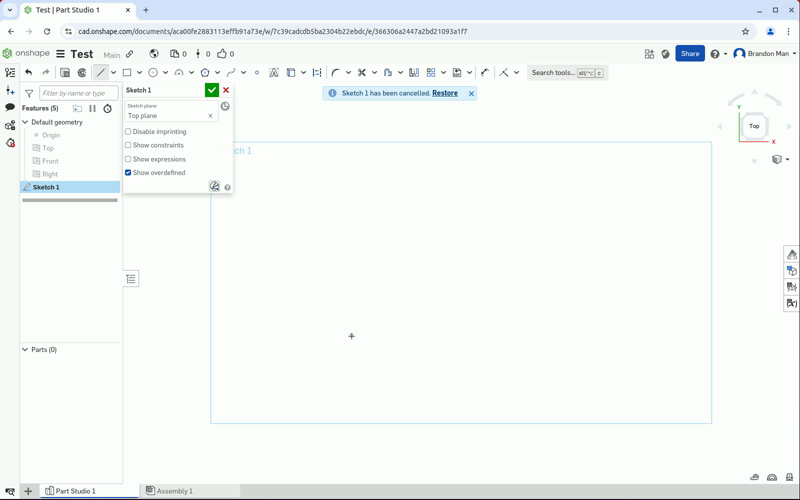
key_down(shift)
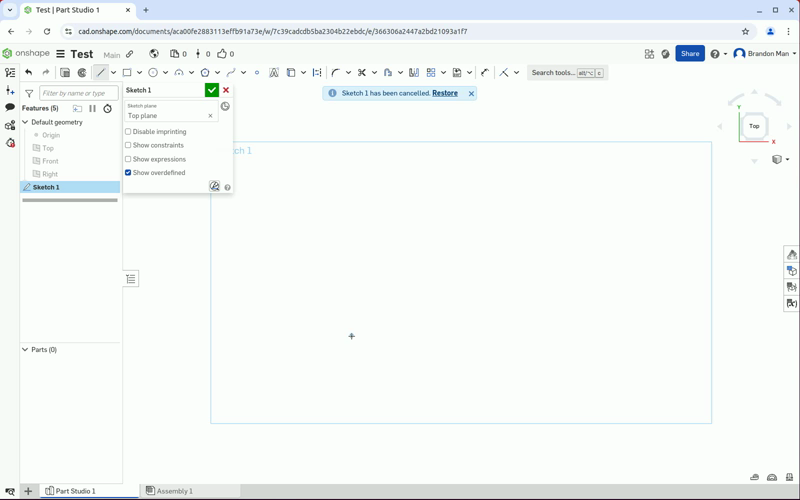
mouse_move(569, 335)
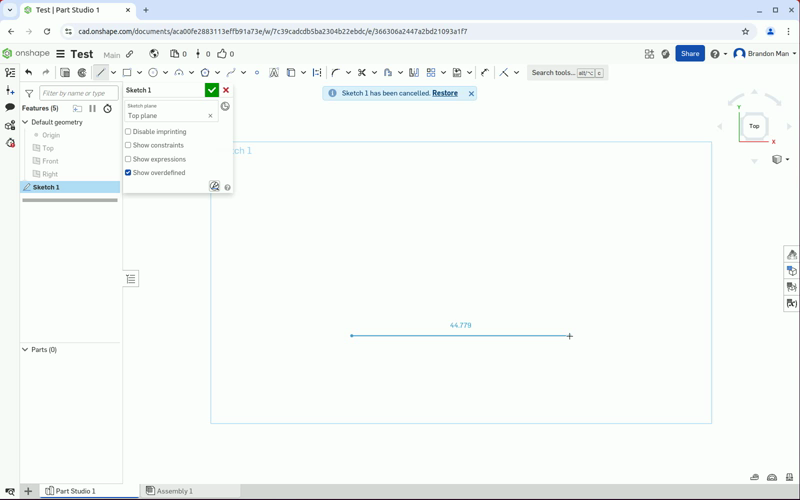
click(569, 335)
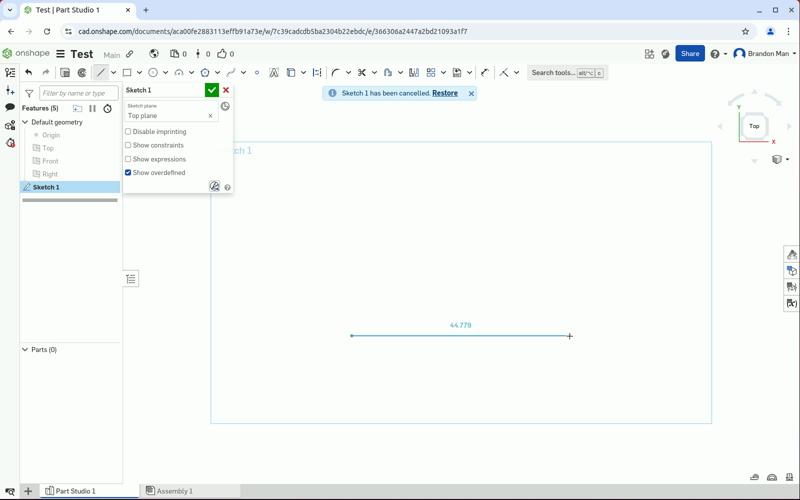
key_up(shift)
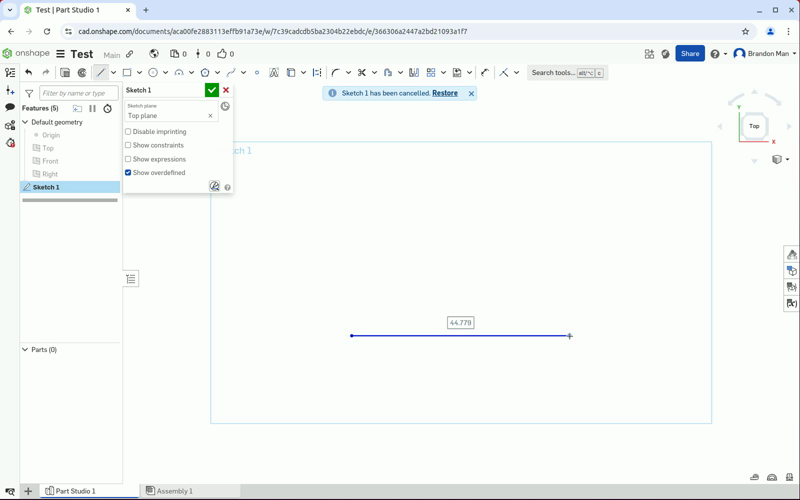
key_down(shift)
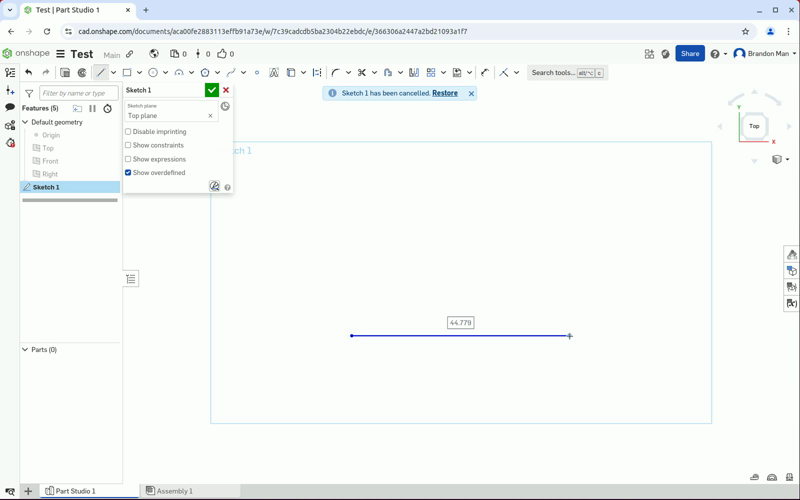
mouse_move(569, 230)
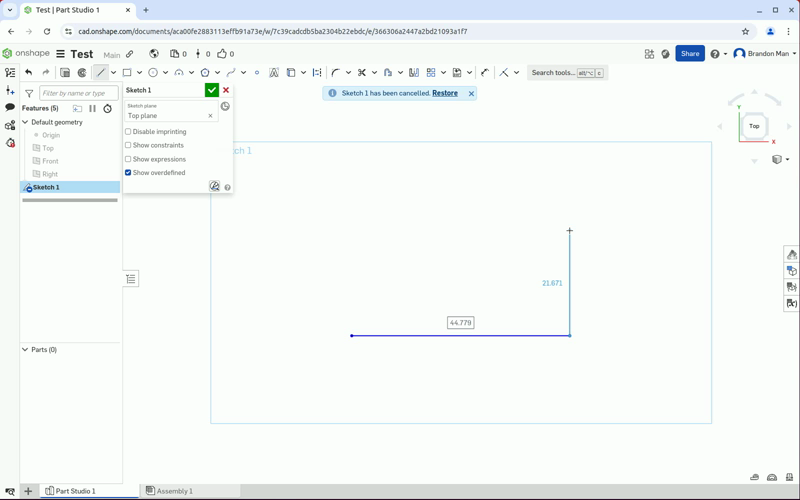
click(569, 230)
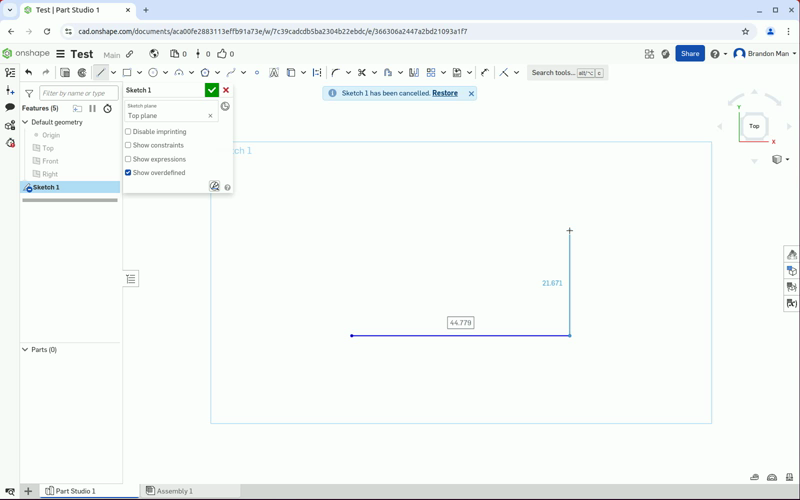
key_up(shift)
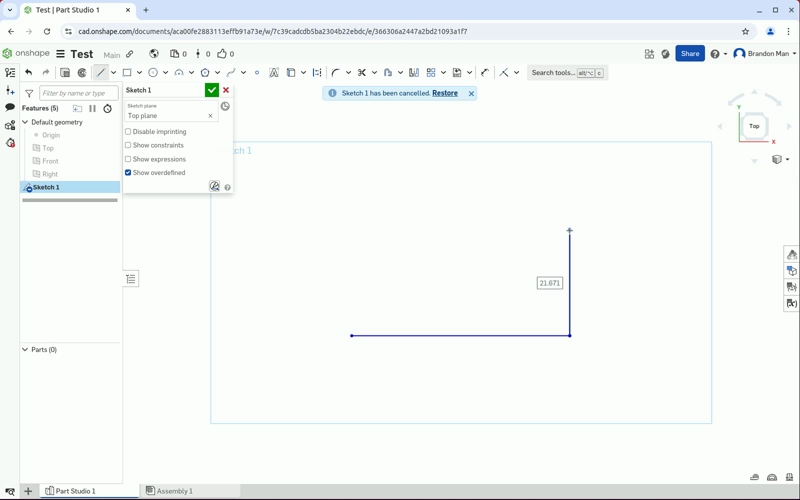
key_down(shift)
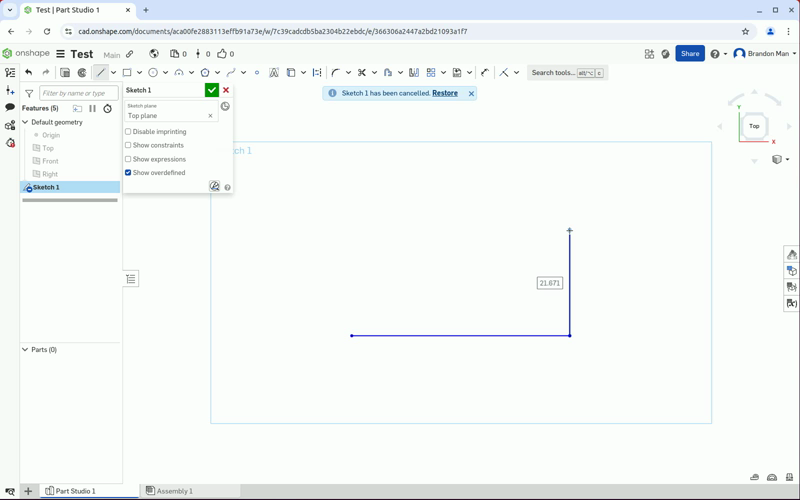
mouse_move(351, 230)
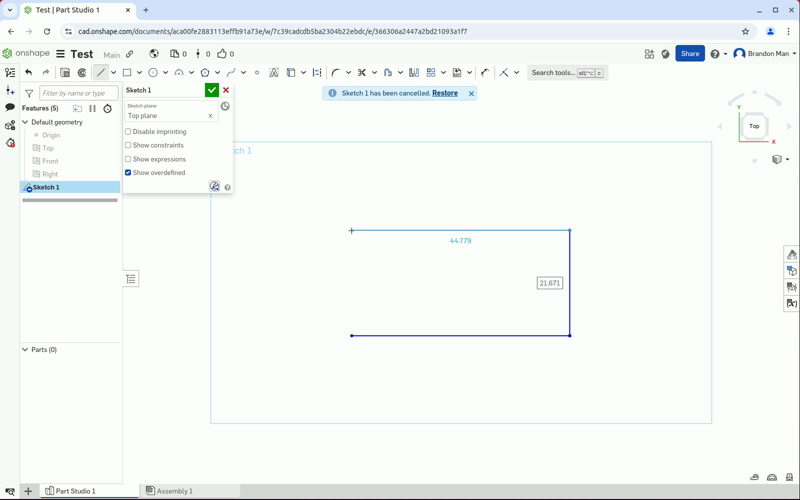
click(351, 230)
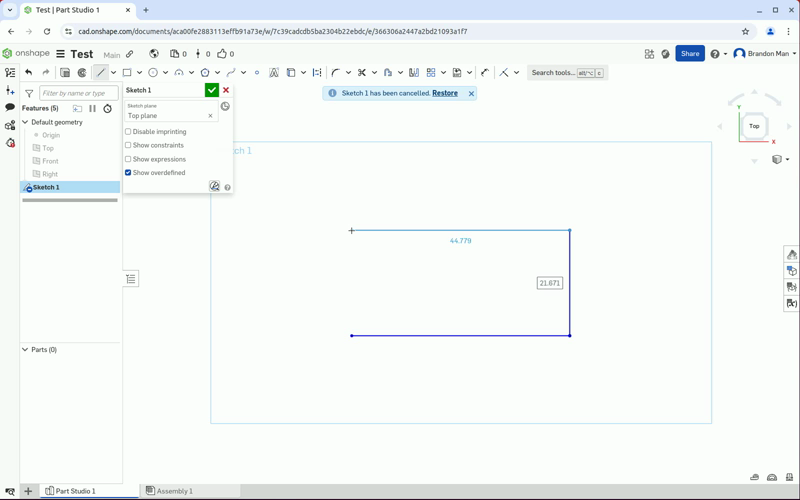
key_up(shift)
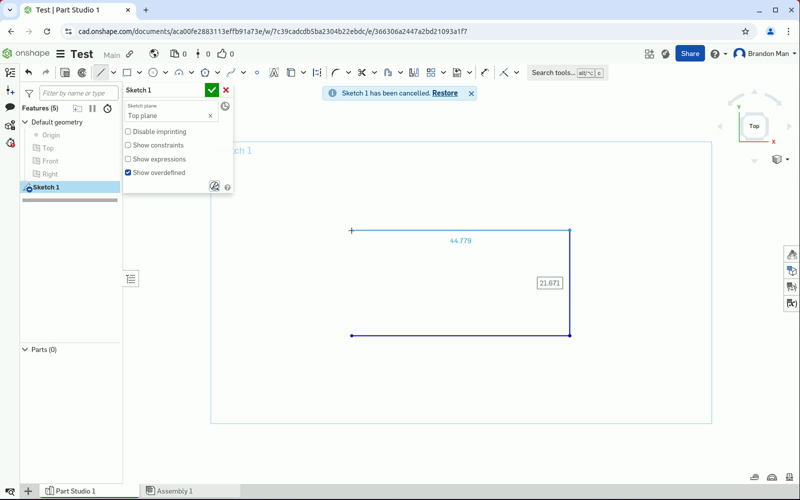
key_down(shift)
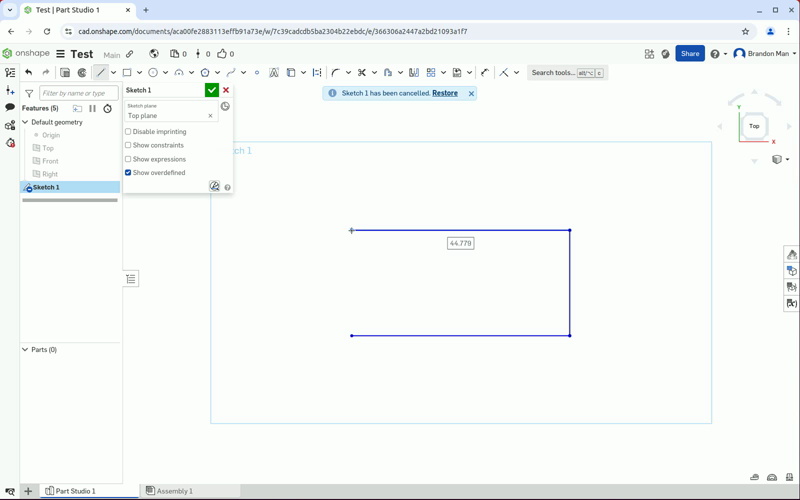
mouse_move(351, 335)
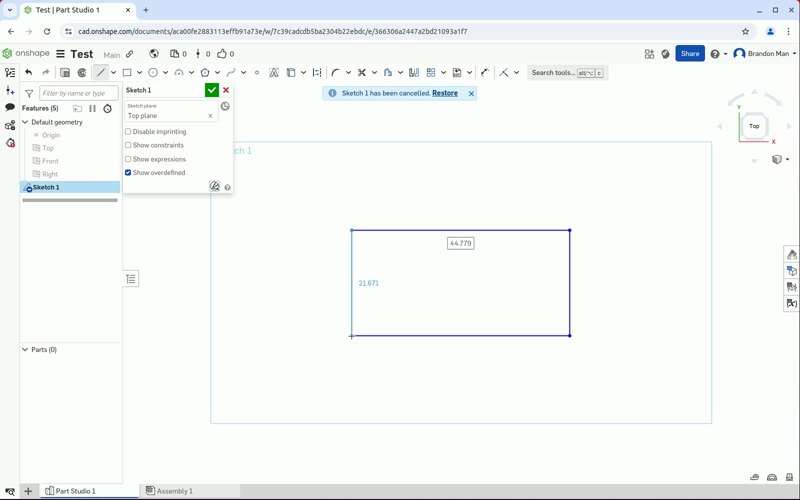
key_up(shift)
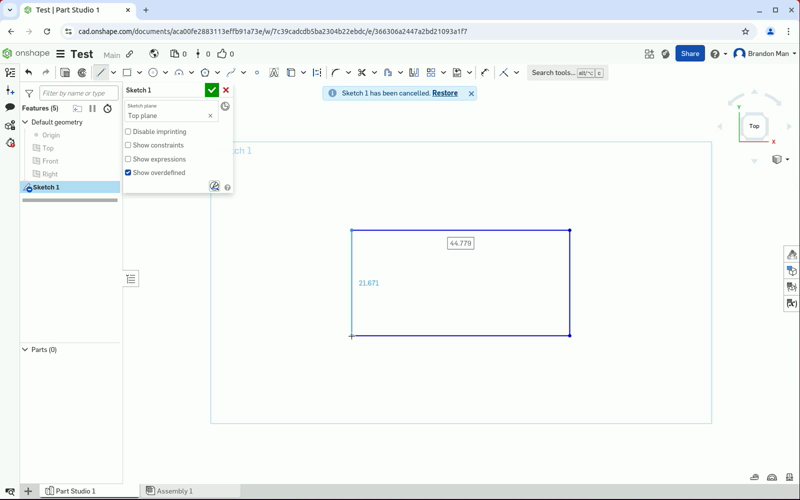
click(351, 335)
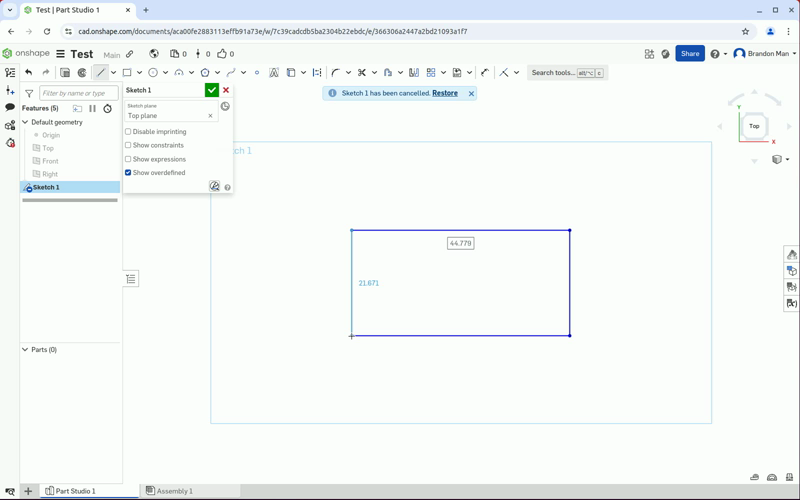
key(esc)
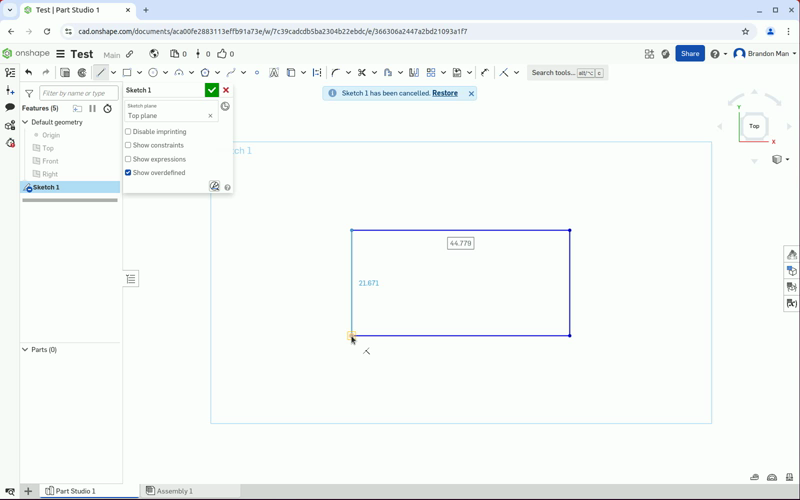
mouse_move(406, 303)
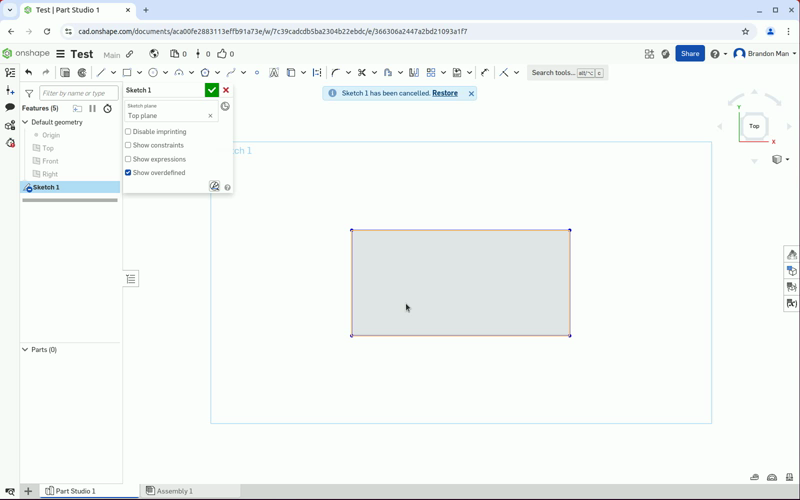
click(406, 303)
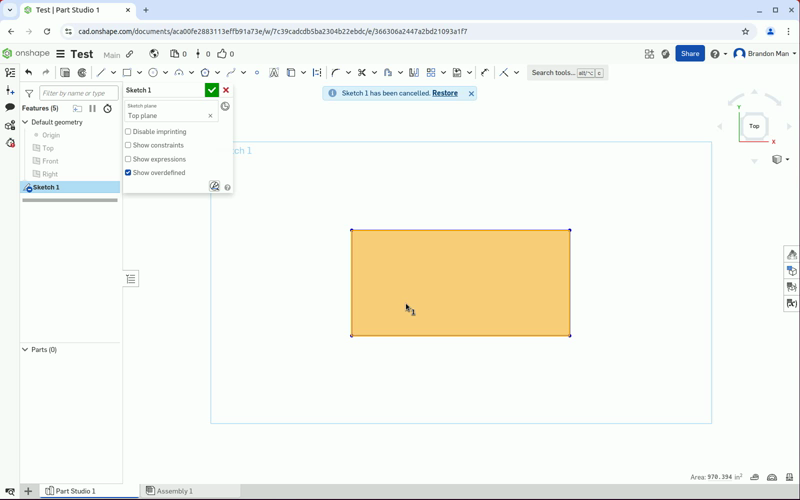
mouse_move(73, 352)
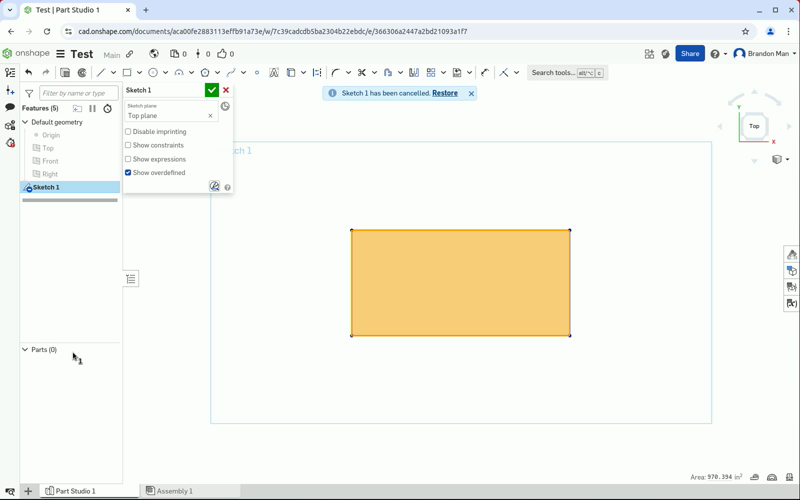
key(shift+y)
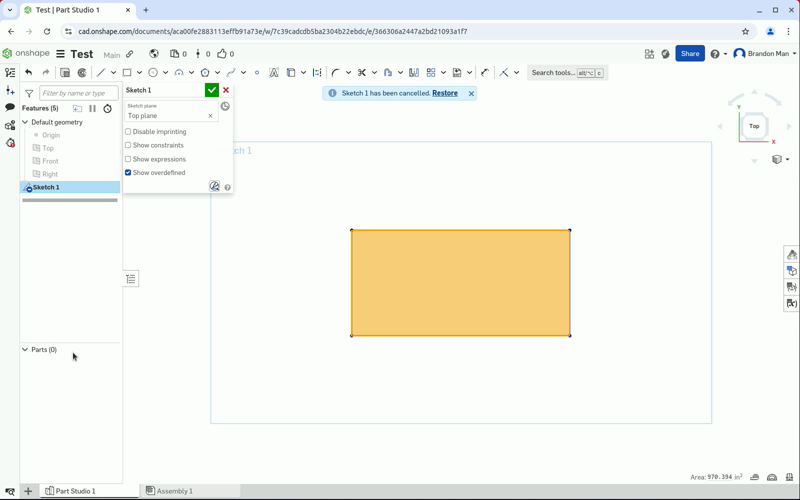
key(shift+e)
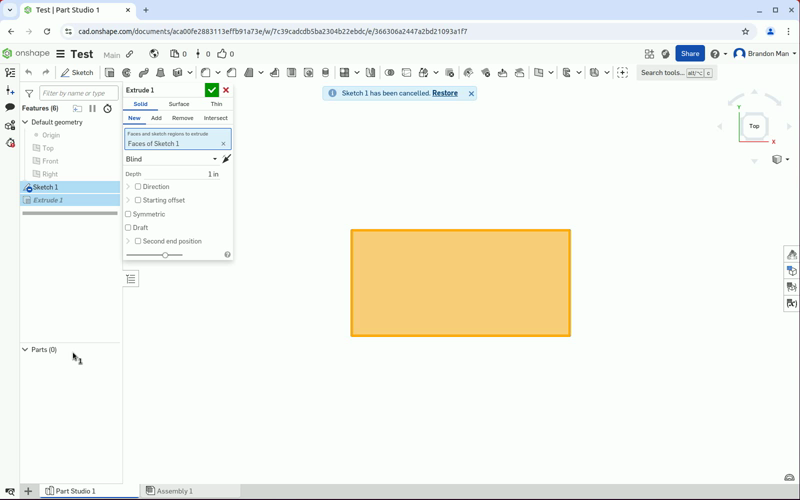
mouse_move(143, 106)
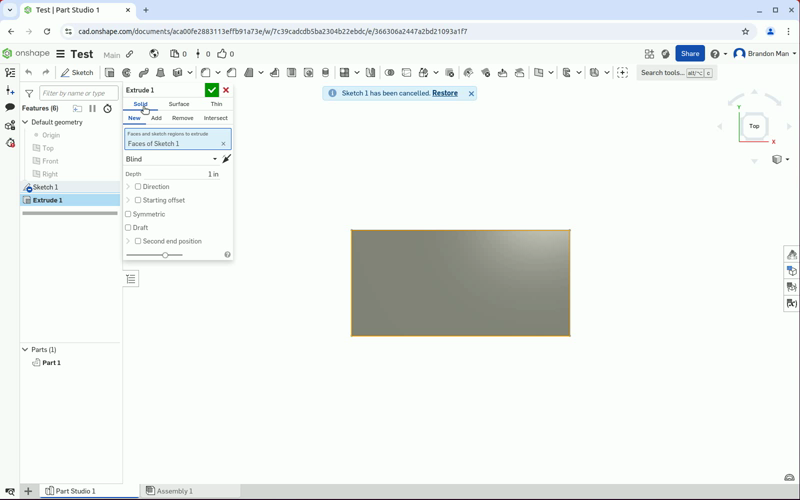
click(143, 106)
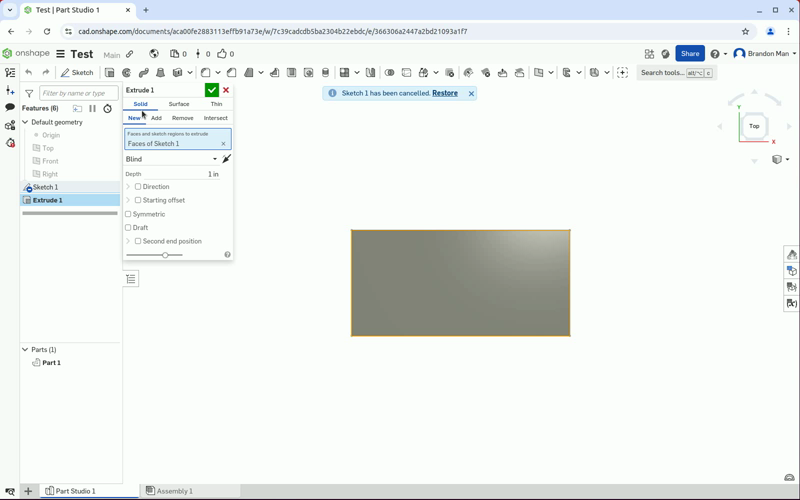
mouse_move(137, 120)
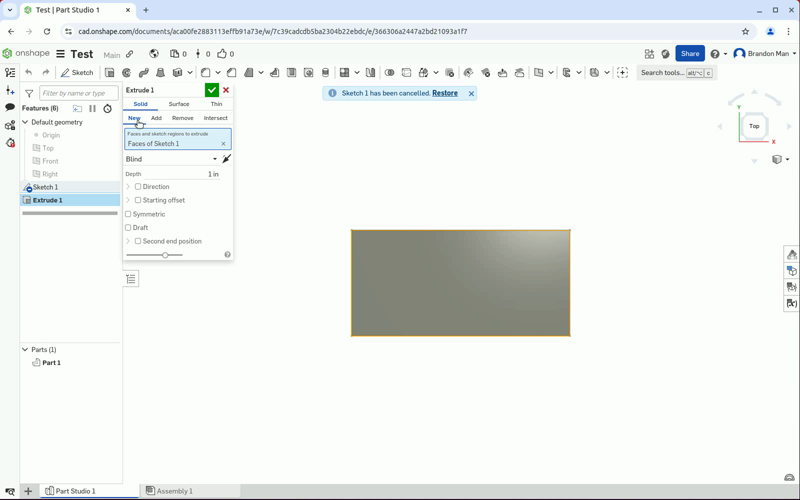
click(137, 120)
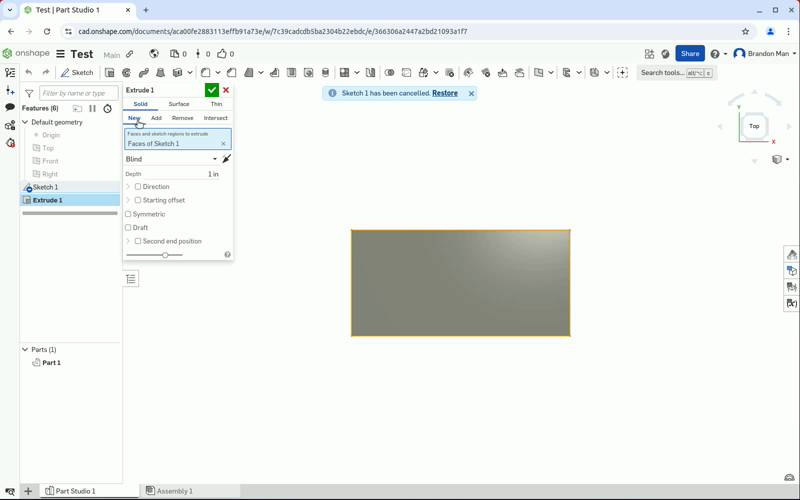
key(tab, 4)
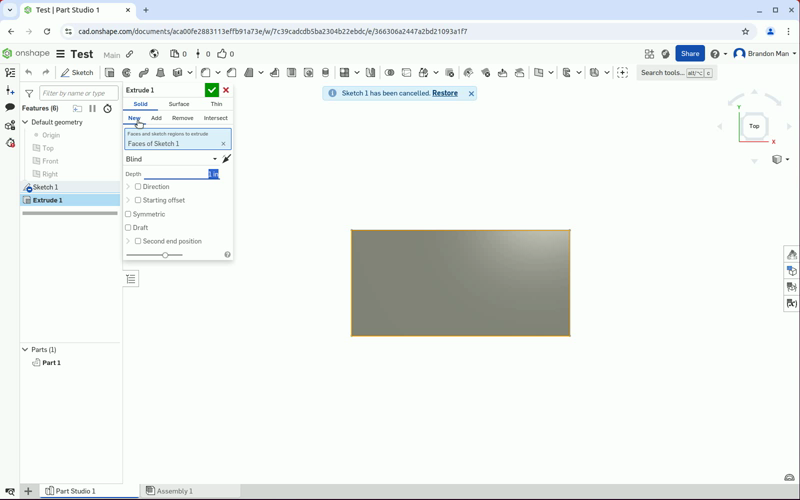
text(4.574)
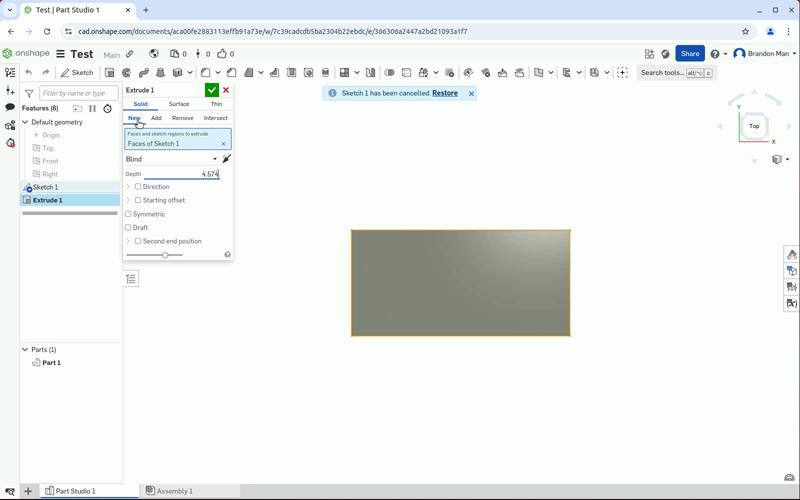
key(enter)
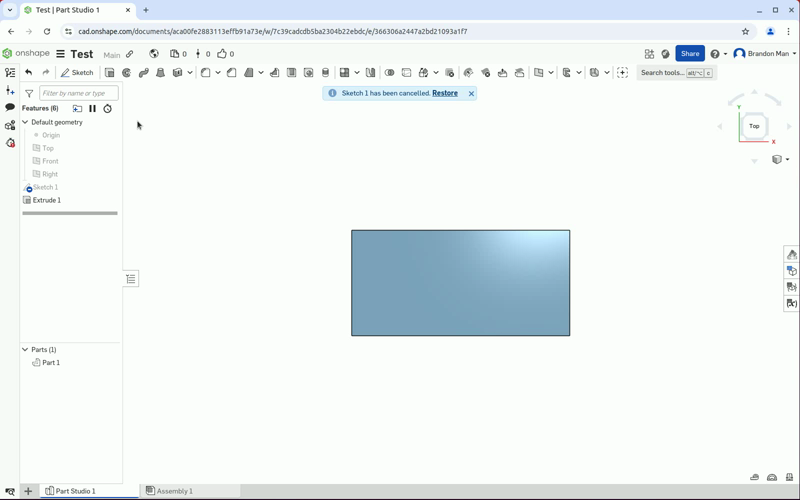
key(shift+h)
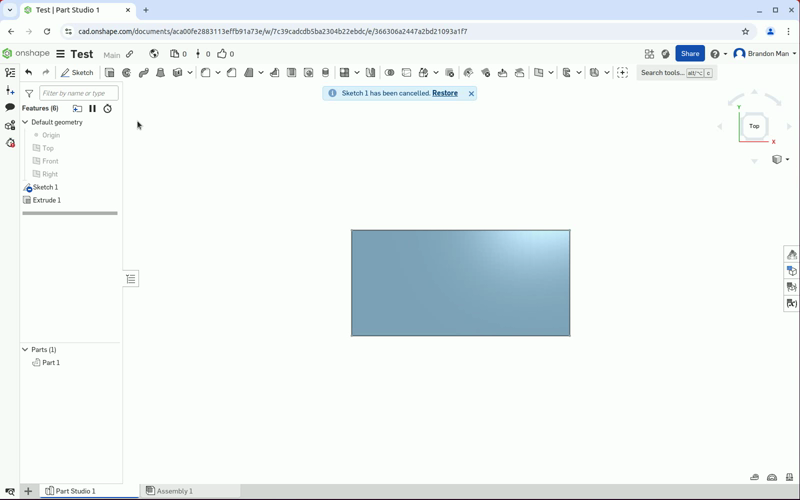
key(shift+h)
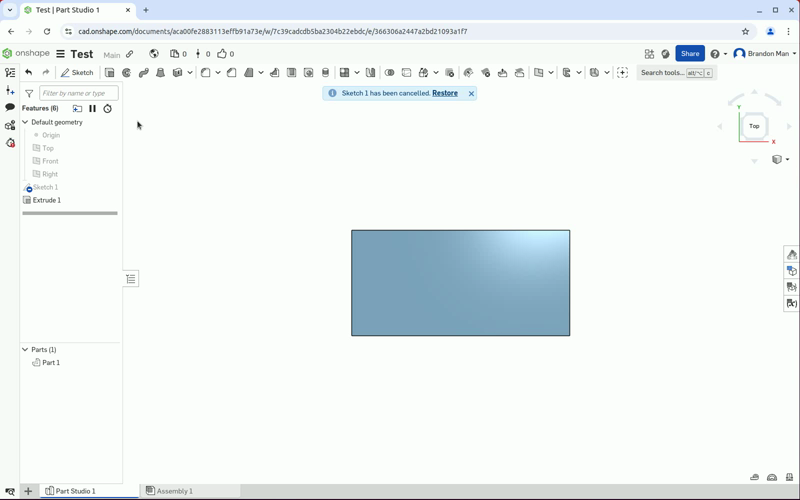
mouse_move(73, 189)
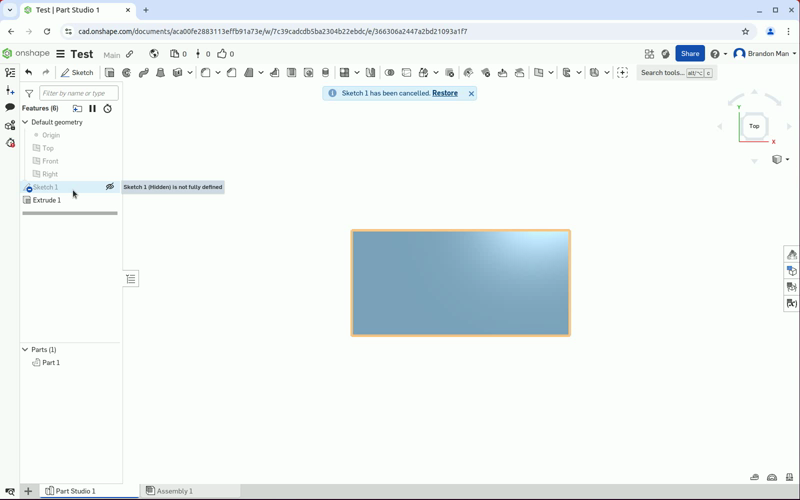
click(73, 189)
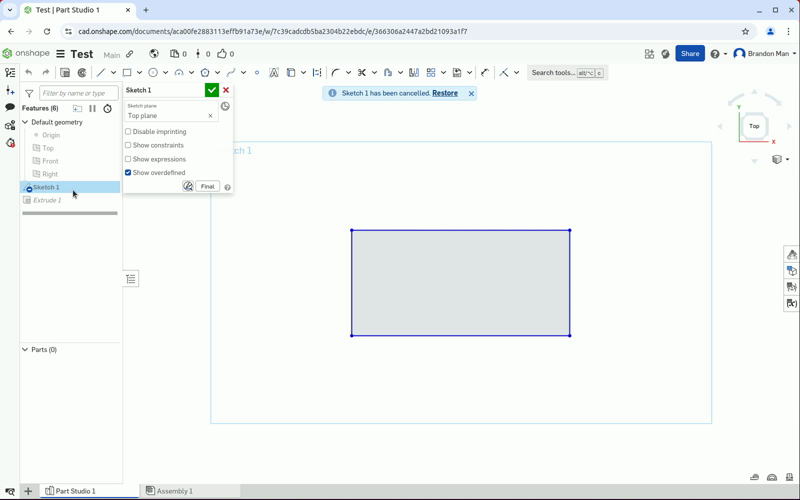
mouse_move(229, 92)
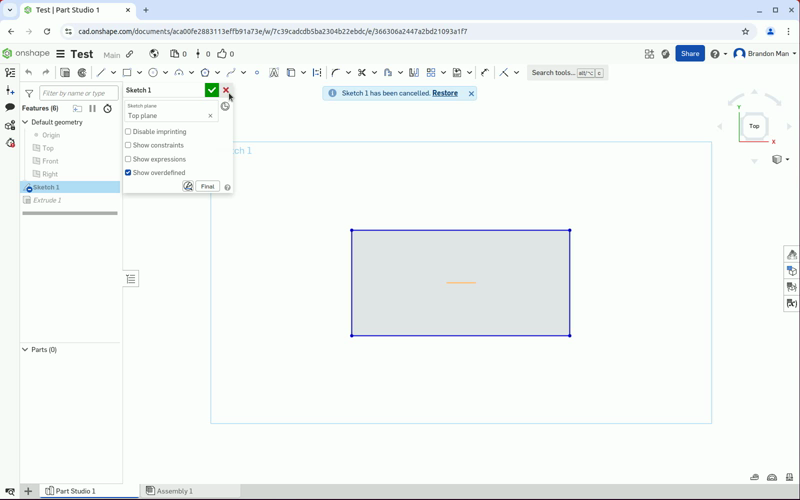
click(229, 92)
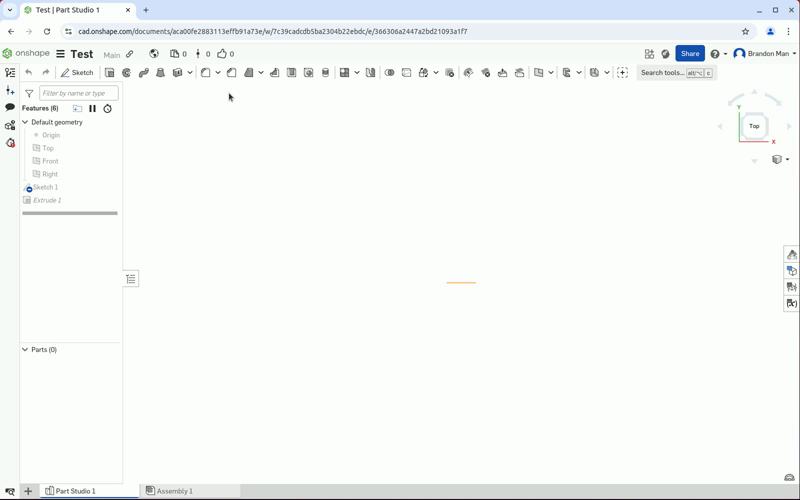
mouse_move(73, 352)
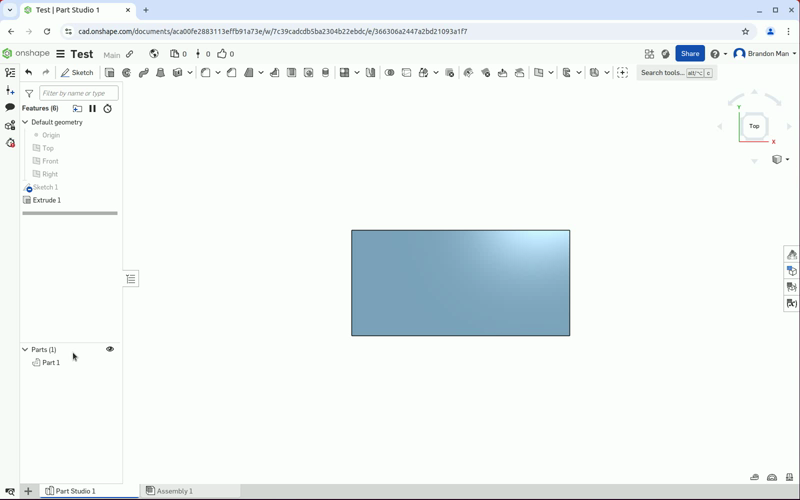
key(y)
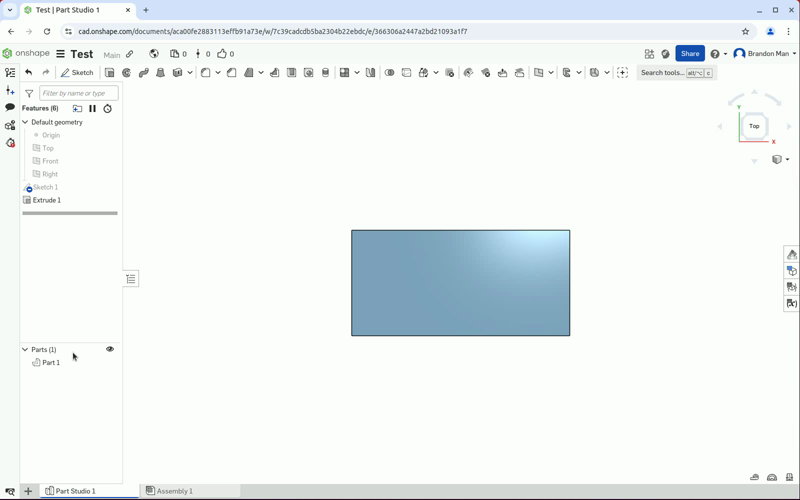
key(shift+p)
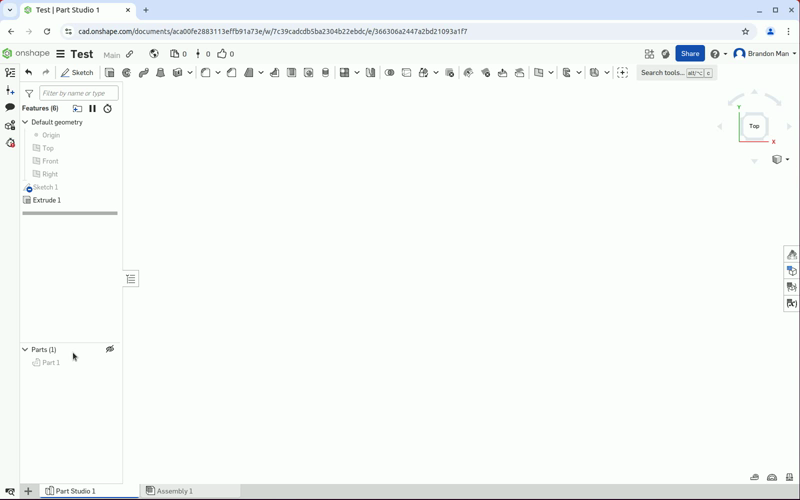
key(space)
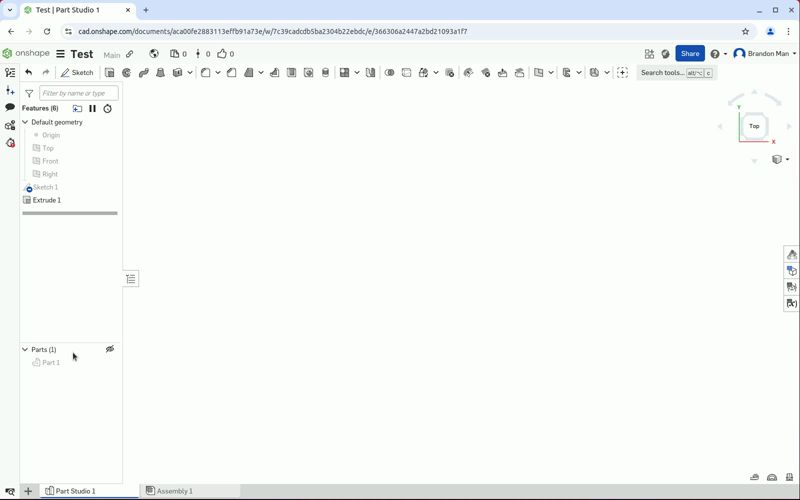
key_down(shift)
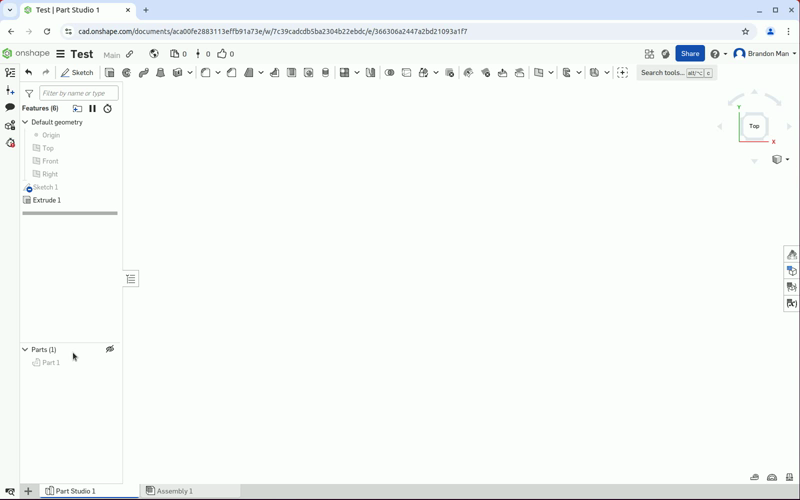
key(up)
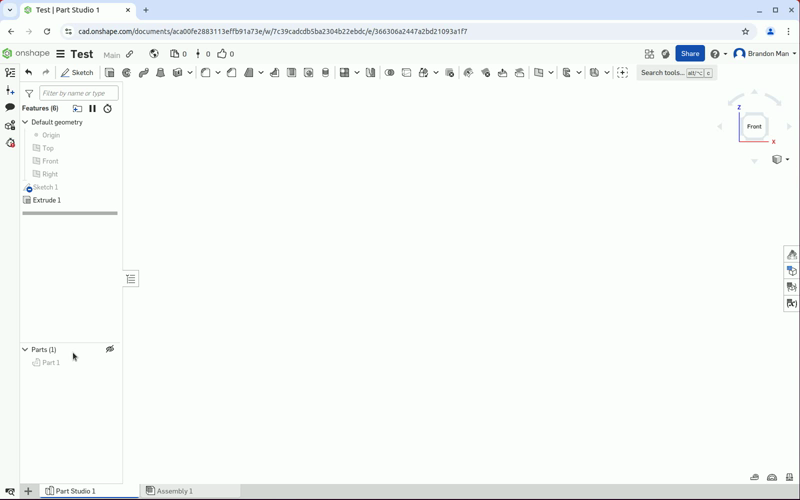
key_up(shift)
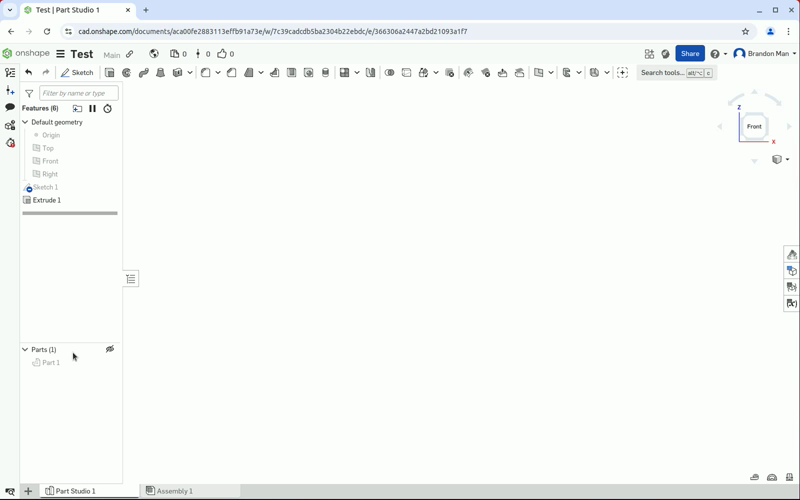
key(space)
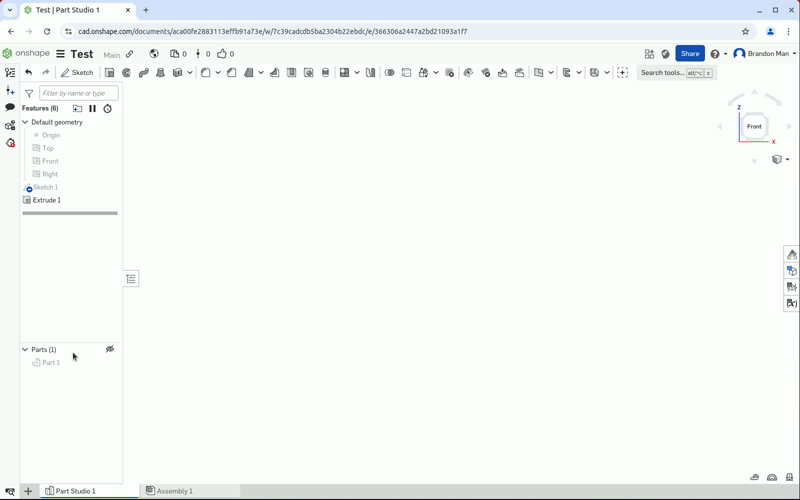
key_down(shift)
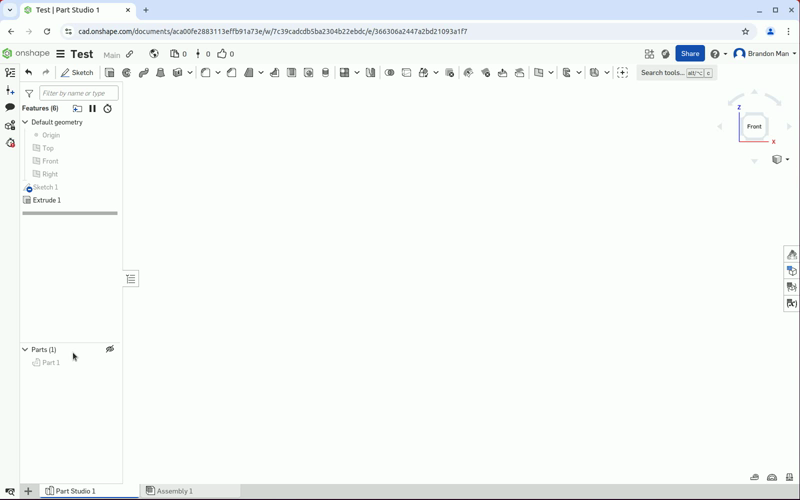
key(left)
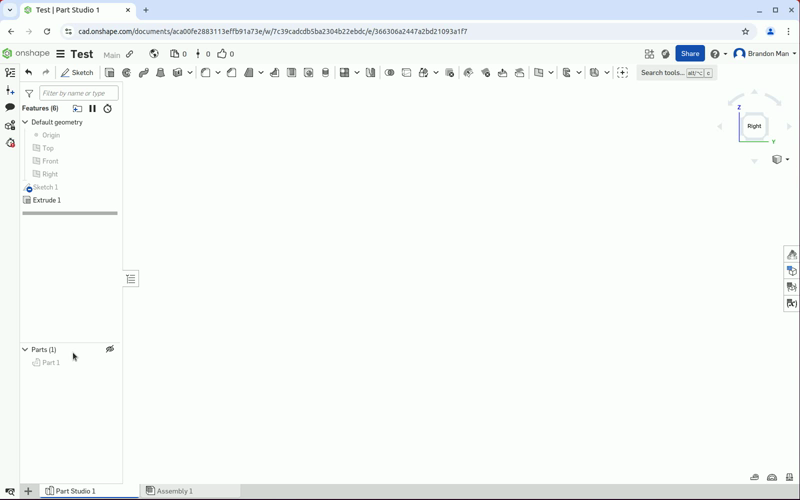
key_up(shift)
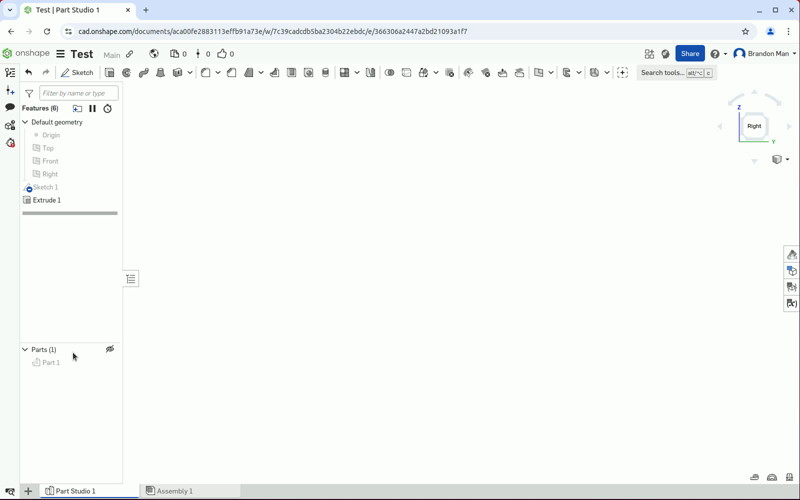
mouse_move(73, 352)
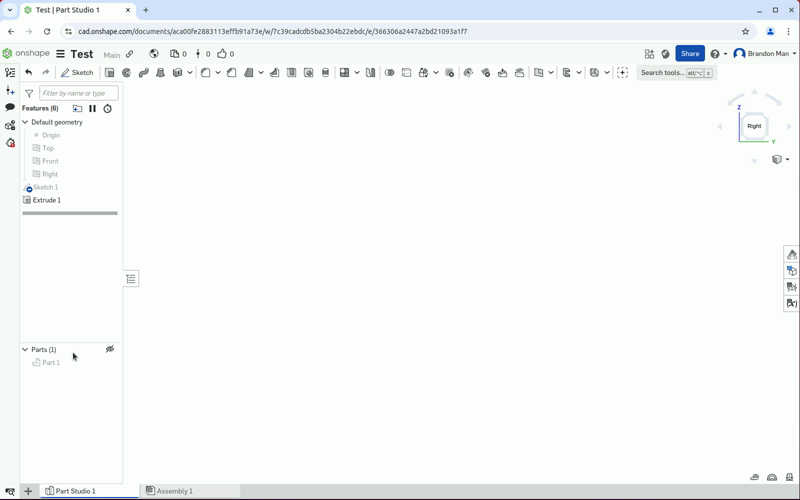
key(shift+y)
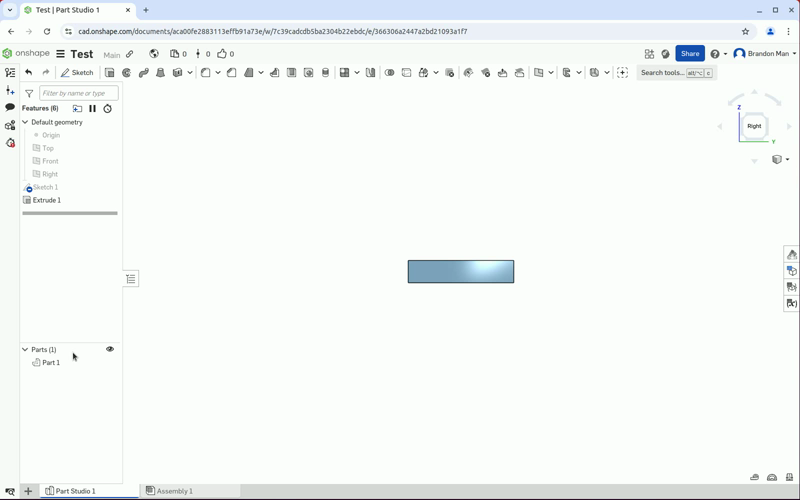
mouse_move(541, 75)
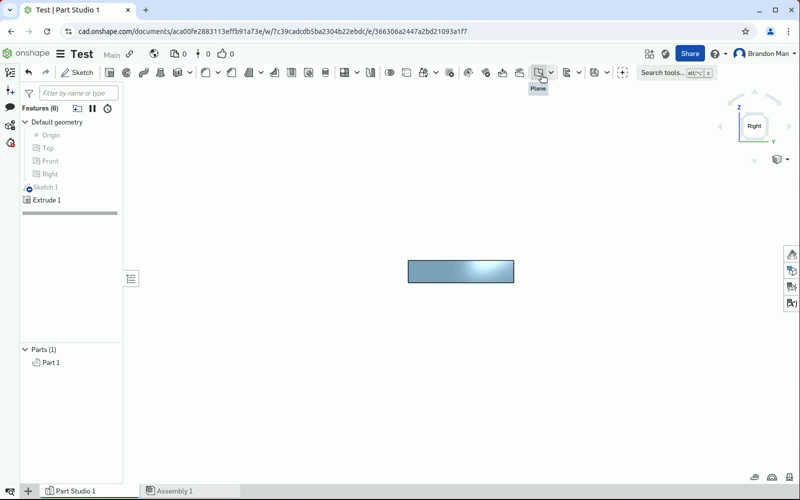
click(541, 75)
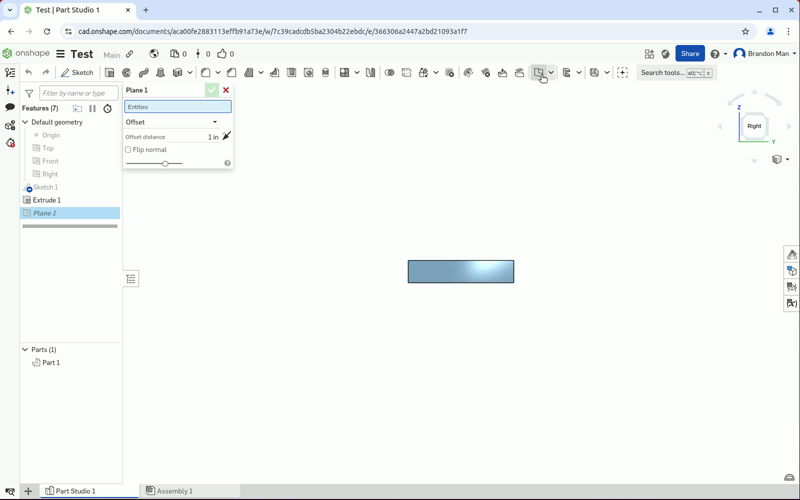
mouse_move(73, 176)
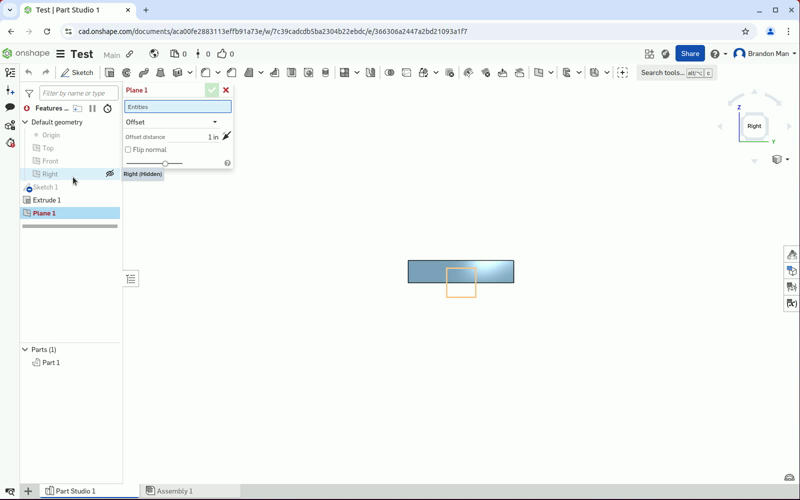
click(73, 176)
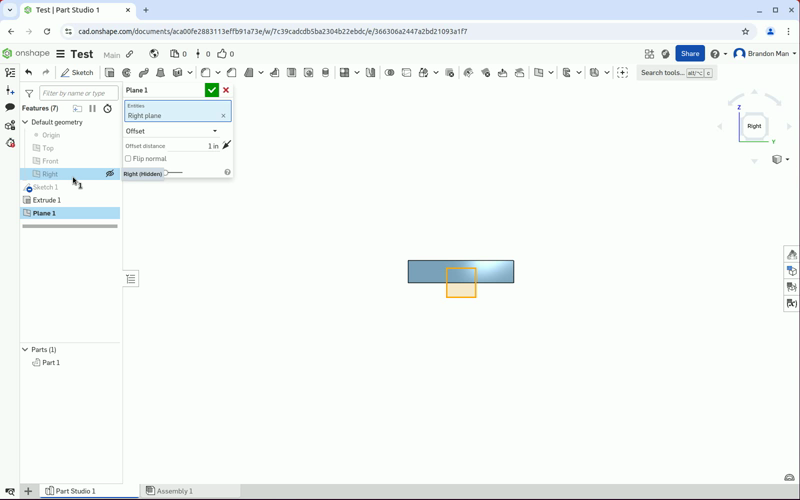
key(tab, 2)
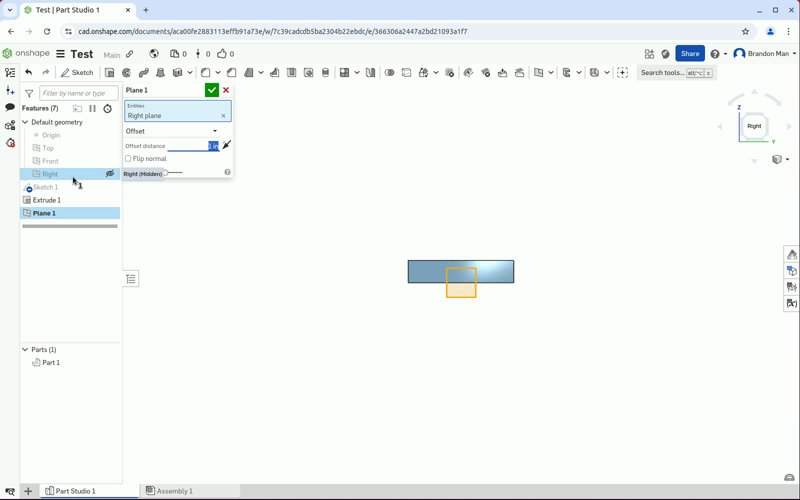
text(22.4)
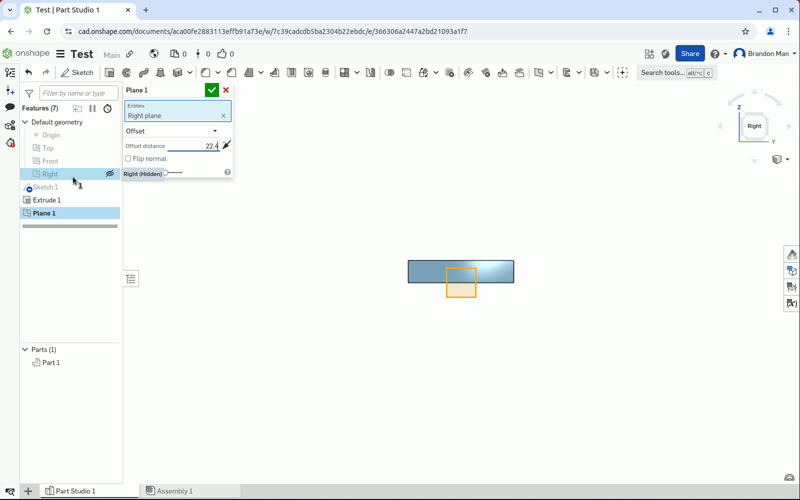
key(enter, 2)
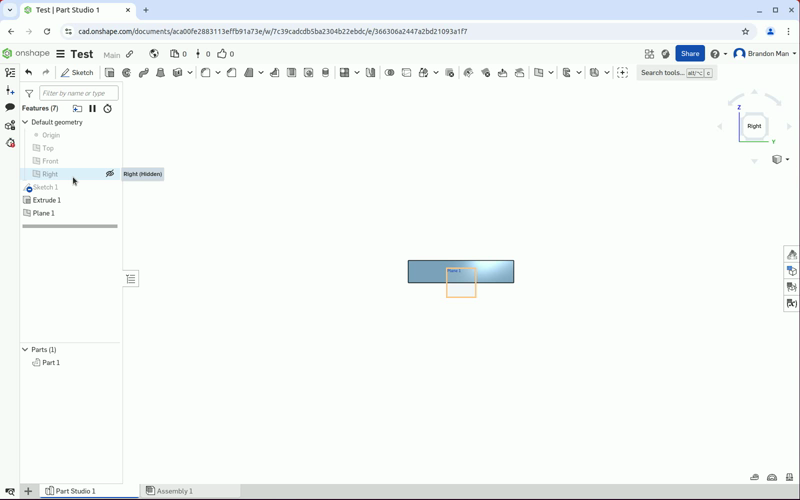
key(shift+s)
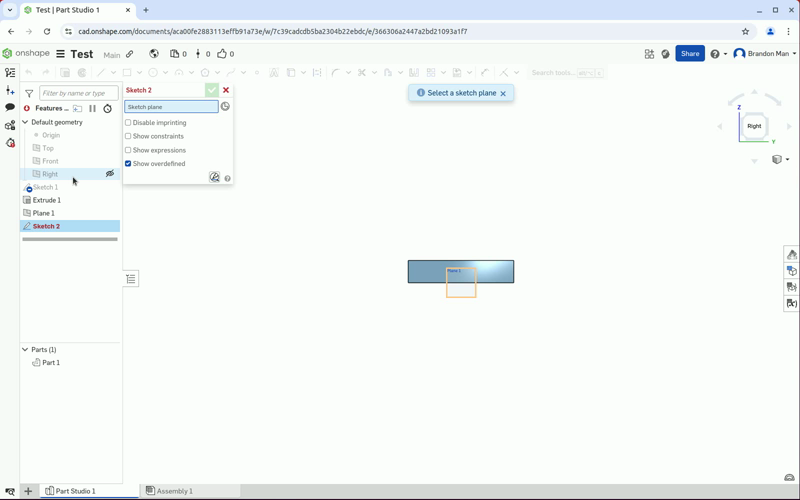
mouse_move(73, 215)
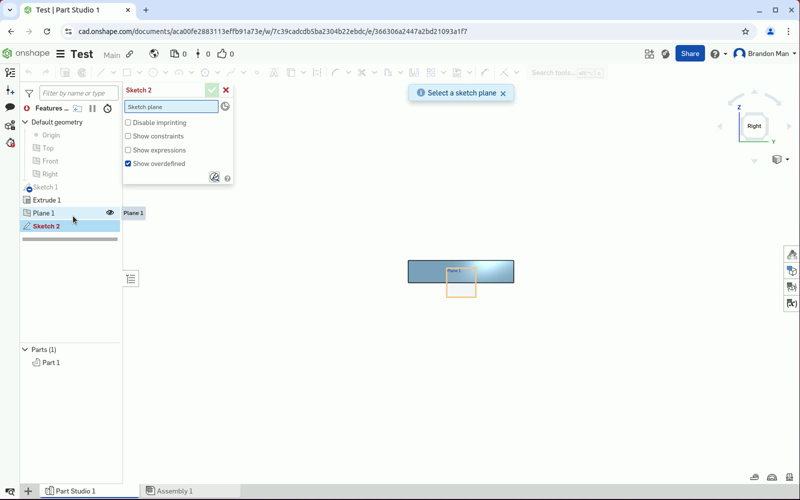
click(73, 215)
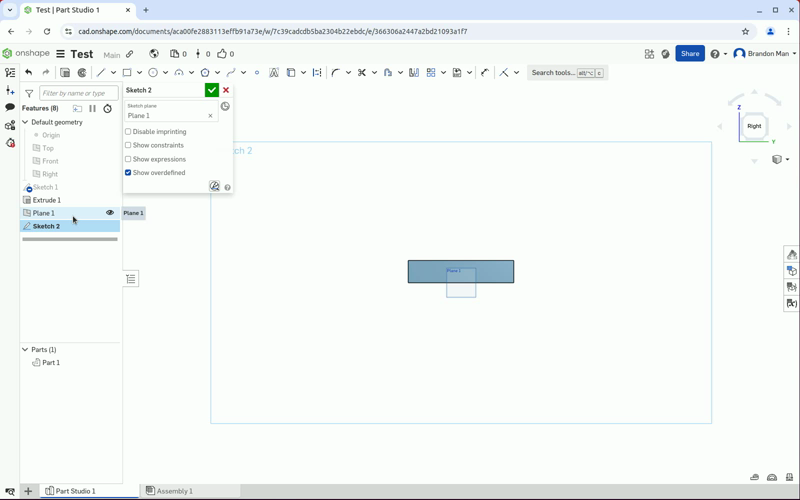
mouse_move(73, 352)
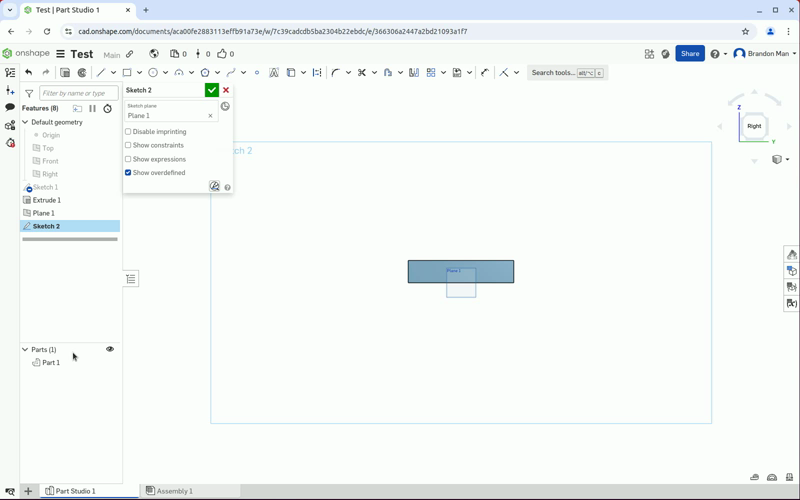
key(y)
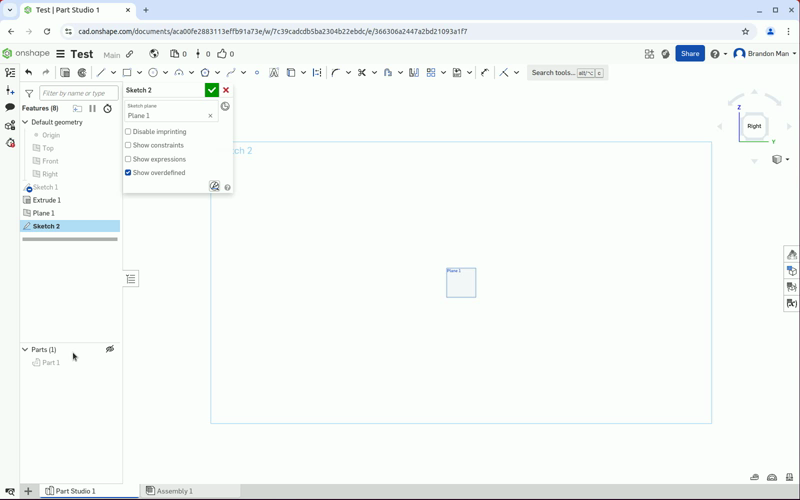
key(l)
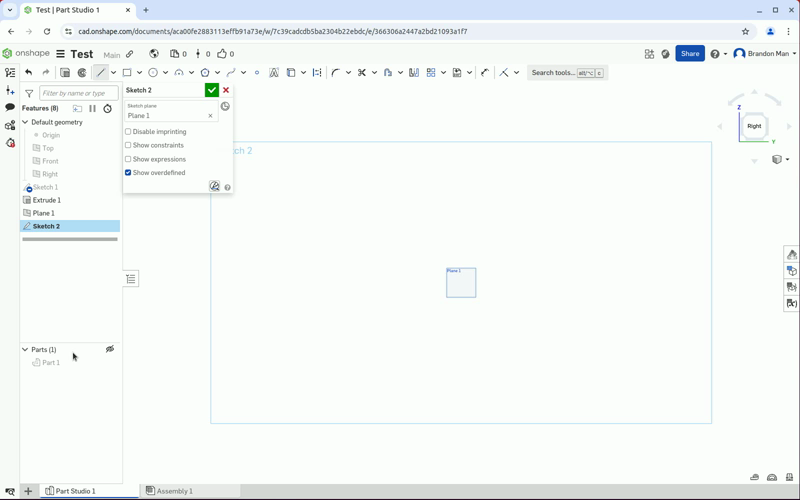
key_down(shift)
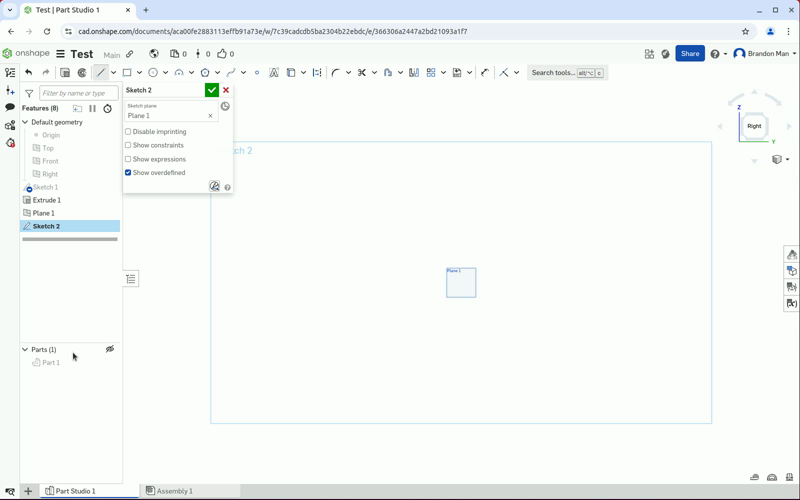
mouse_move(407, 282)
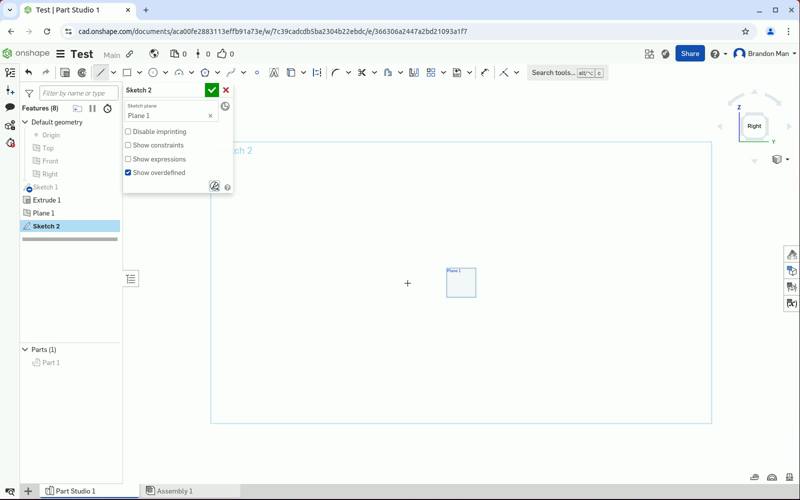
click(407, 282)
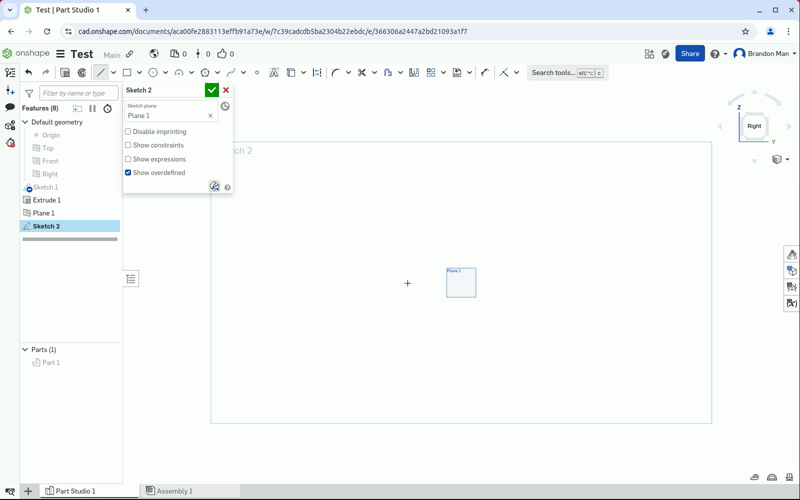
key_up(shift)
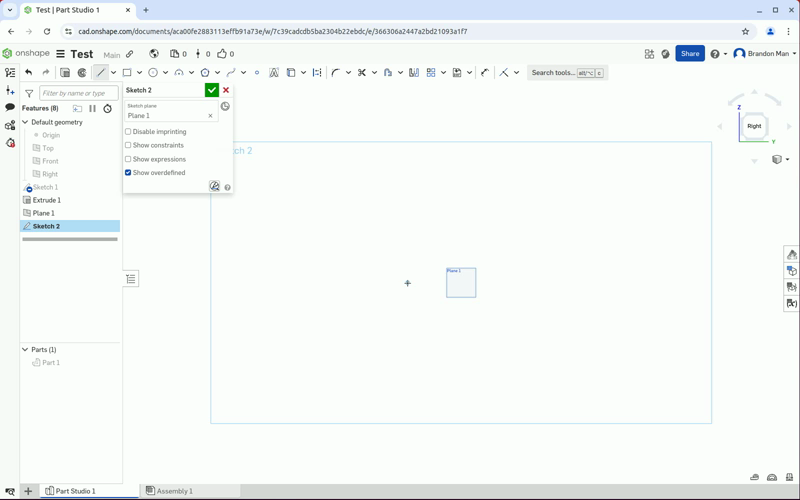
key_down(shift)
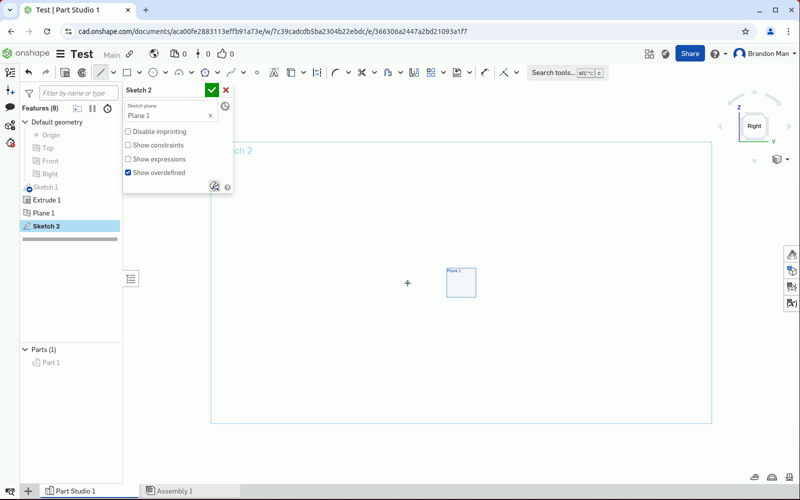
mouse_move(513, 282)
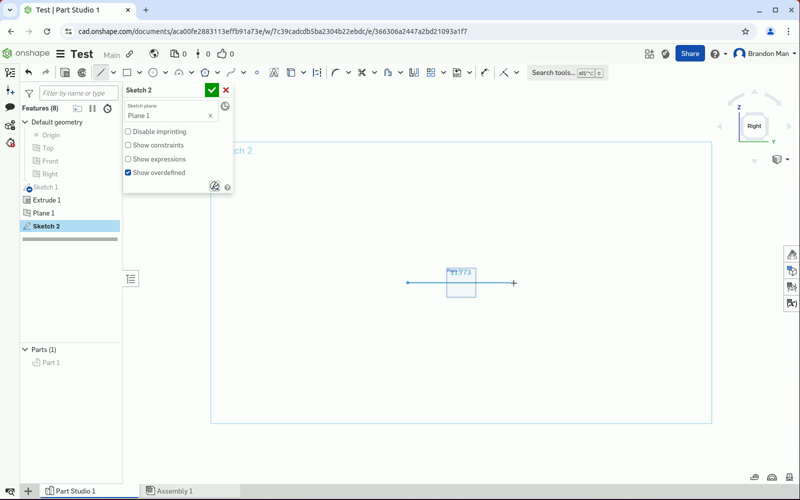
click(513, 282)
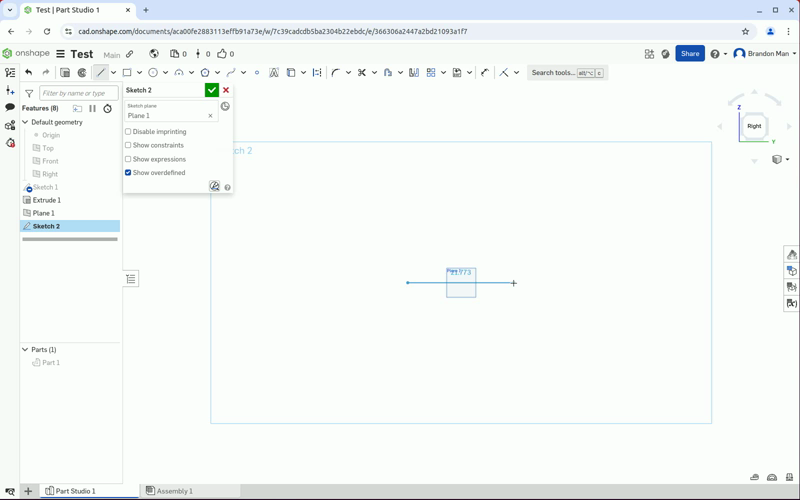
key_up(shift)
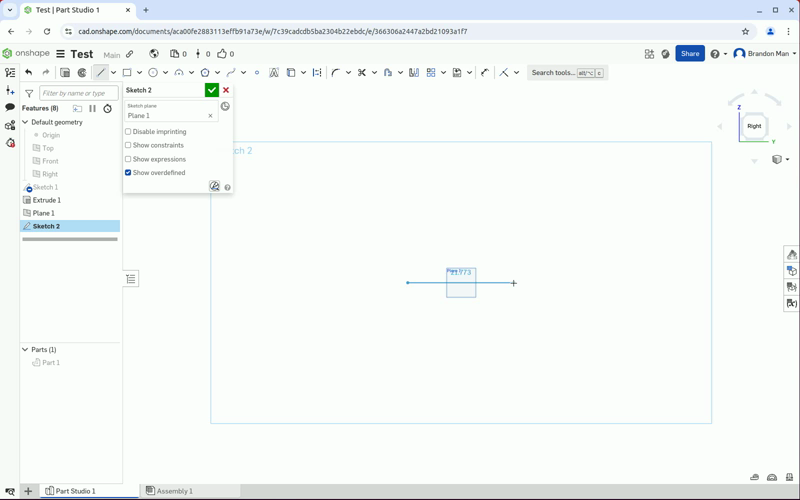
key_down(shift)
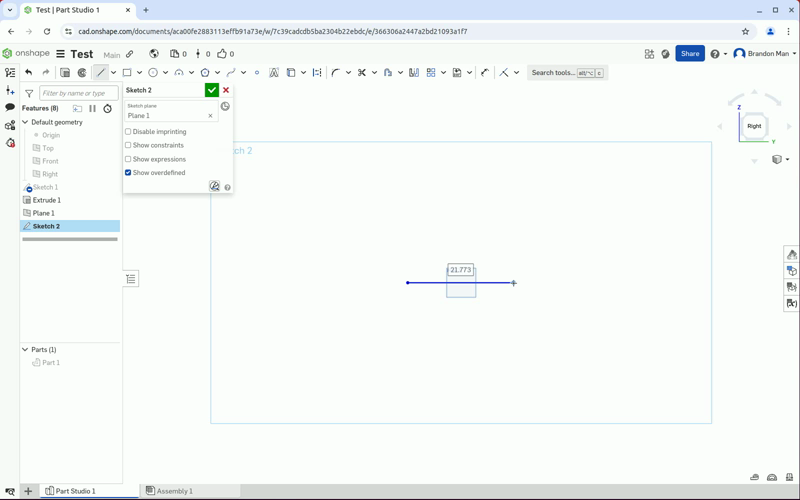
mouse_move(543, 282)
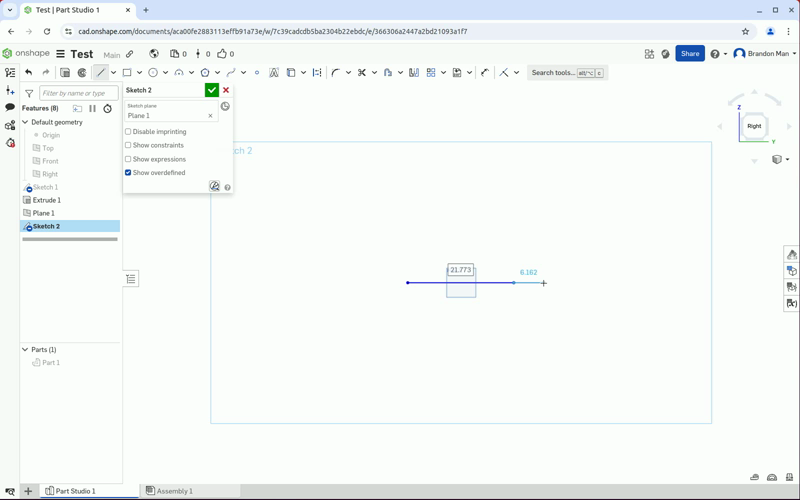
mouse_move(513, 260)
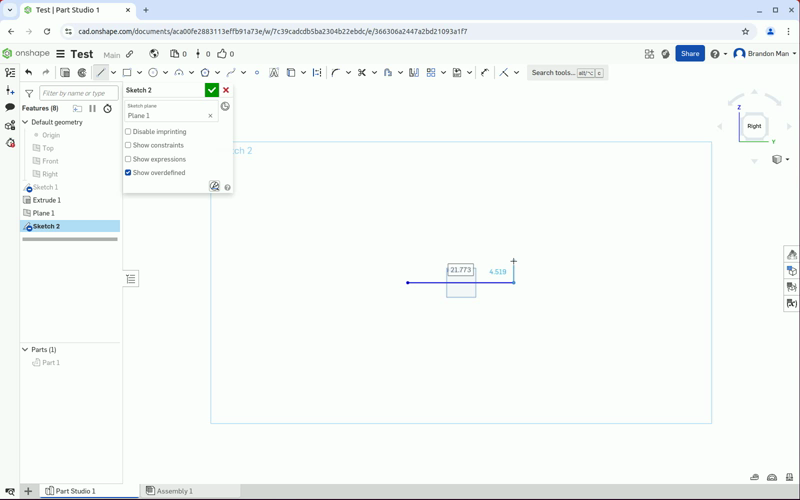
click(513, 260)
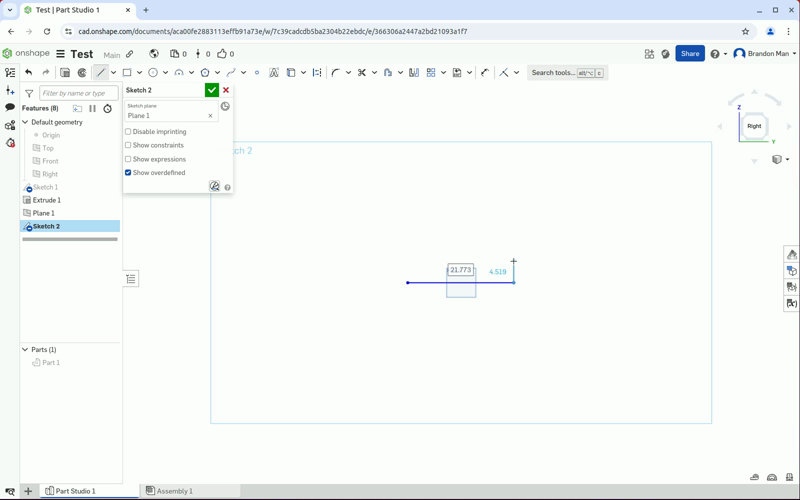
key_up(shift)
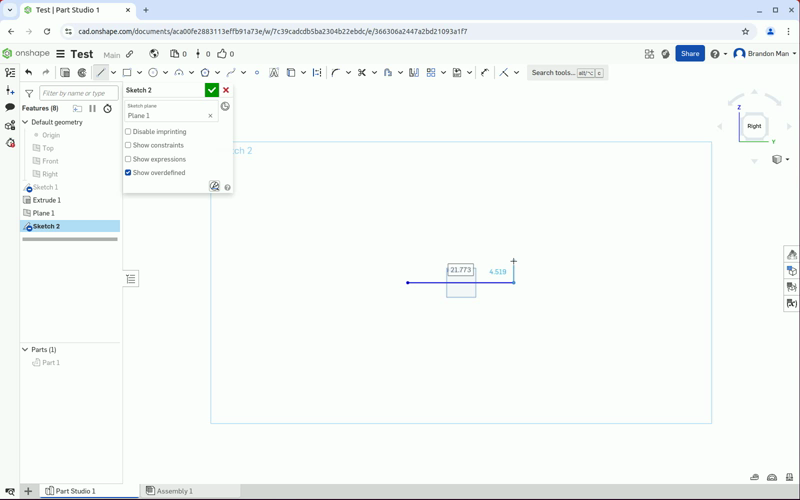
key_down(shift)
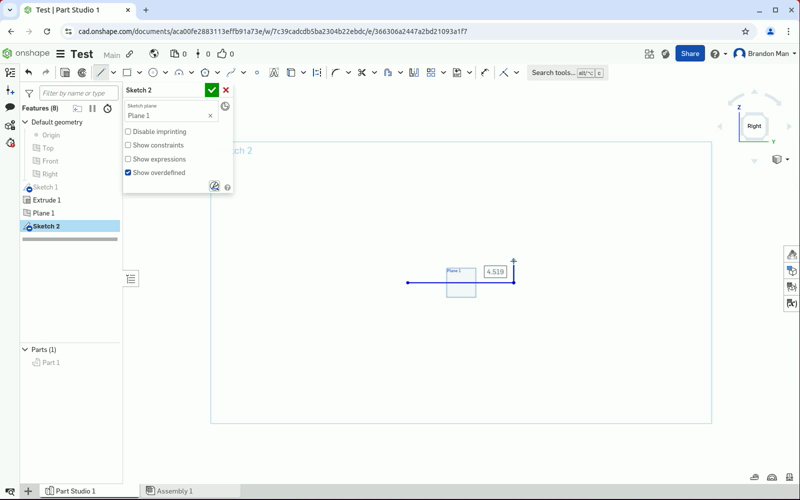
mouse_move(407, 260)
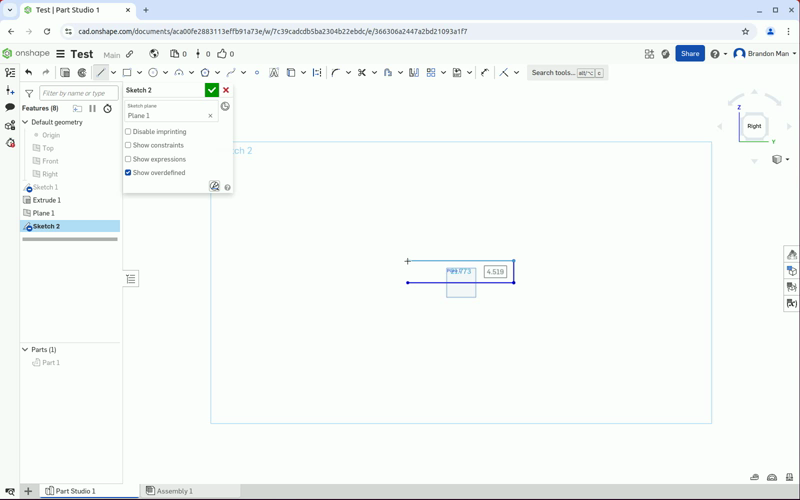
click(407, 260)
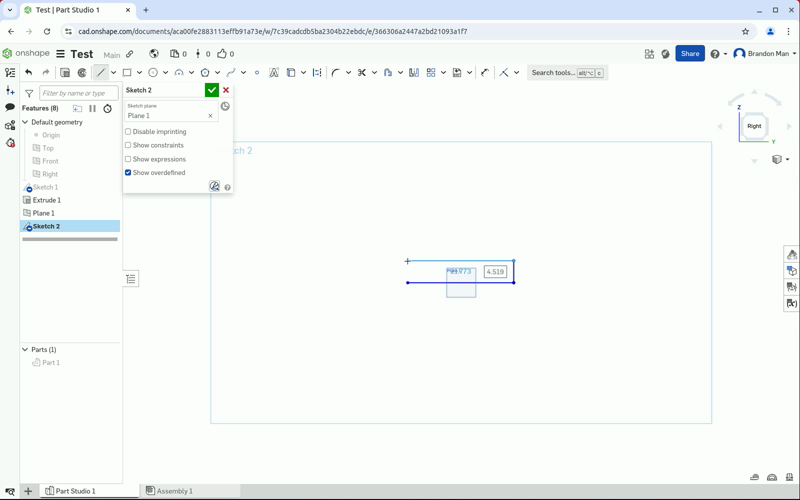
key_up(shift)
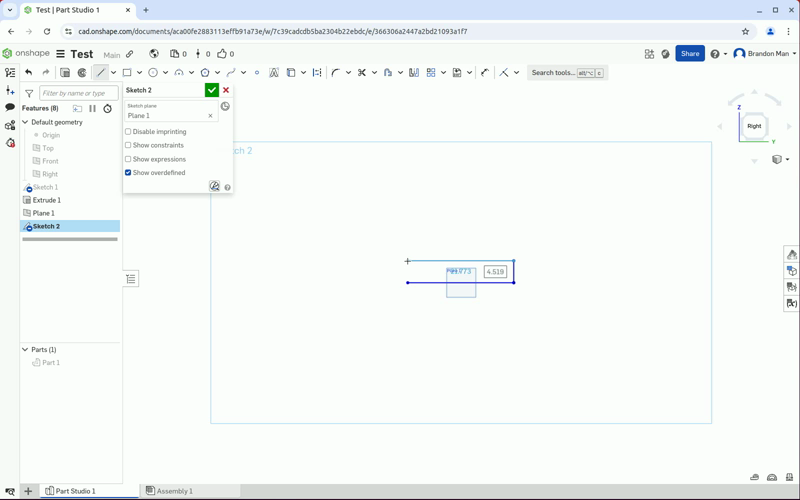
mouse_move(437, 260)
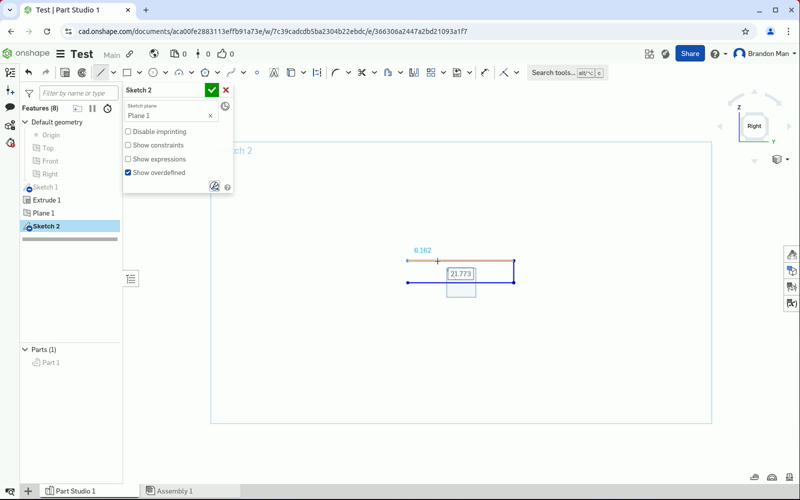
key_down(shift)
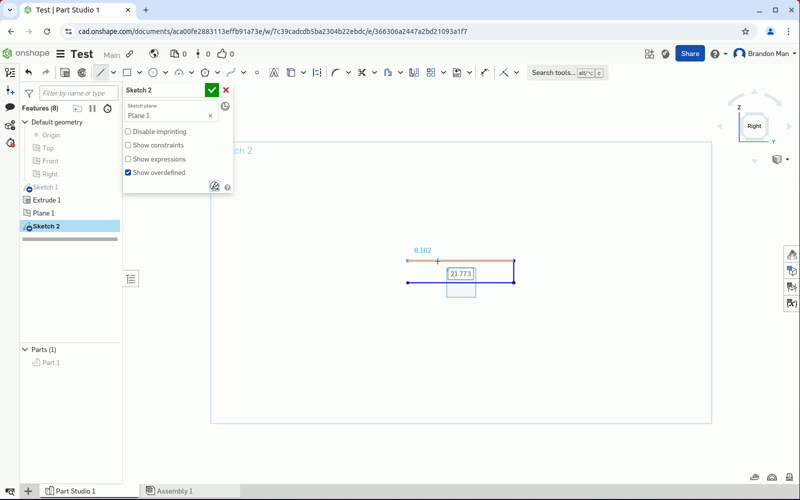
mouse_move(407, 282)
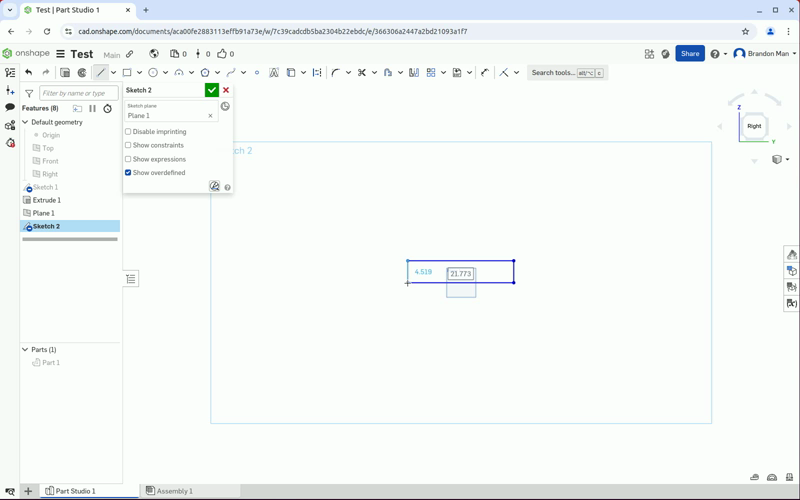
key_up(shift)
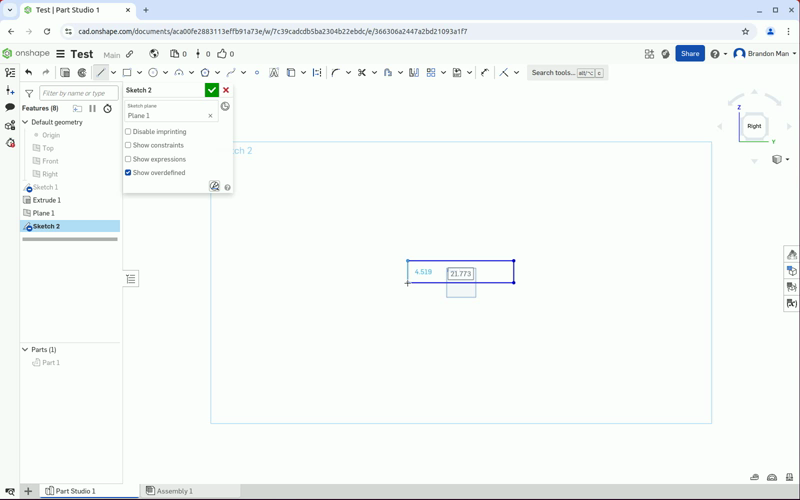
click(407, 282)
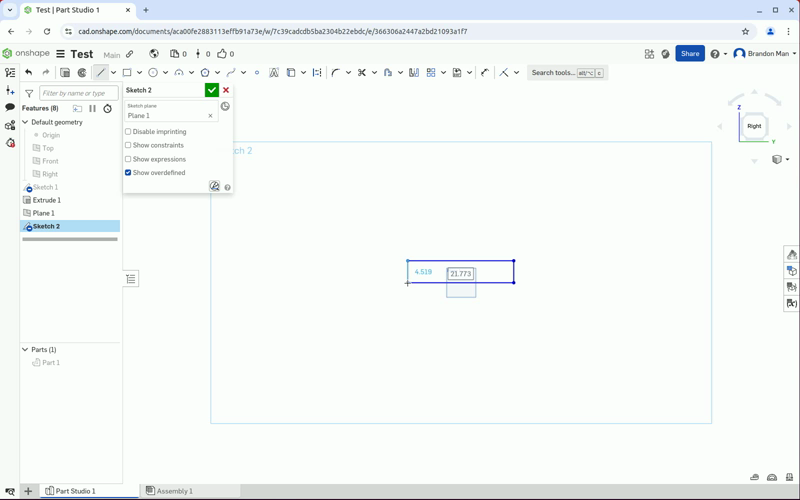
key(esc)
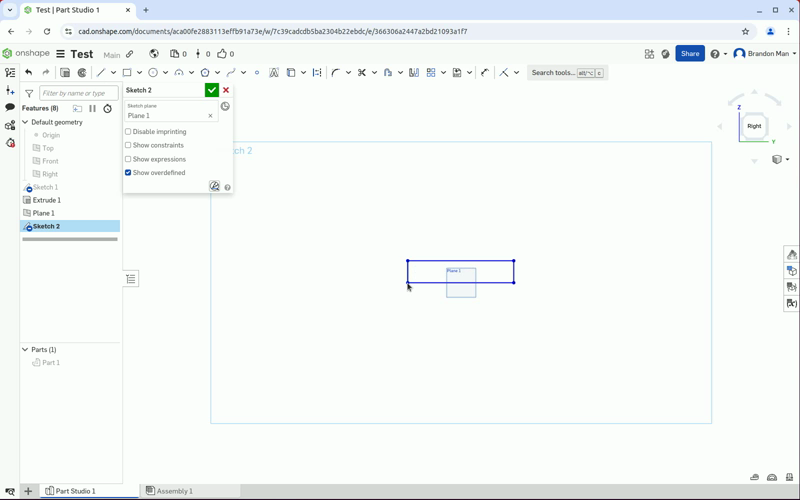
mouse_move(416, 269)
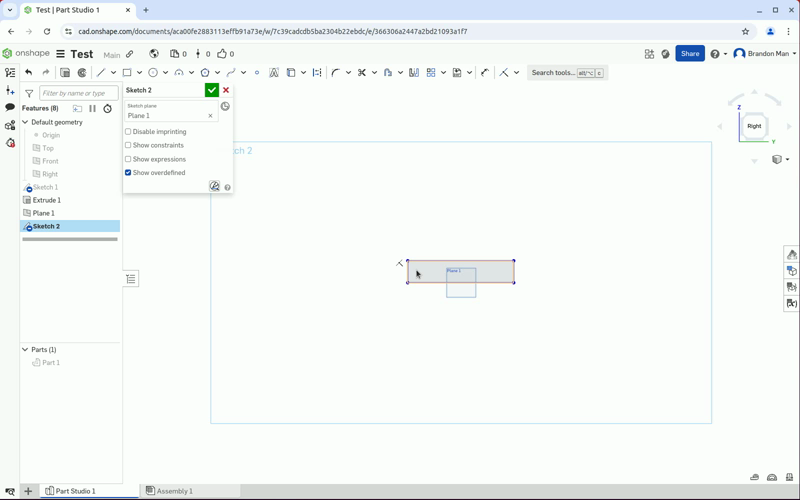
click(416, 269)
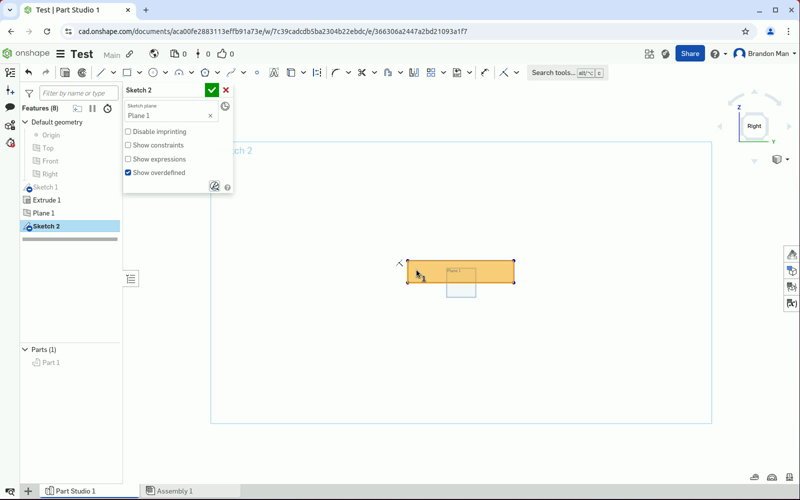
mouse_move(73, 352)
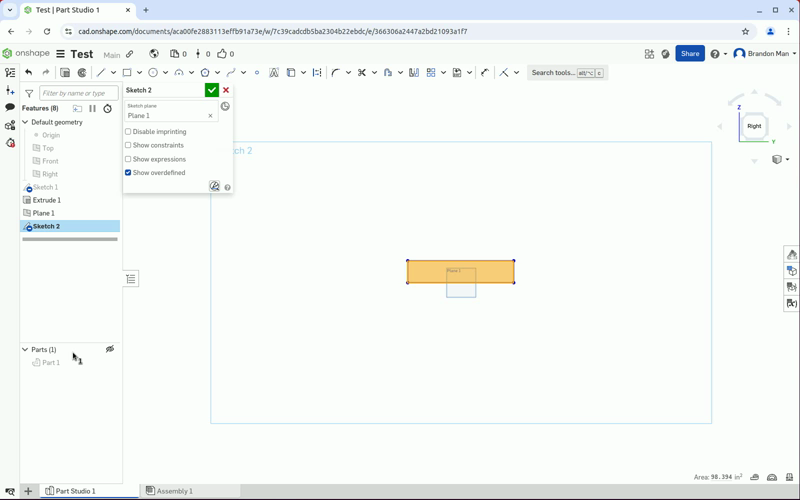
key(shift+y)
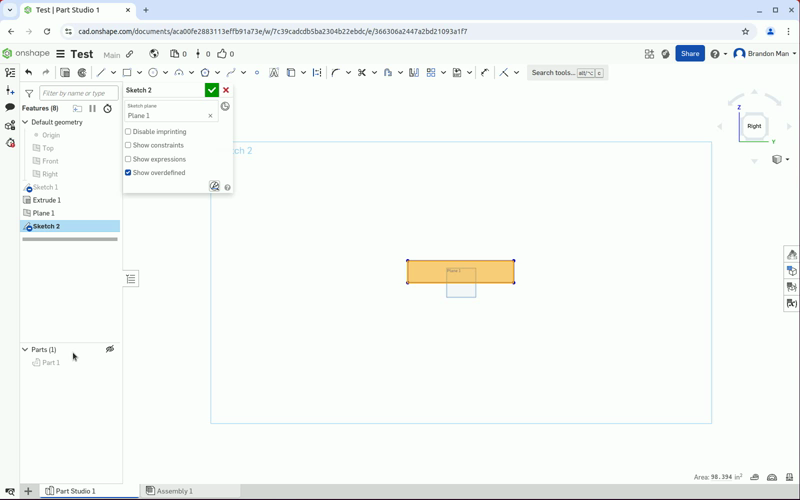
key(shift+e)
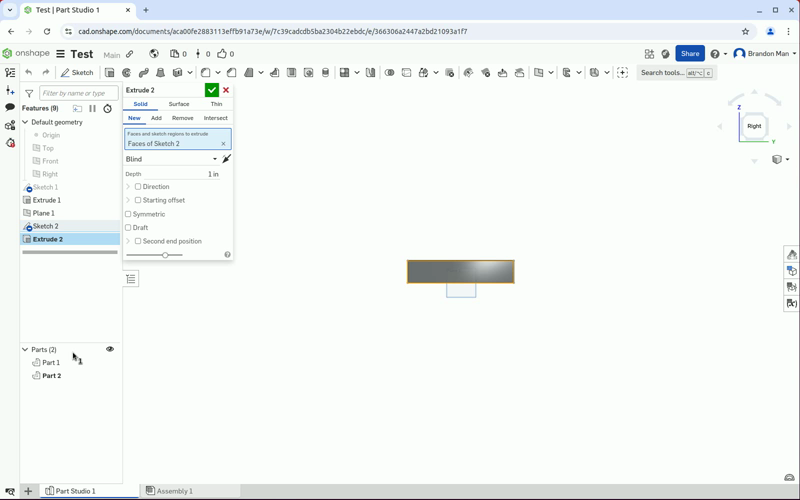
mouse_move(143, 106)
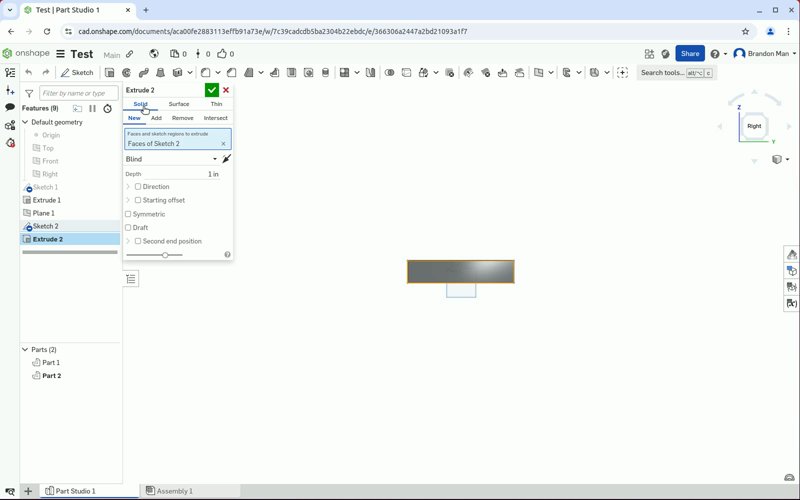
click(143, 106)
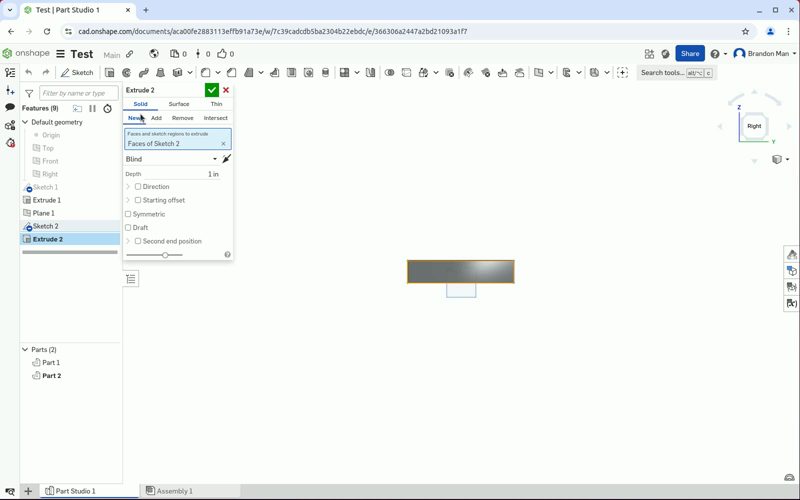
mouse_move(137, 120)
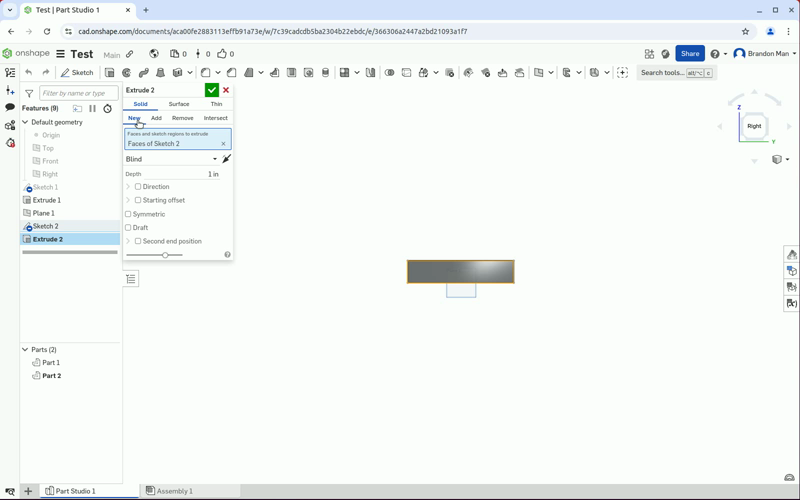
click(137, 120)
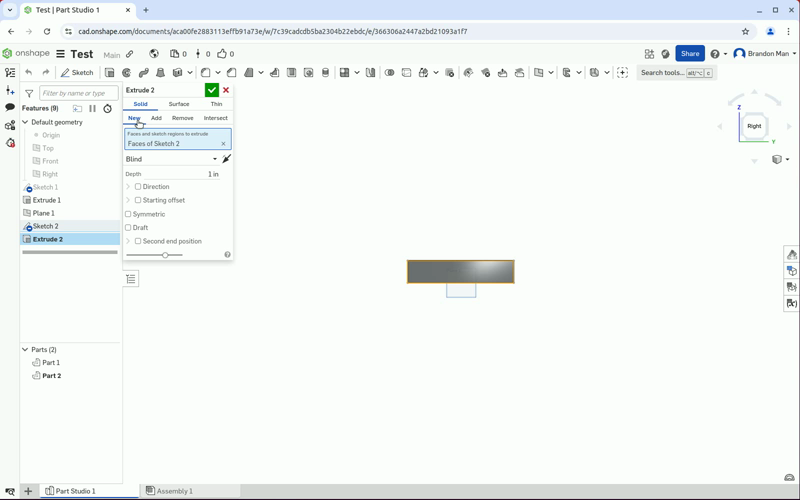
key(tab, 4)
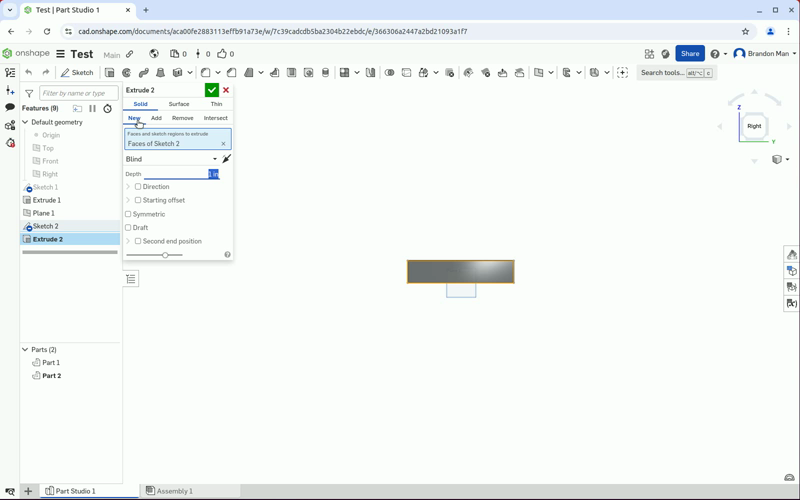
text(0.722)
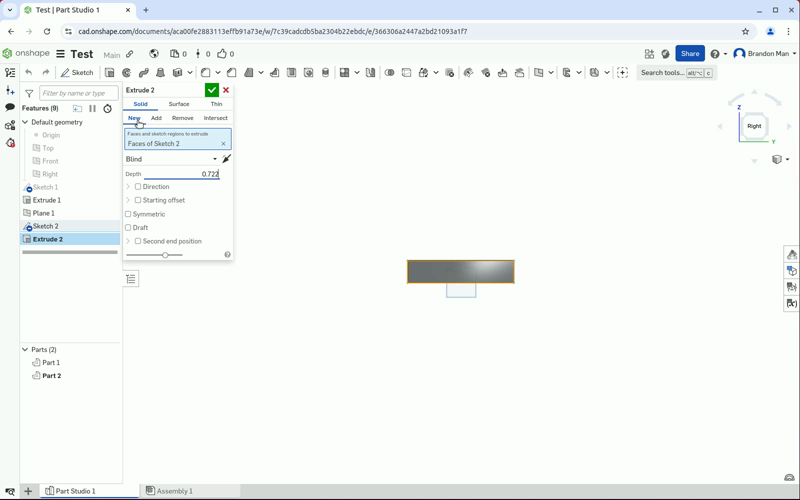
key(enter)
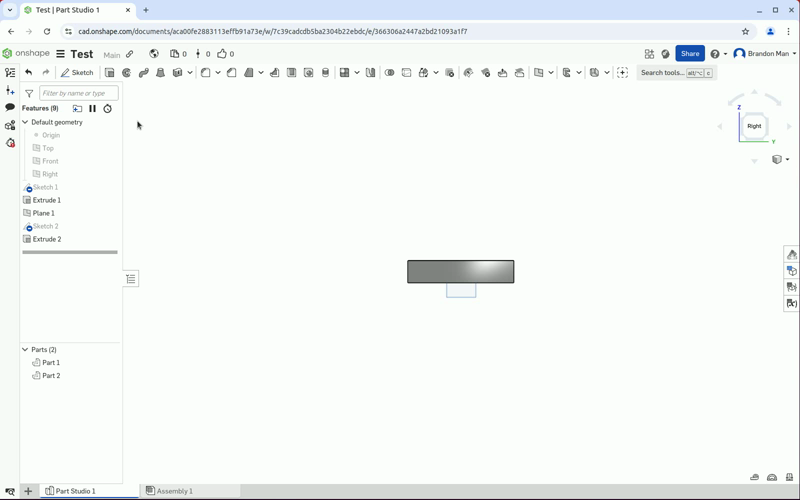
key(shift+h)
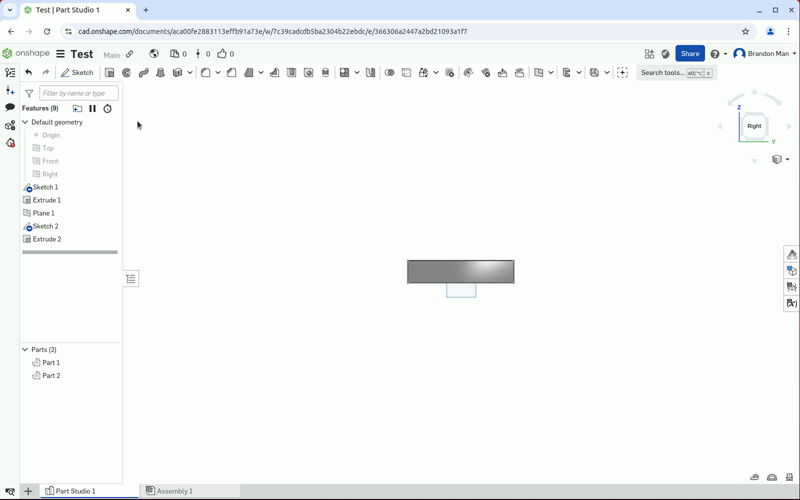
key(shift+h)
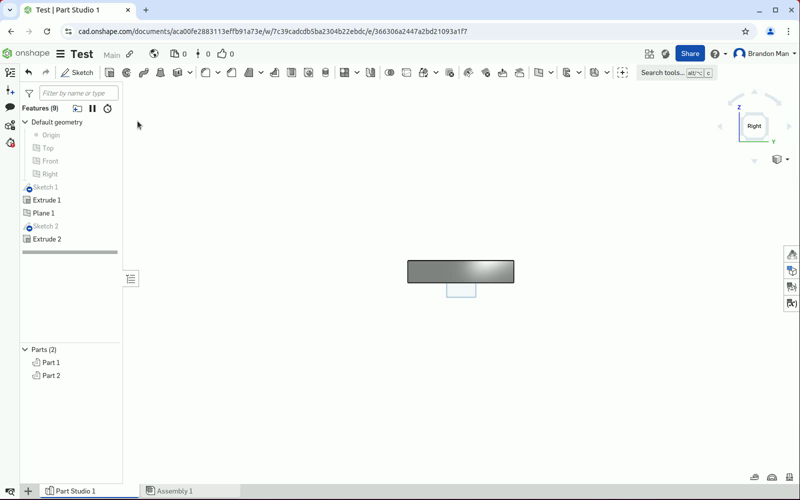
mouse_move(73, 189)
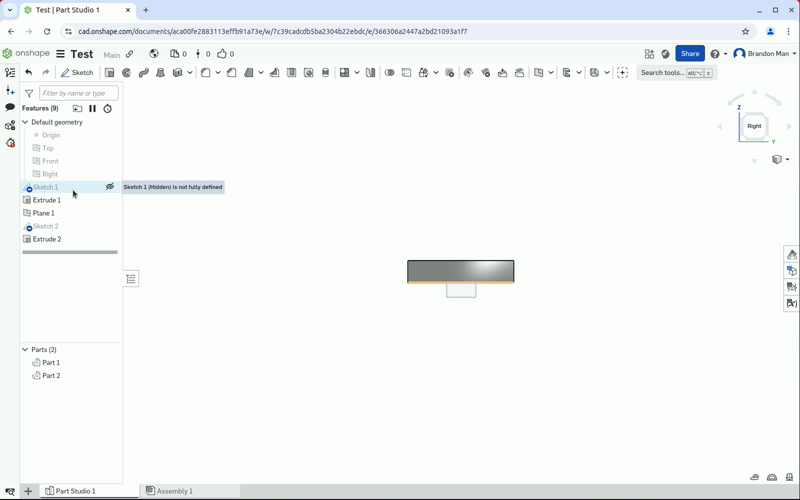
click(73, 189)
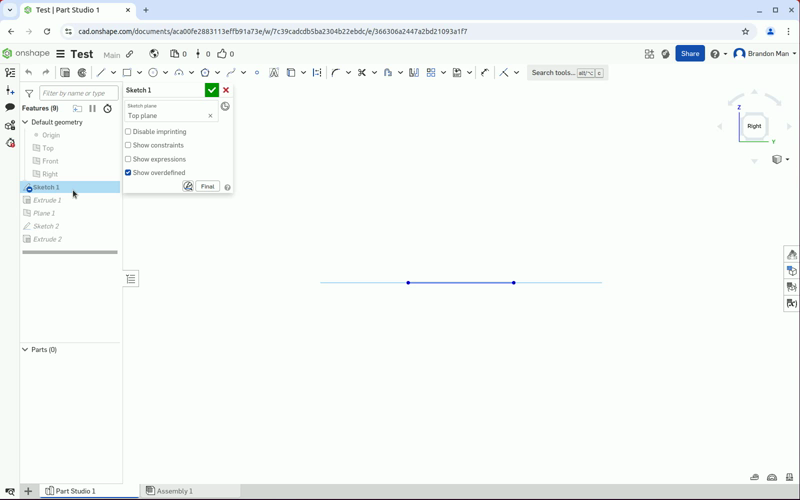
mouse_move(229, 92)
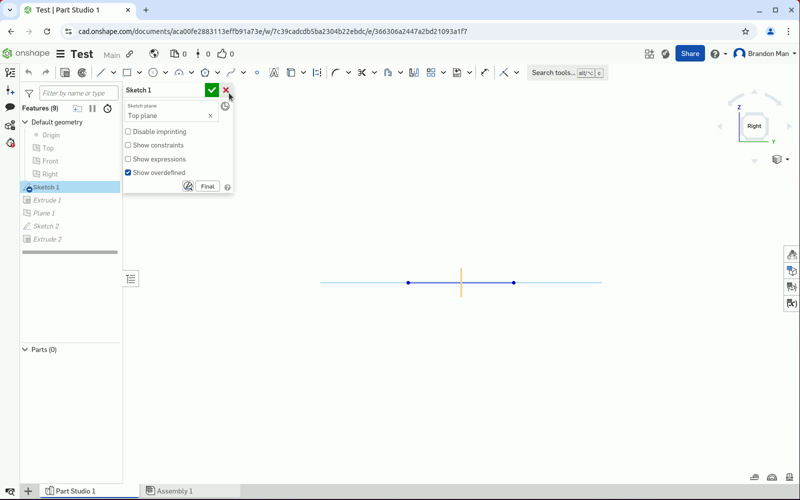
click(229, 92)
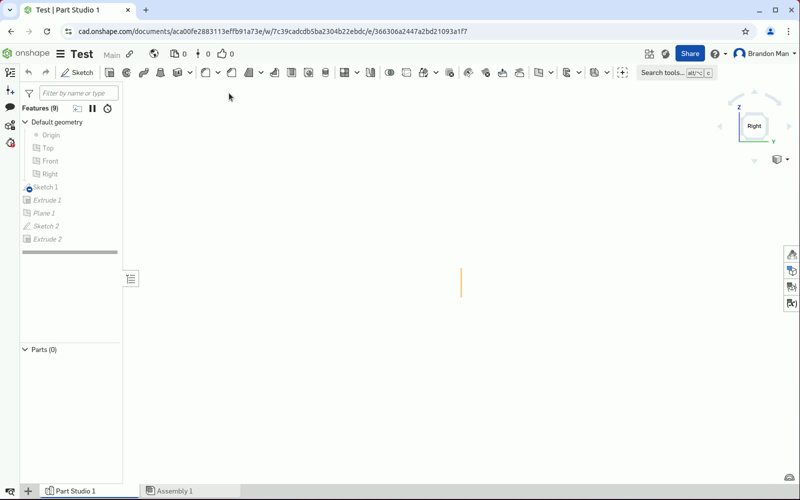
key(shift+s)
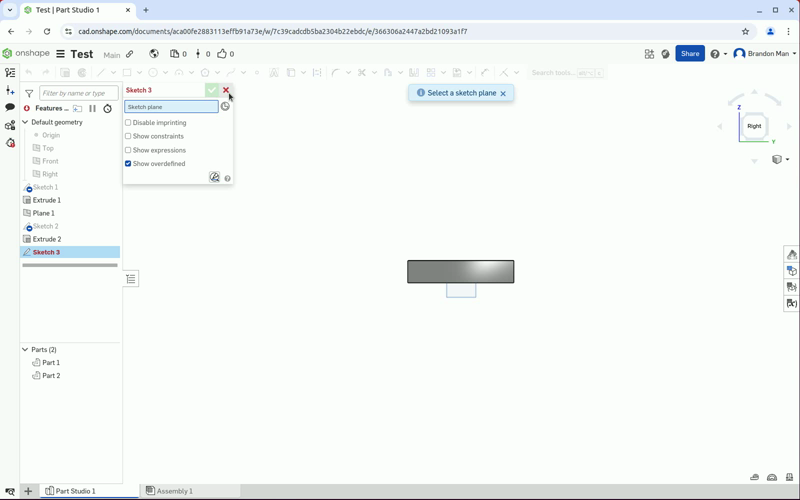
mouse_move(73, 215)
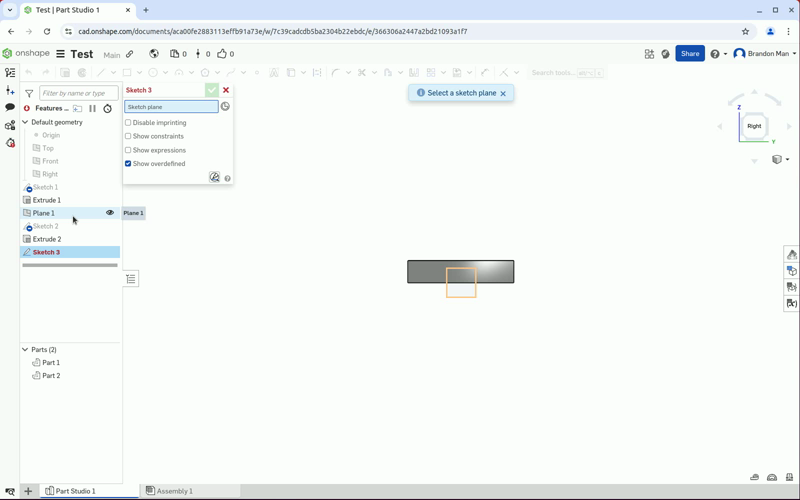
click(73, 215)
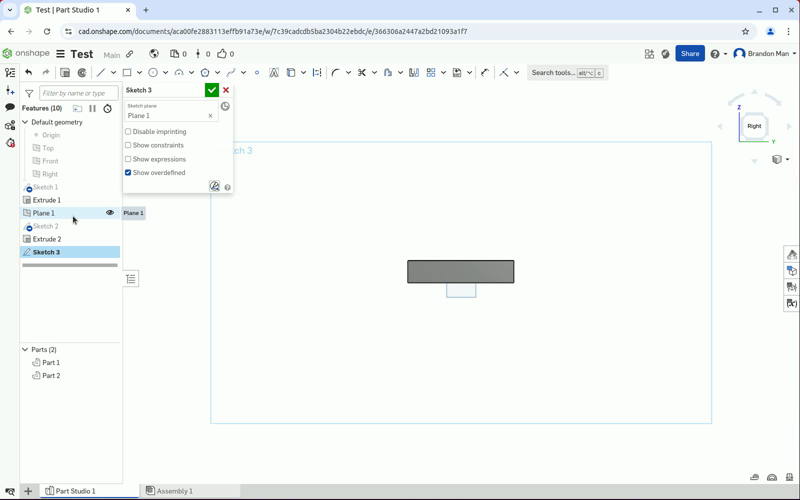
mouse_move(73, 352)
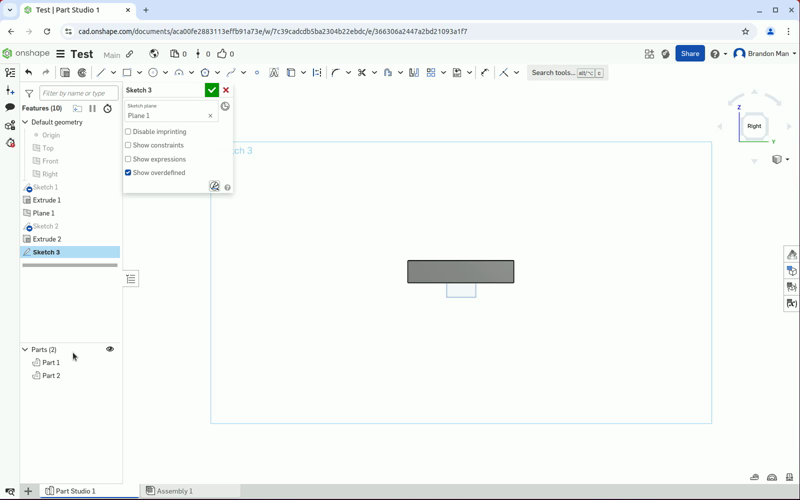
key(y)
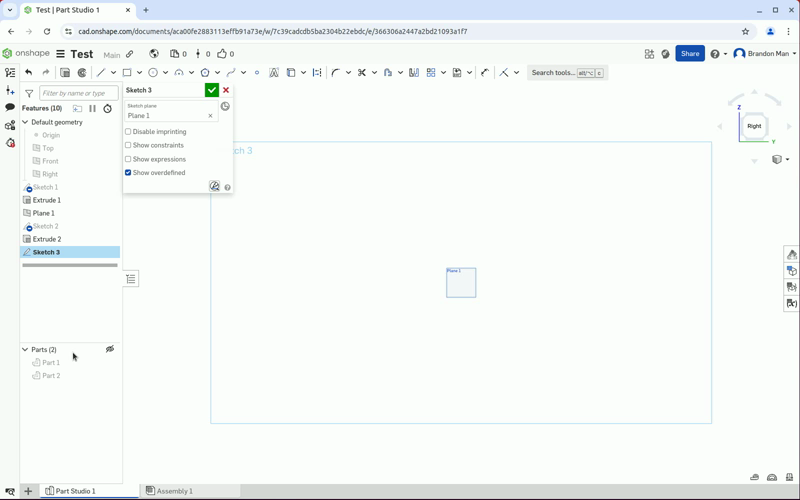
key(l)
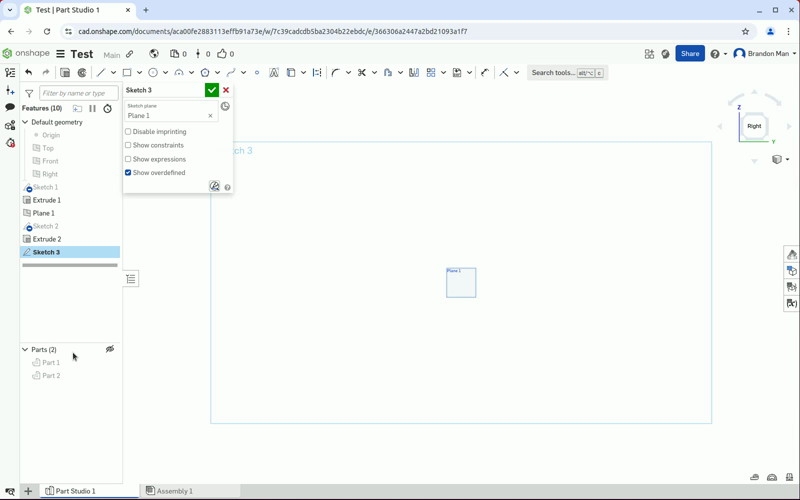
key_down(shift)
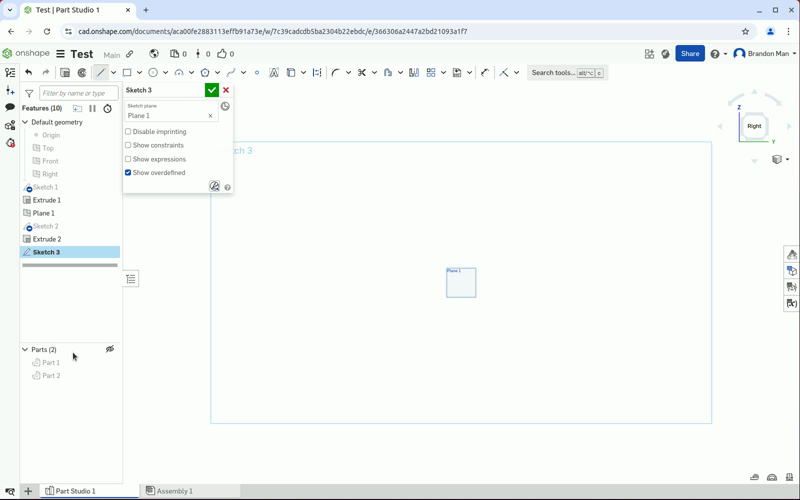
mouse_move(407, 260)
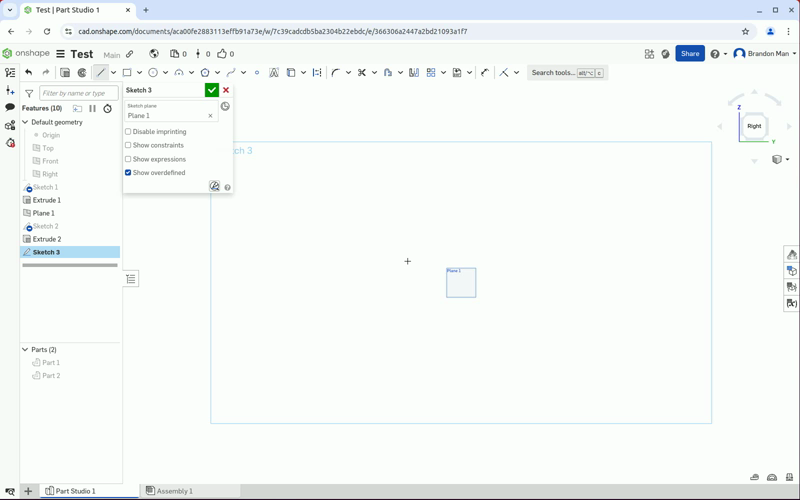
click(407, 260)
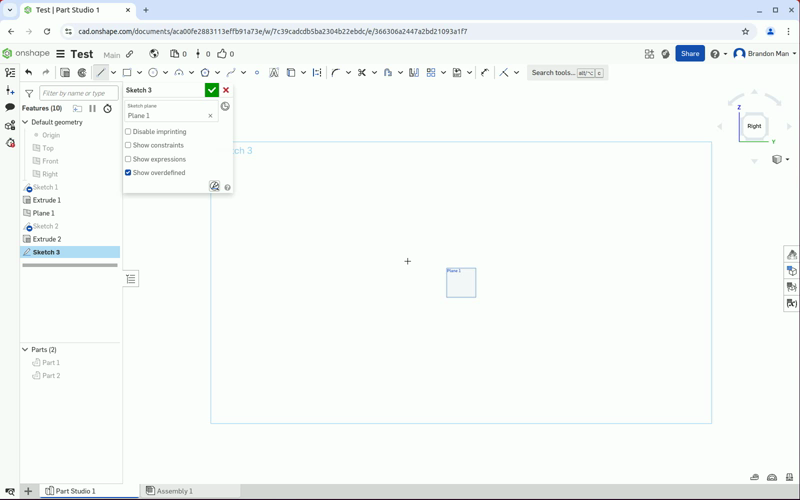
key_up(shift)
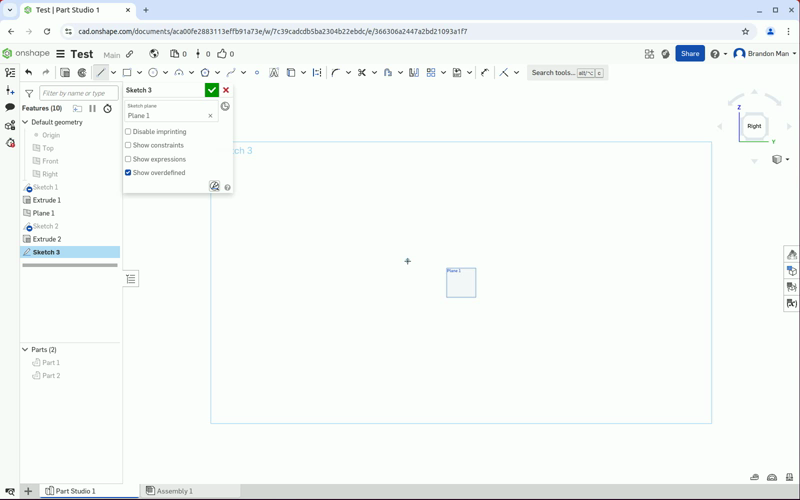
key_down(shift)
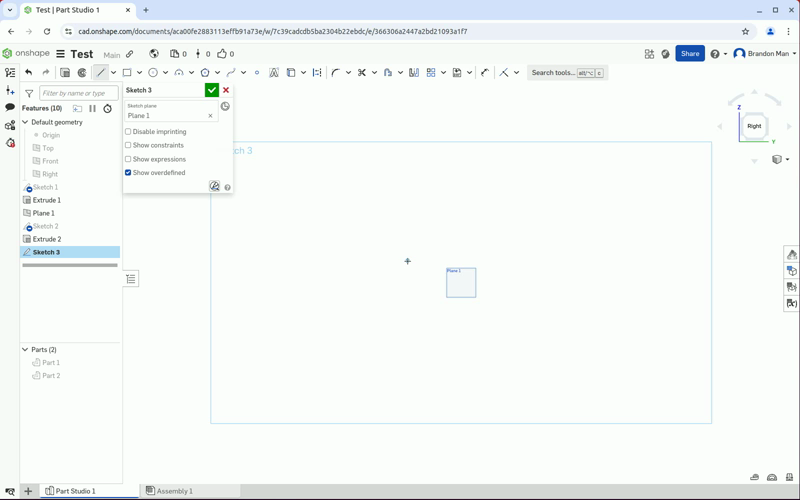
mouse_move(513, 260)
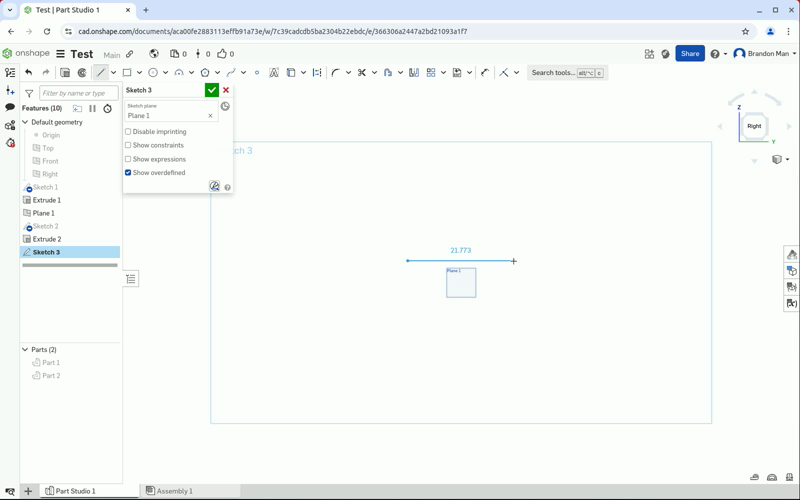
click(513, 260)
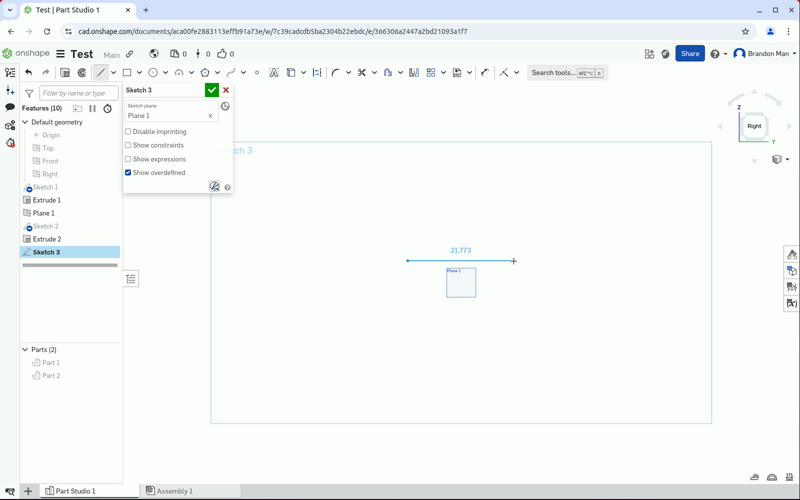
key_up(shift)
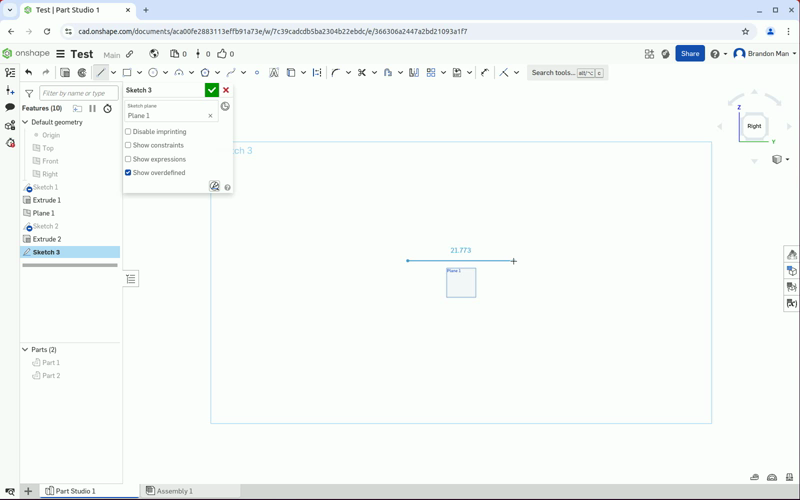
key_down(shift)
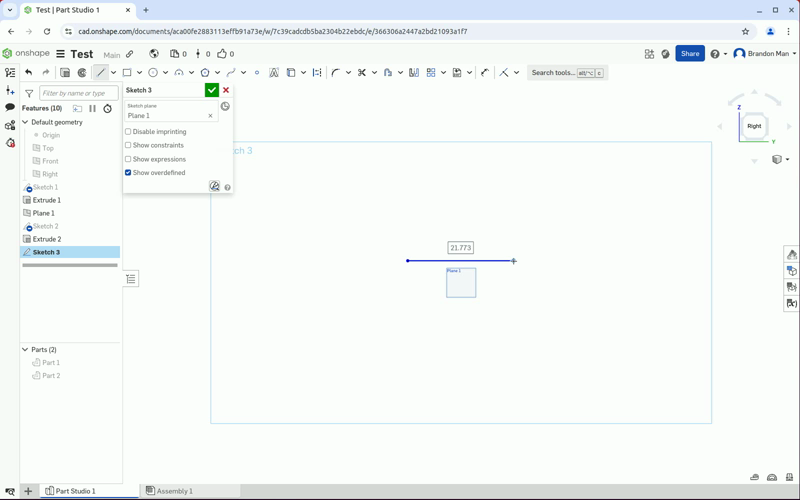
mouse_move(543, 260)
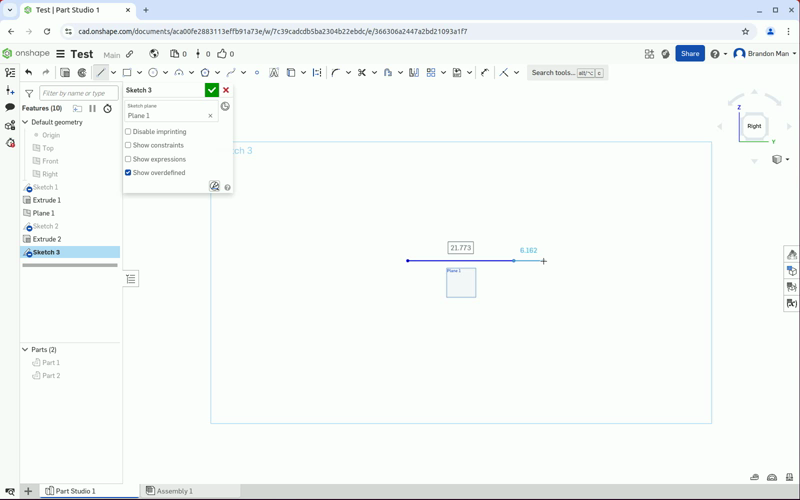
mouse_move(513, 257)
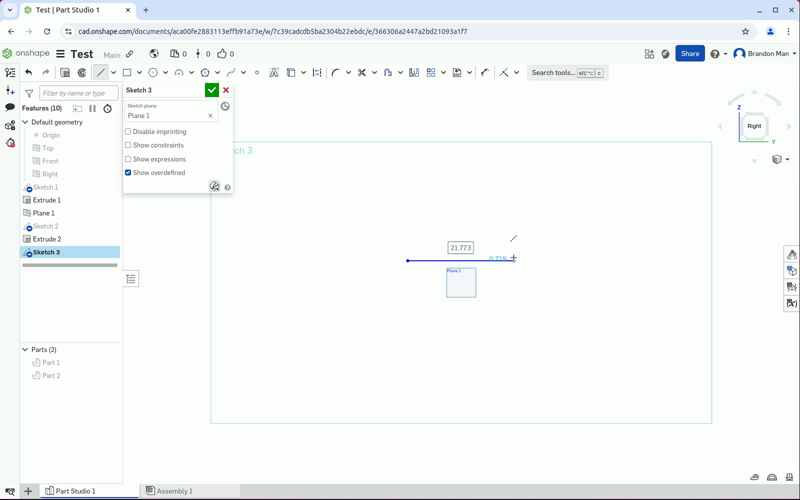
scroll(6)
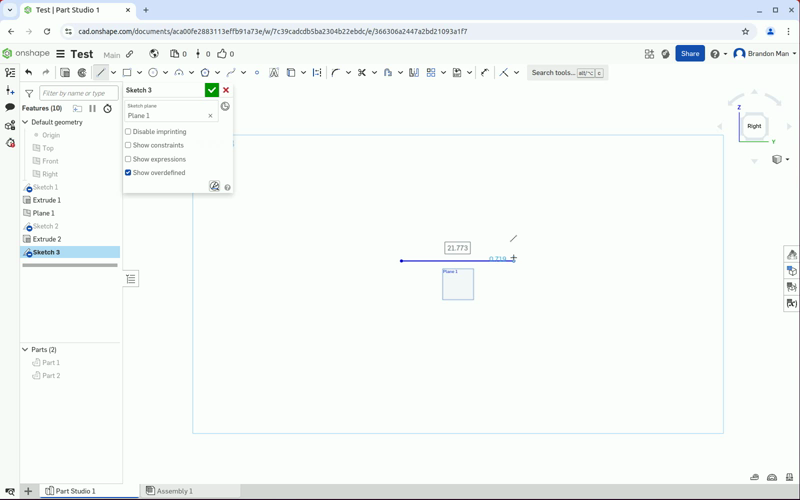
scroll(6)
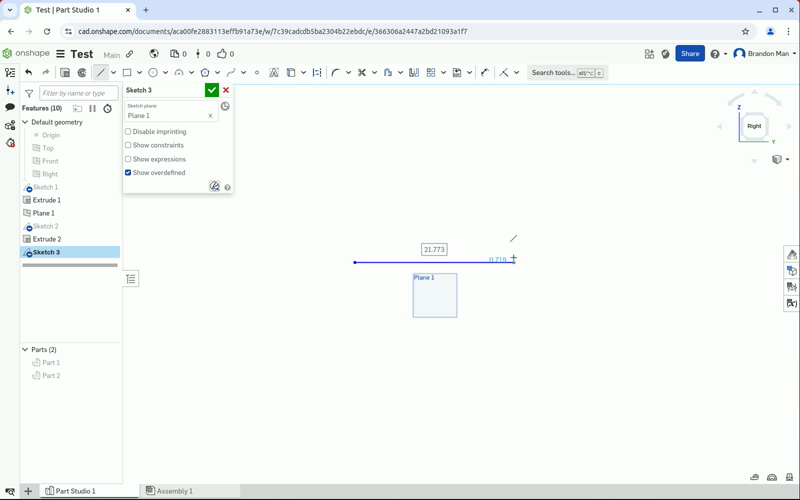
scroll(6)
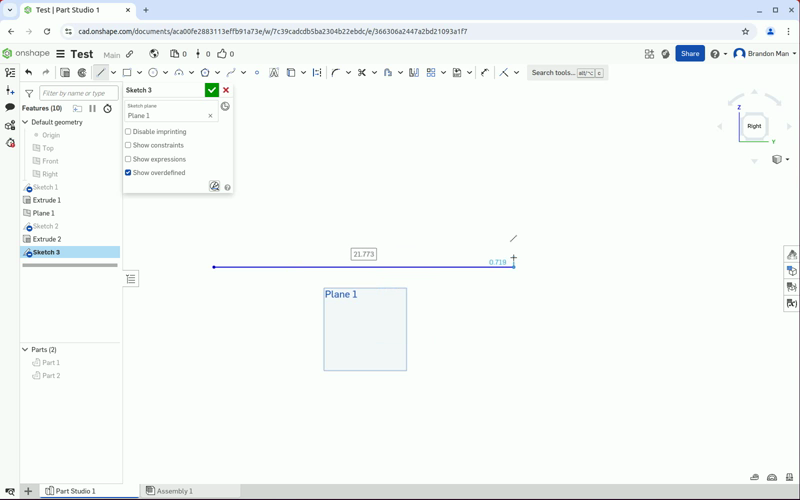
scroll(6)
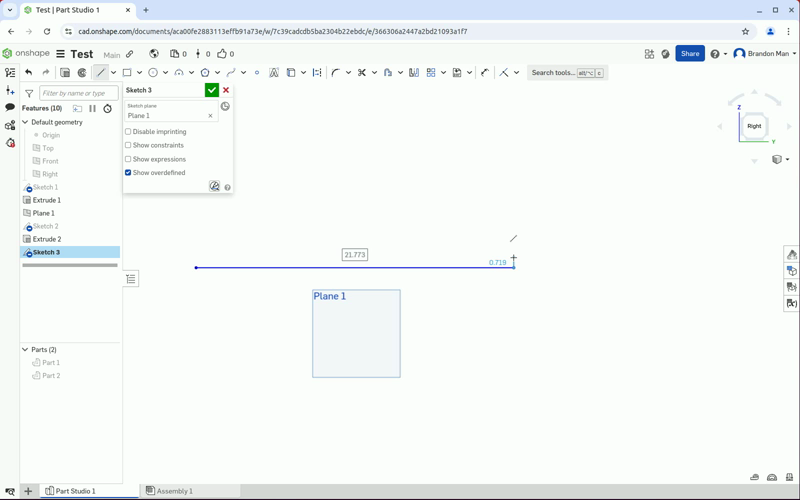
scroll(6)
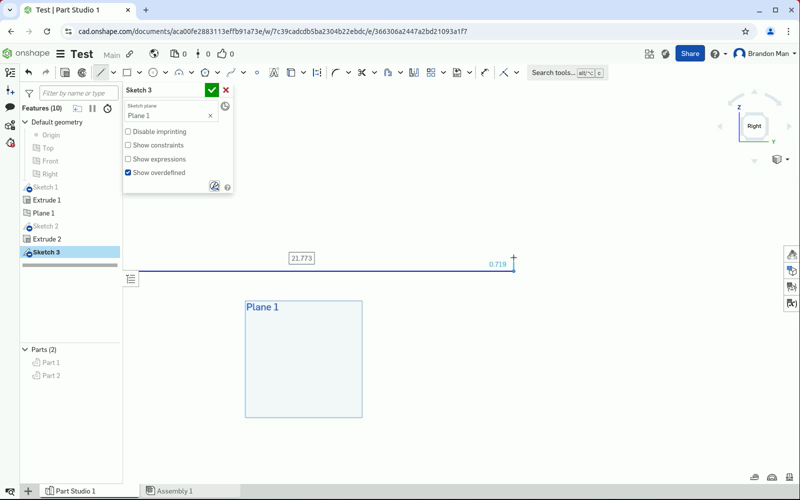
scroll(6)
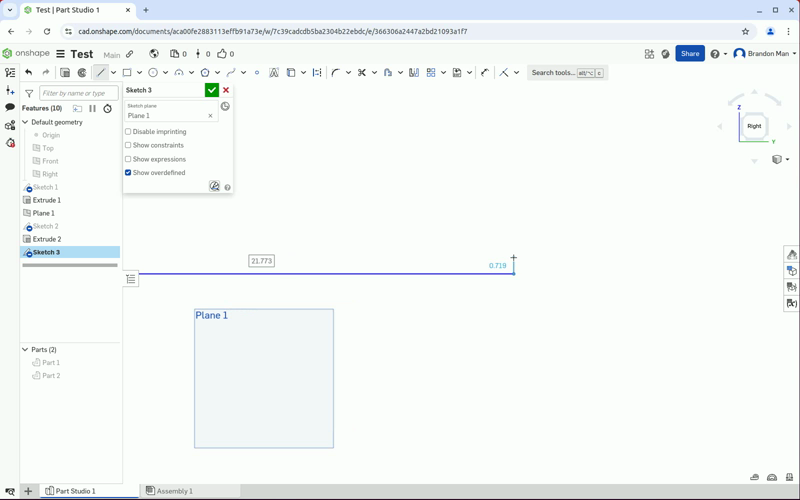
scroll(6)
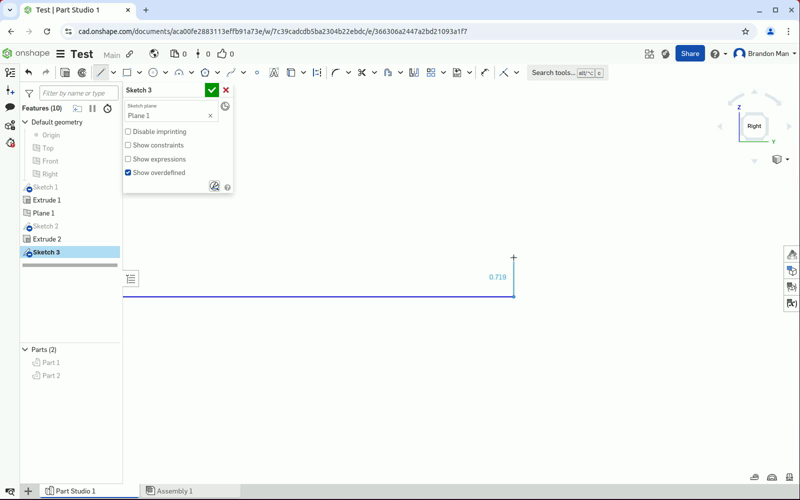
click(513, 257)
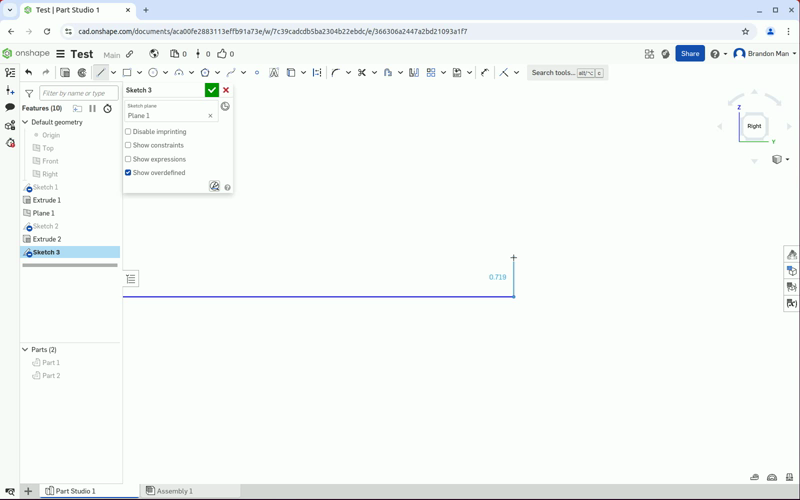
scroll(-6)
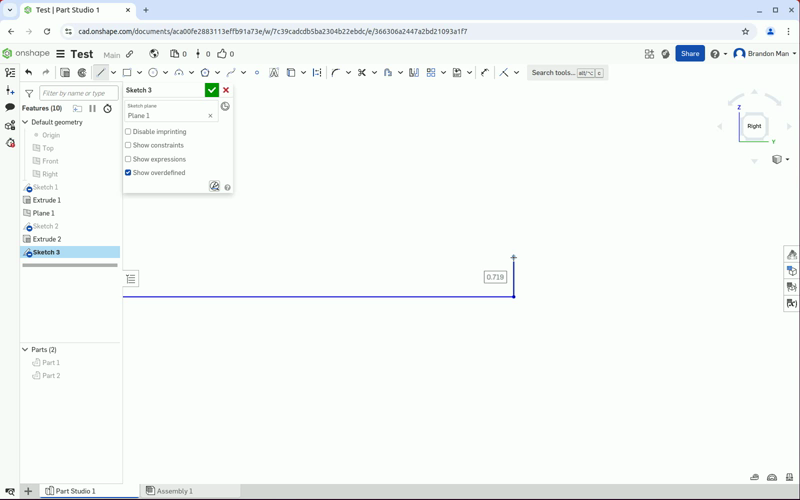
scroll(-6)
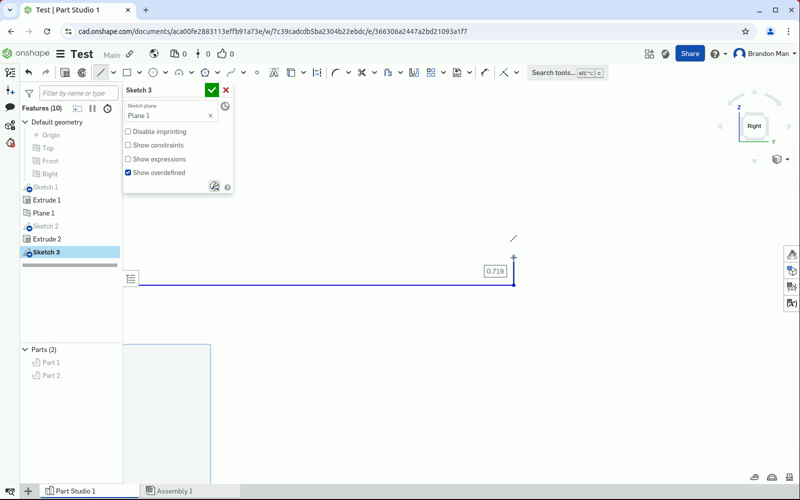
scroll(-6)
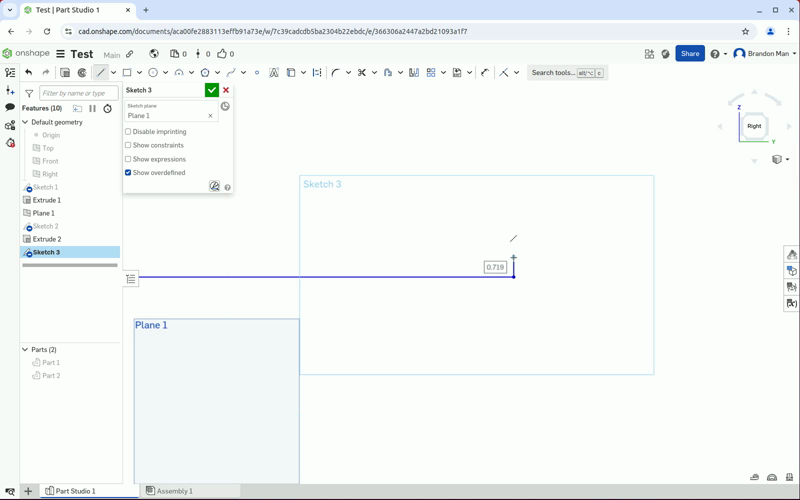
scroll(-6)
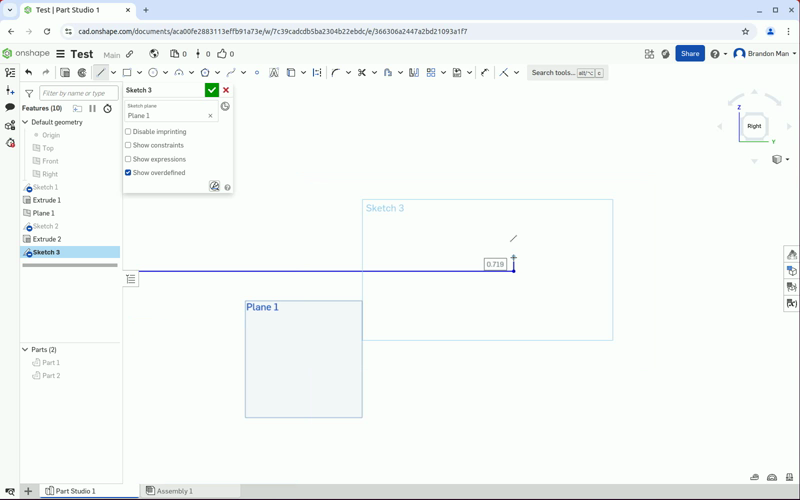
scroll(-6)
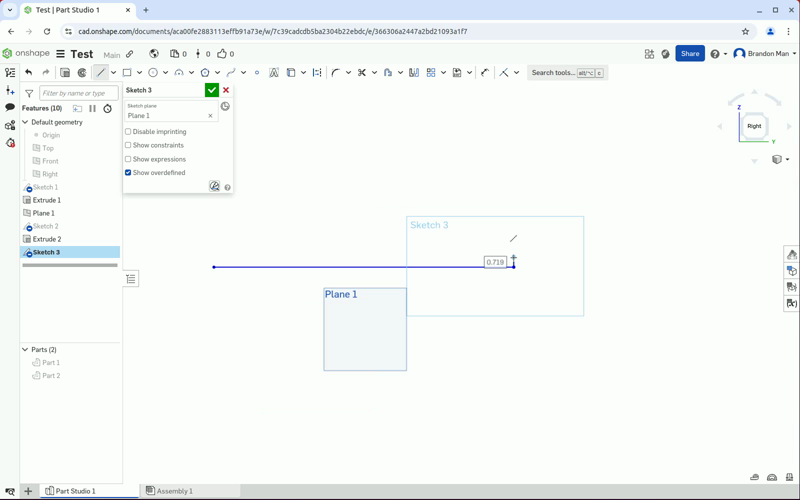
scroll(-6)
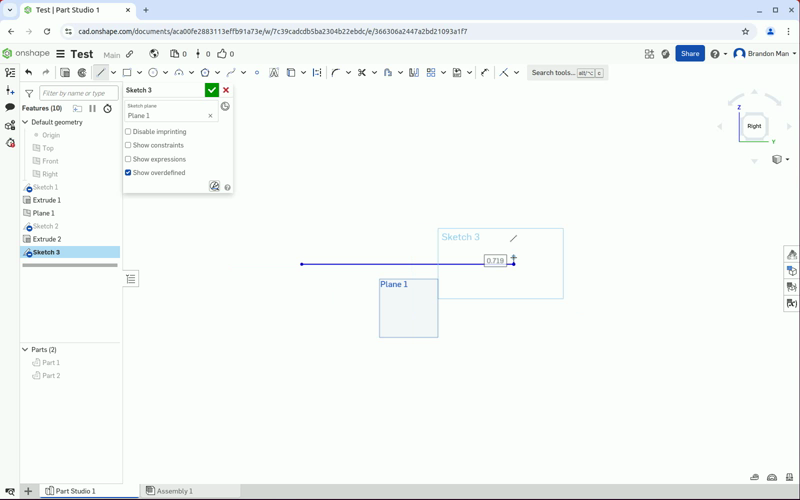
scroll(-6)
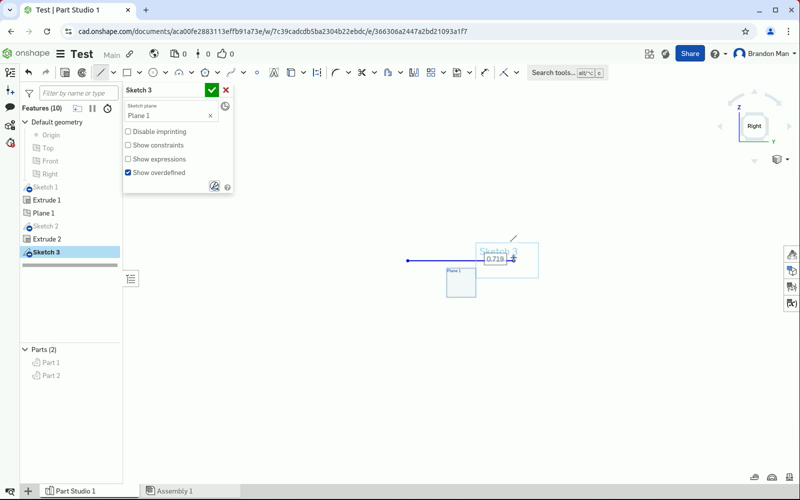
key_up(shift)
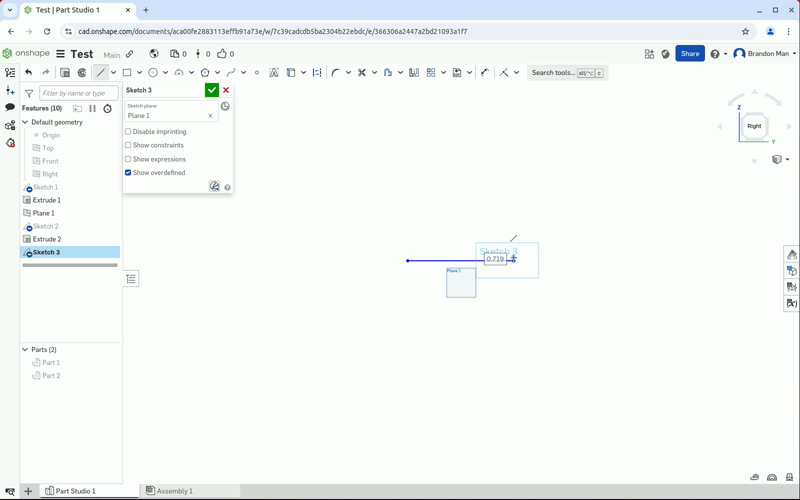
key_down(shift)
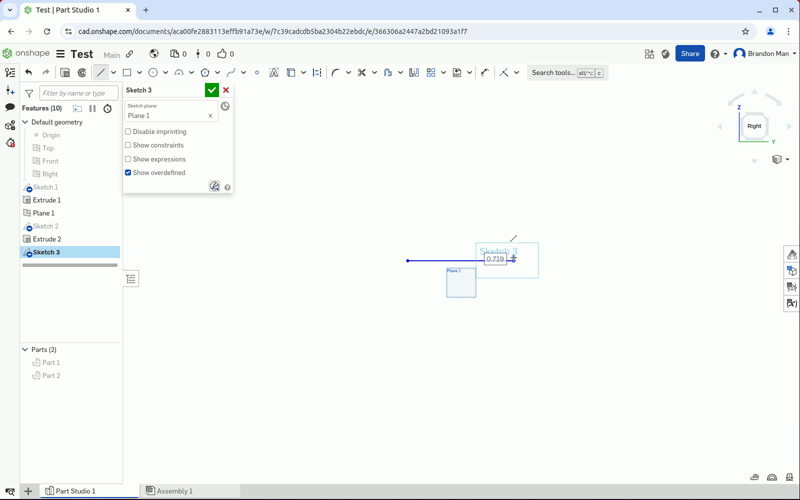
mouse_move(407, 257)
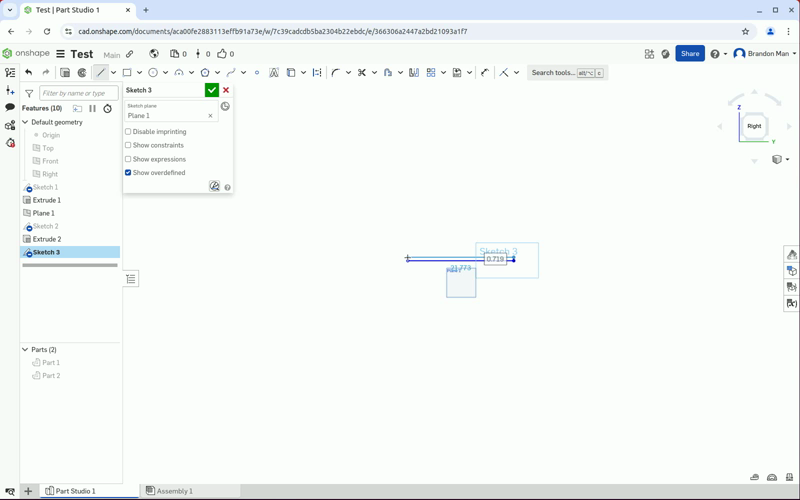
scroll(6)
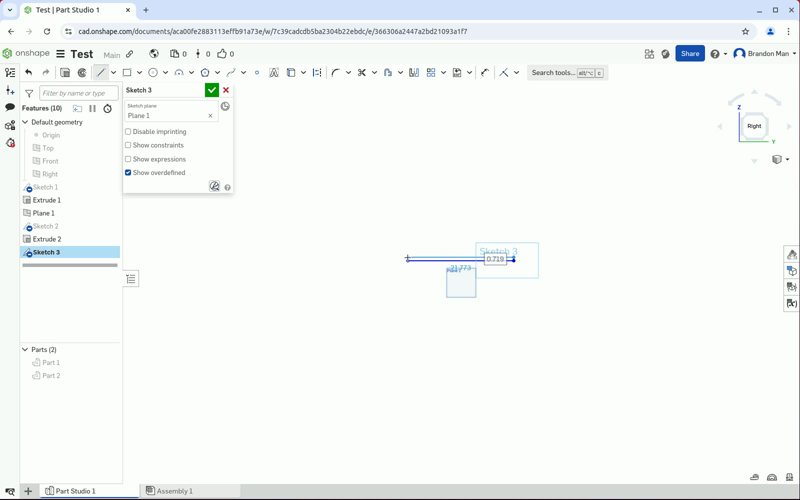
scroll(6)
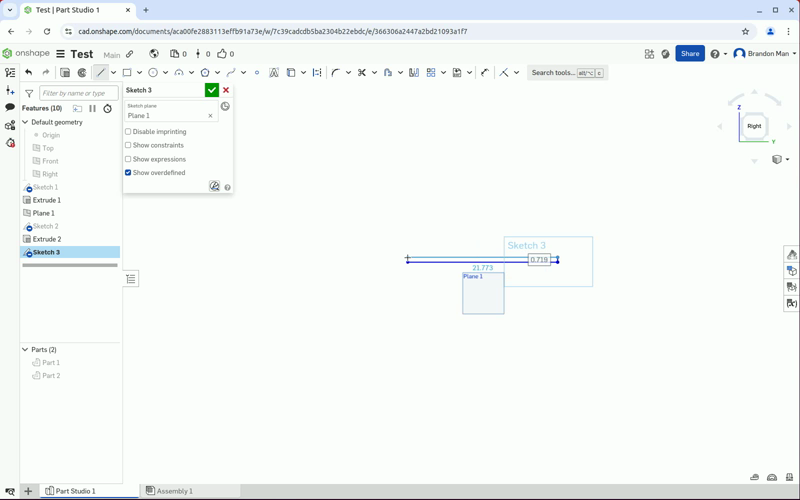
scroll(6)
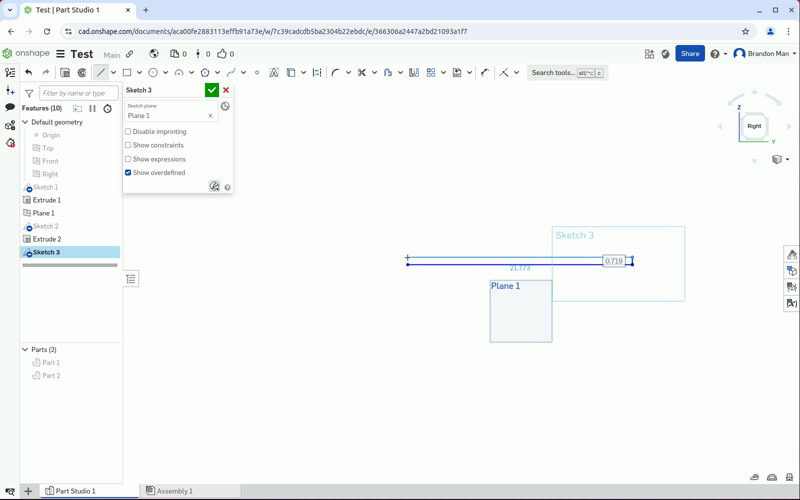
scroll(6)
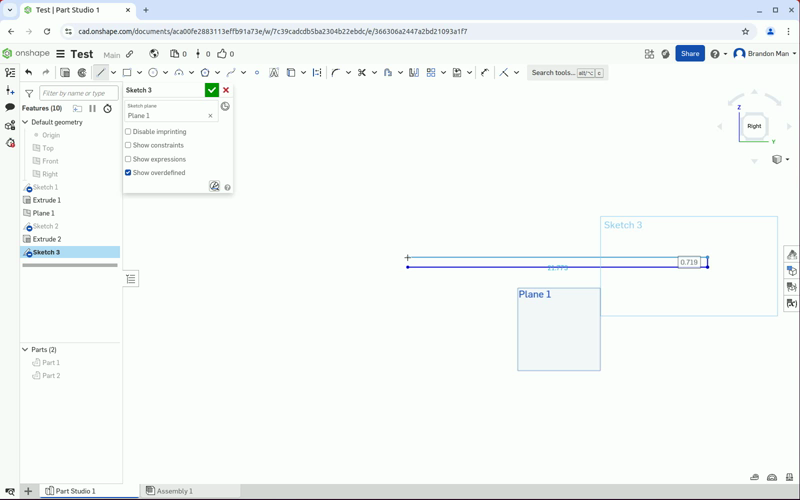
scroll(6)
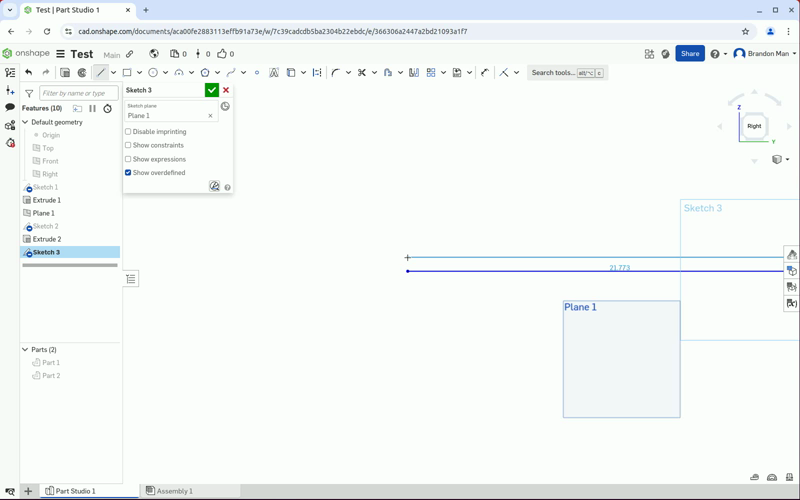
scroll(6)
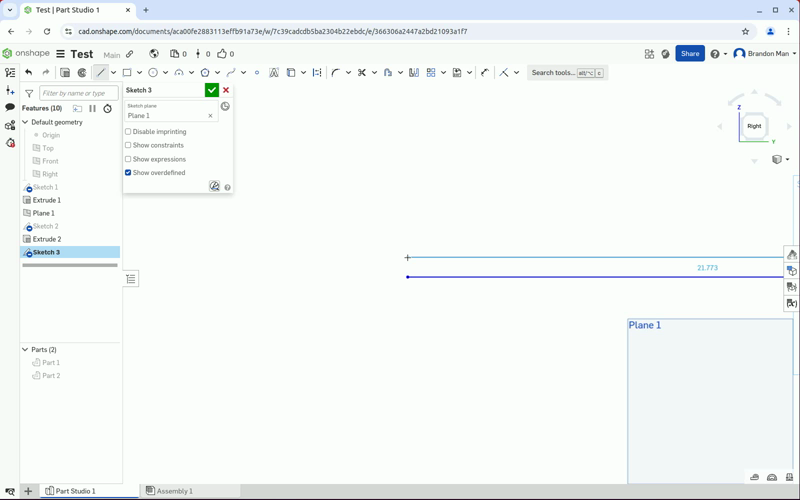
scroll(6)
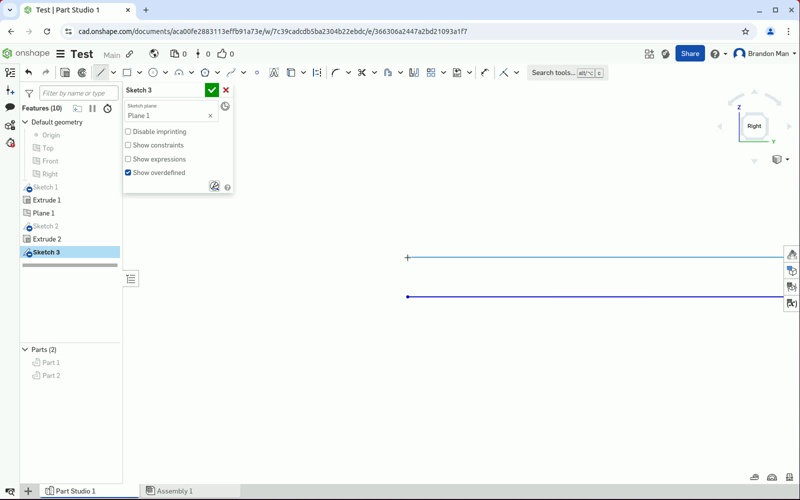
click(407, 257)
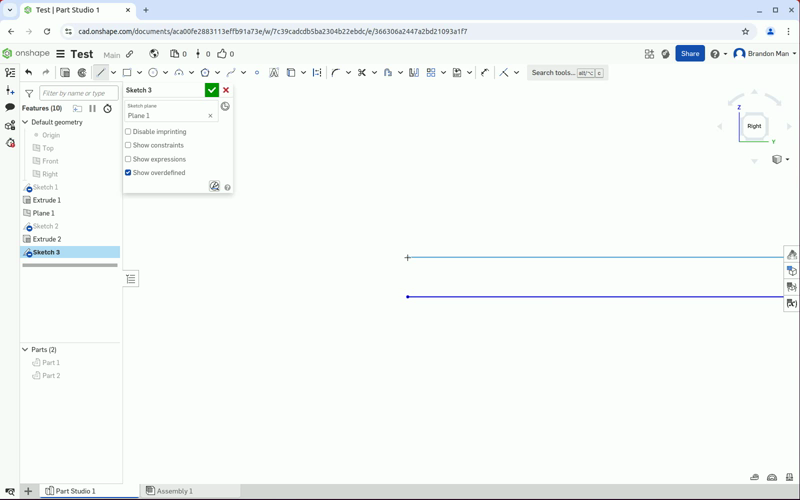
scroll(-6)
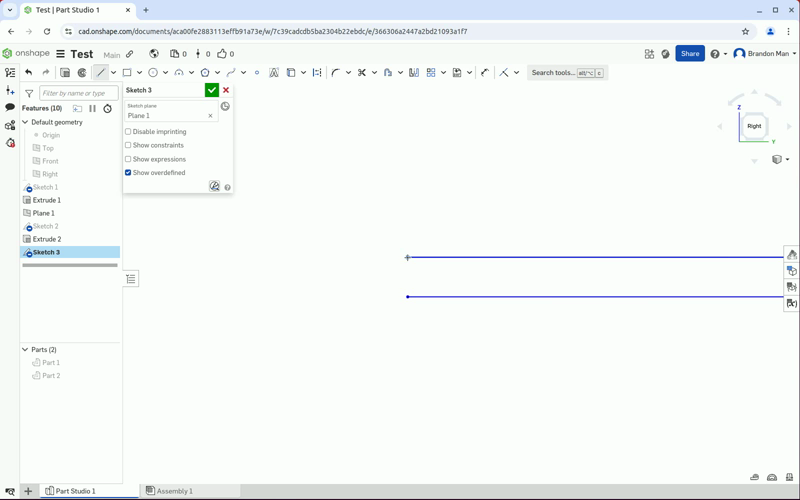
scroll(-6)
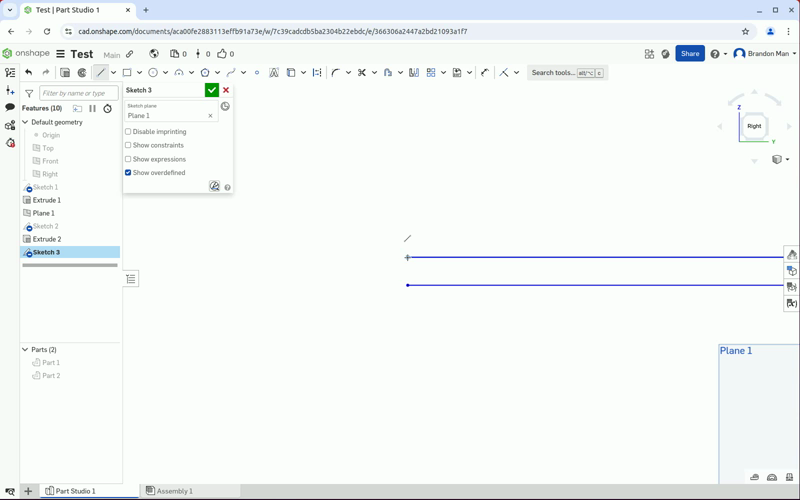
scroll(-6)
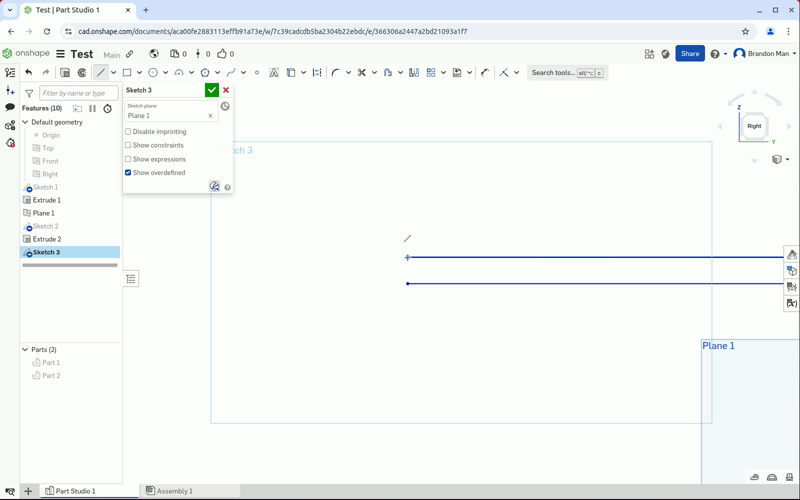
scroll(-6)
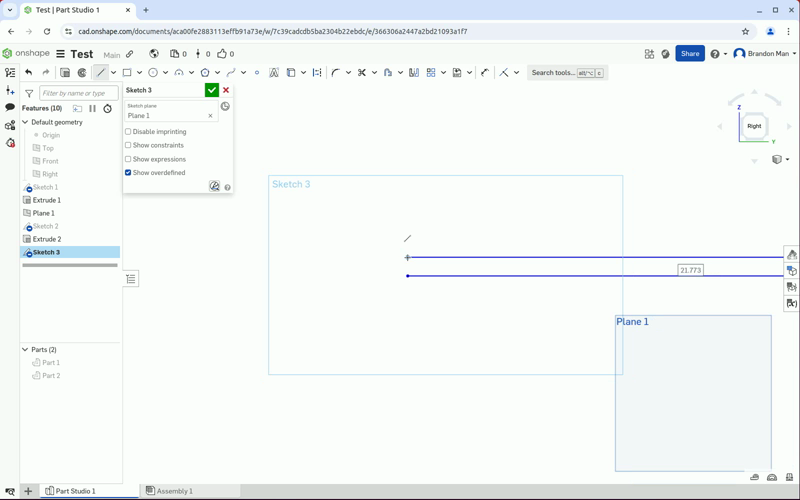
scroll(-6)
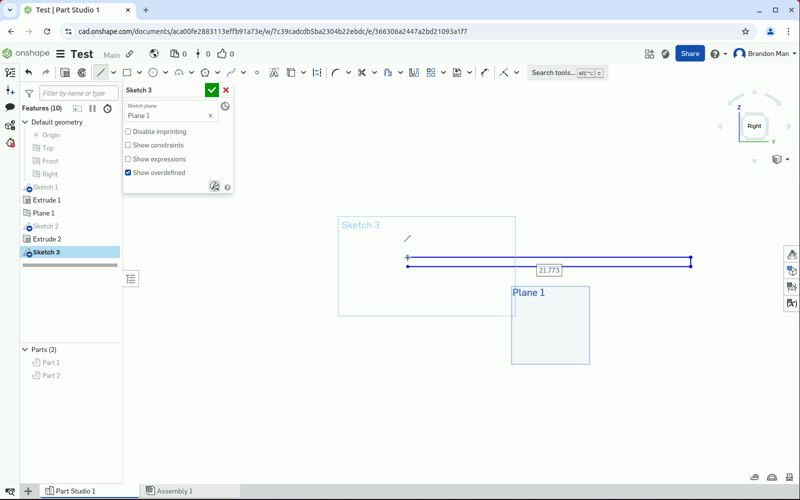
scroll(-6)
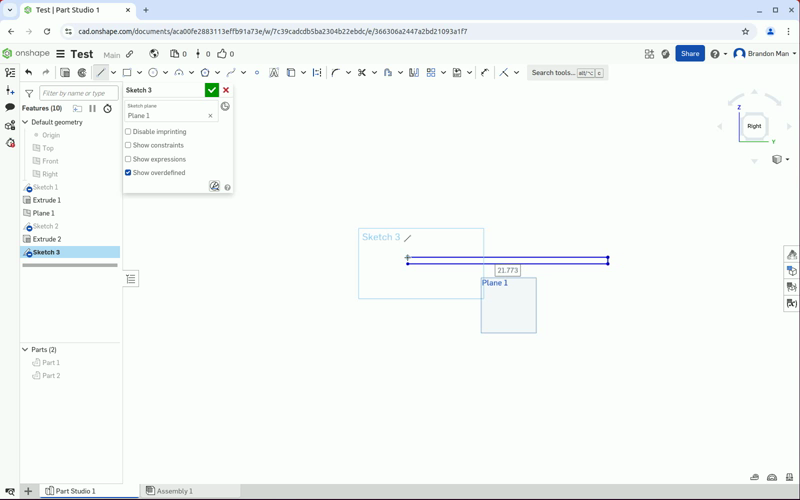
scroll(-6)
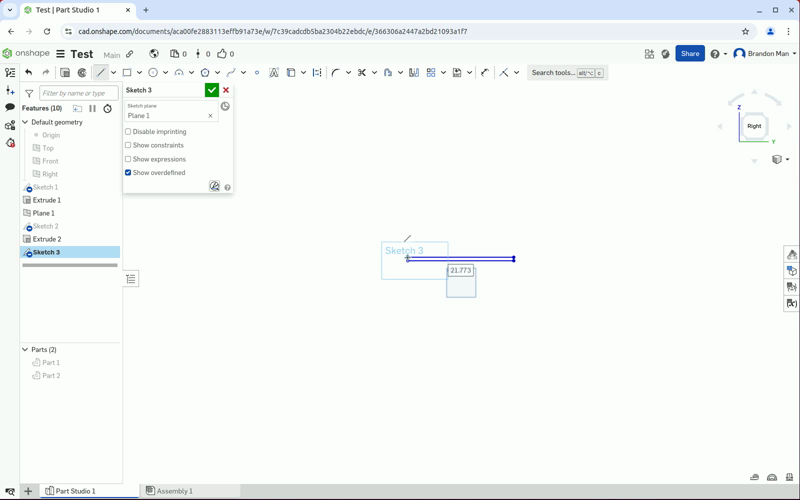
key_up(shift)
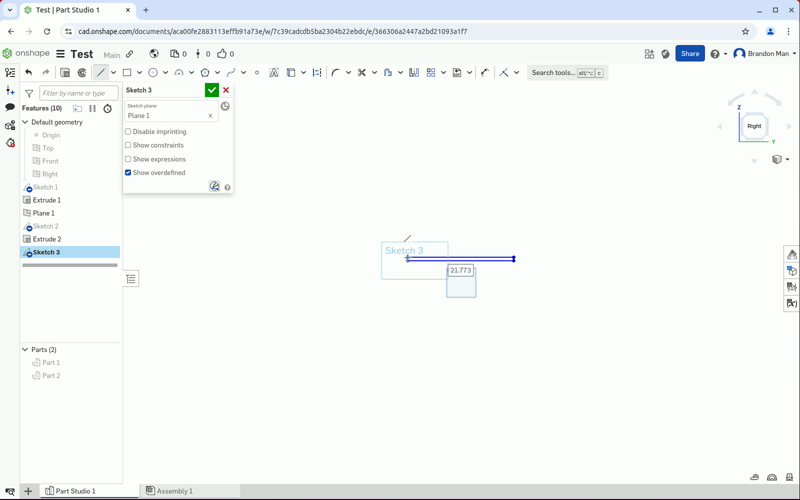
mouse_move(437, 257)
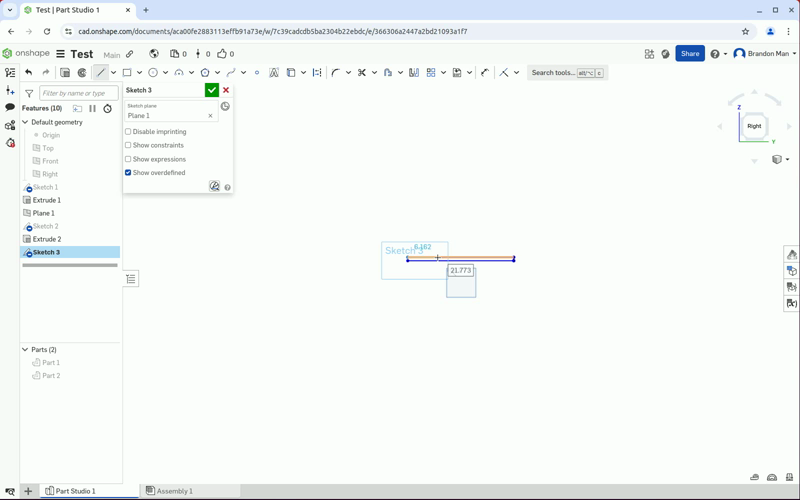
key_down(shift)
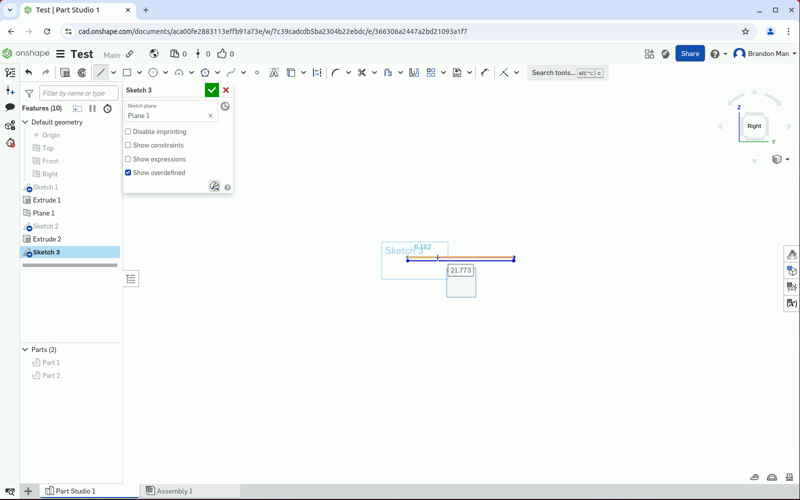
mouse_move(407, 260)
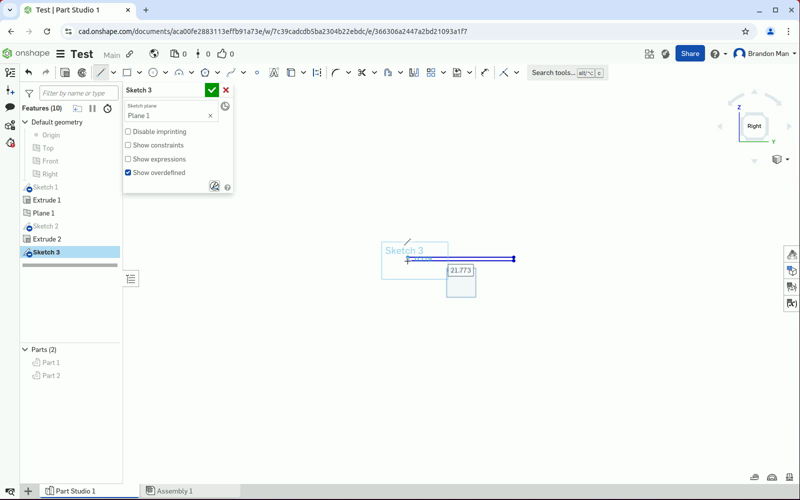
scroll(6)
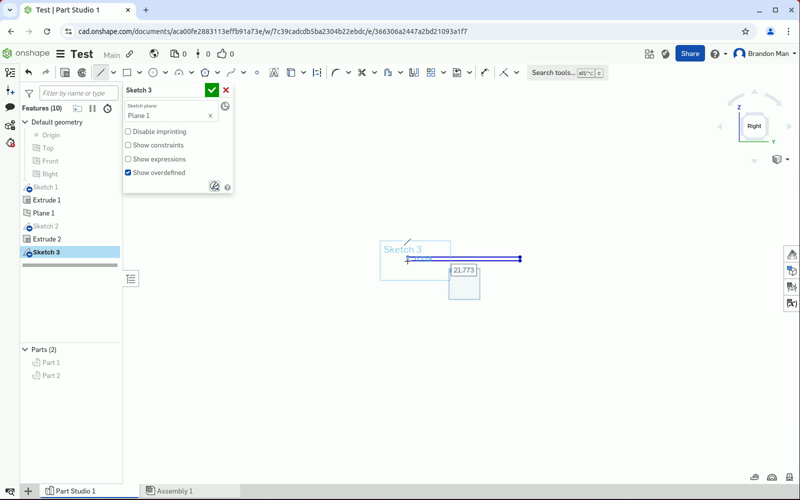
scroll(6)
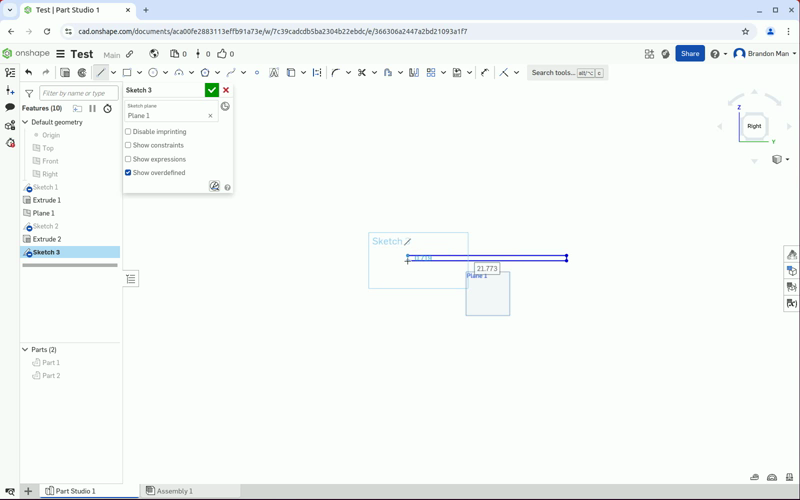
scroll(6)
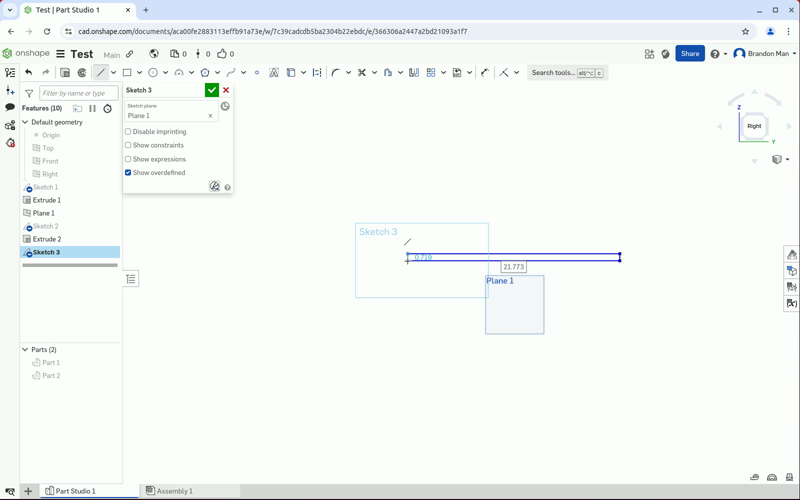
scroll(6)
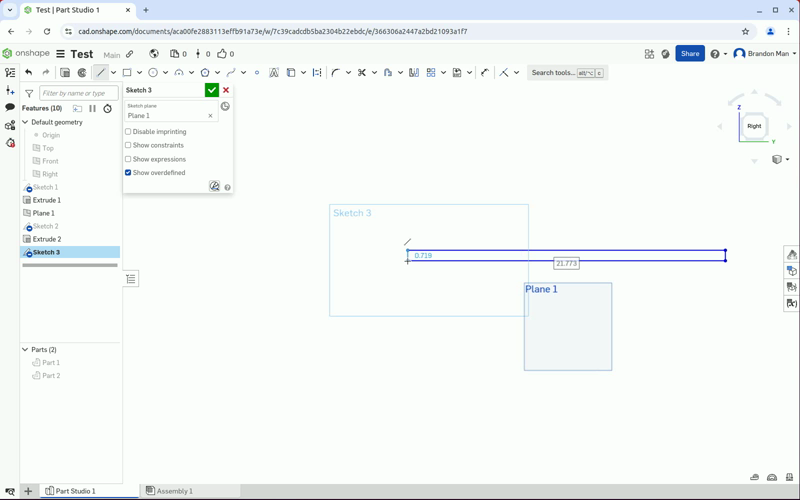
scroll(6)
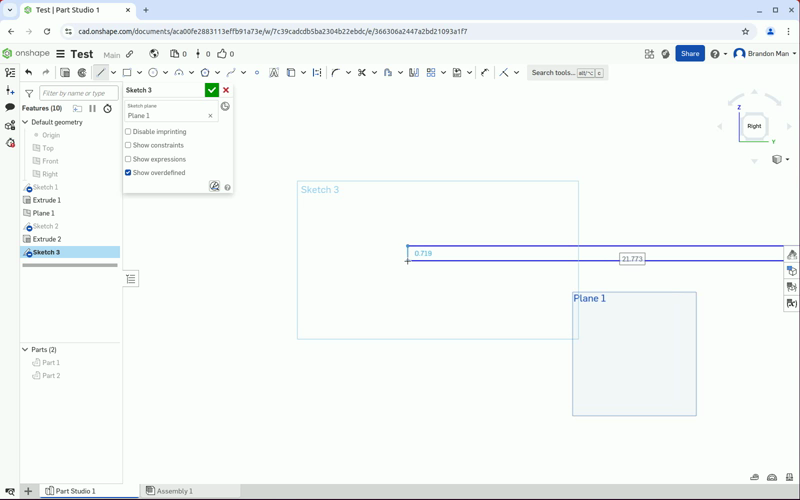
scroll(6)
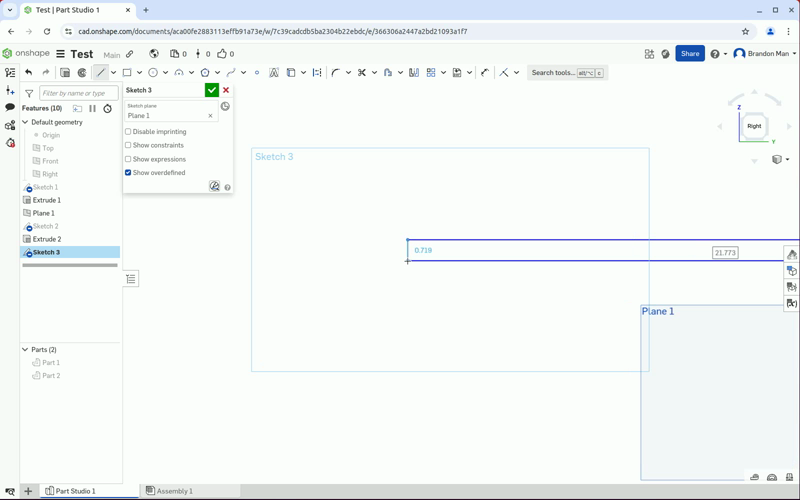
scroll(6)
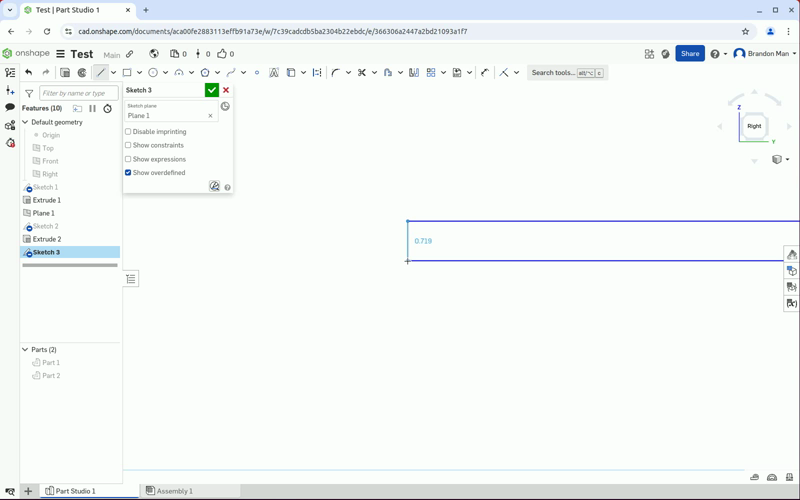
key_up(shift)
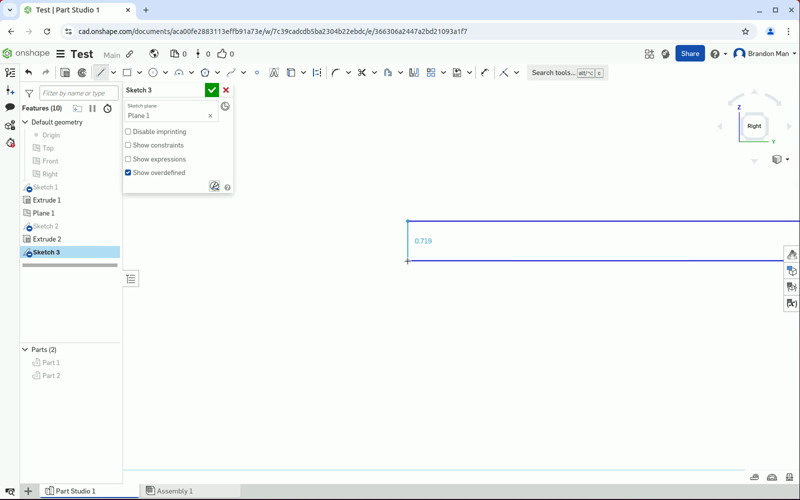
click(407, 260)
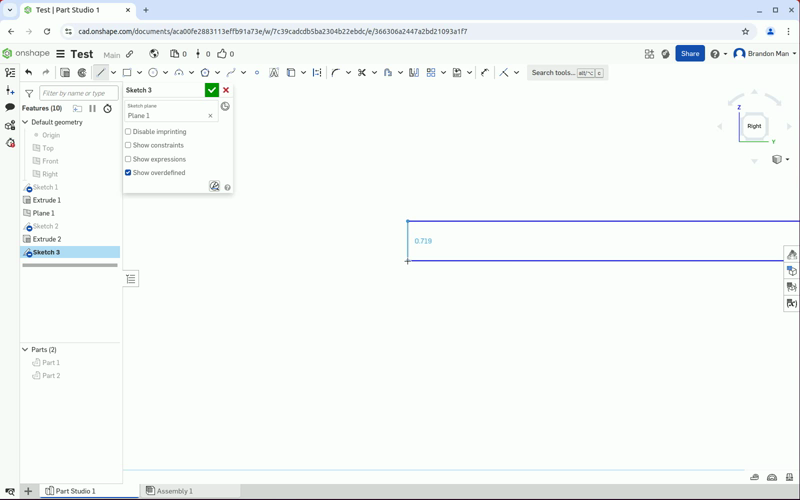
scroll(-6)
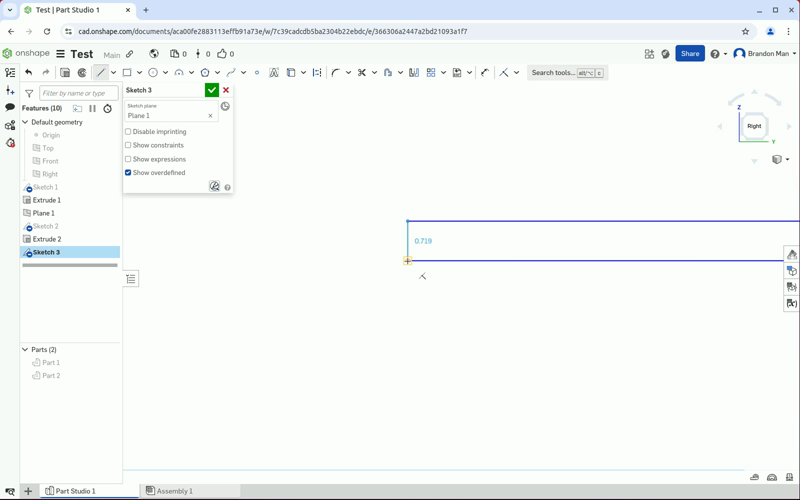
scroll(-6)
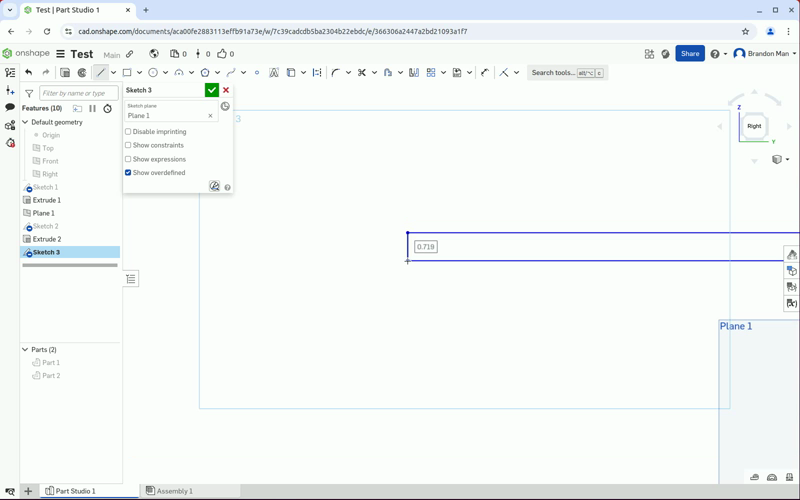
scroll(-6)
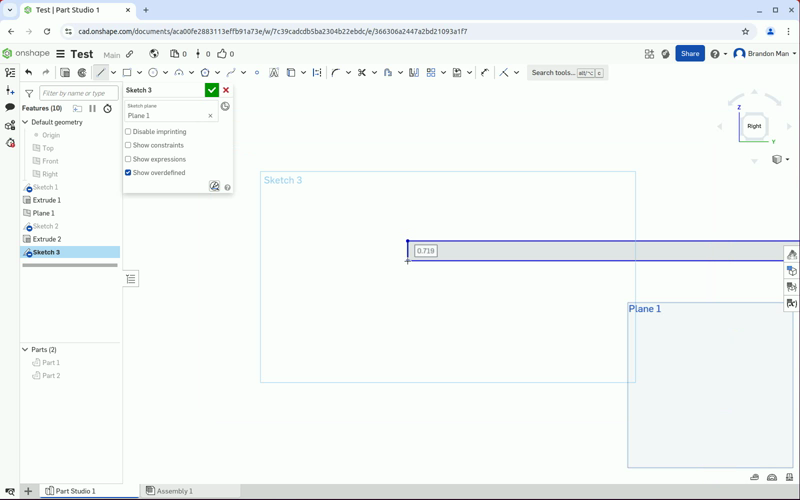
scroll(-6)
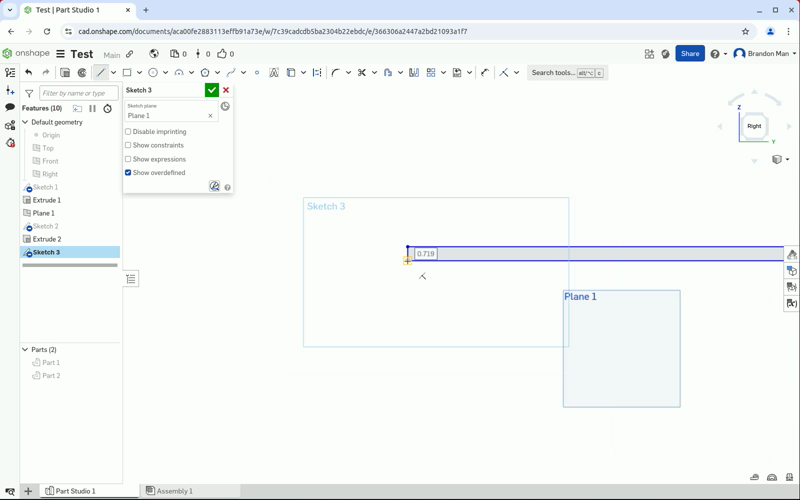
scroll(-6)
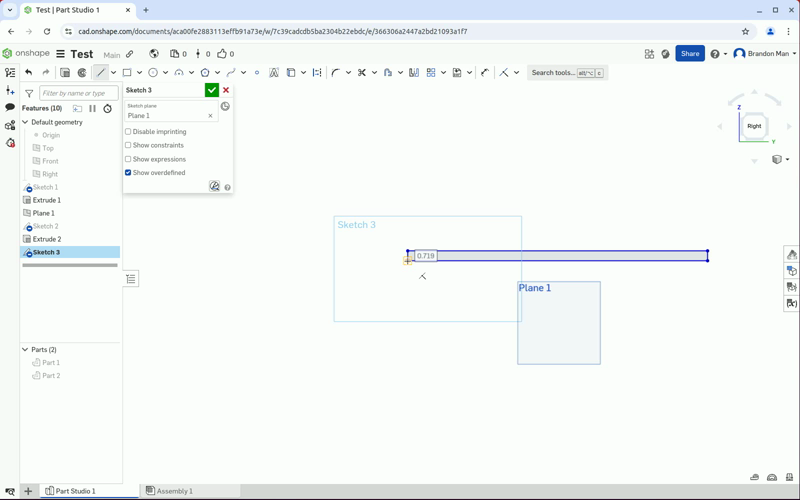
scroll(-6)
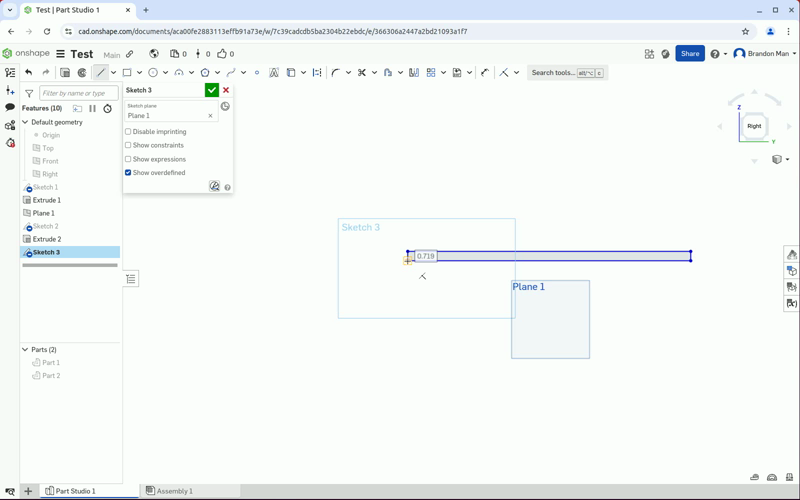
scroll(-6)
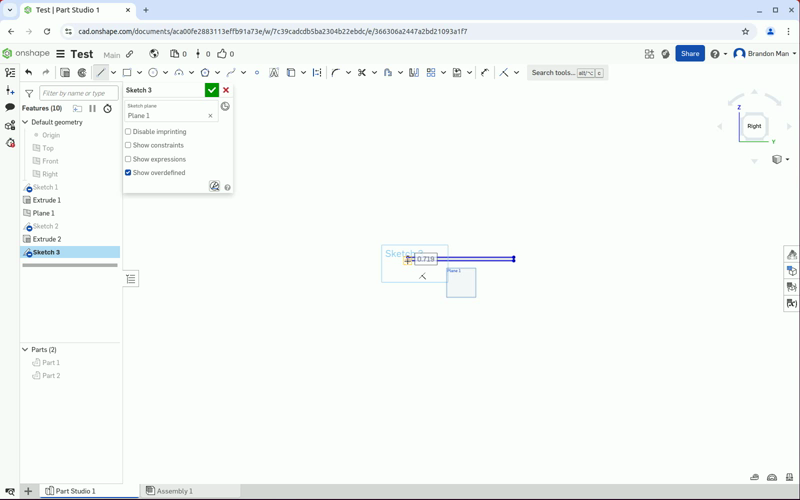
key(esc)
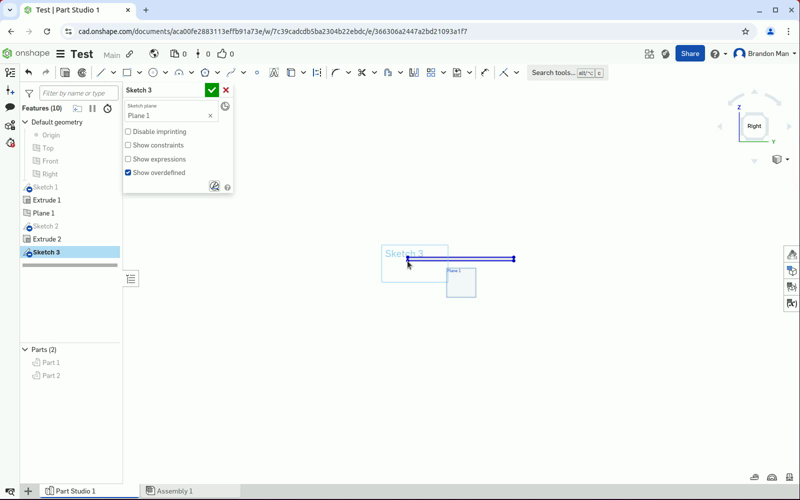
mouse_move(449, 260)
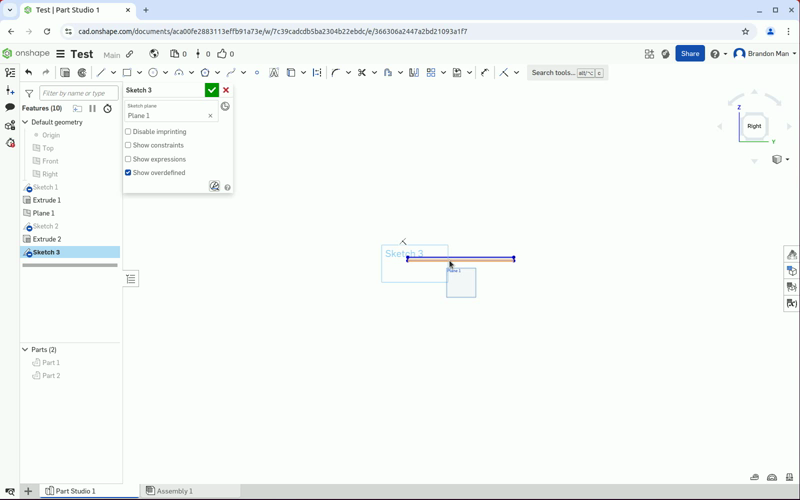
scroll(6)
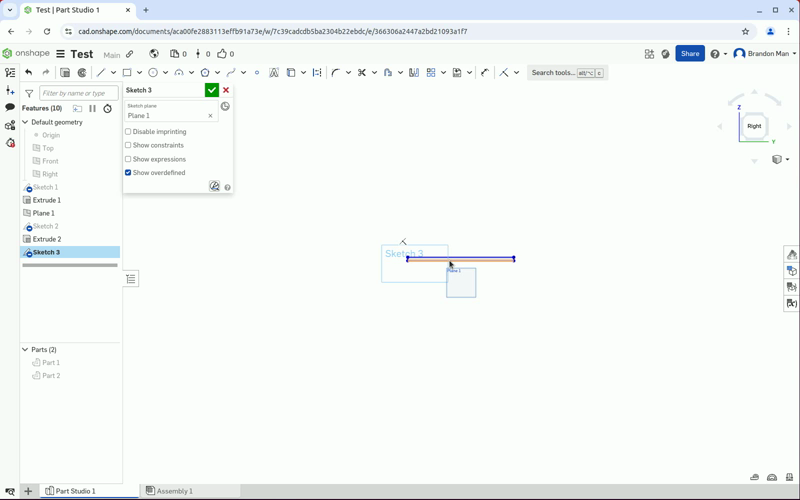
scroll(6)
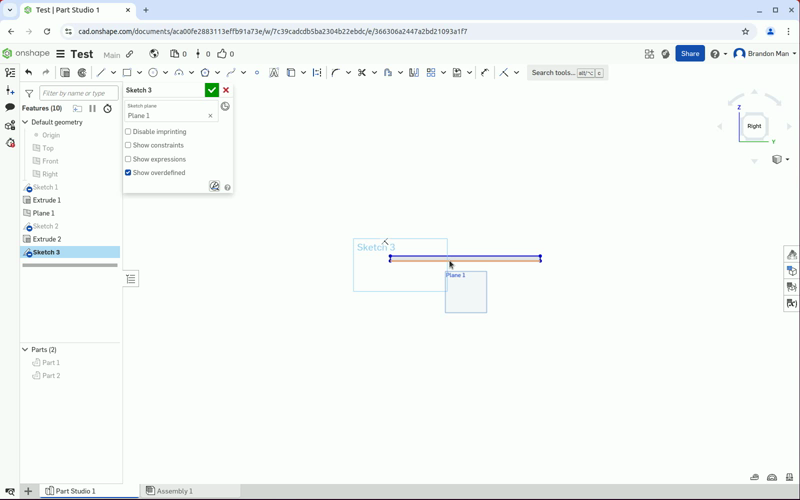
scroll(6)
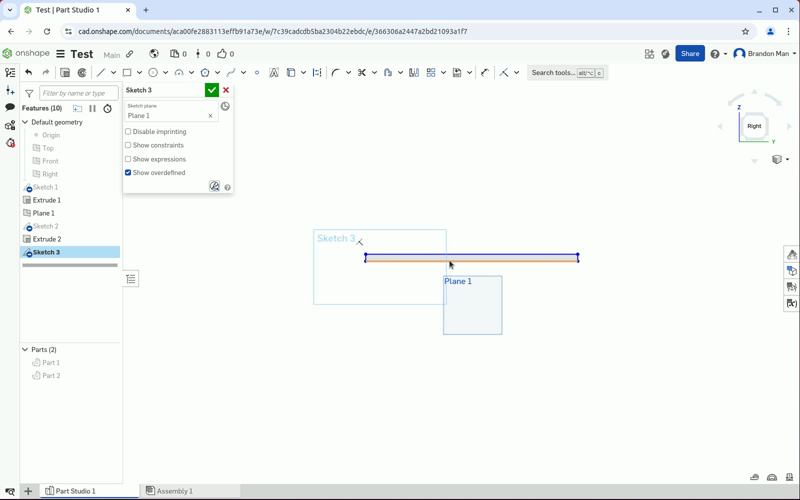
scroll(6)
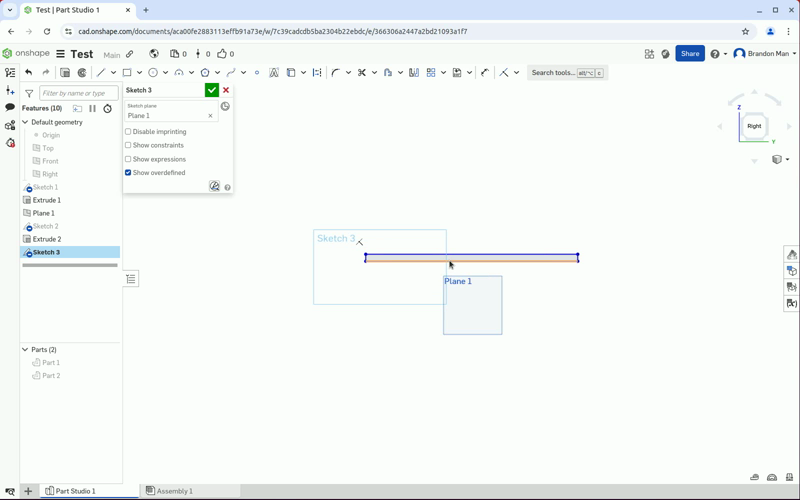
scroll(6)
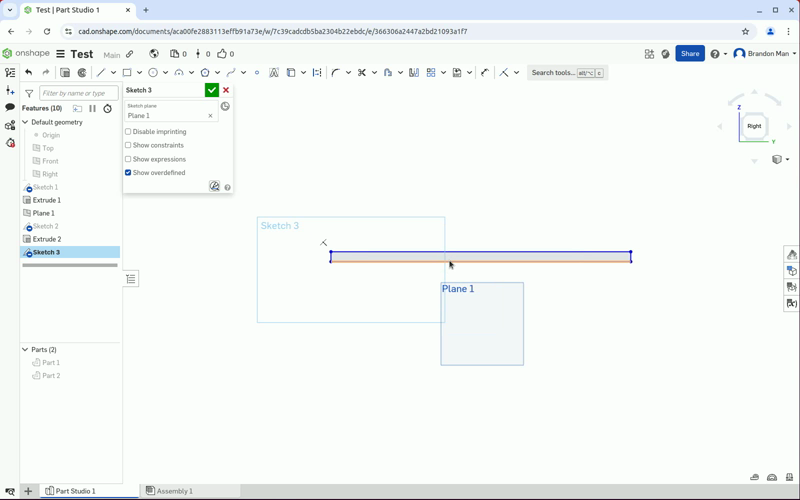
scroll(6)
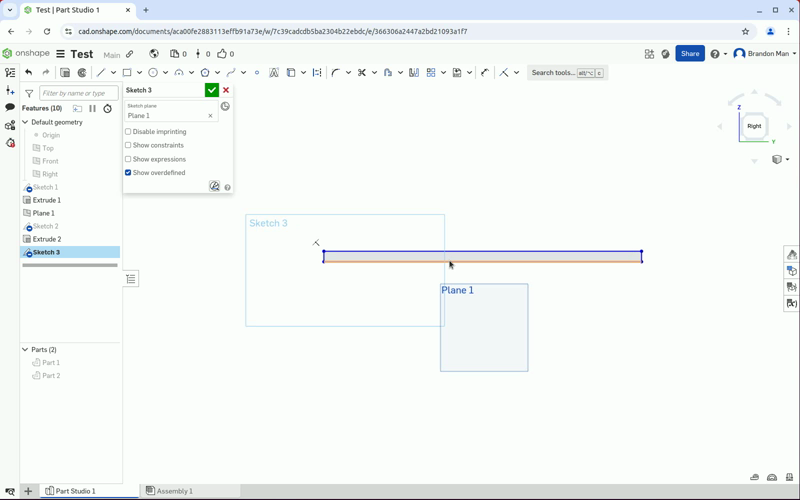
scroll(6)
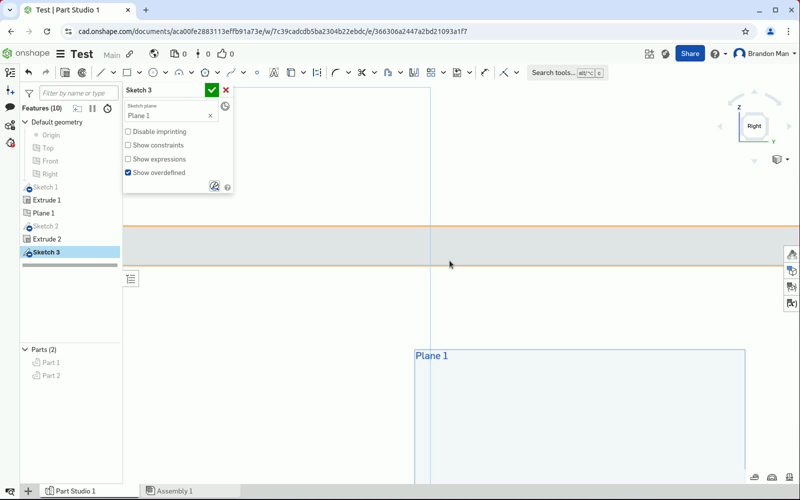
click(449, 260)
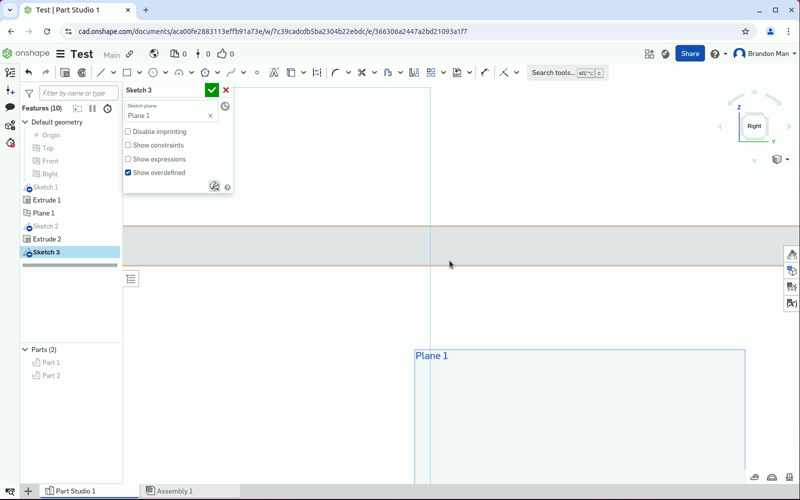
scroll(-6)
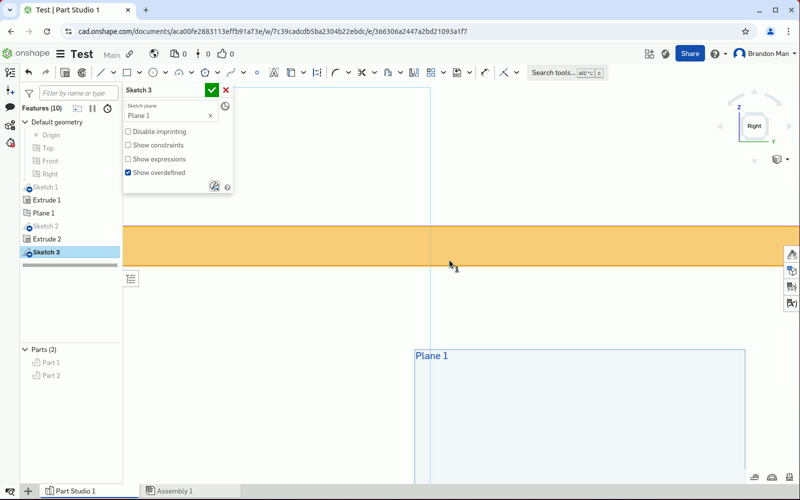
scroll(-6)
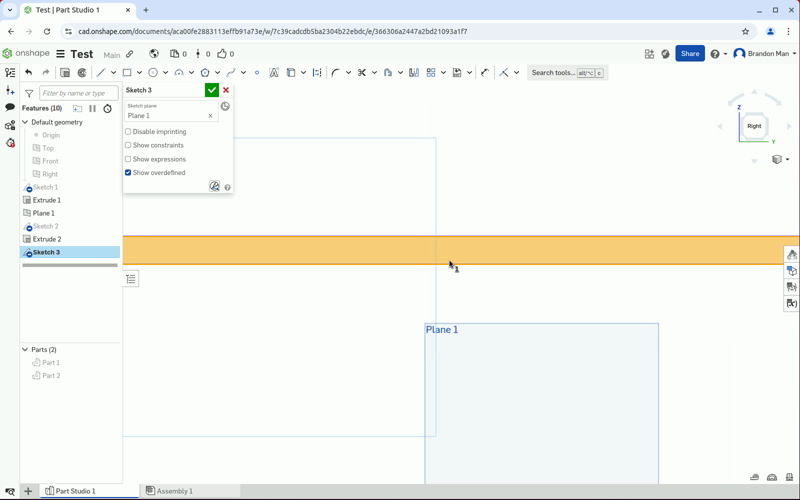
scroll(-6)
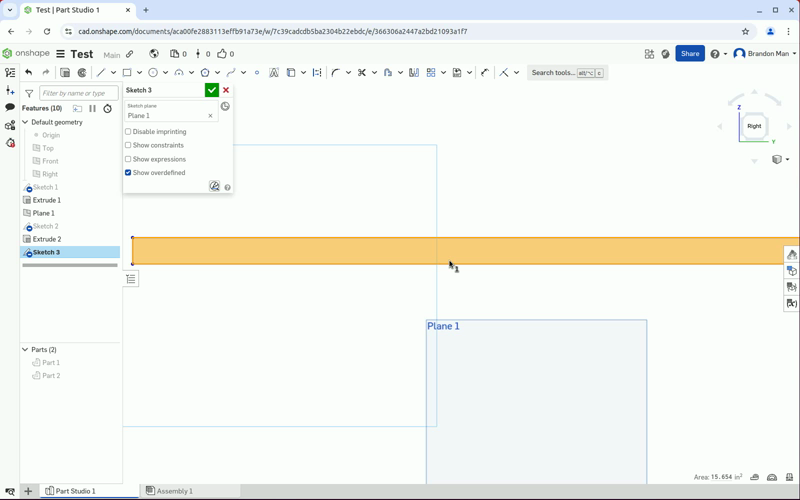
scroll(-6)
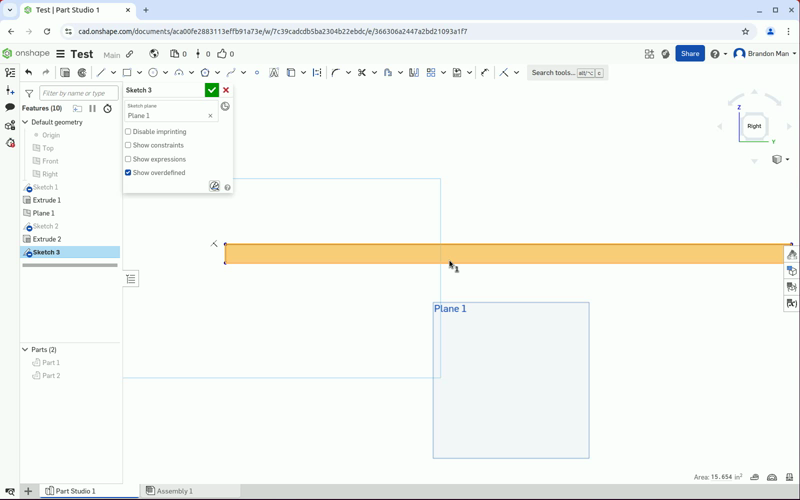
scroll(-6)
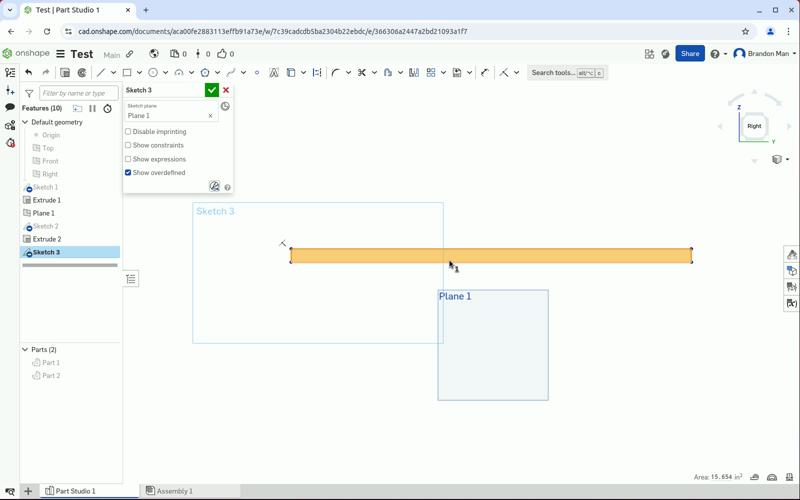
scroll(-6)
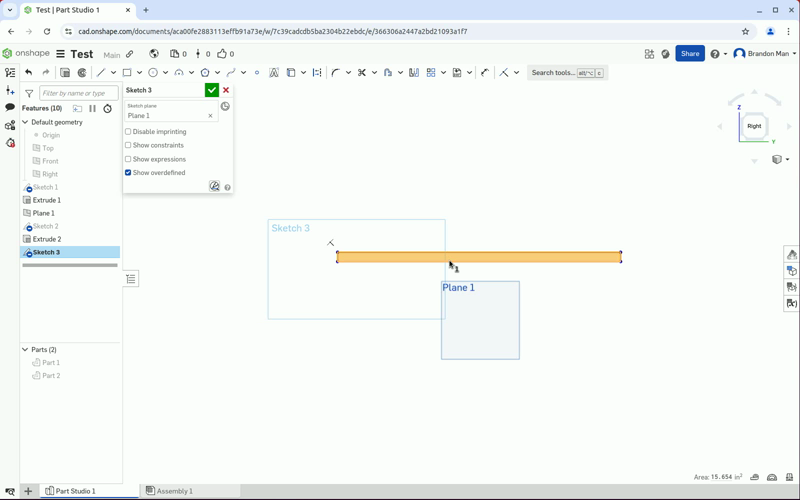
scroll(-6)
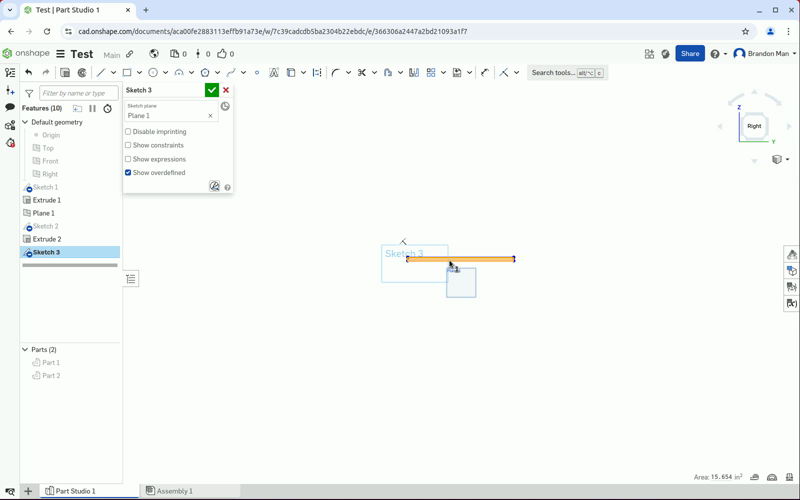
mouse_move(73, 352)
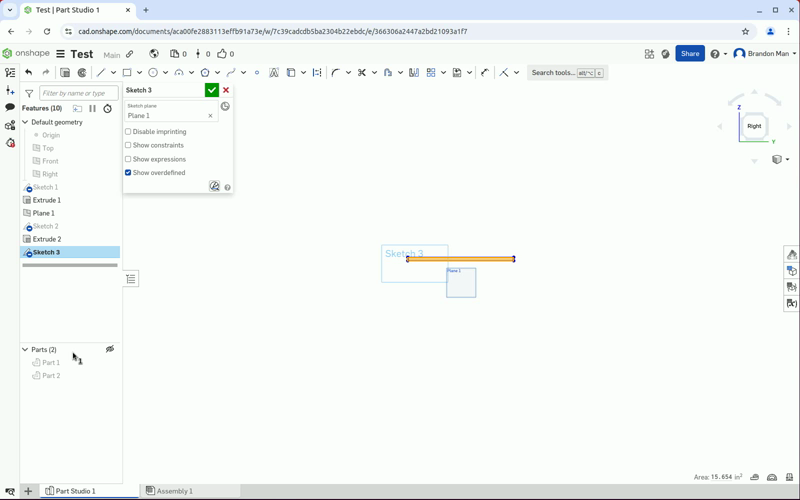
key(shift+y)
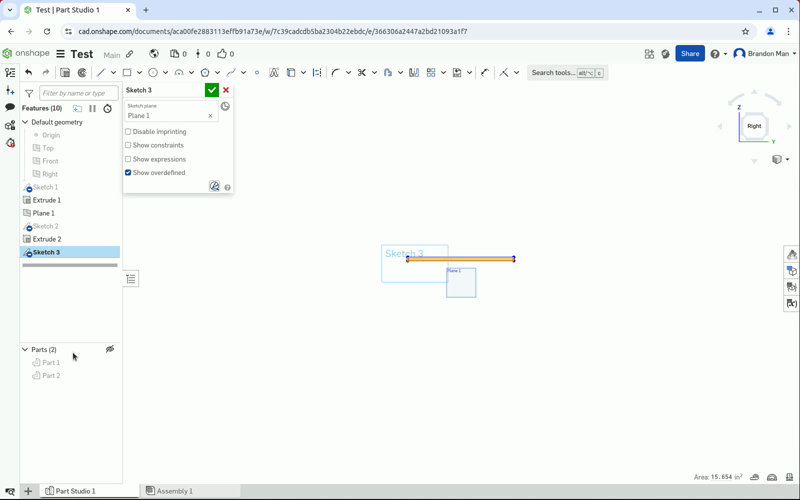
key(shift+e)
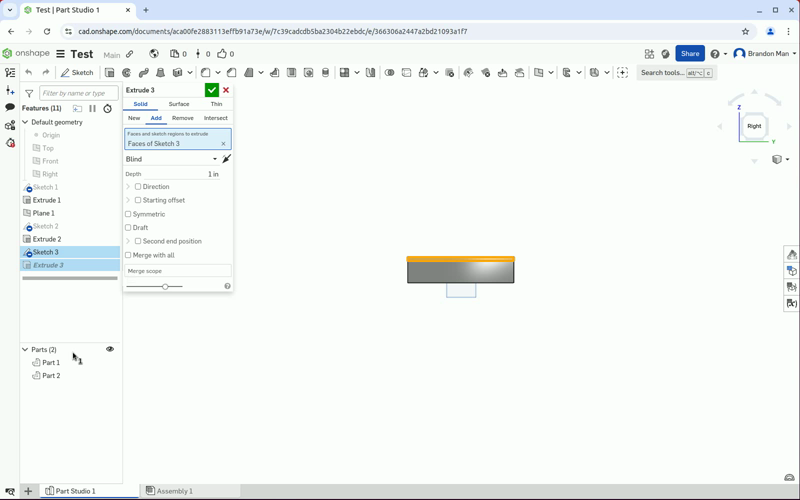
mouse_move(143, 106)
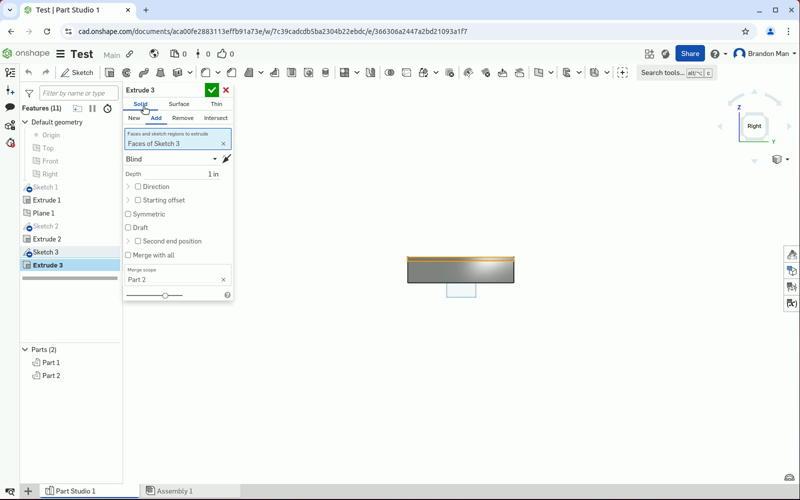
click(143, 106)
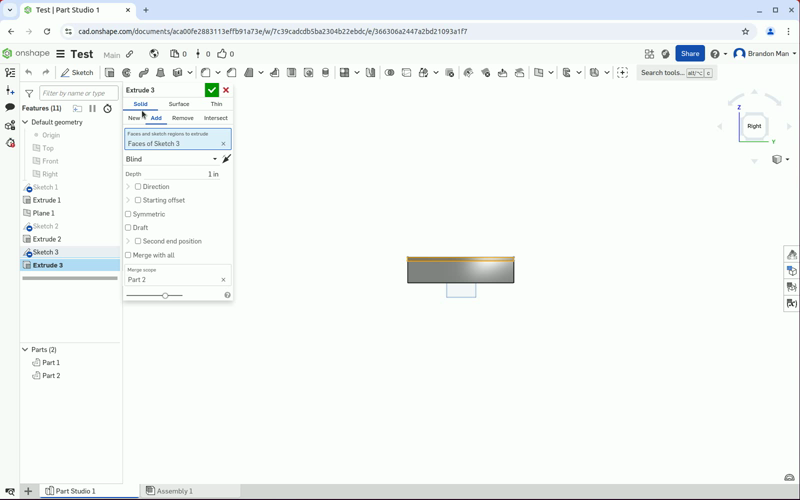
mouse_move(137, 120)
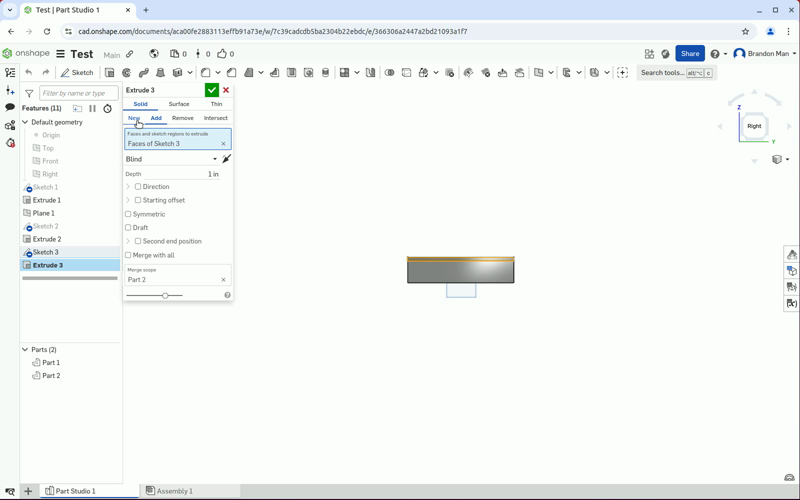
click(137, 120)
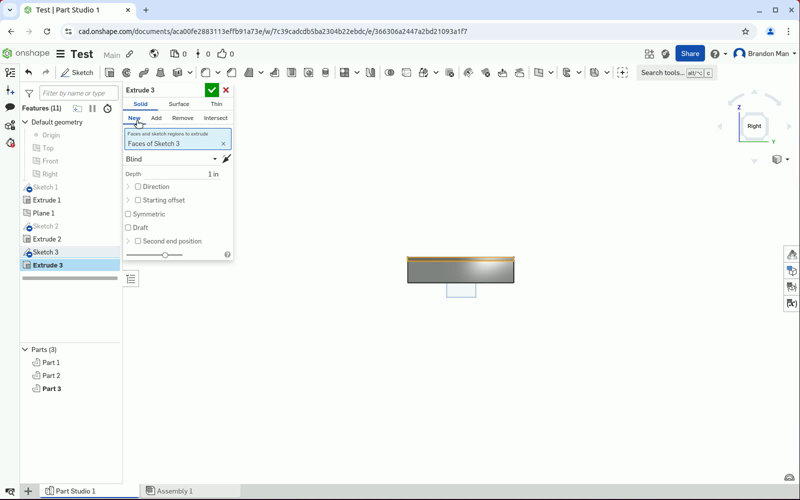
key(tab, 4)
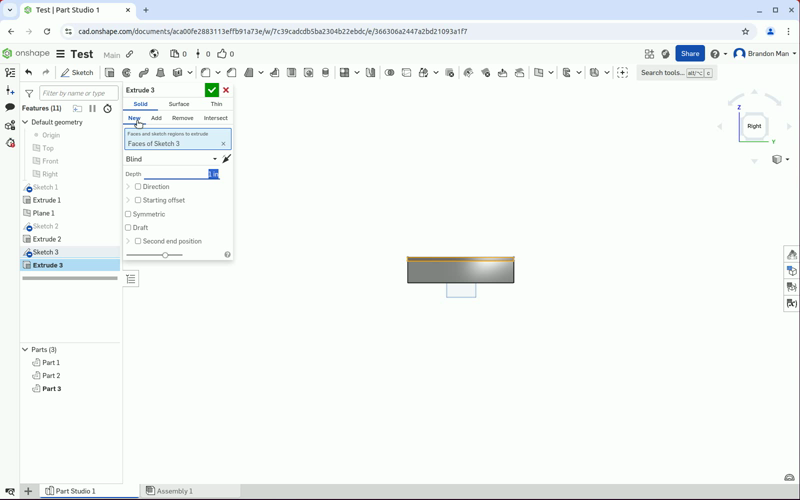
text(0.722)
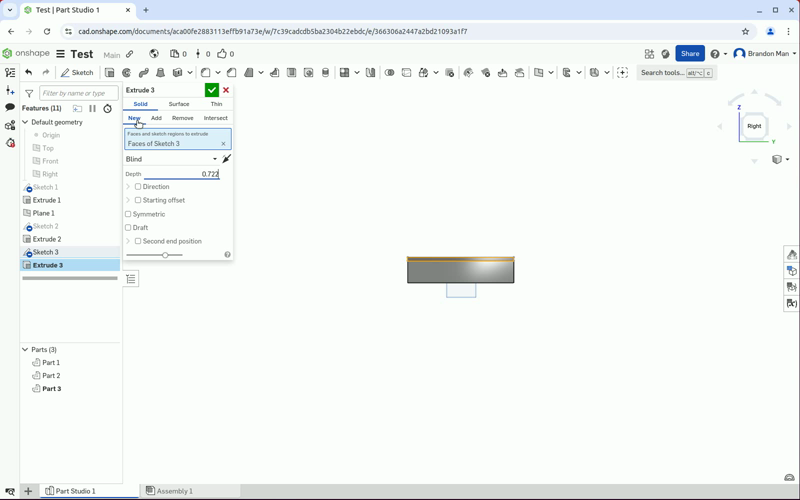
key(enter)
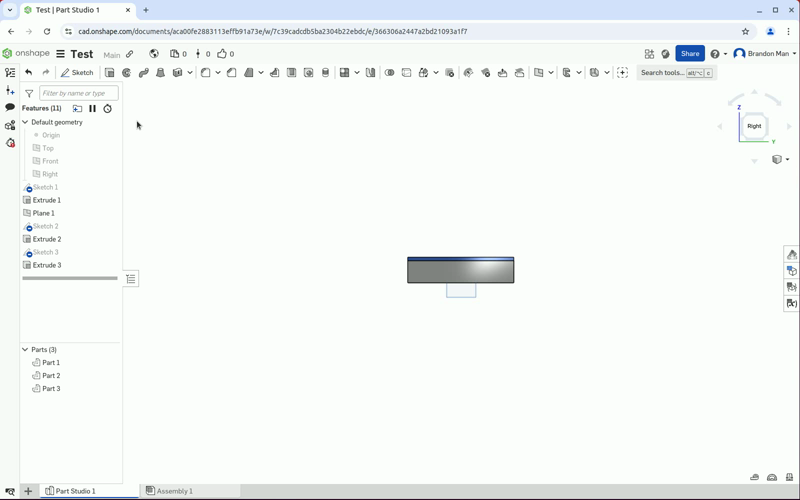
key(shift+h)
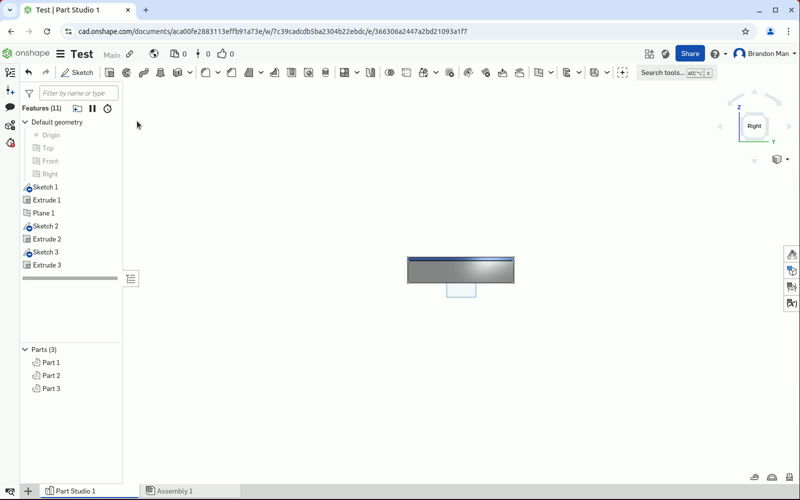
key(shift+h)
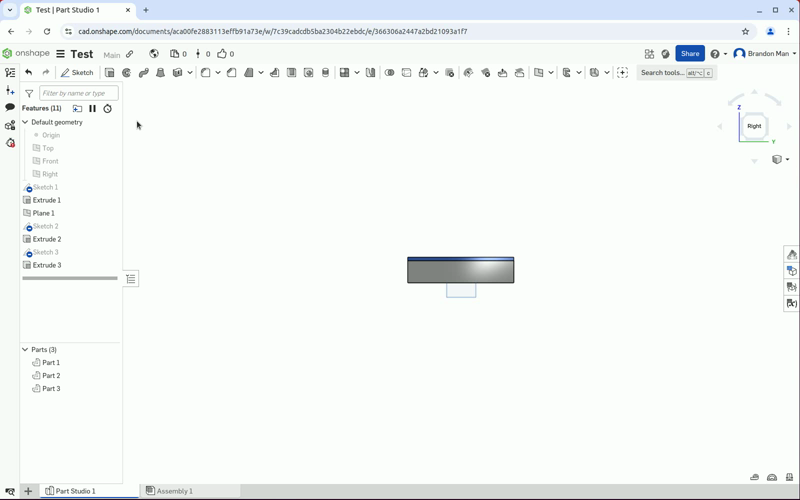
mouse_move(73, 189)
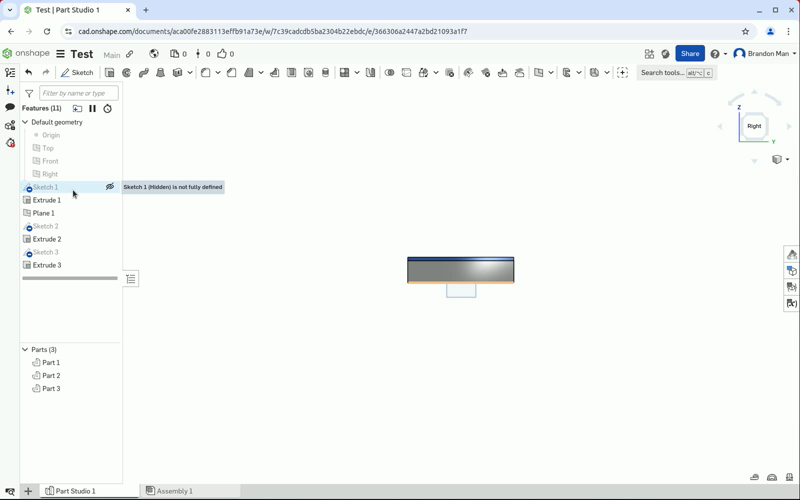
click(73, 189)
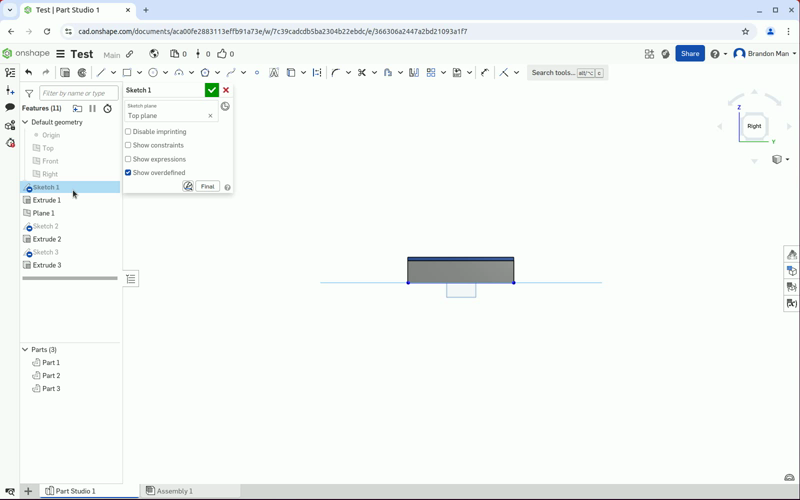
mouse_move(229, 92)
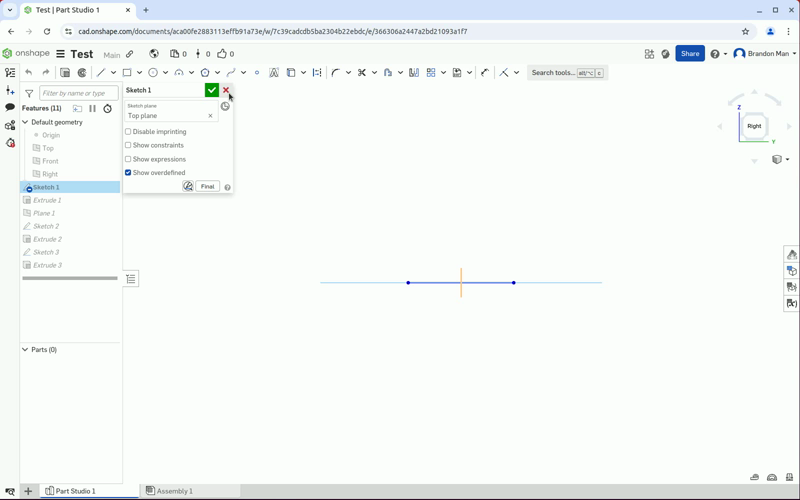
click(229, 92)
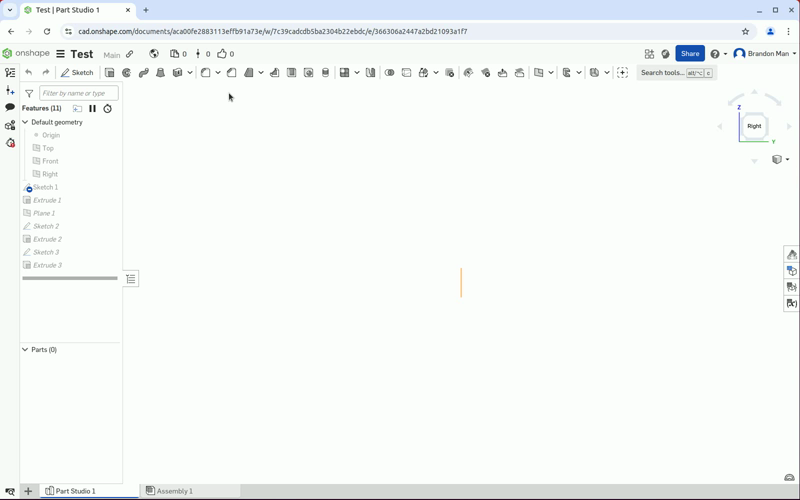
mouse_move(73, 352)
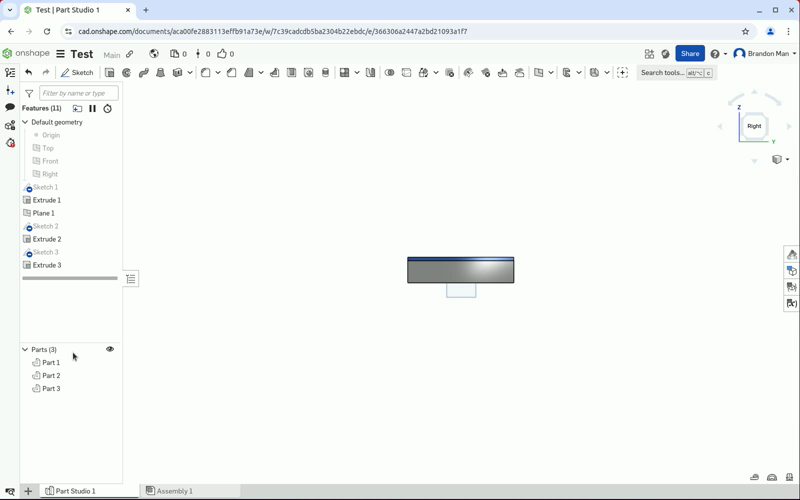
key(y)
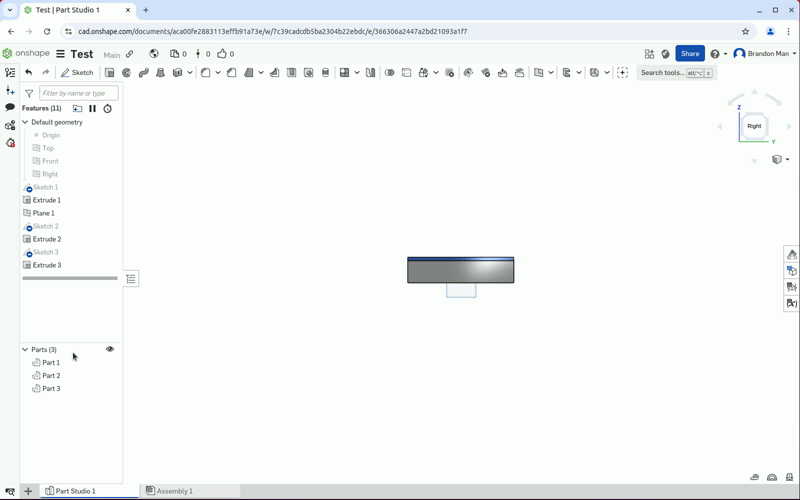
key(shift+p)
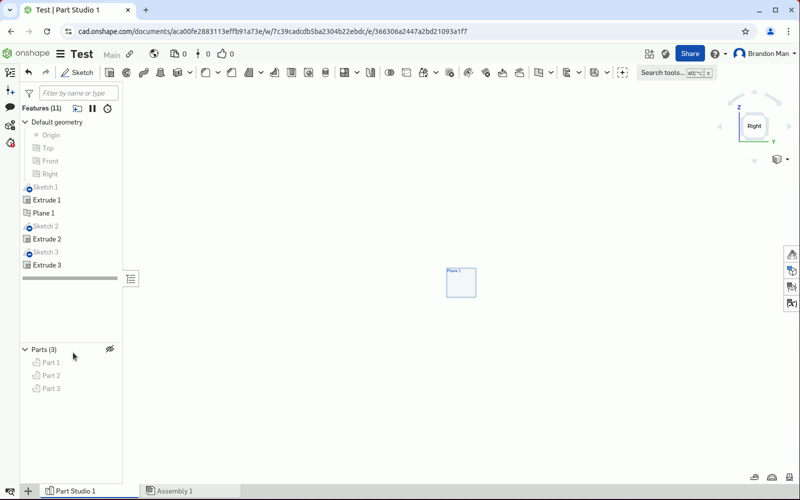
key(space)
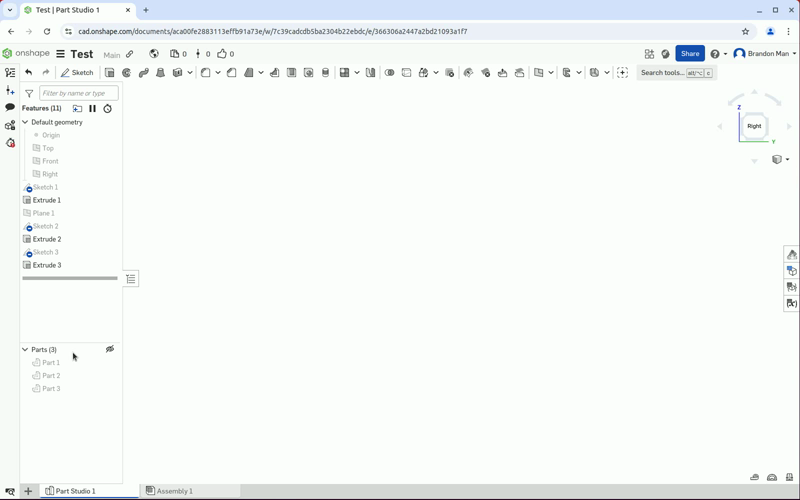
key_down(shift)
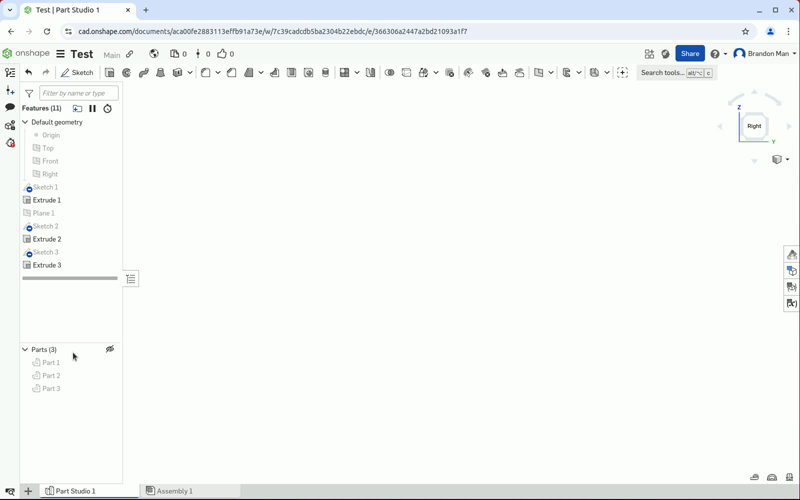
key(right)
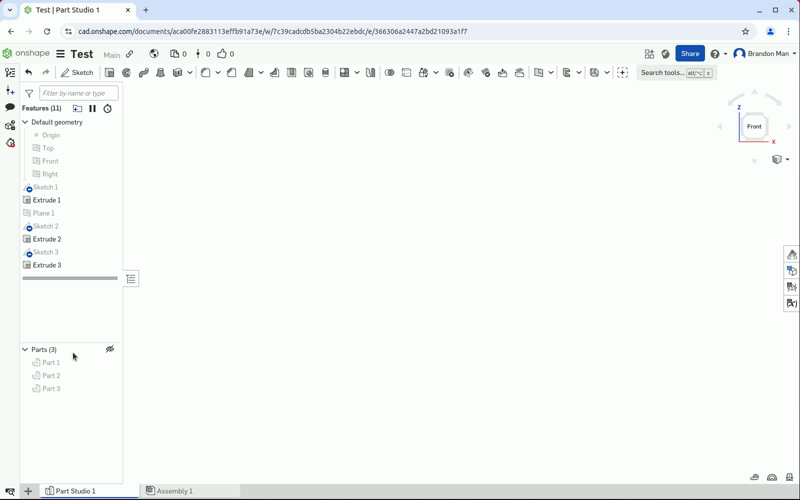
key_up(shift)
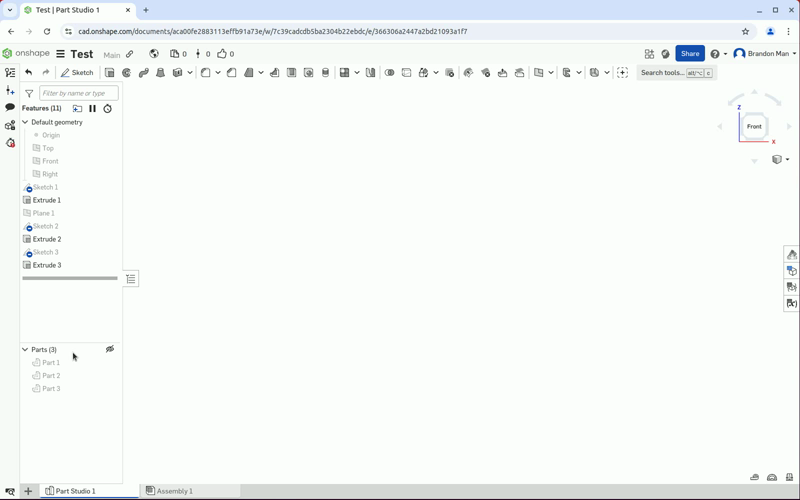
mouse_move(73, 352)
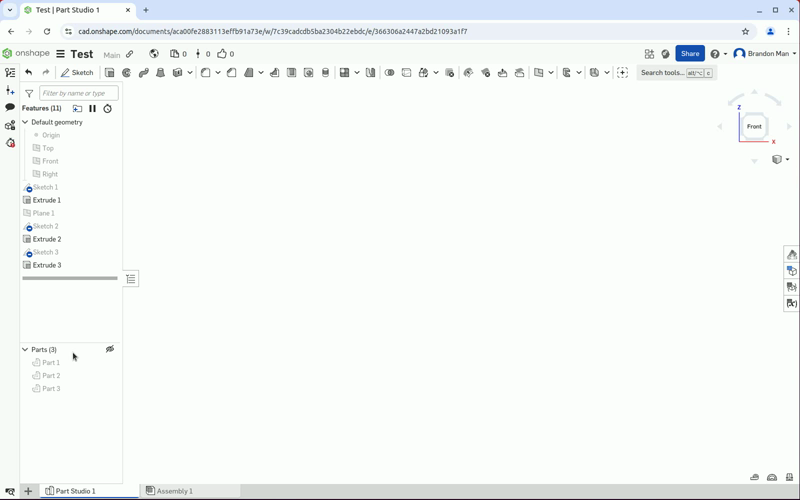
key(shift+y)
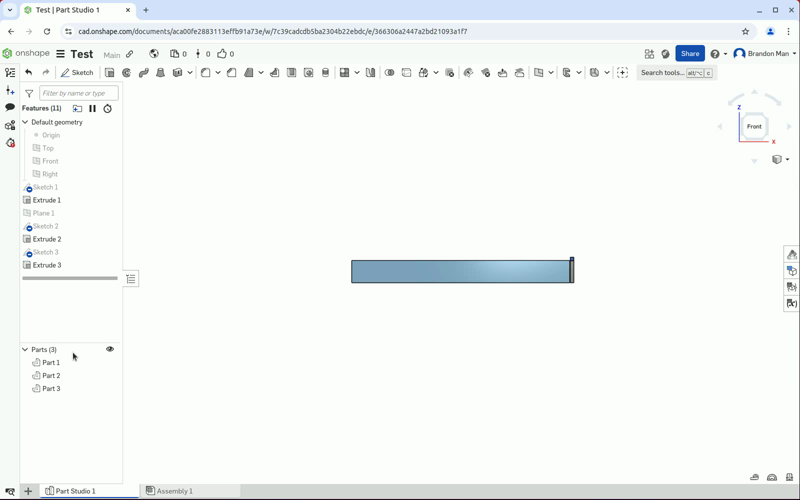
mouse_move(541, 75)
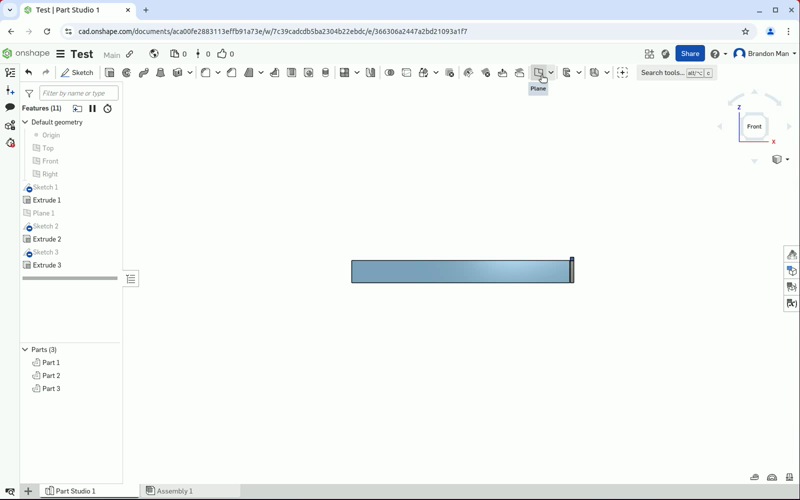
click(541, 75)
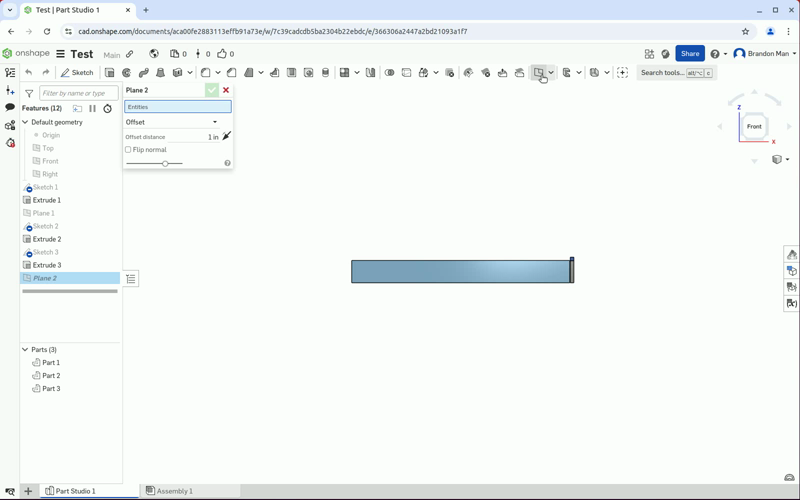
mouse_move(73, 163)
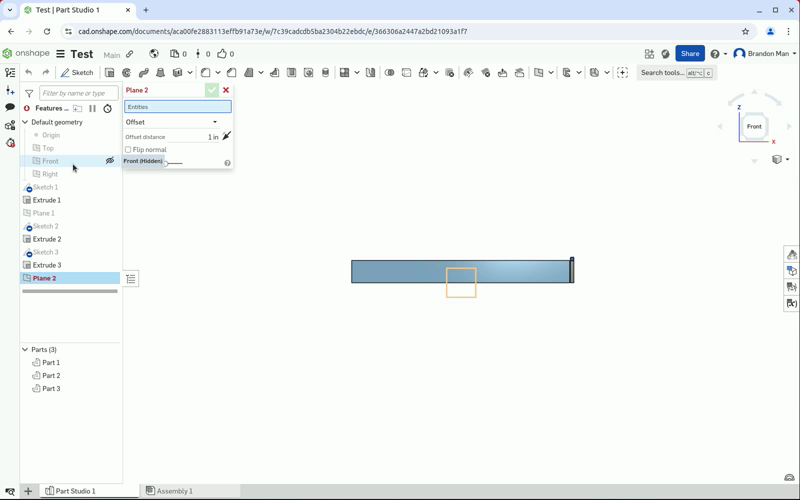
click(73, 163)
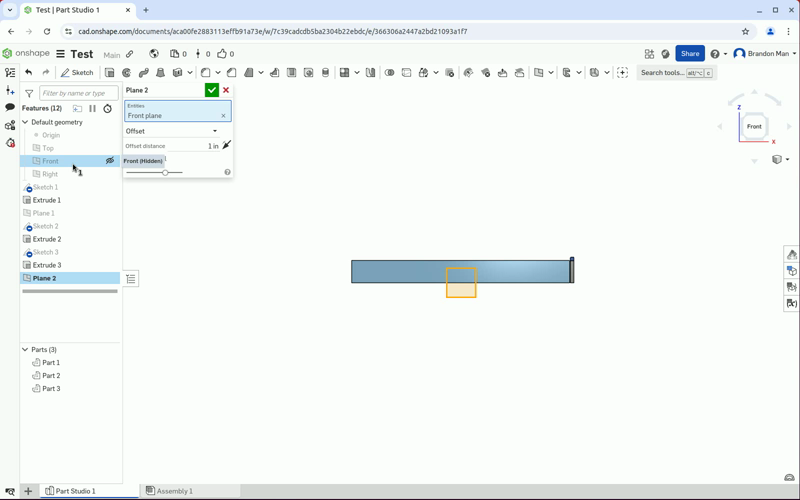
key(tab, 2)
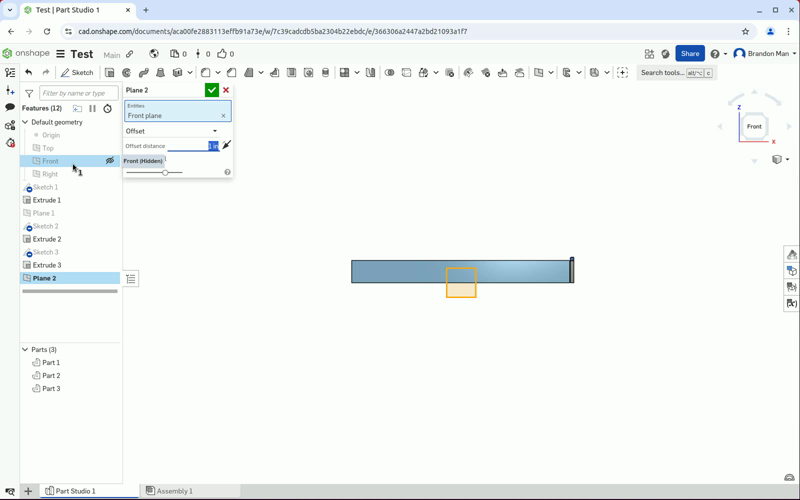
text(10.845)
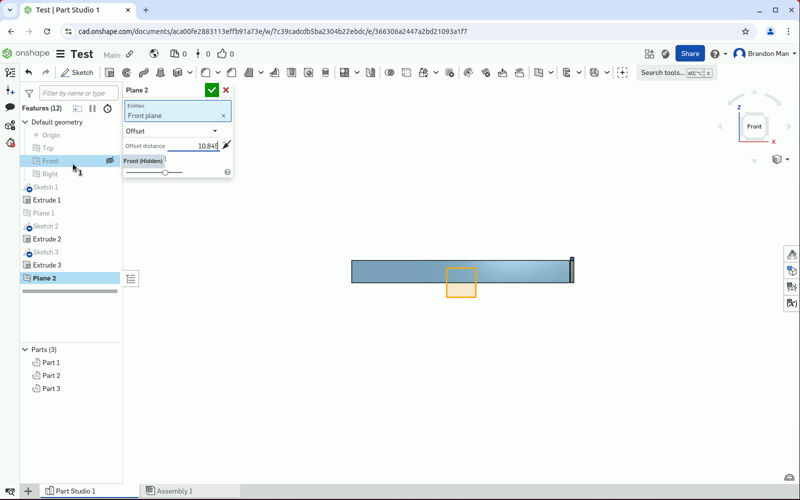
key(enter, 2)
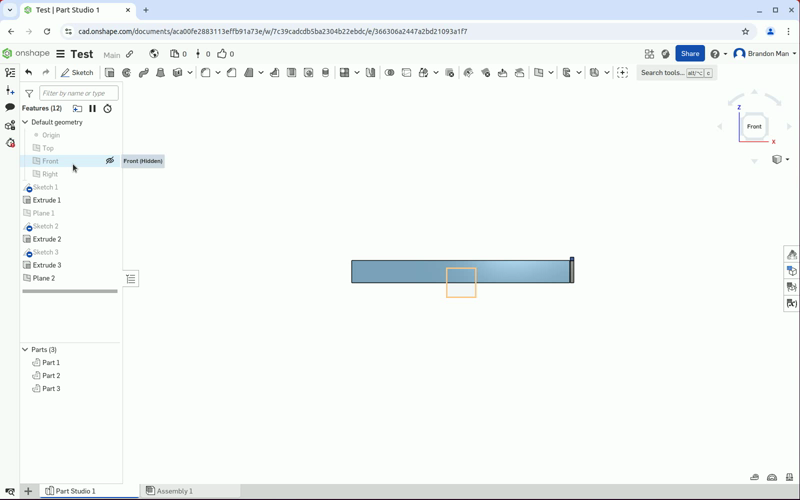
key(shift+s)
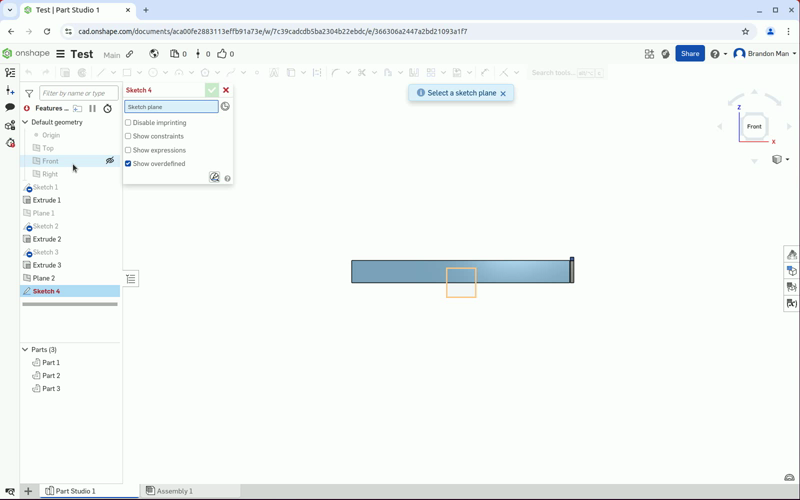
mouse_move(73, 280)
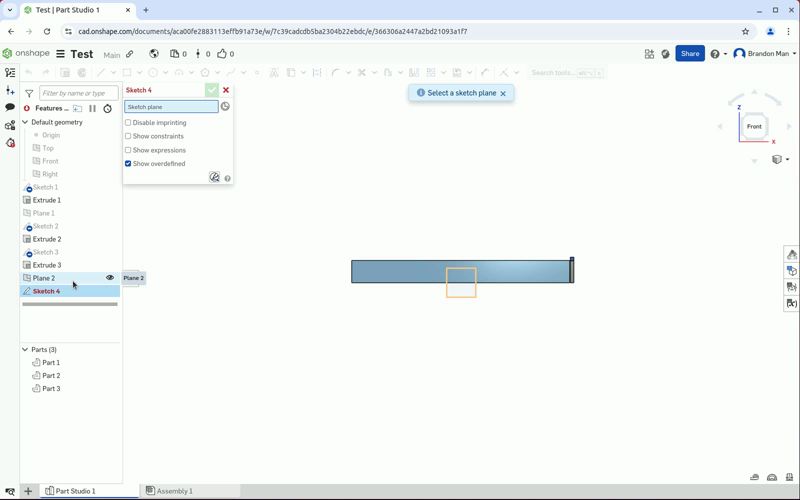
click(73, 280)
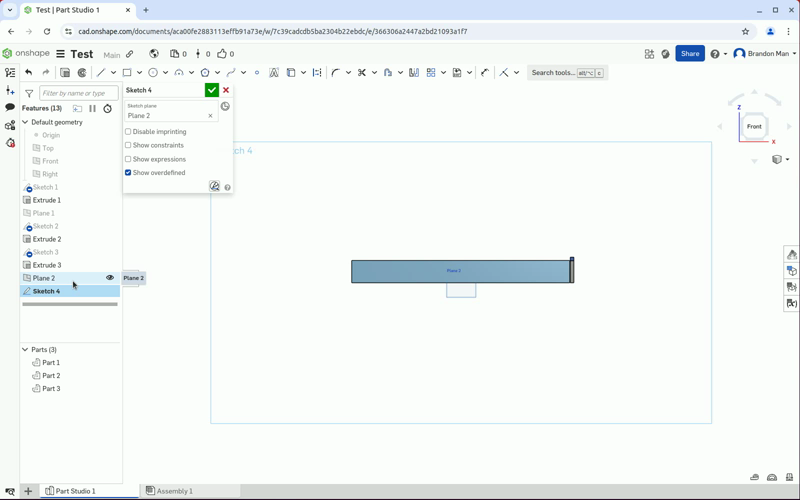
mouse_move(73, 352)
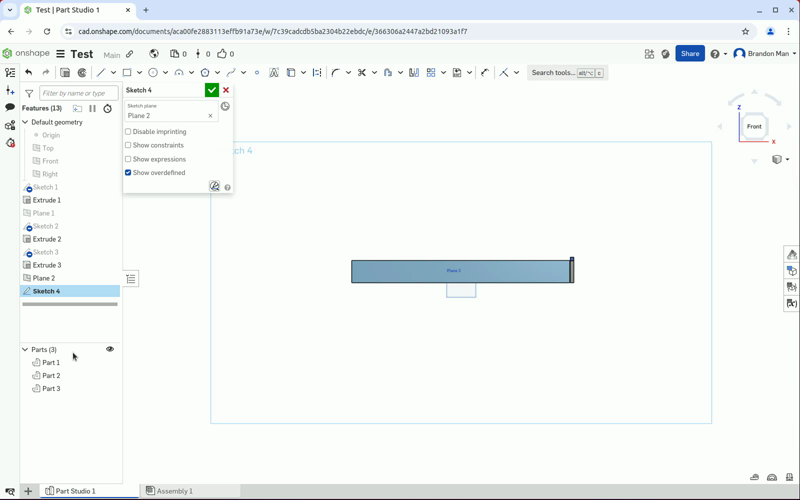
key(y)
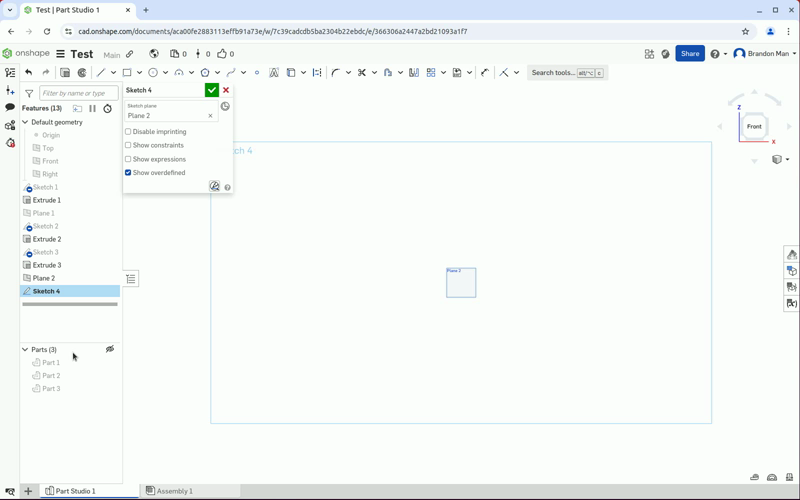
key(l)
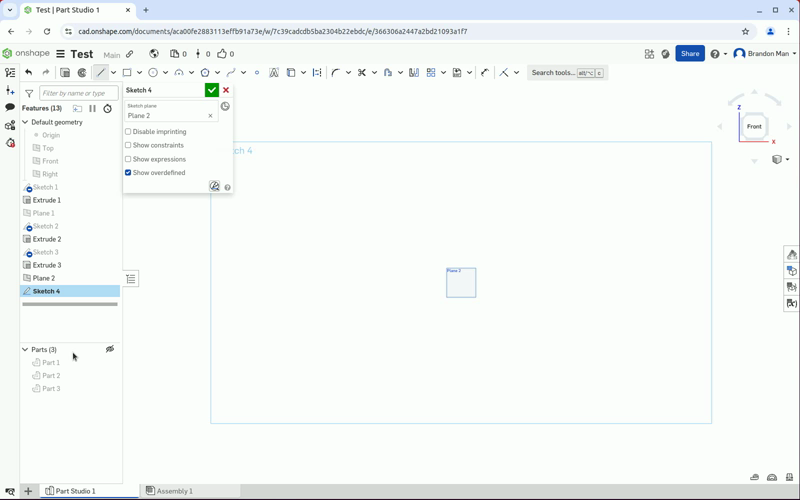
key_down(shift)
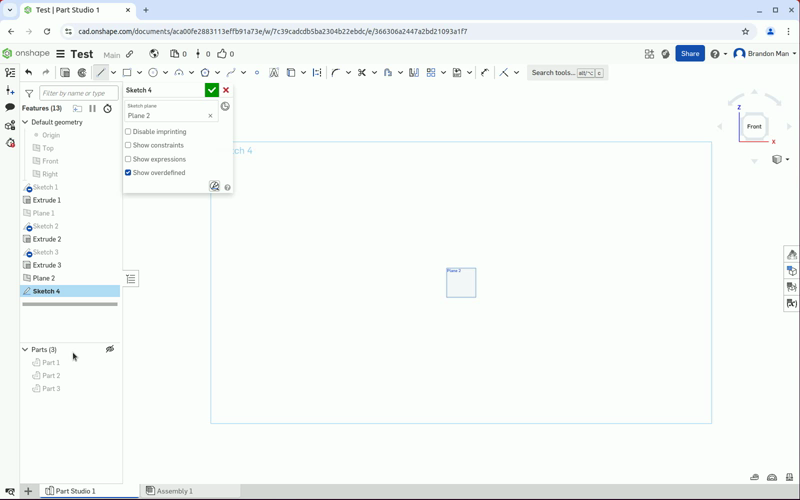
mouse_move(348, 282)
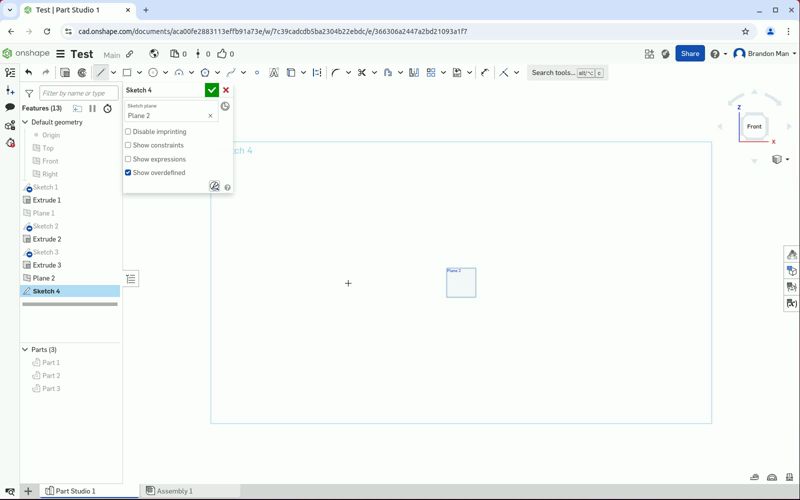
click(348, 282)
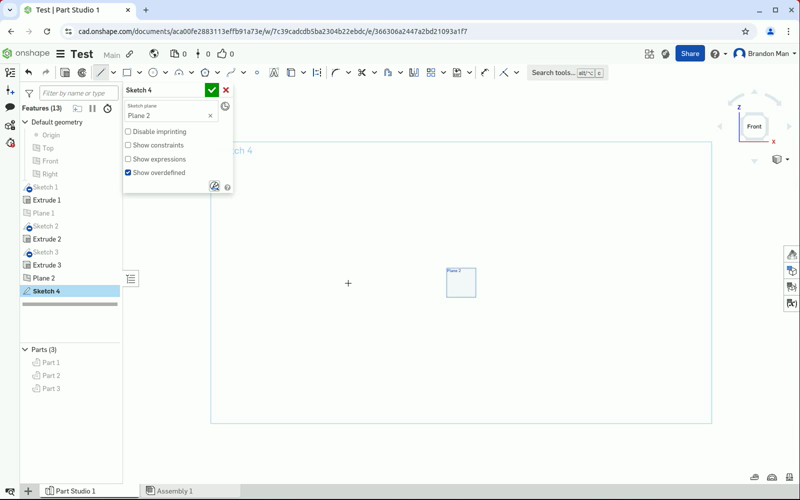
key_up(shift)
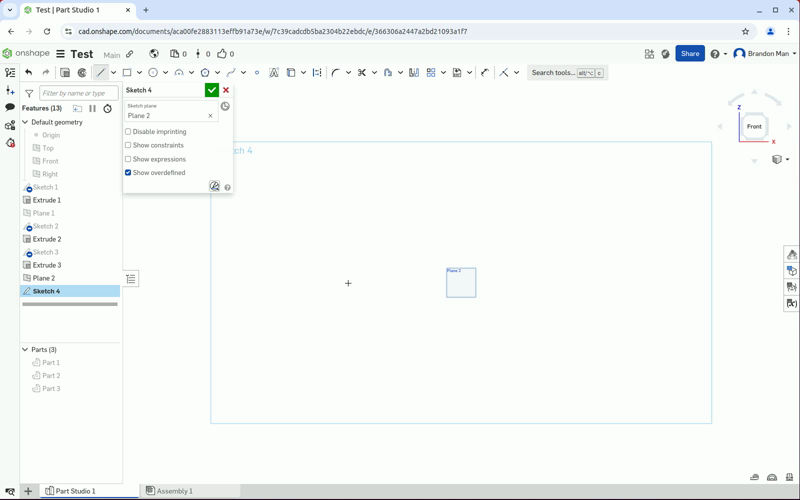
key_down(shift)
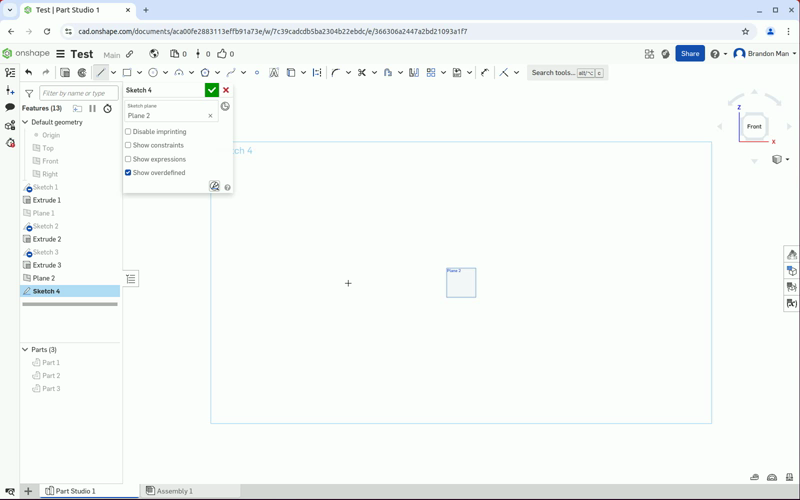
mouse_move(378, 282)
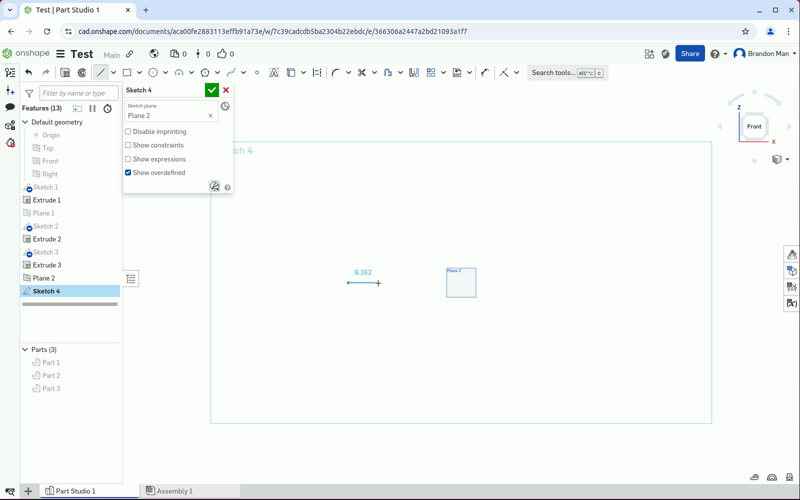
mouse_move(350, 282)
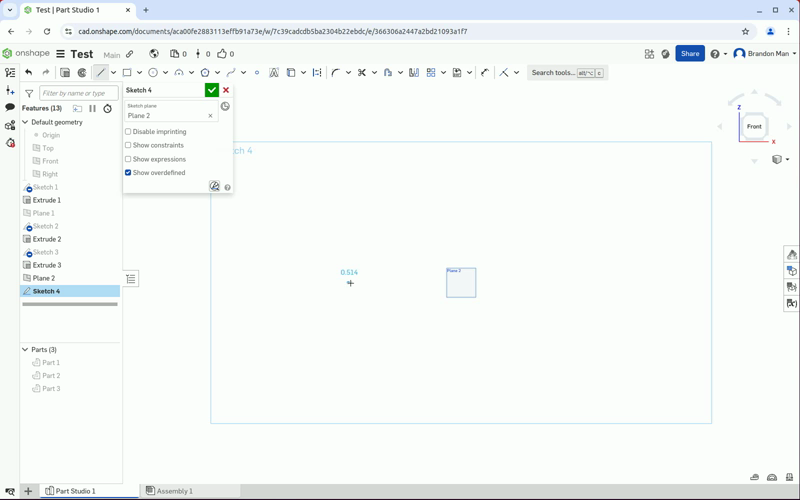
scroll(6)
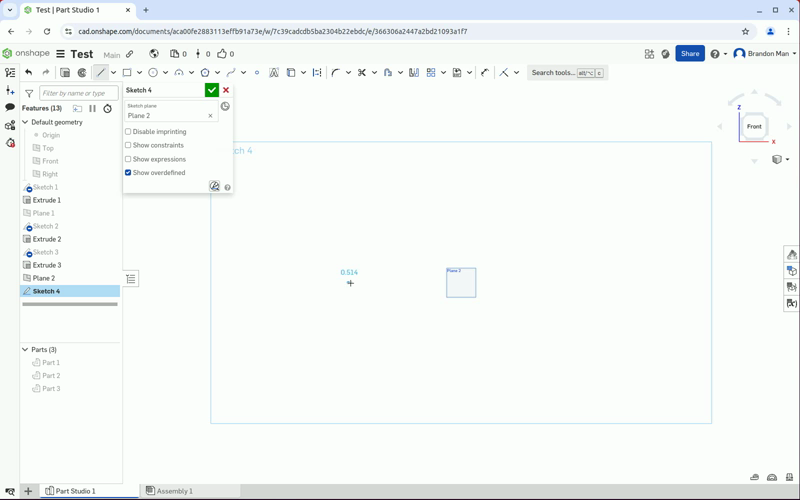
scroll(6)
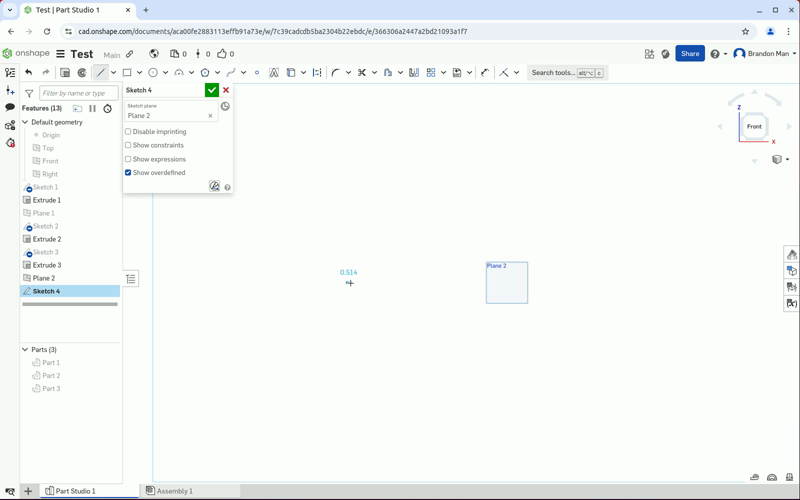
scroll(6)
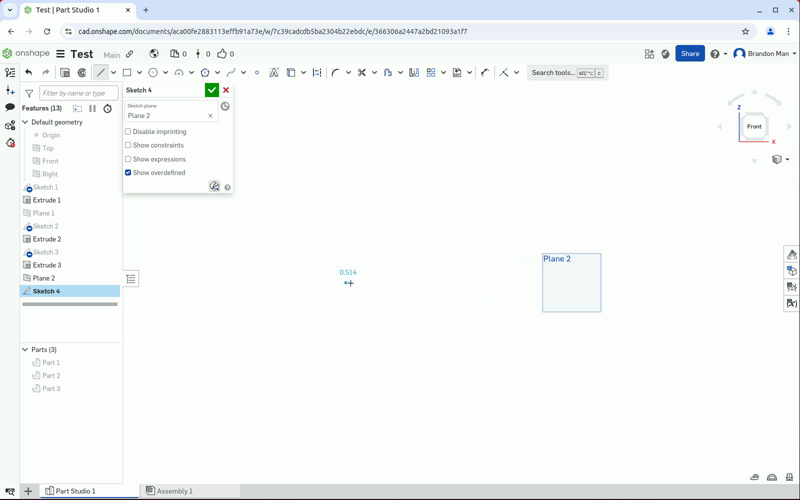
scroll(6)
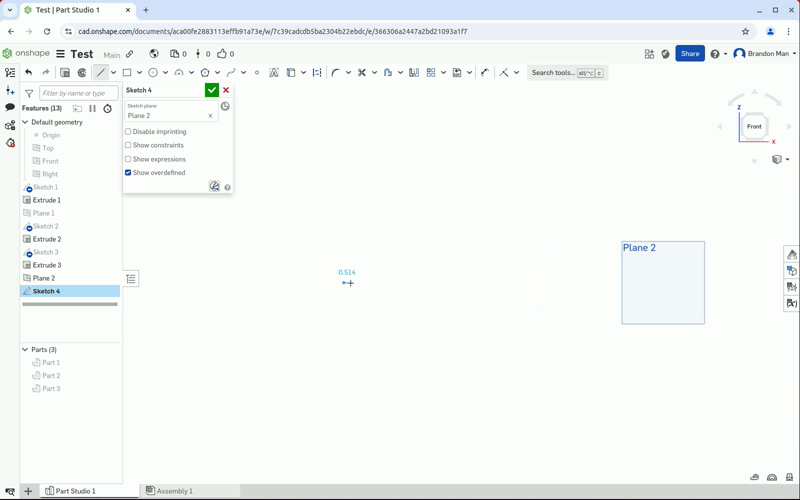
scroll(6)
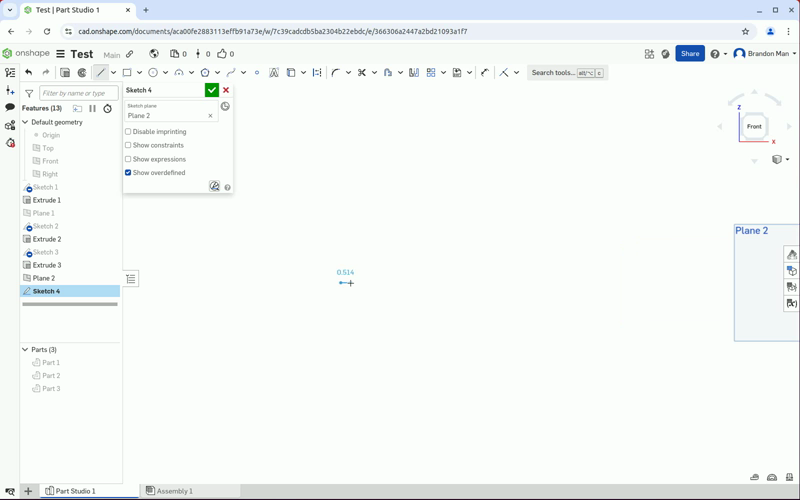
scroll(6)
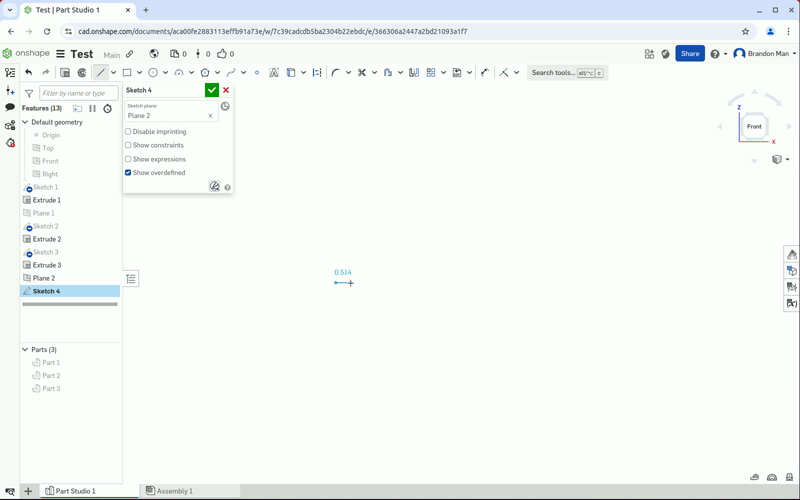
scroll(6)
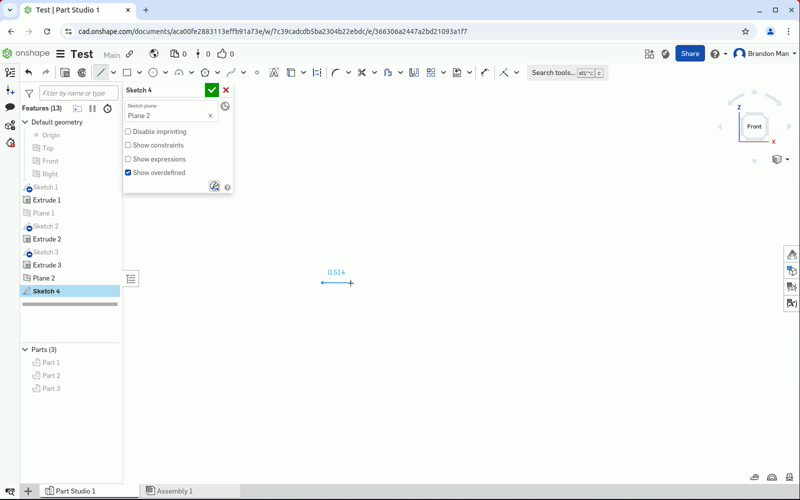
click(350, 282)
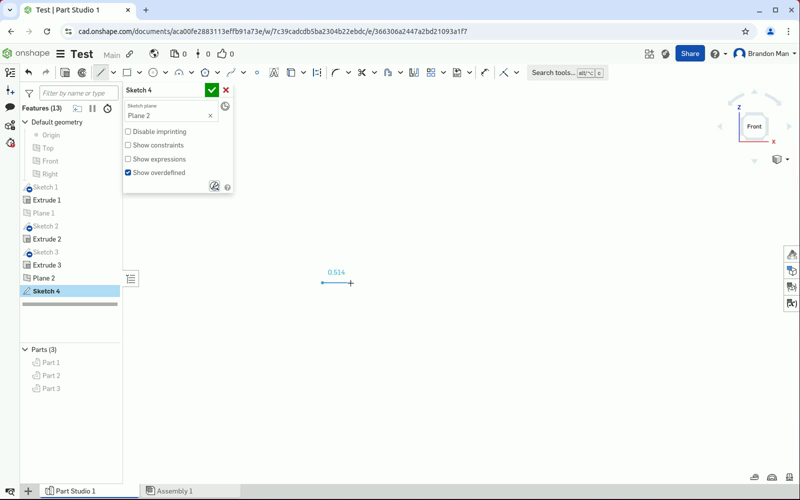
scroll(-6)
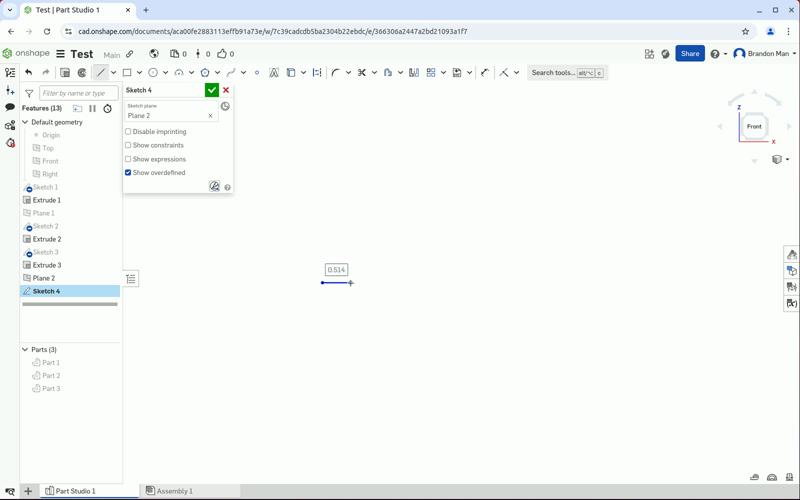
scroll(-6)
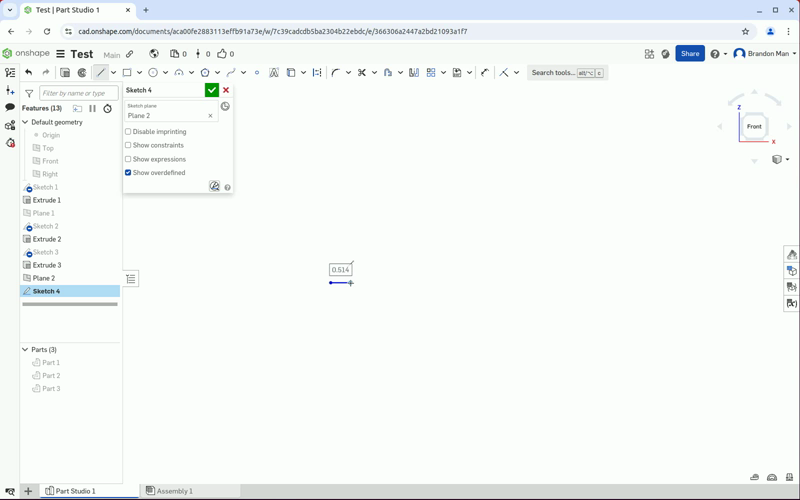
scroll(-6)
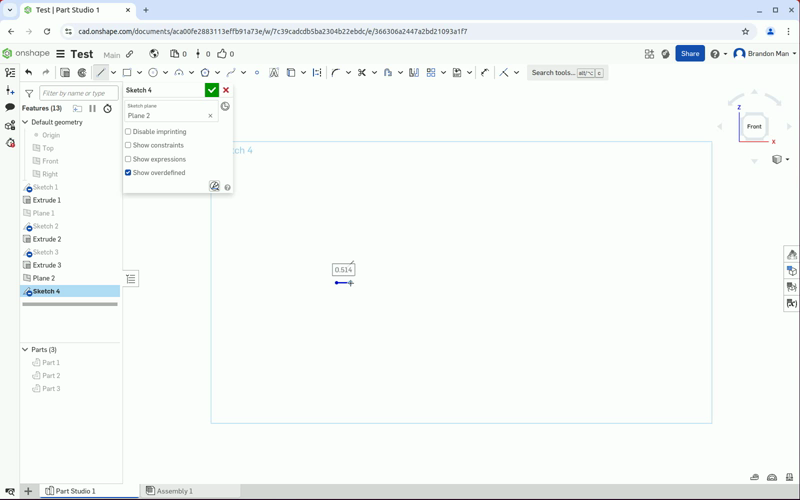
scroll(-6)
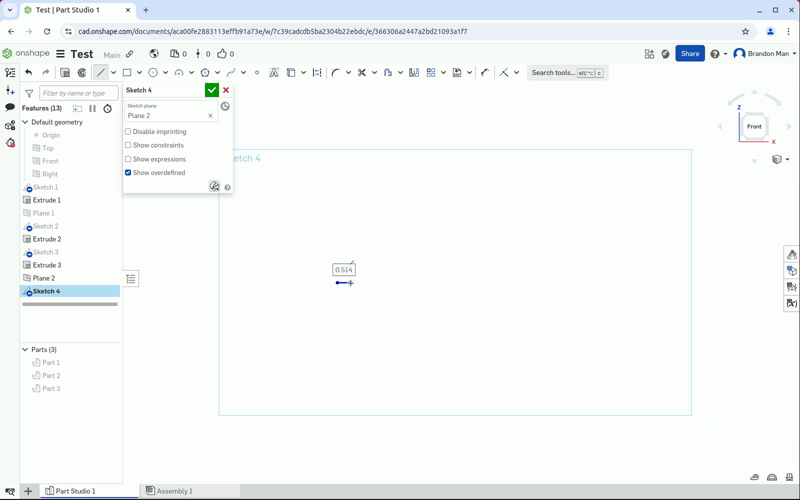
scroll(-6)
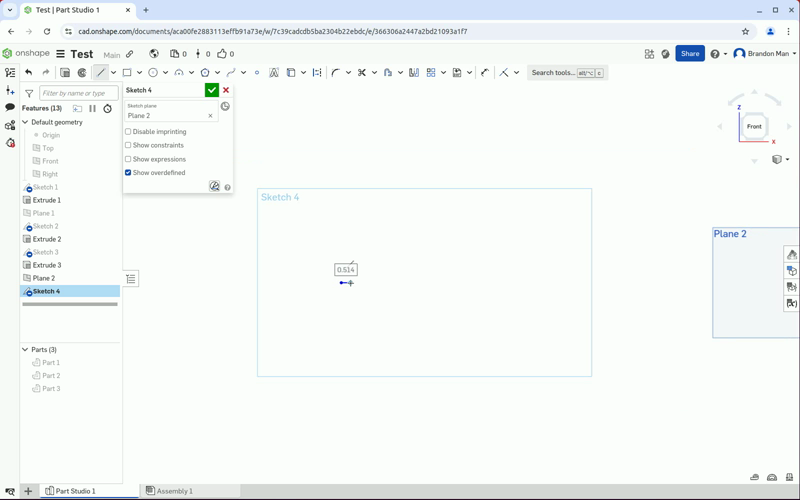
scroll(-6)
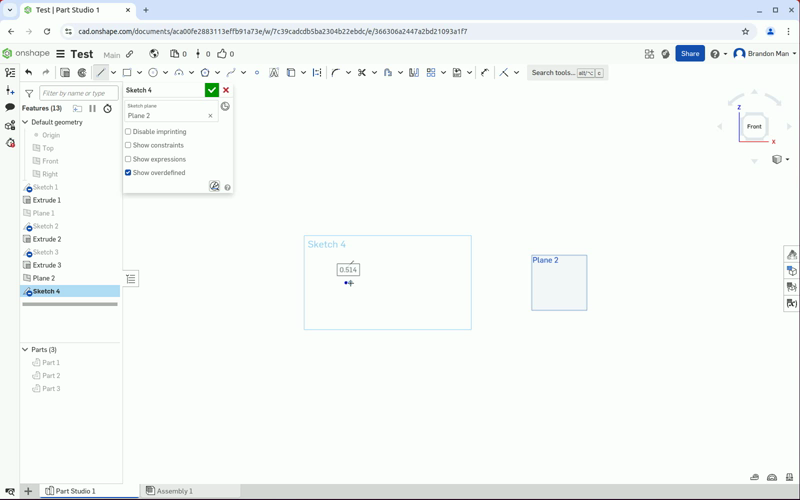
scroll(-6)
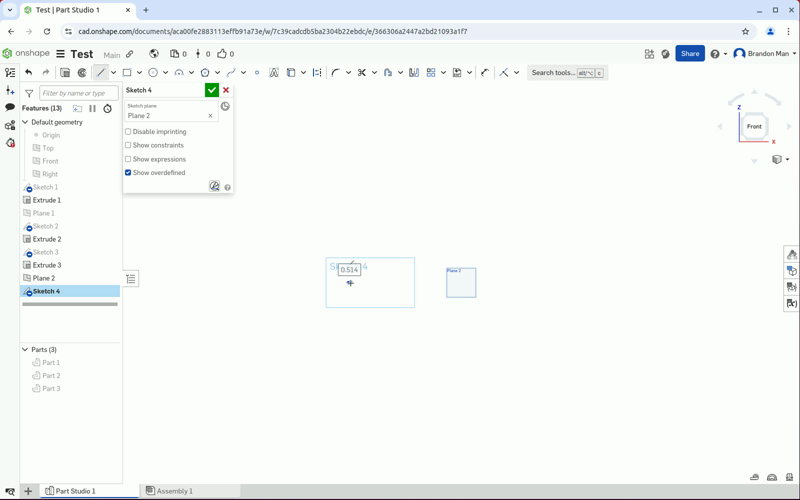
key_up(shift)
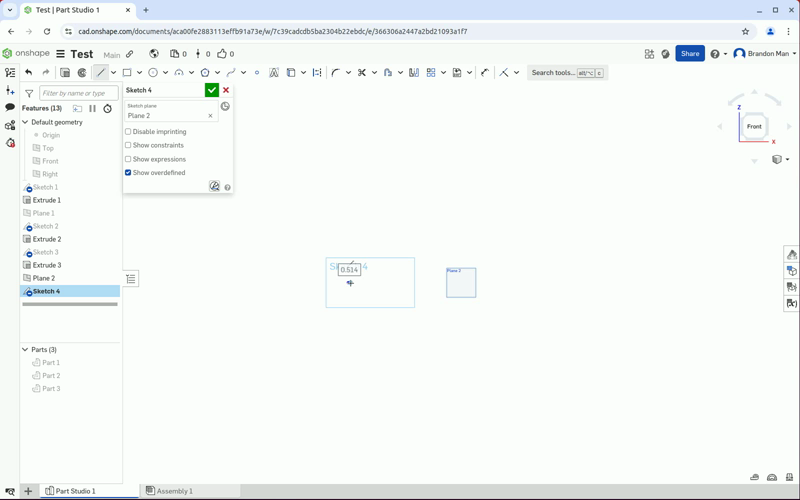
key_down(shift)
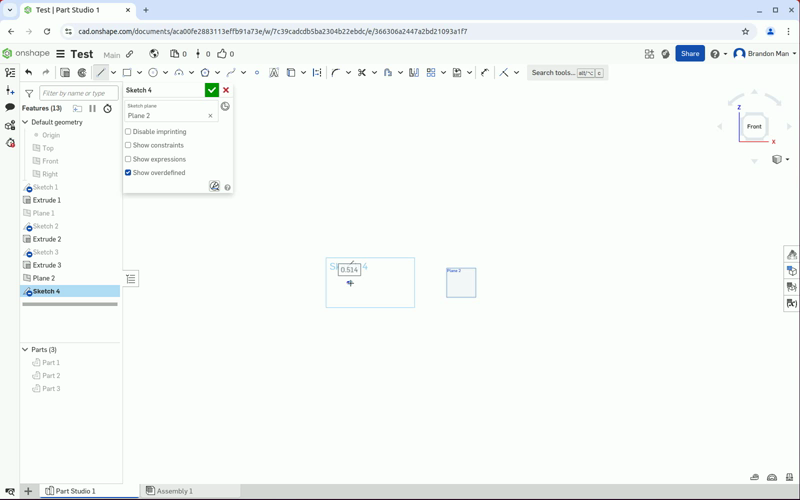
mouse_move(380, 282)
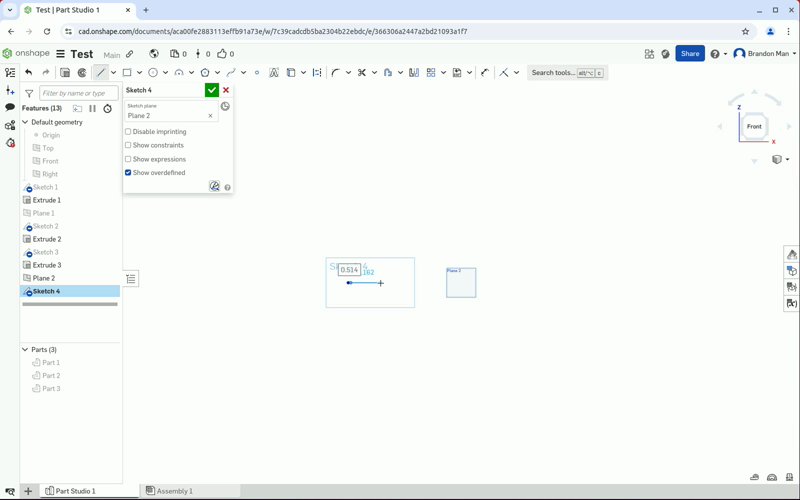
mouse_move(350, 259)
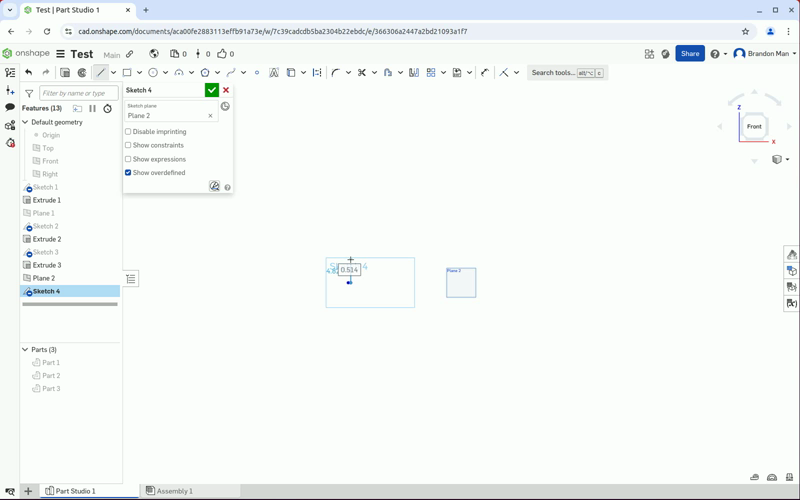
click(350, 259)
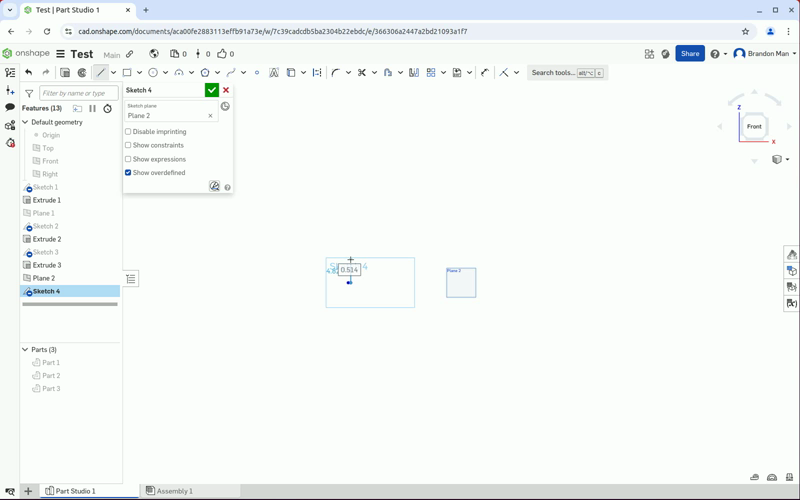
key_up(shift)
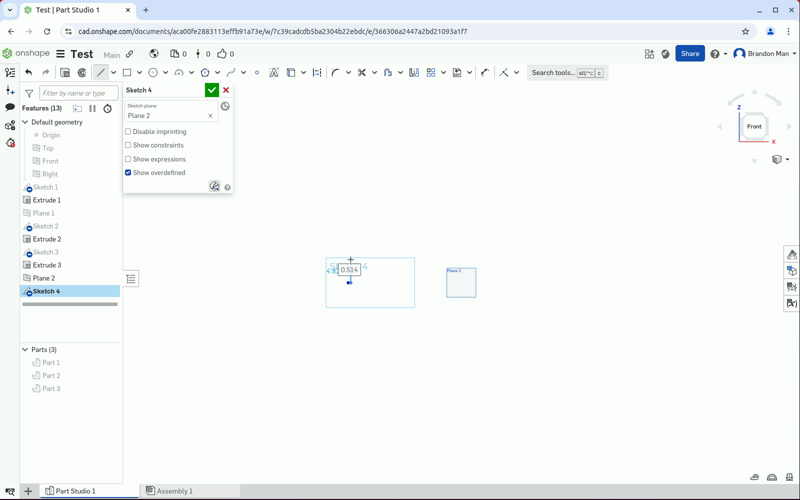
key_down(shift)
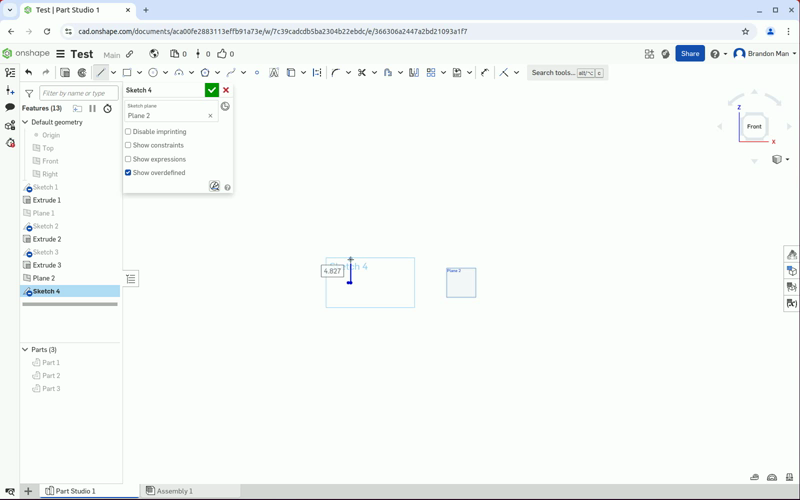
mouse_move(569, 259)
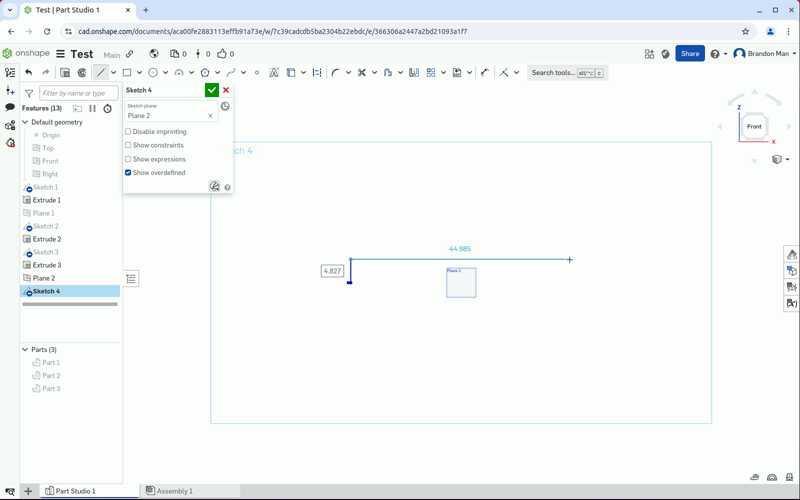
click(569, 259)
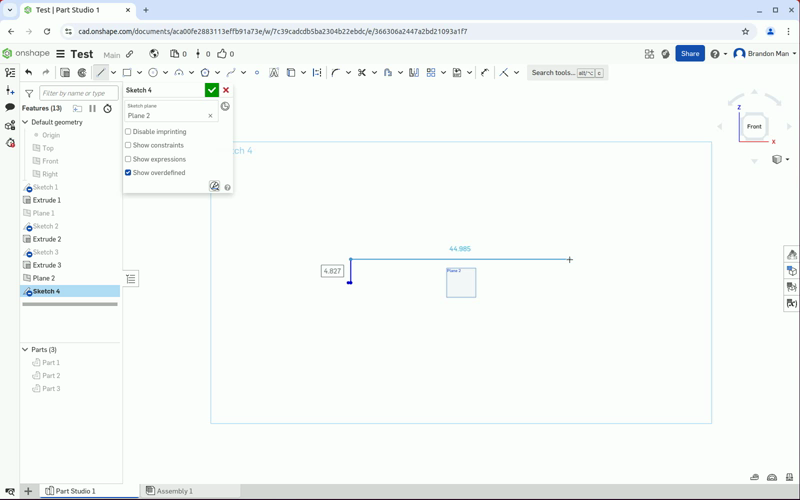
key_up(shift)
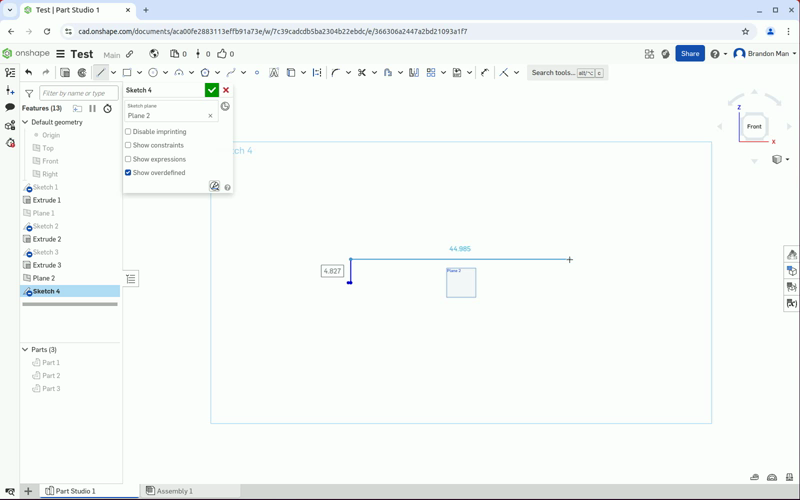
key_down(shift)
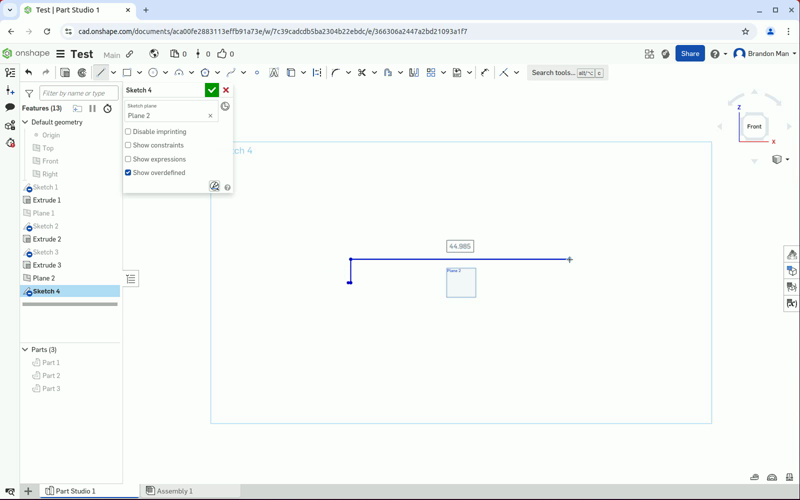
mouse_move(589, 259)
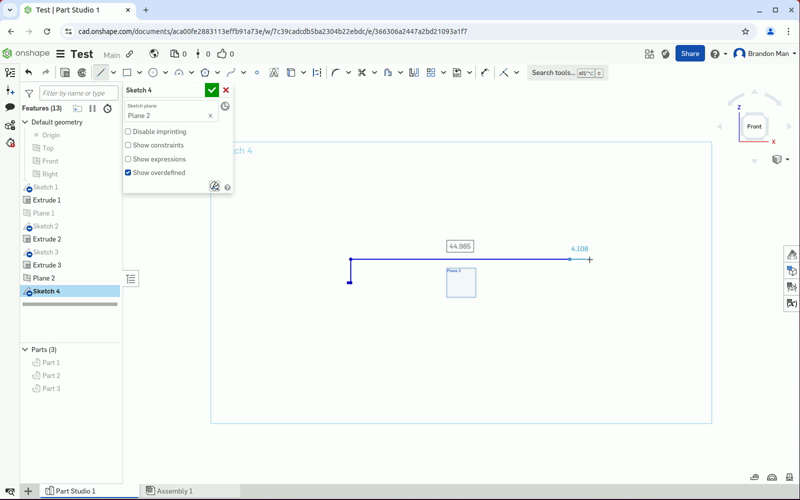
mouse_move(569, 282)
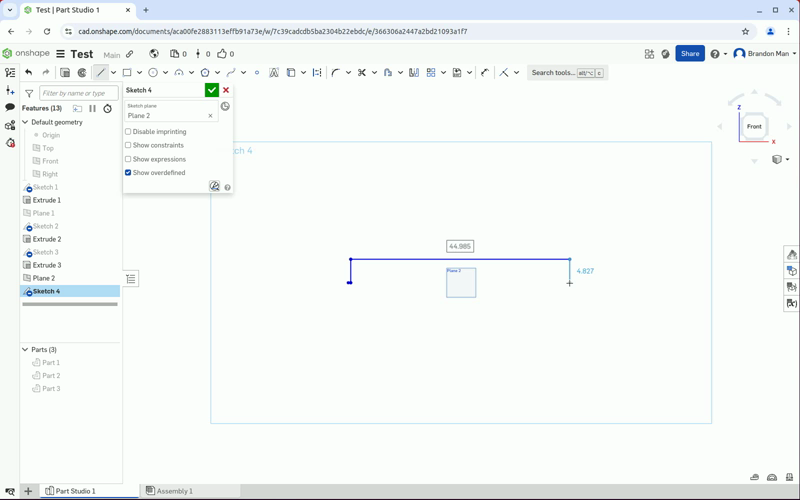
click(569, 282)
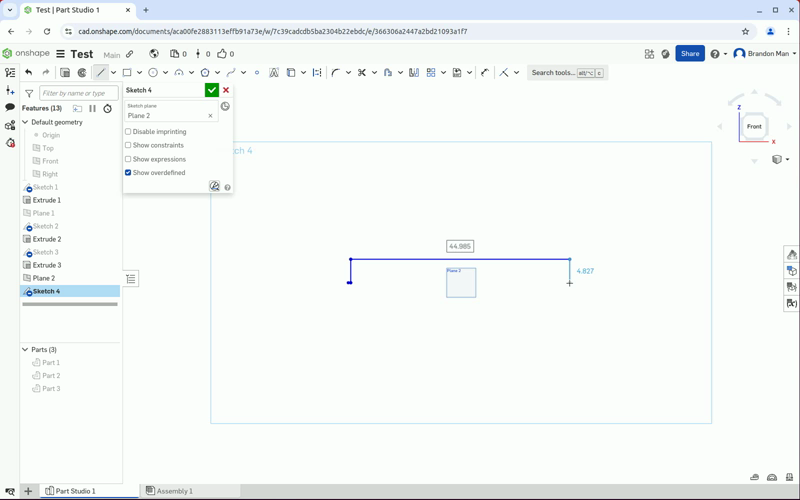
key_up(shift)
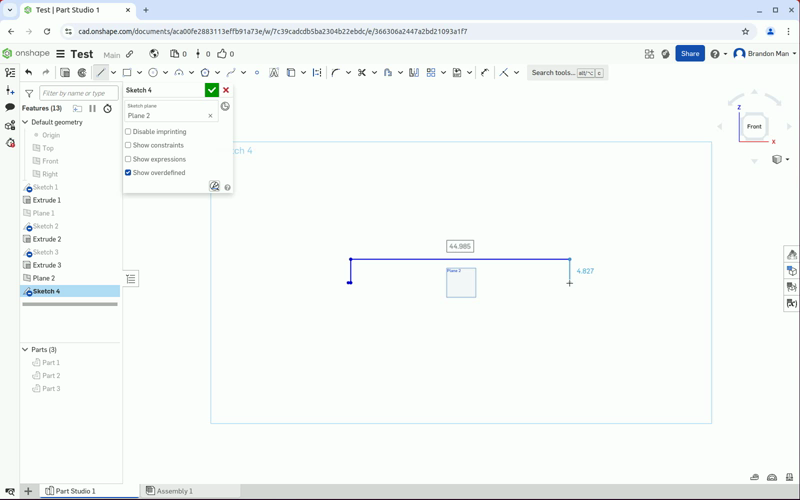
key_down(shift)
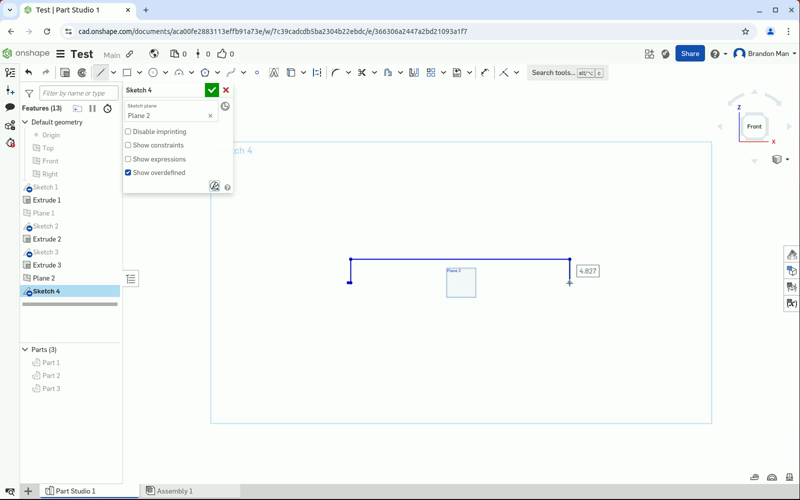
mouse_move(589, 282)
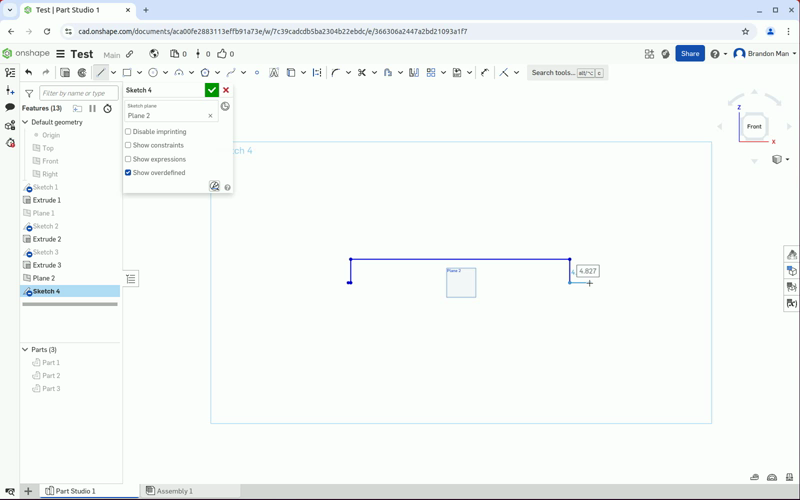
mouse_move(572, 282)
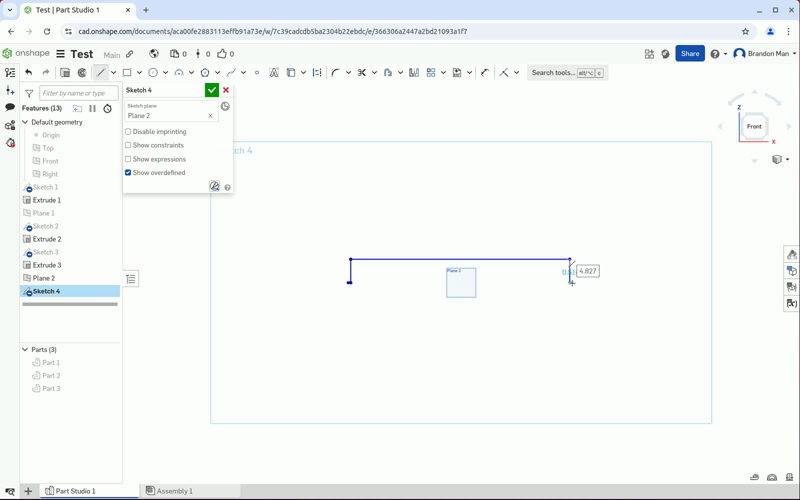
scroll(6)
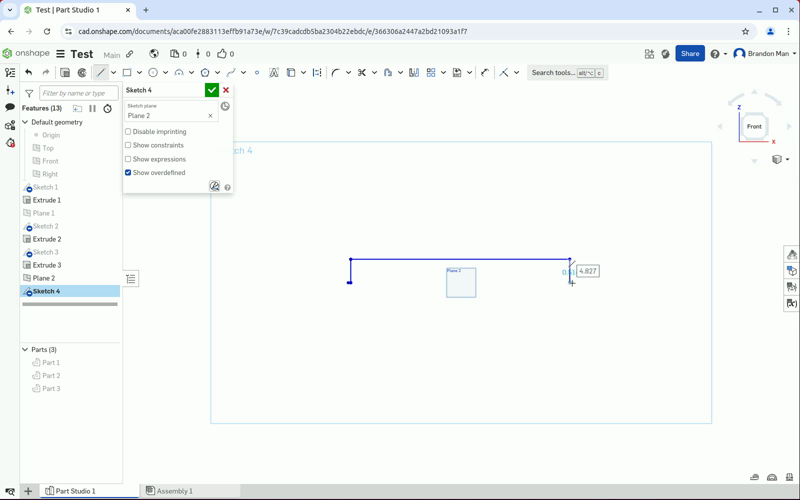
scroll(6)
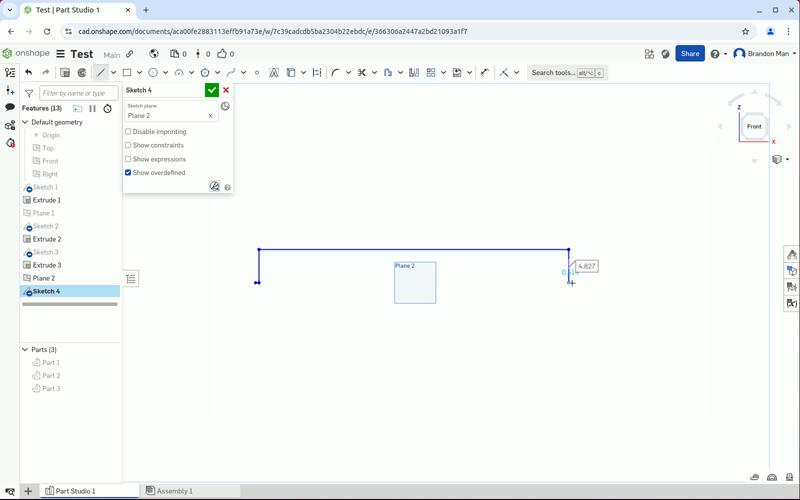
scroll(6)
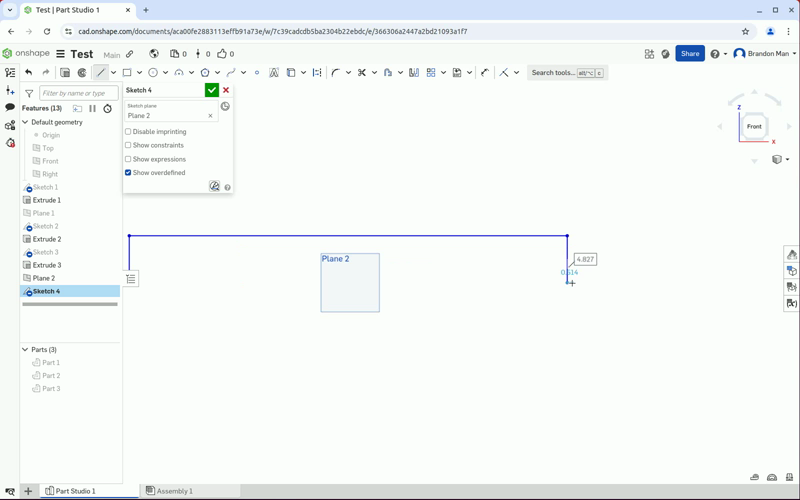
scroll(6)
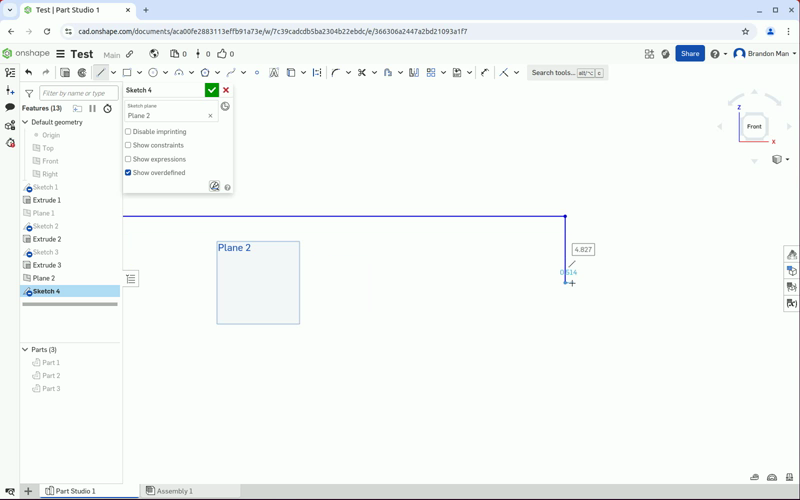
scroll(6)
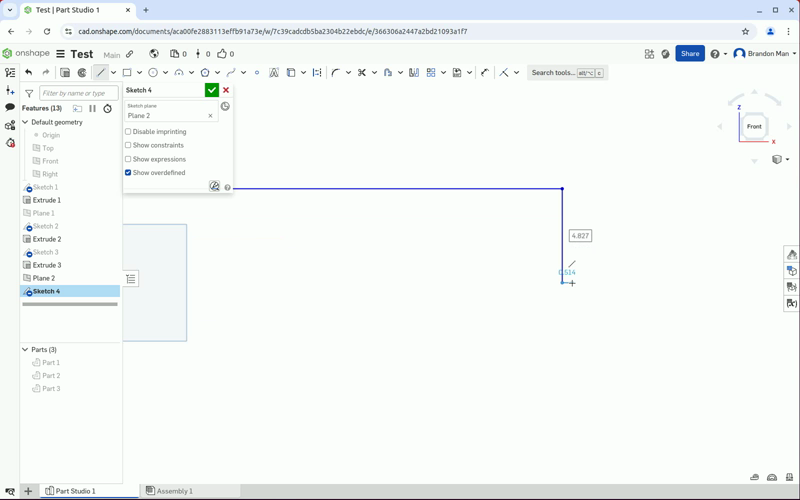
scroll(6)
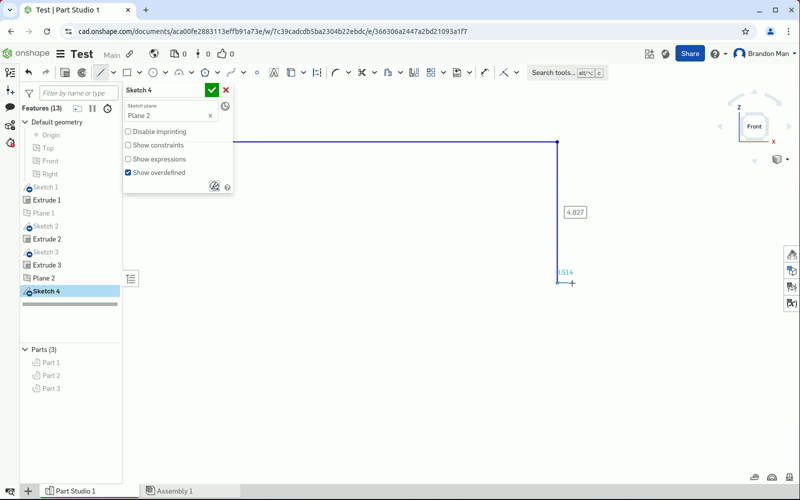
scroll(6)
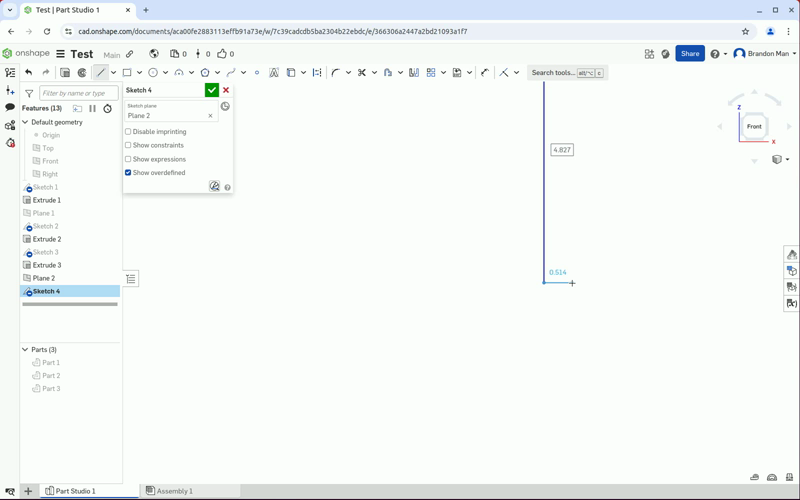
click(572, 282)
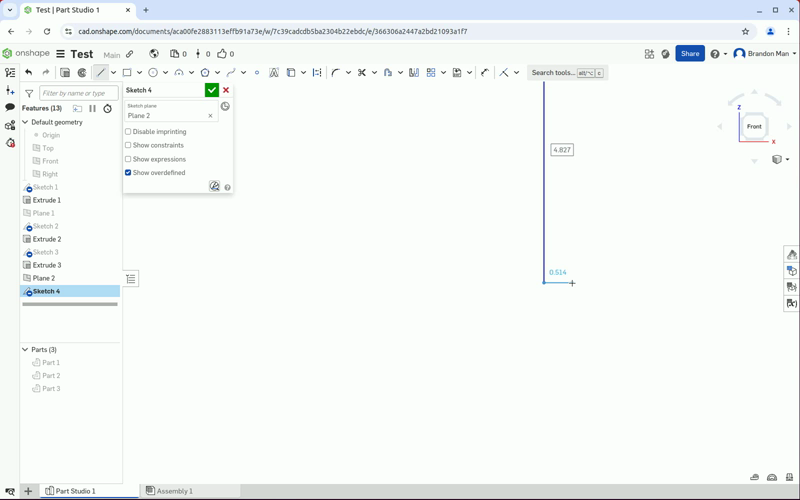
scroll(-6)
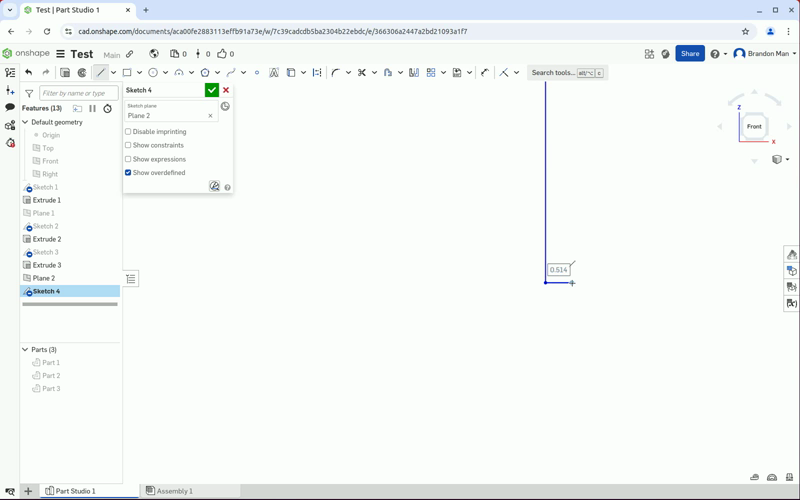
scroll(-6)
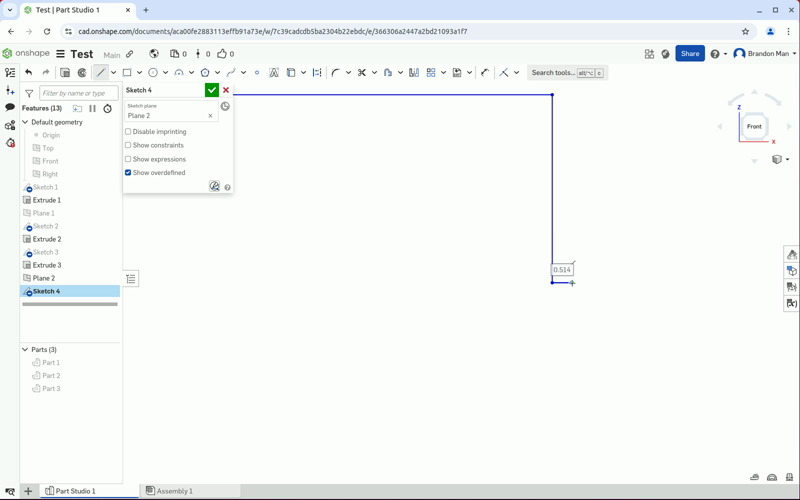
scroll(-6)
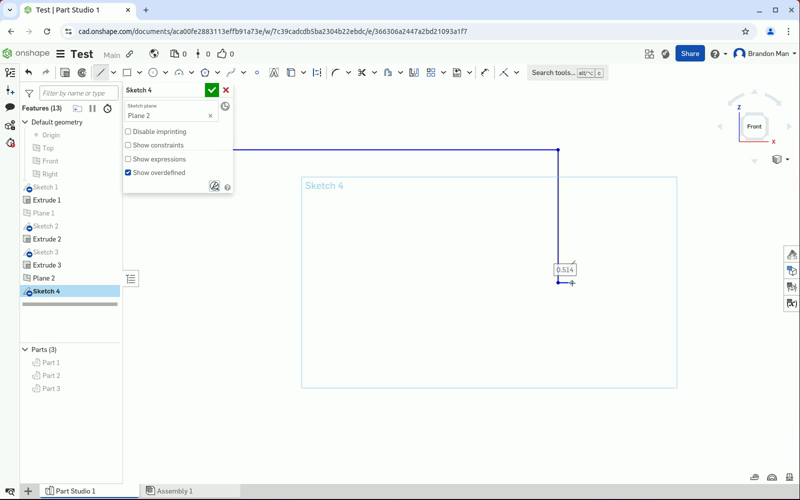
scroll(-6)
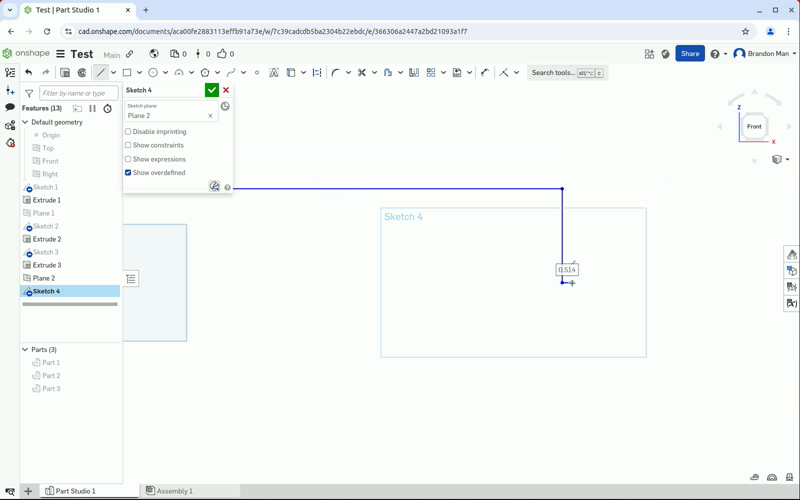
scroll(-6)
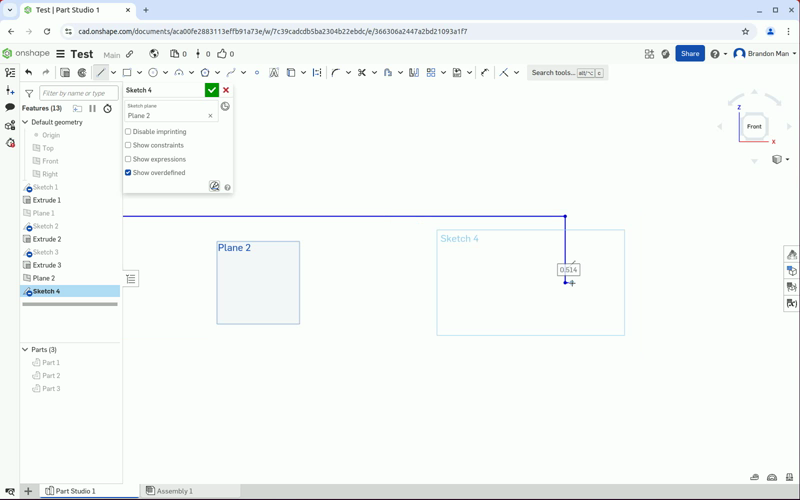
scroll(-6)
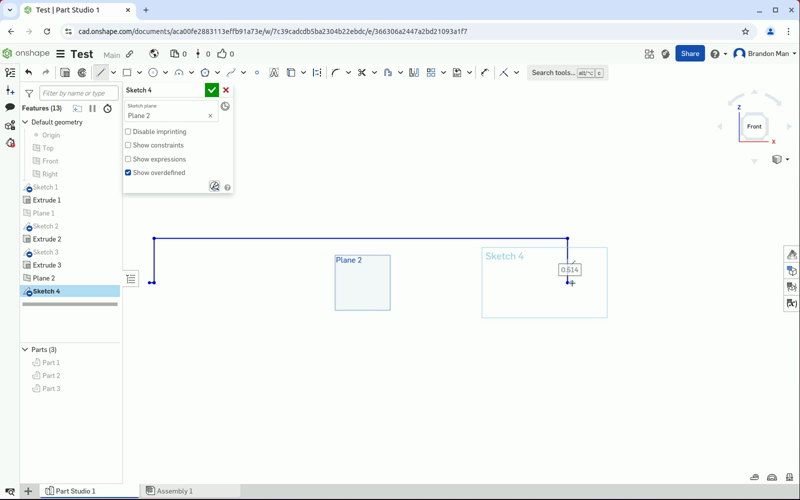
scroll(-6)
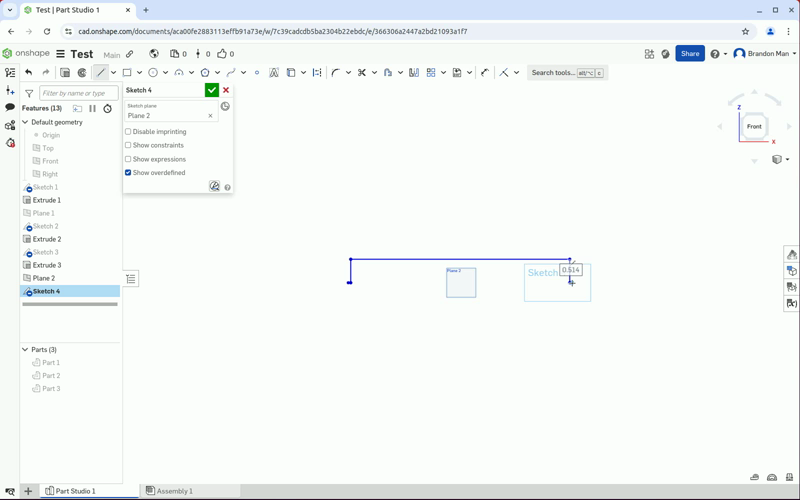
key_up(shift)
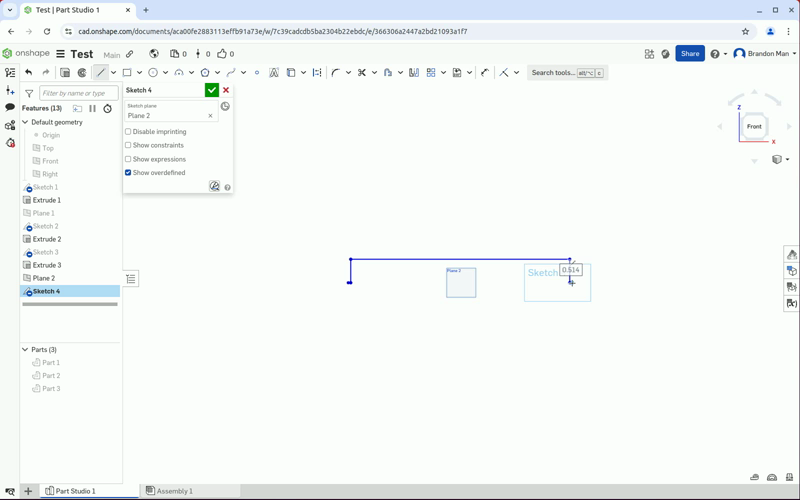
key_down(shift)
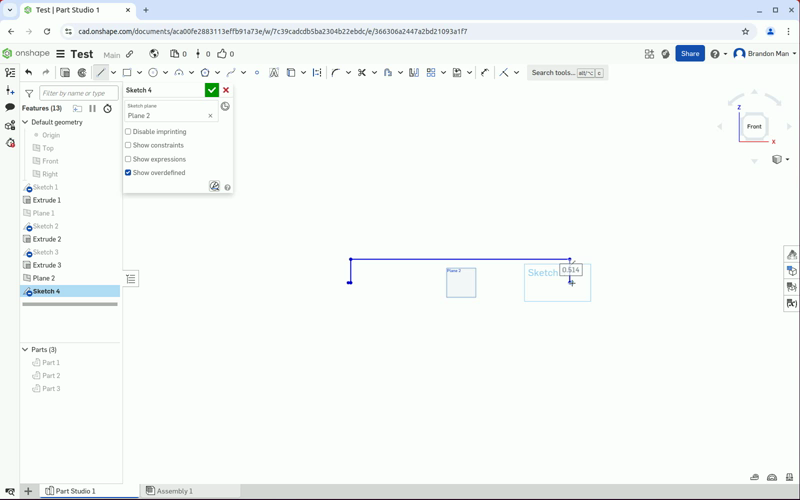
mouse_move(589, 282)
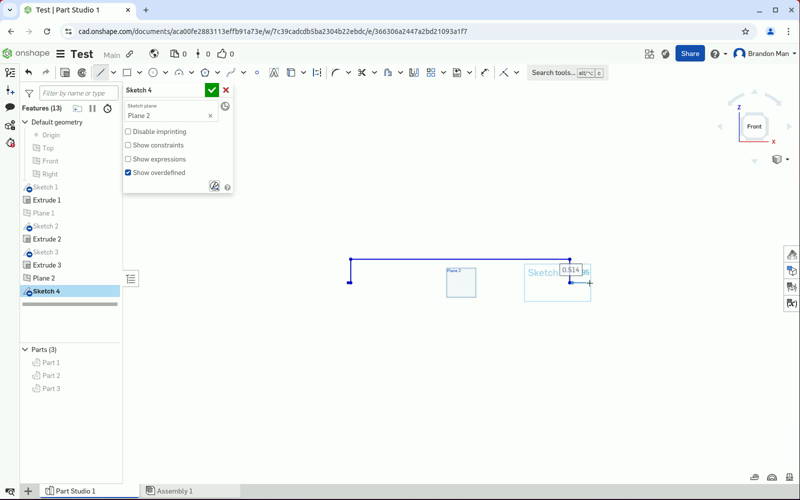
mouse_move(572, 257)
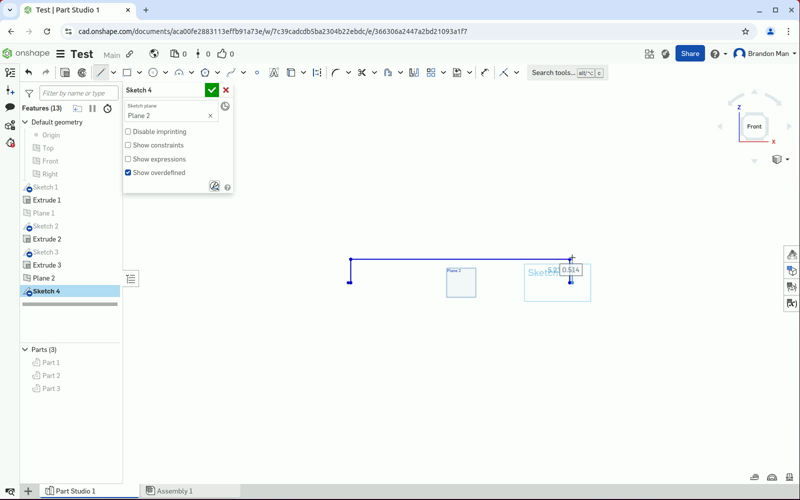
scroll(6)
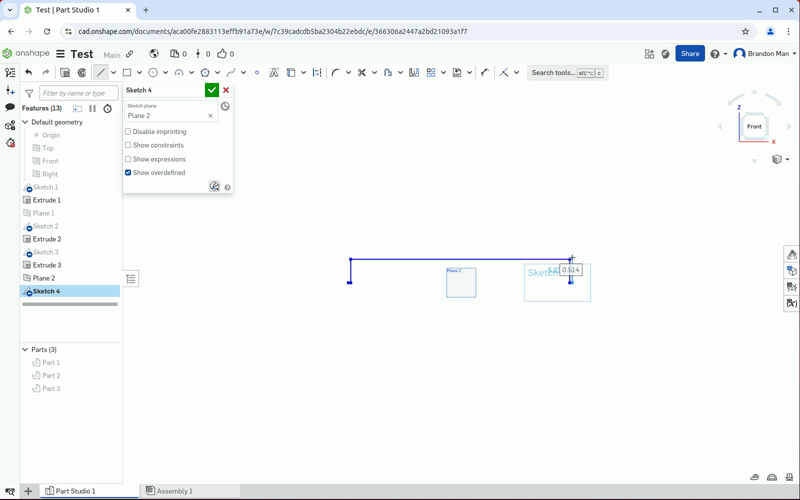
scroll(6)
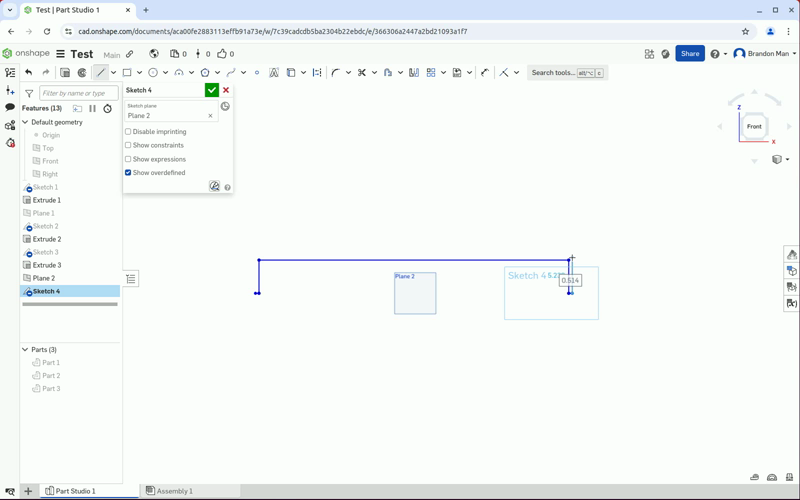
scroll(6)
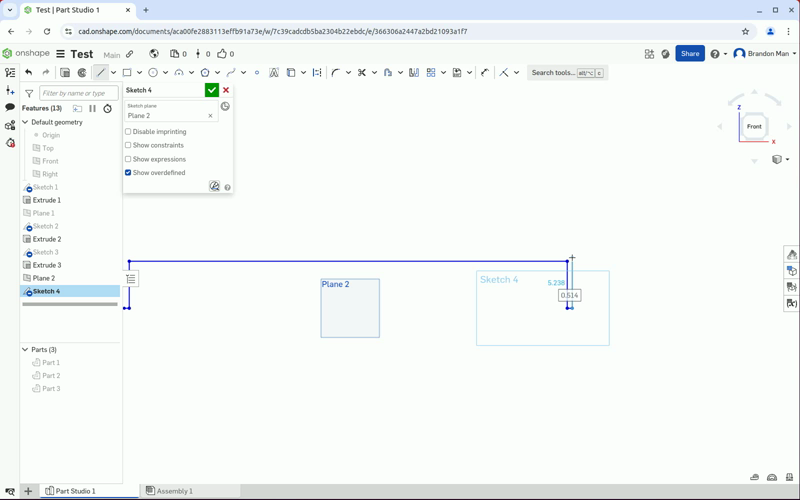
scroll(6)
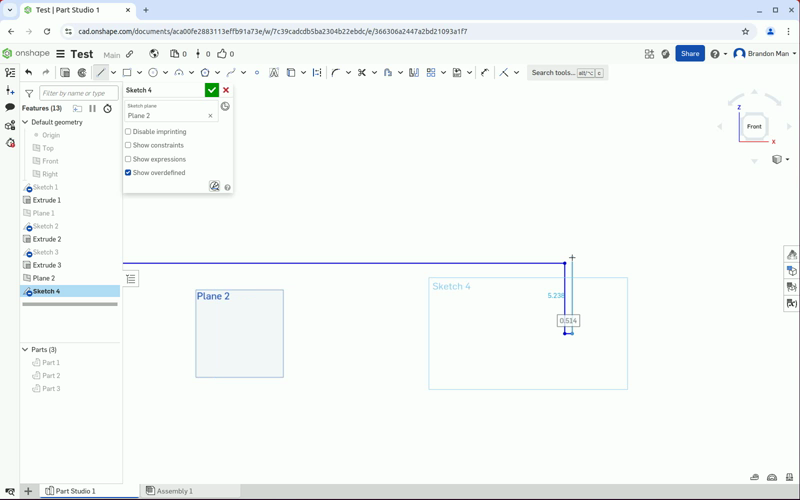
scroll(6)
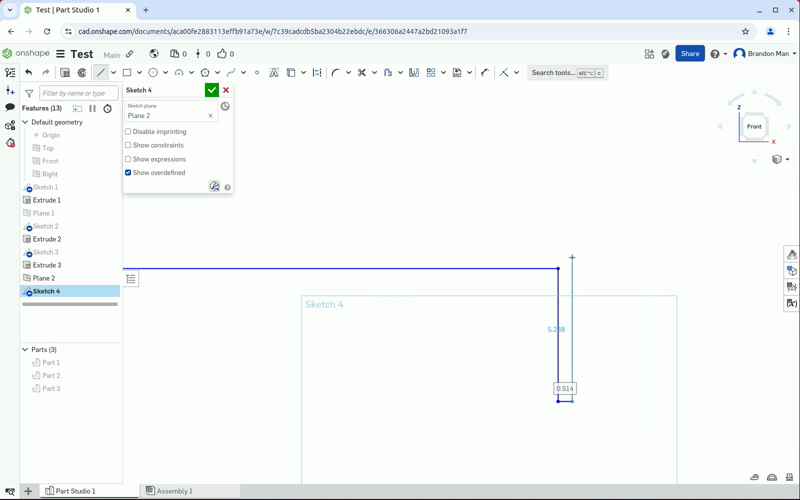
scroll(6)
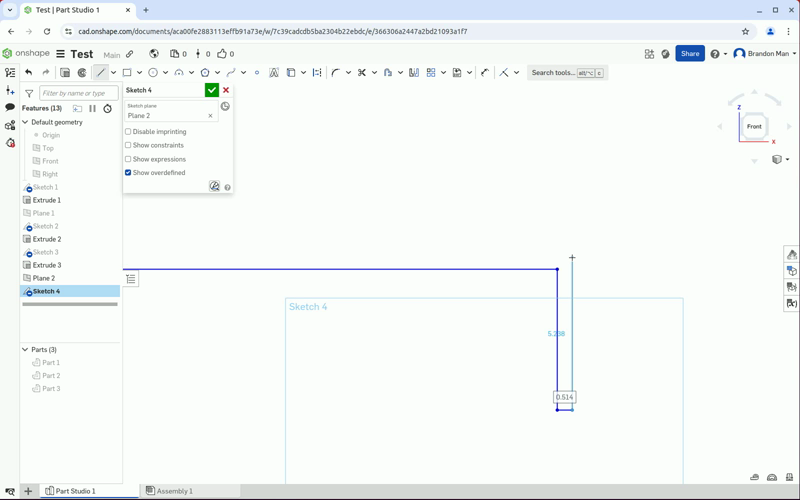
scroll(6)
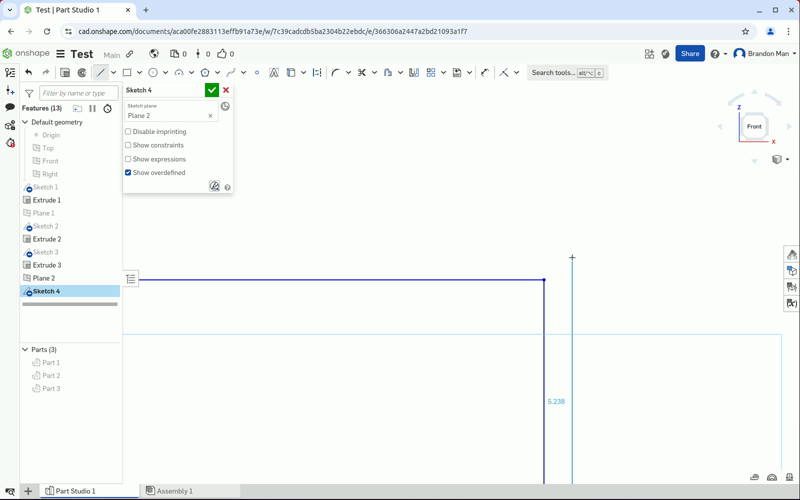
click(572, 257)
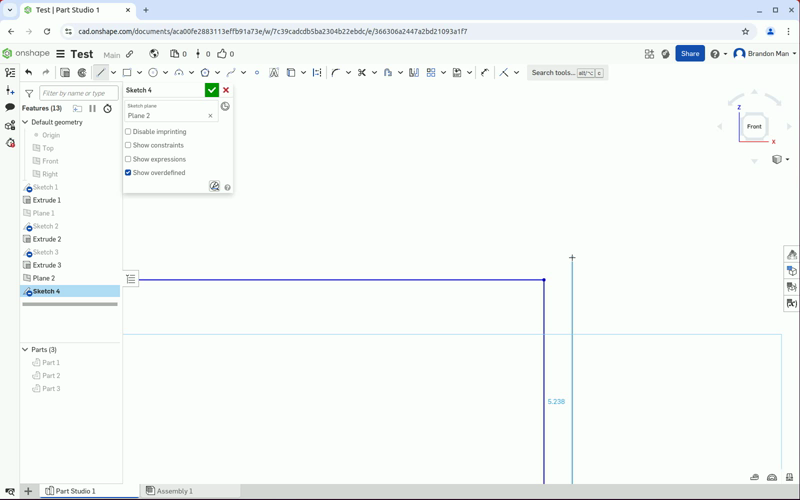
scroll(-6)
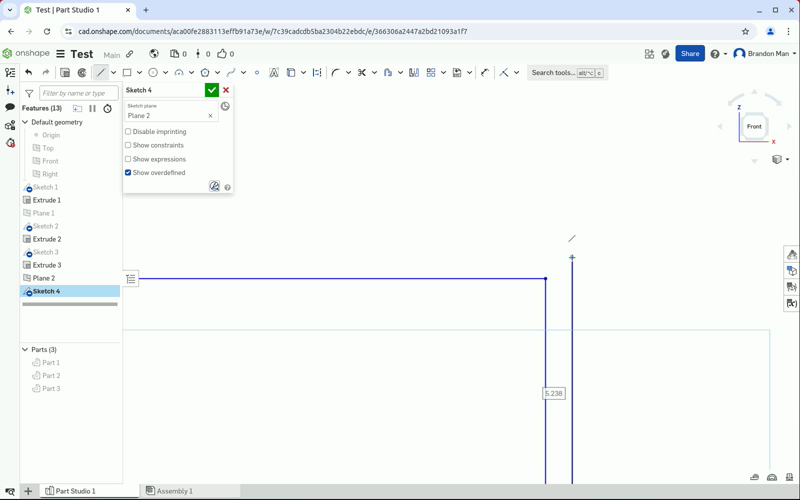
scroll(-6)
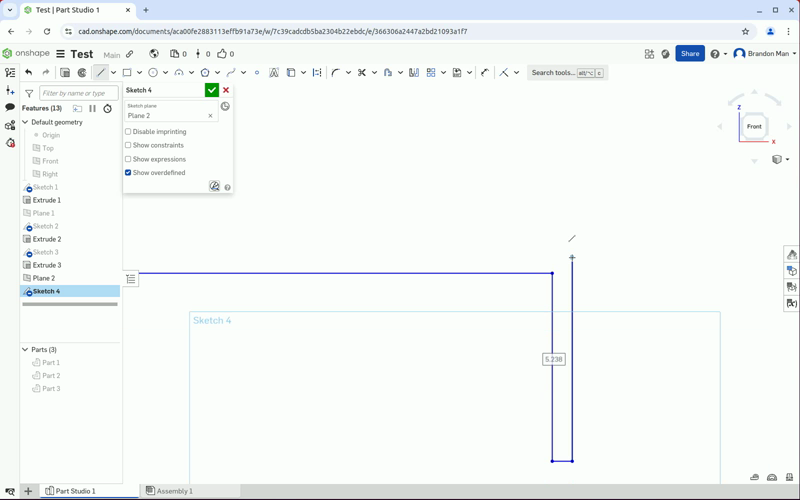
scroll(-6)
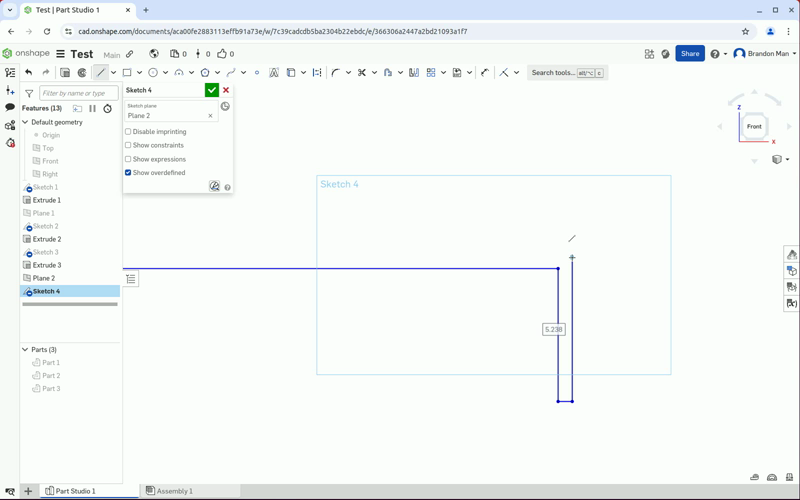
scroll(-6)
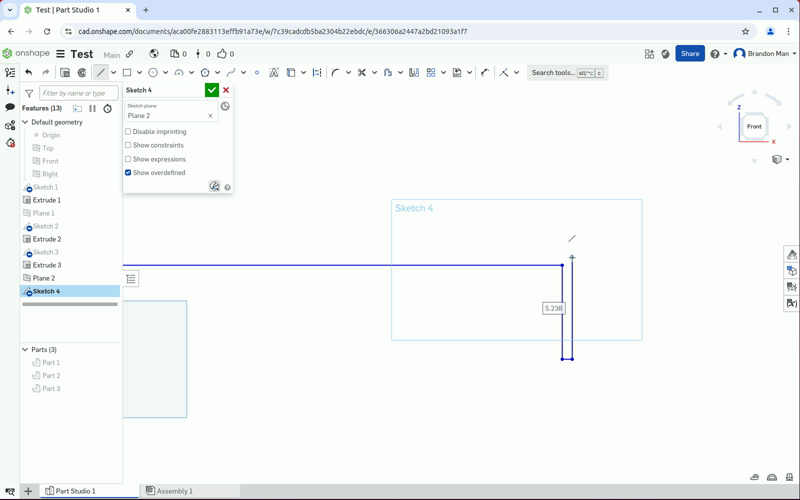
scroll(-6)
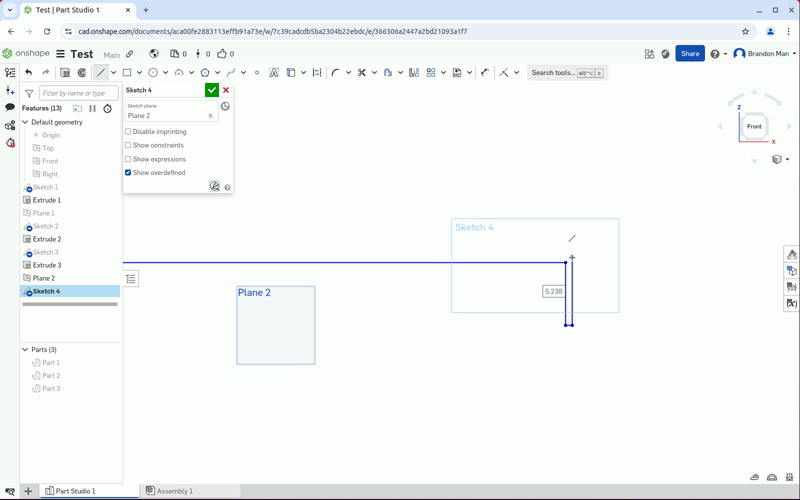
scroll(-6)
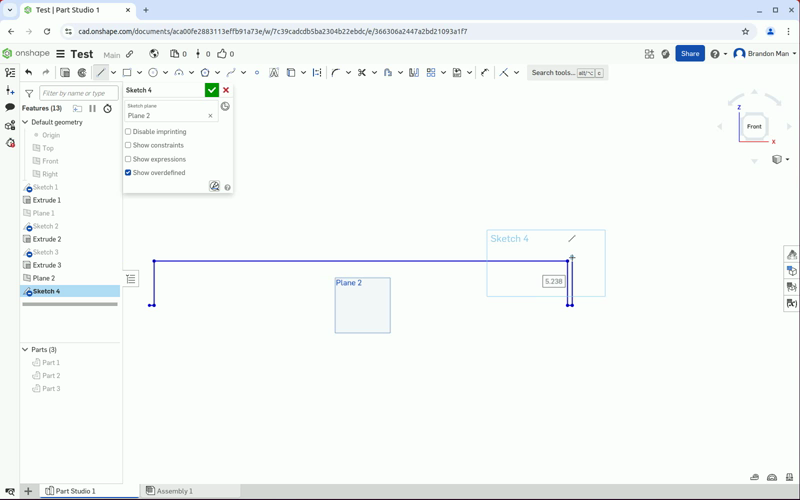
scroll(-6)
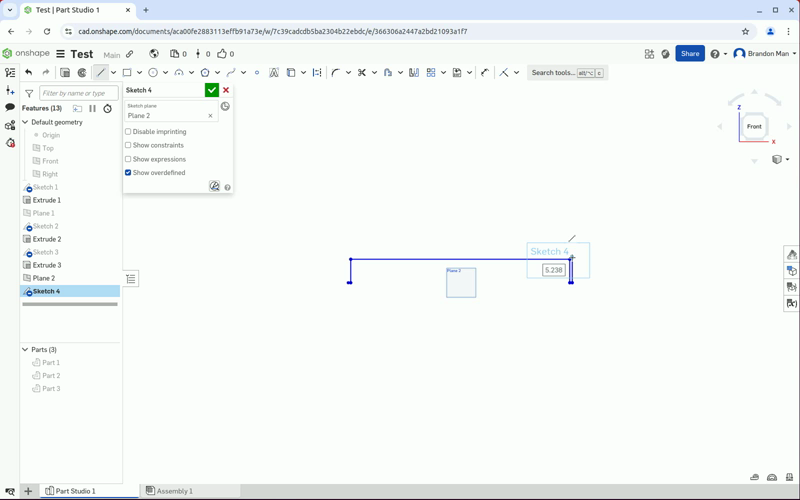
key_up(shift)
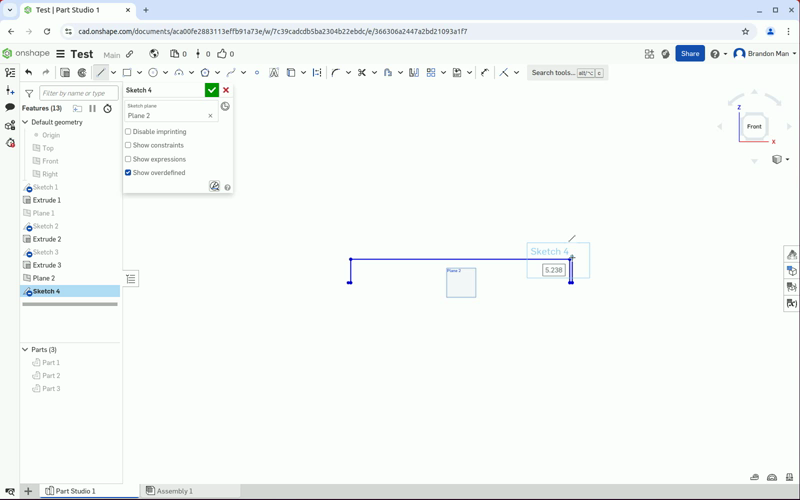
key_down(shift)
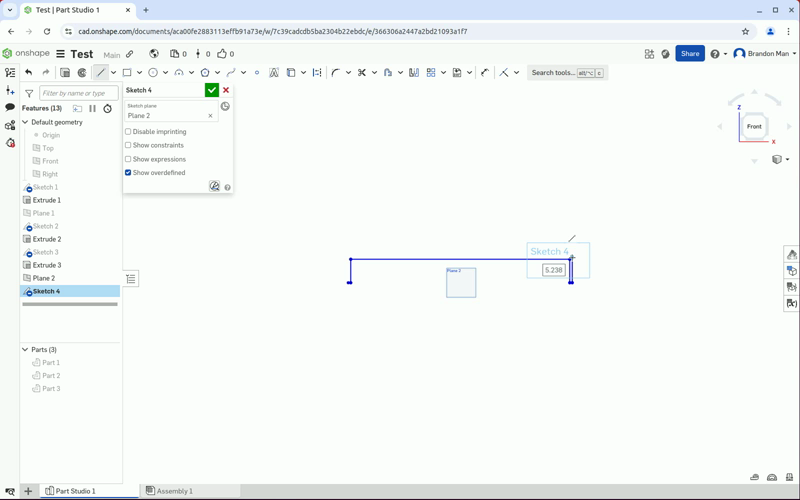
mouse_move(348, 257)
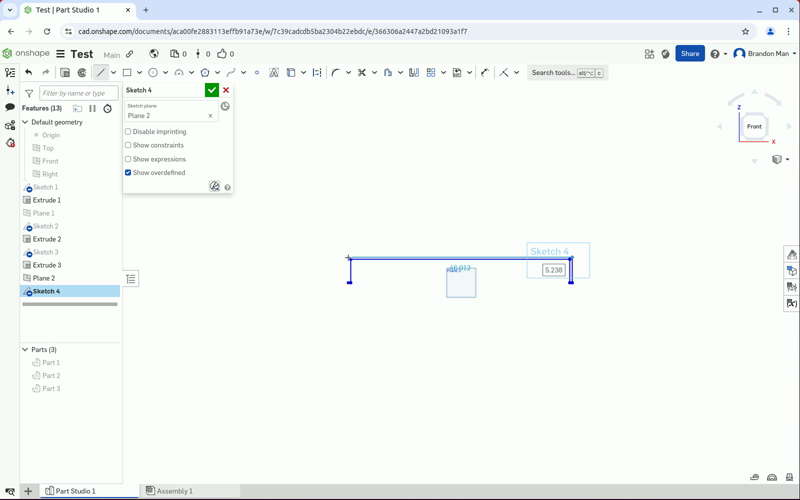
scroll(6)
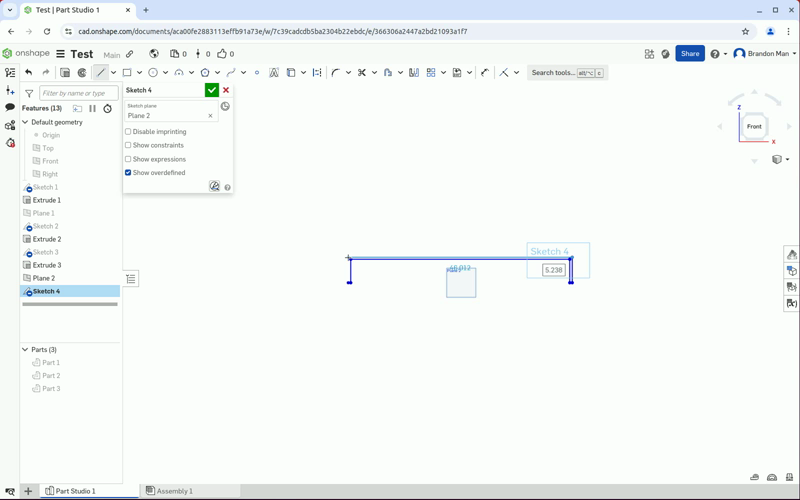
scroll(6)
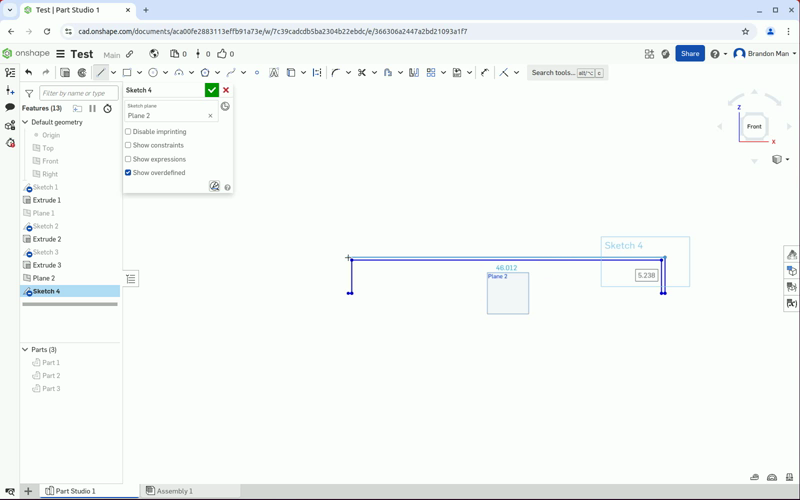
scroll(6)
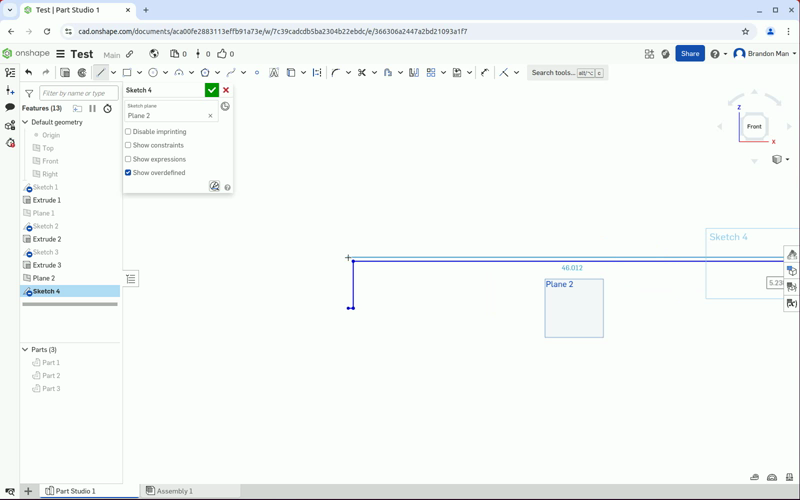
scroll(6)
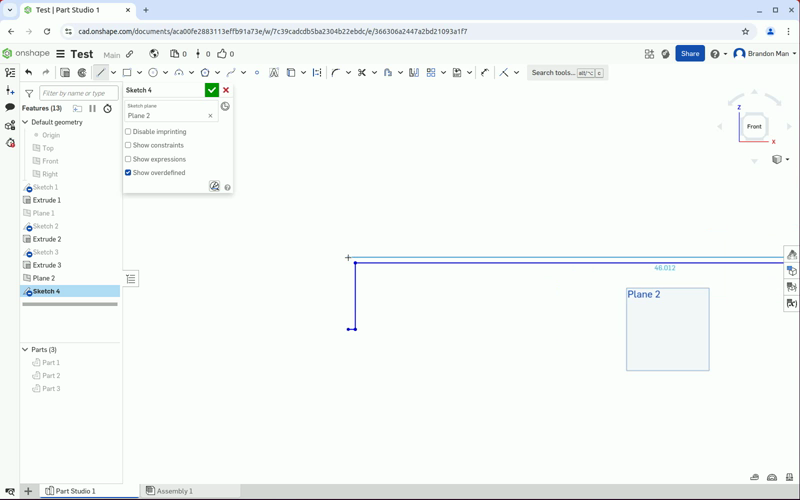
scroll(6)
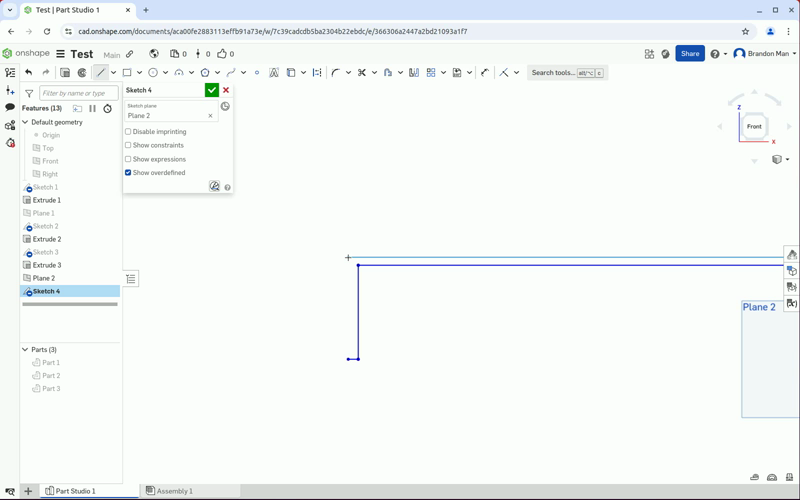
scroll(6)
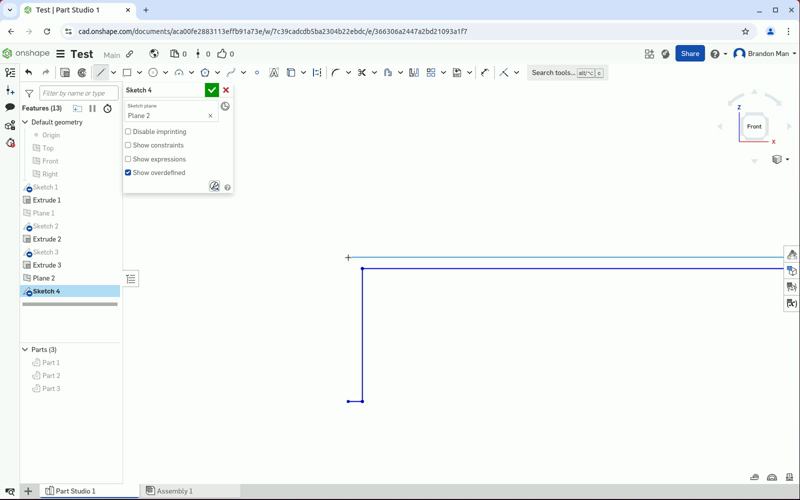
scroll(6)
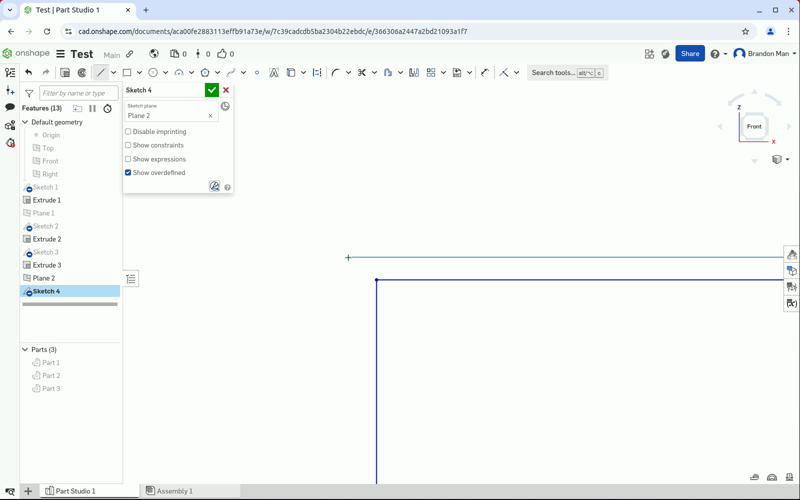
click(348, 257)
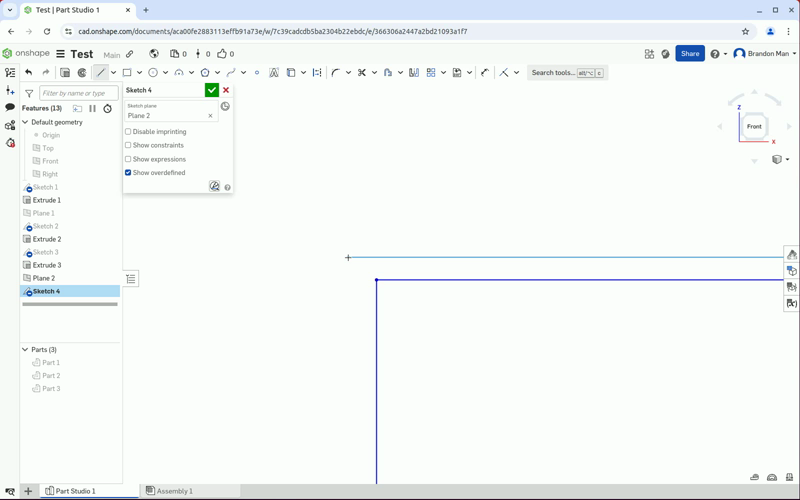
scroll(-6)
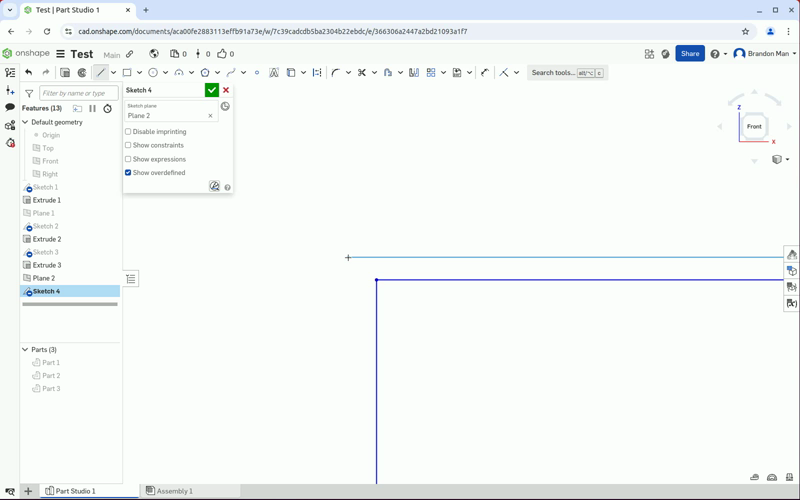
scroll(-6)
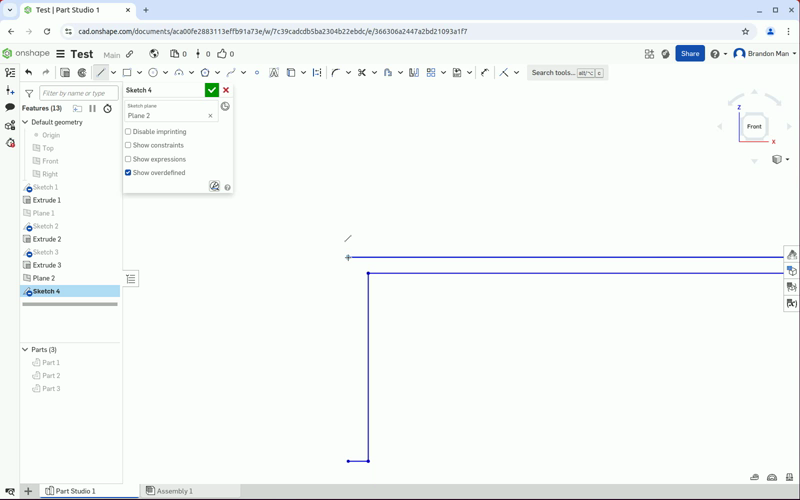
scroll(-6)
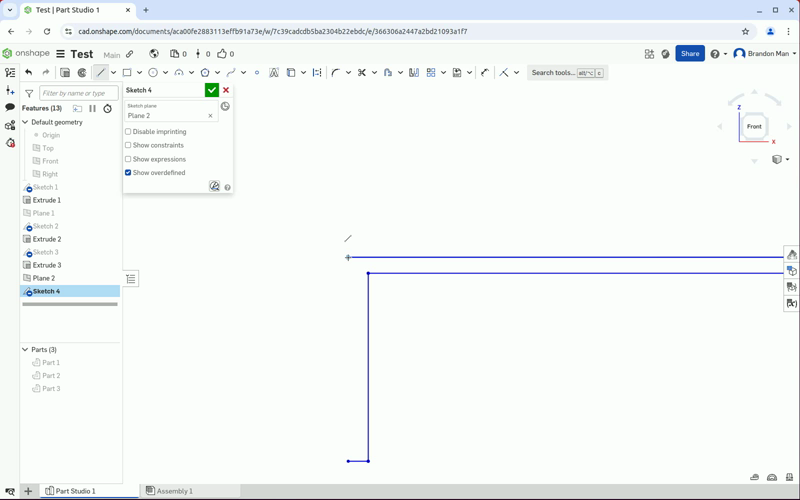
scroll(-6)
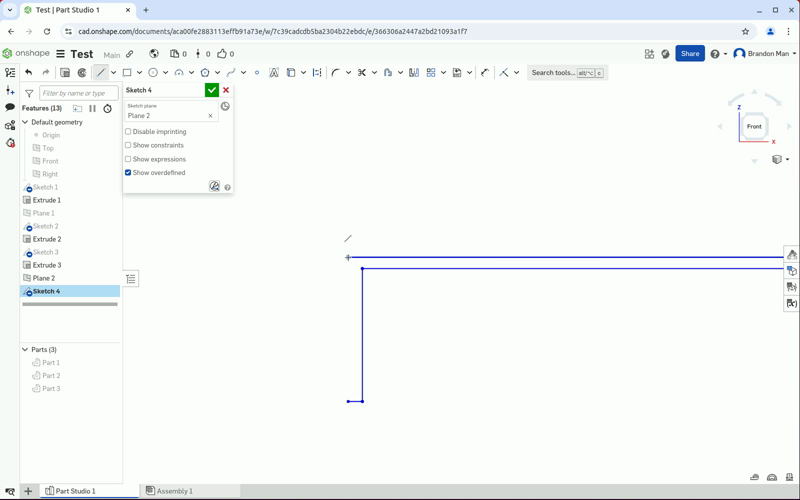
scroll(-6)
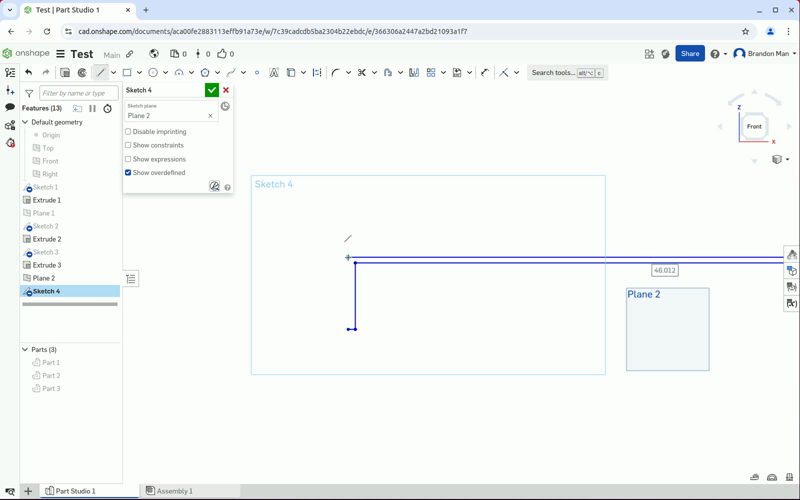
scroll(-6)
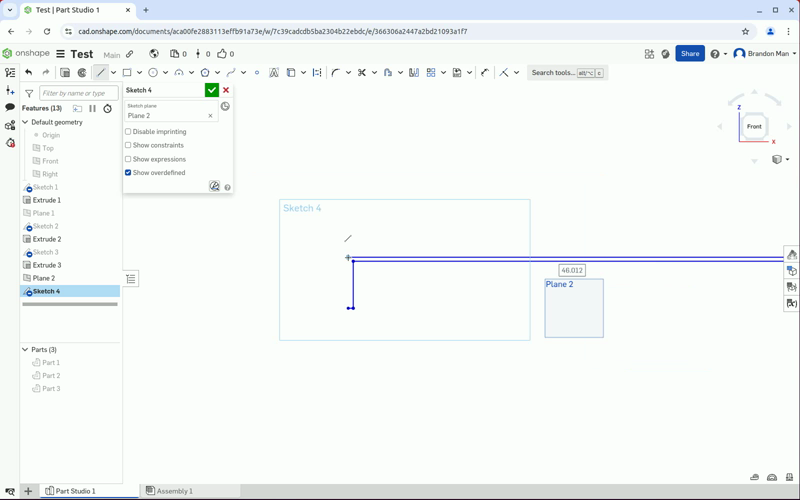
scroll(-6)
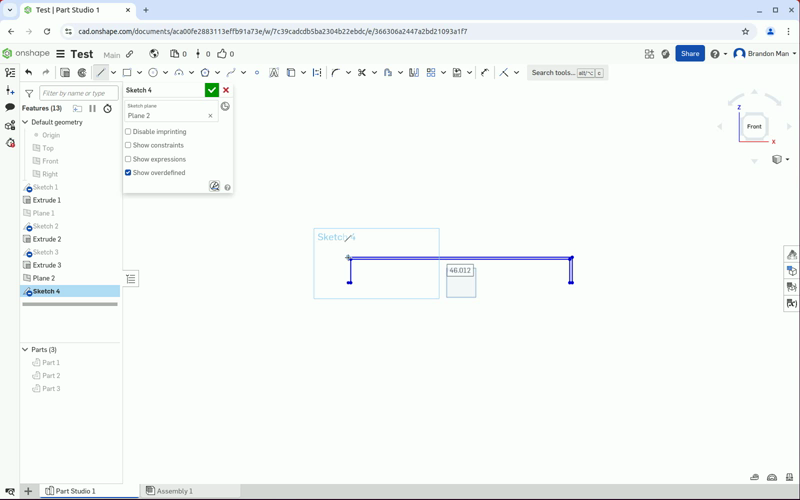
key_up(shift)
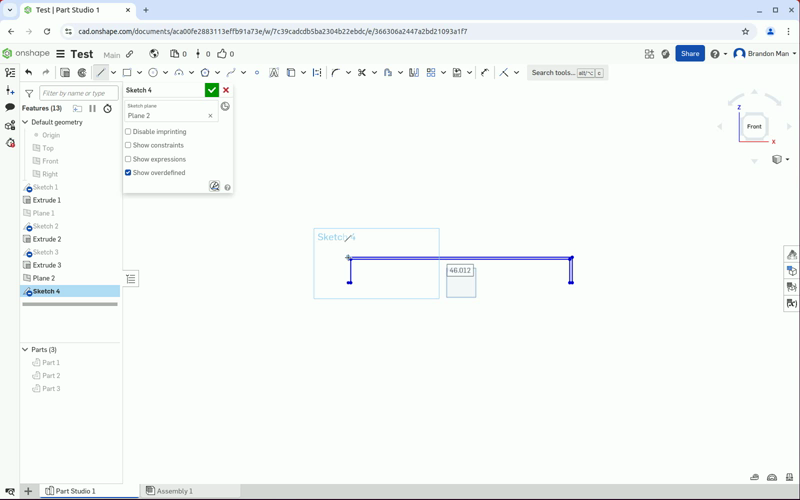
mouse_move(378, 257)
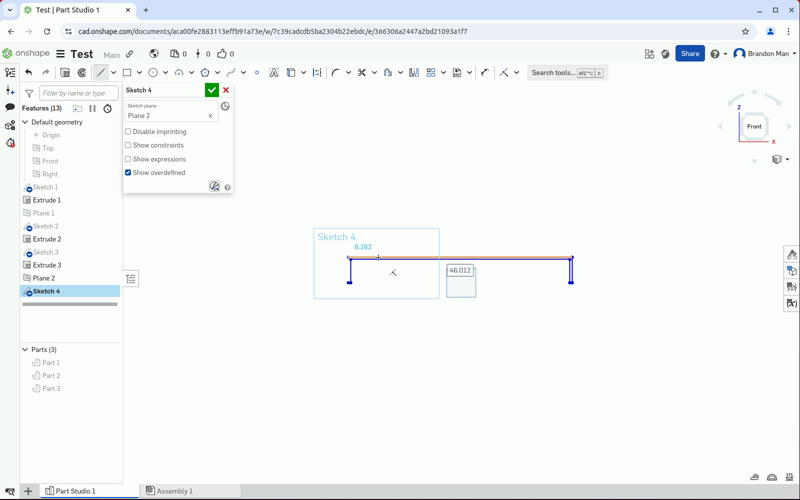
key_down(shift)
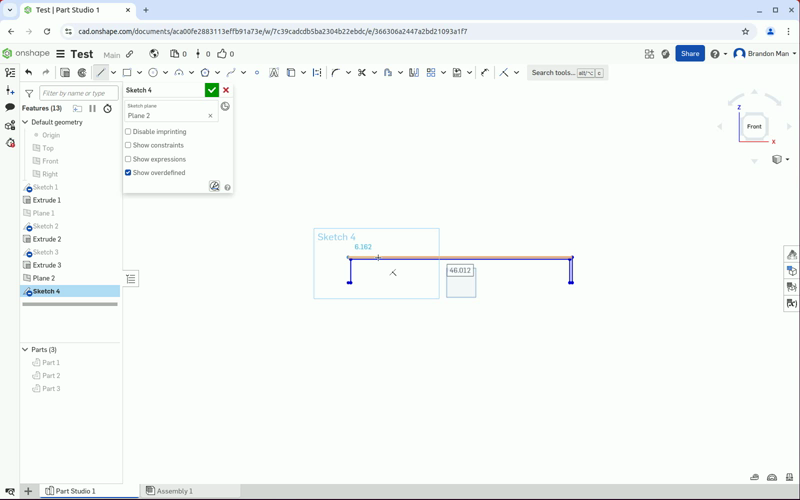
mouse_move(348, 282)
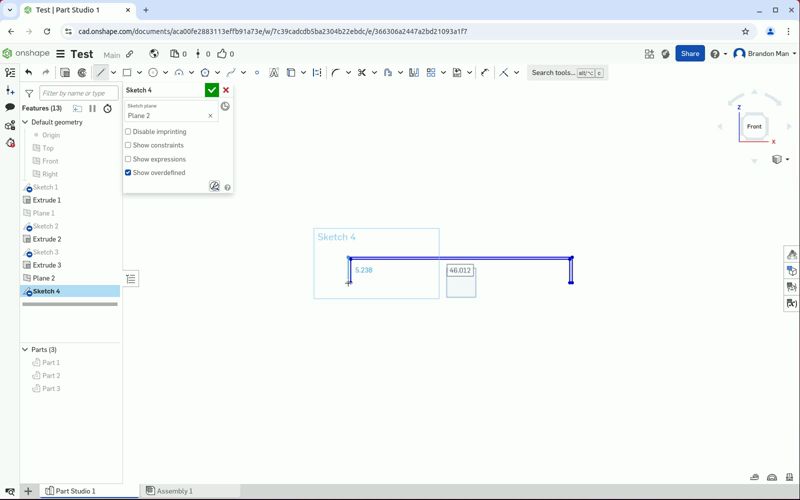
scroll(6)
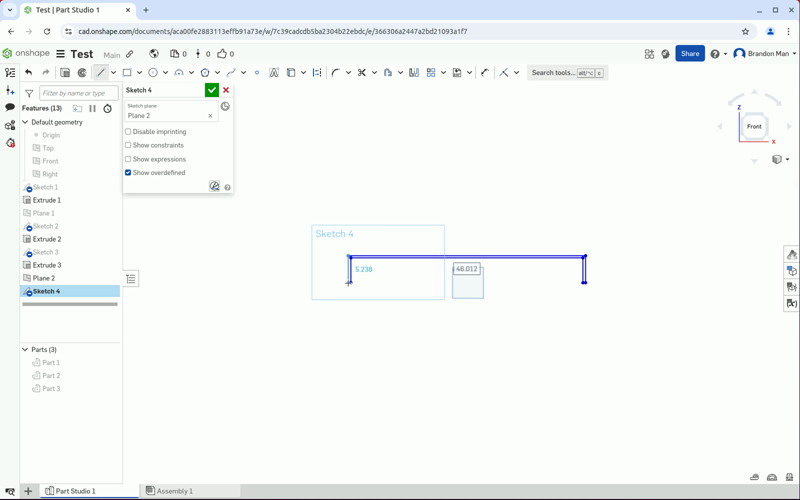
scroll(6)
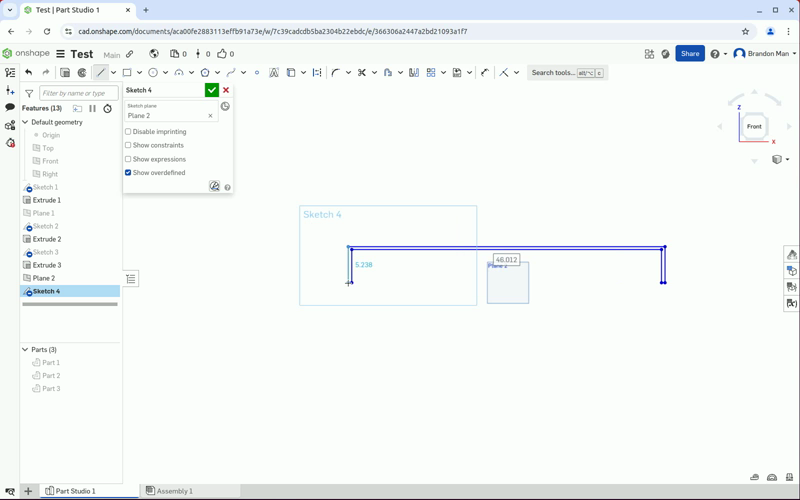
scroll(6)
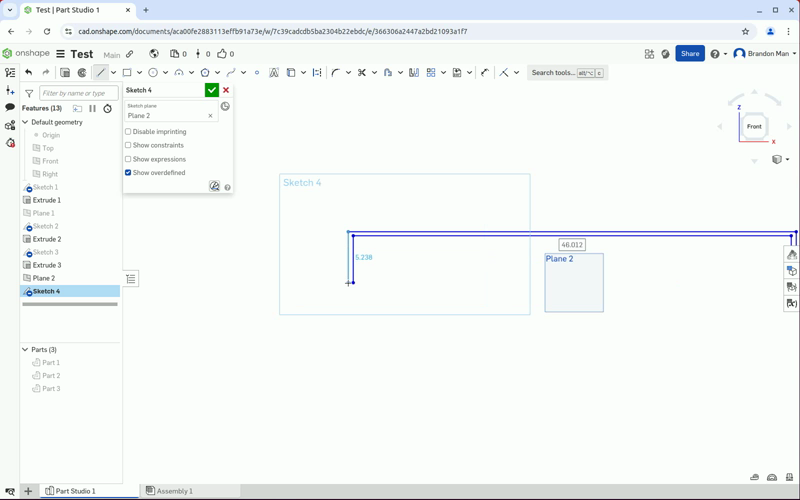
scroll(6)
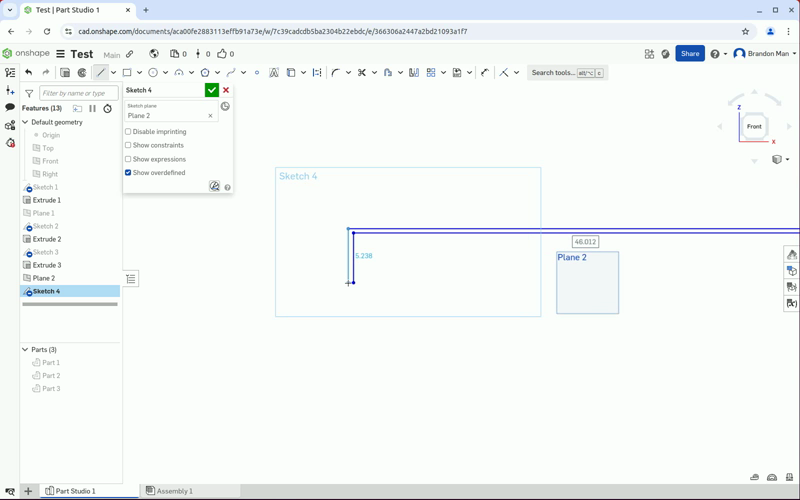
scroll(6)
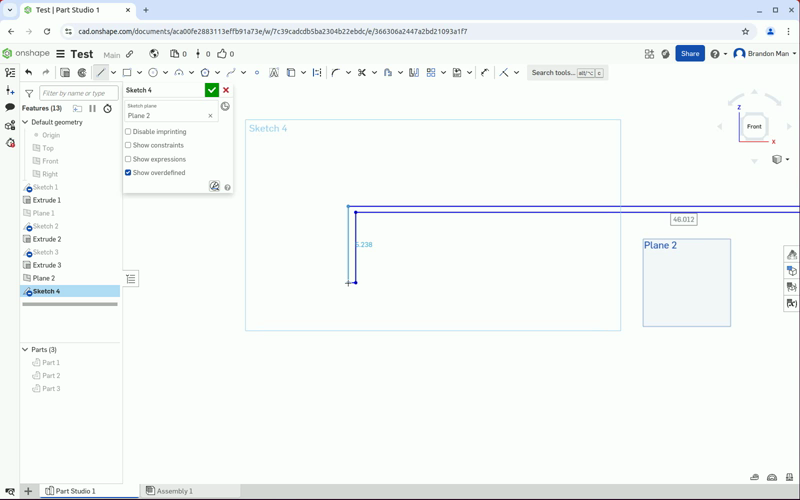
scroll(6)
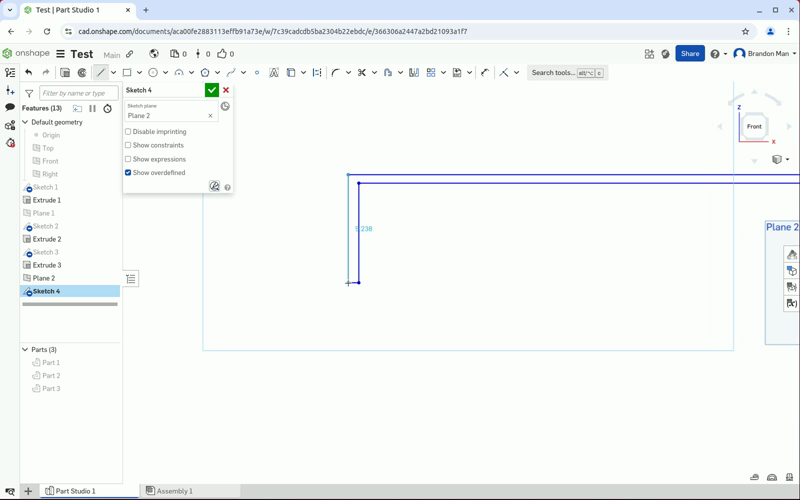
scroll(6)
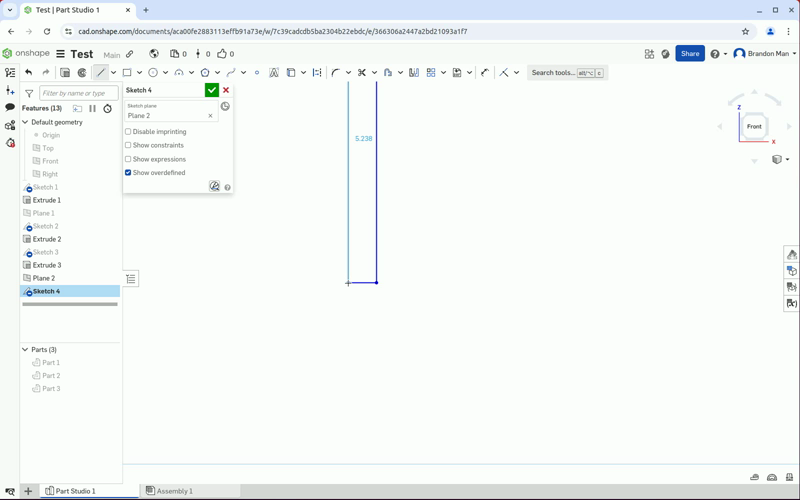
key_up(shift)
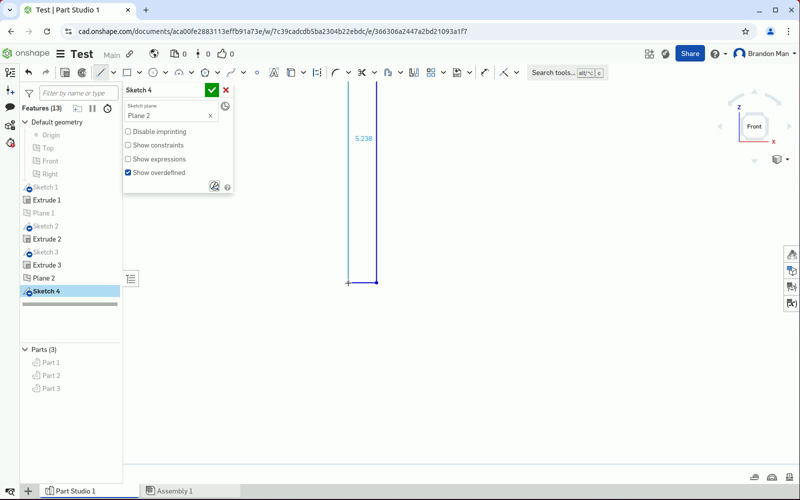
click(348, 282)
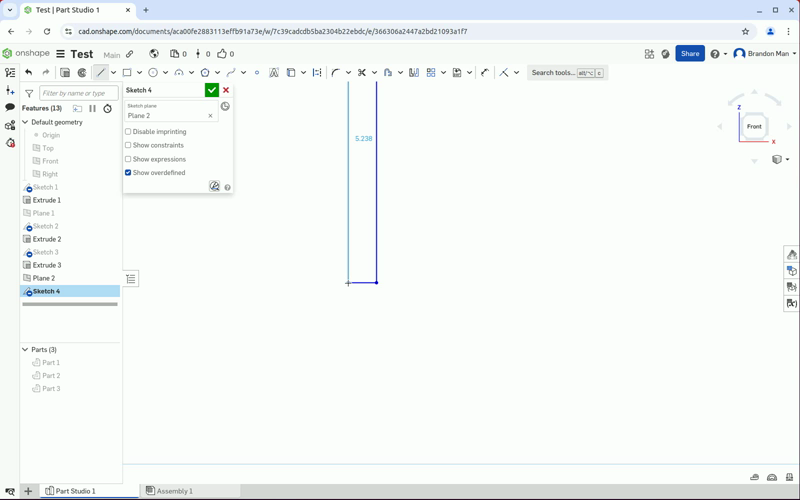
scroll(-6)
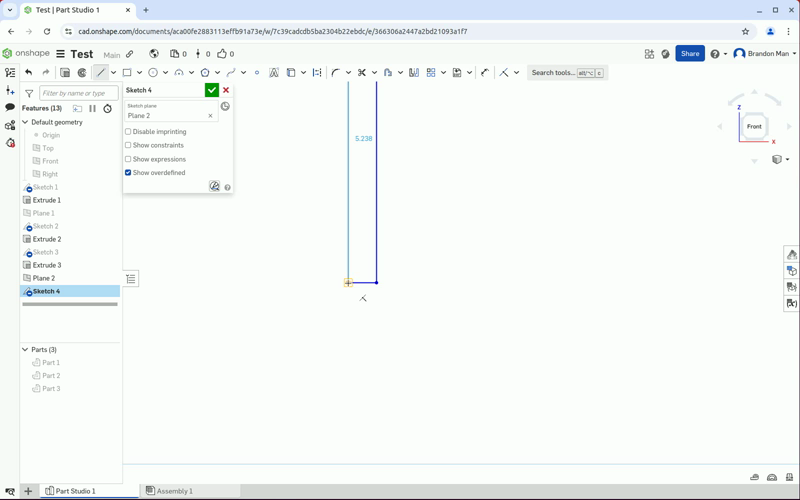
scroll(-6)
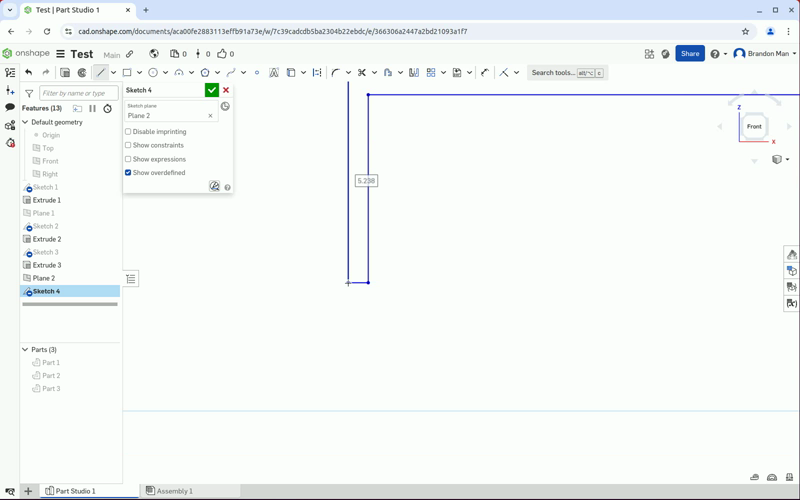
scroll(-6)
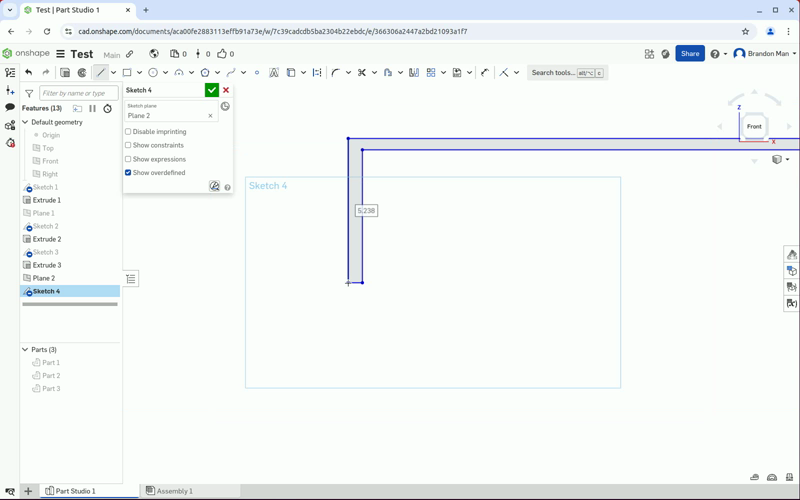
scroll(-6)
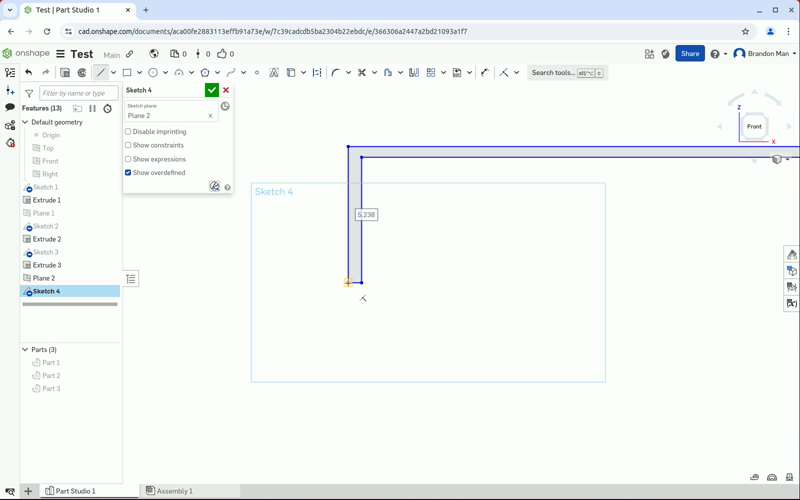
scroll(-6)
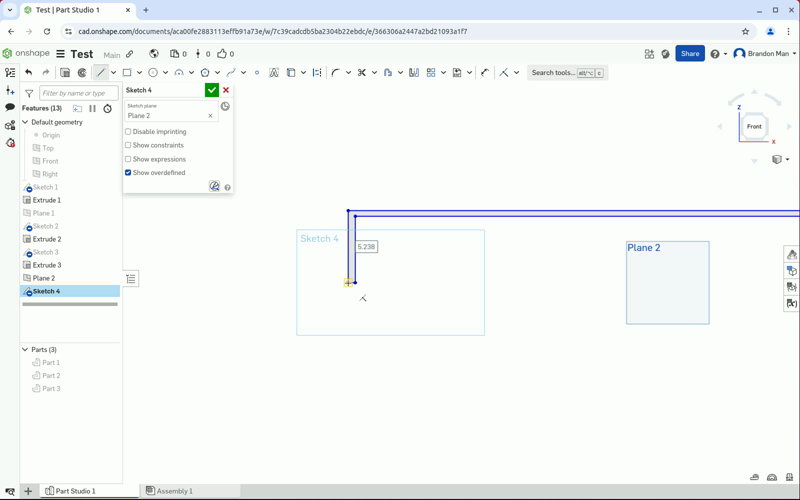
scroll(-6)
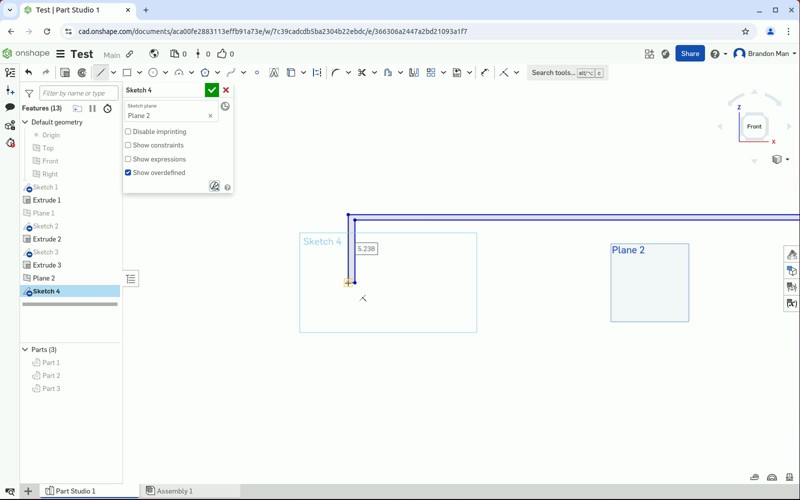
scroll(-6)
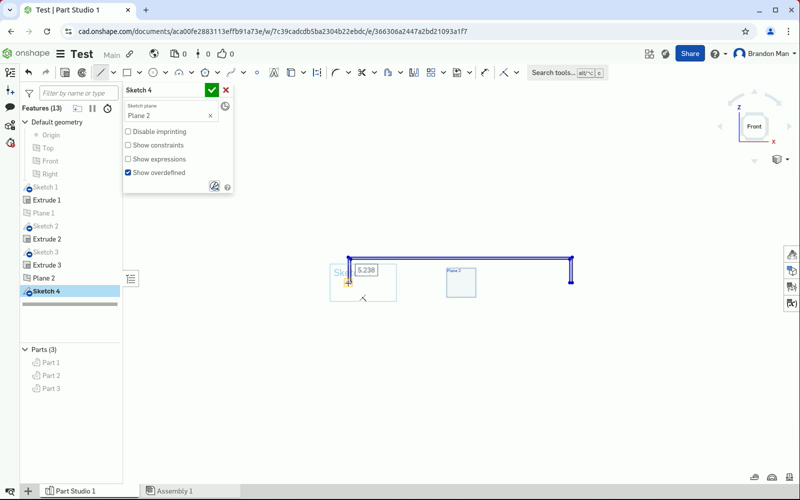
key(esc)
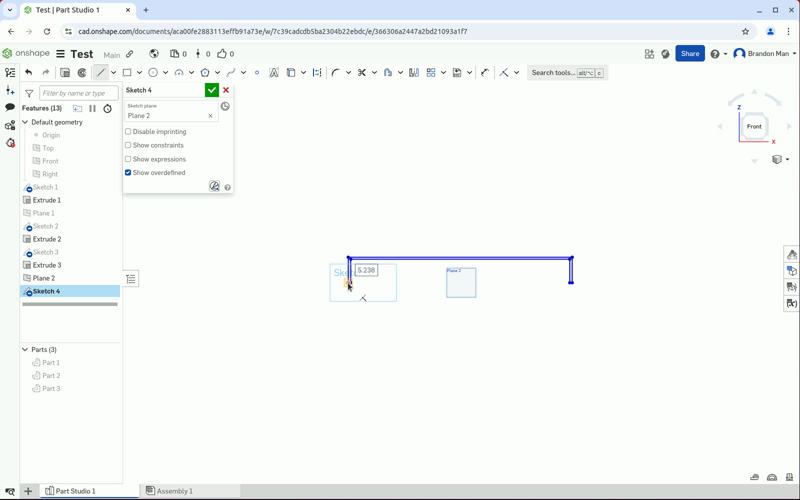
mouse_move(564, 257)
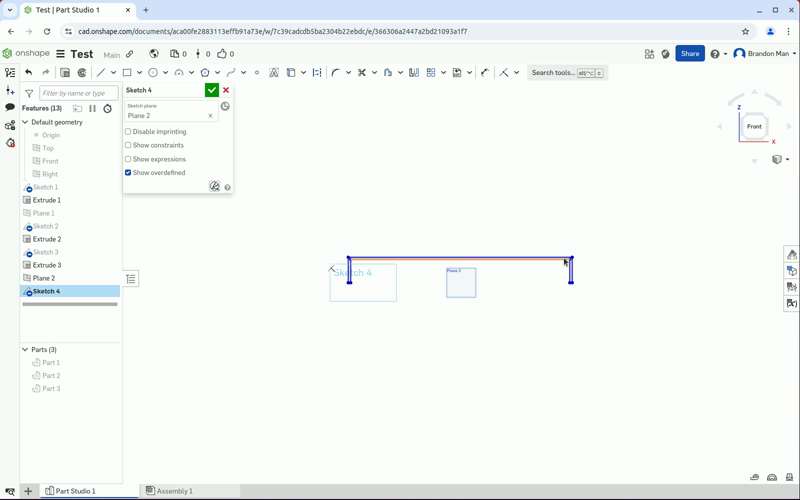
scroll(6)
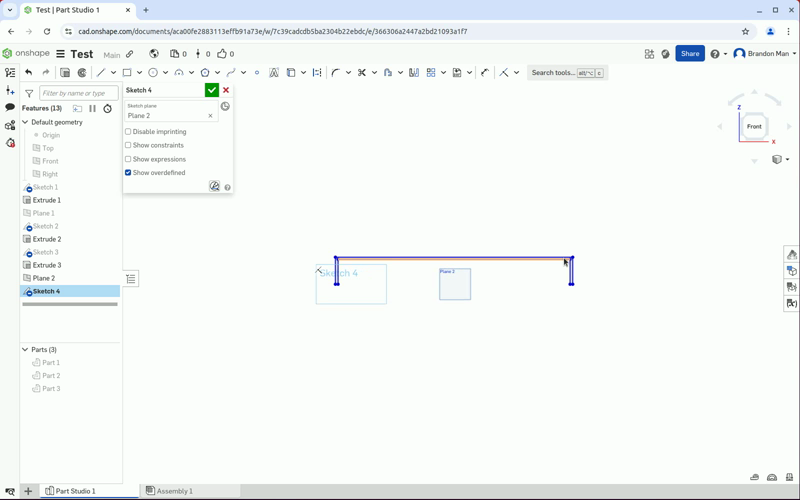
scroll(6)
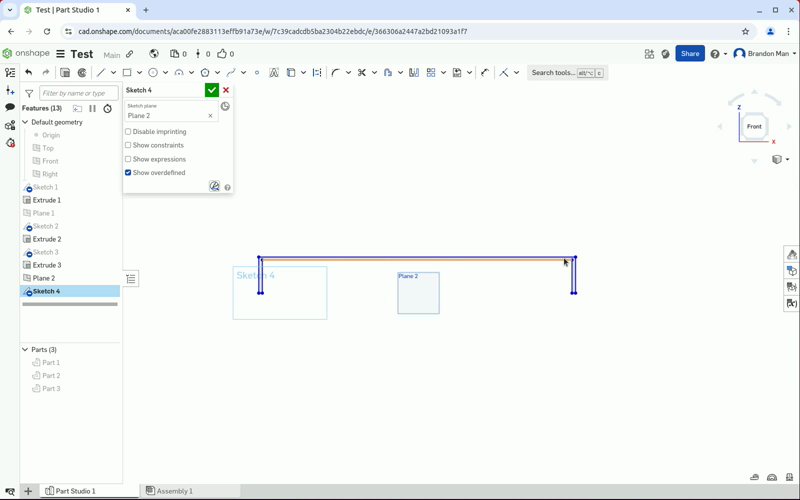
scroll(6)
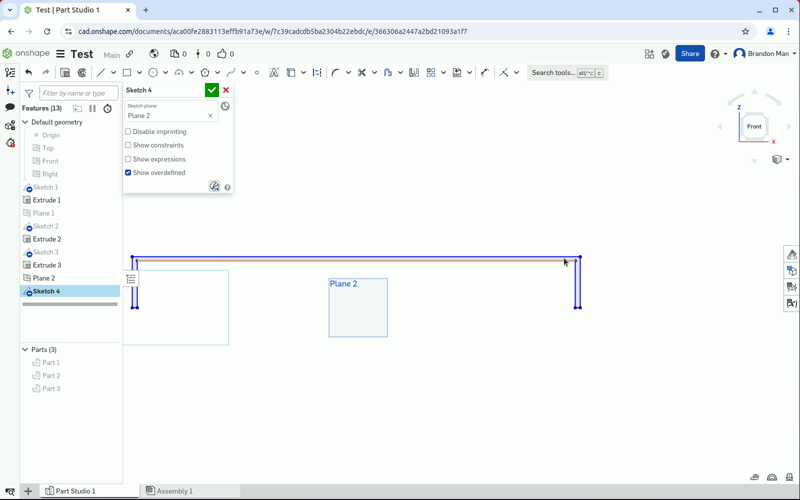
scroll(6)
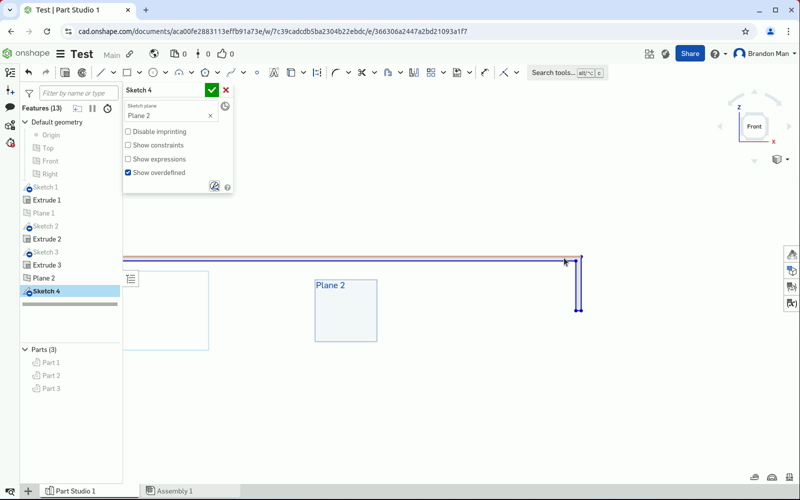
scroll(6)
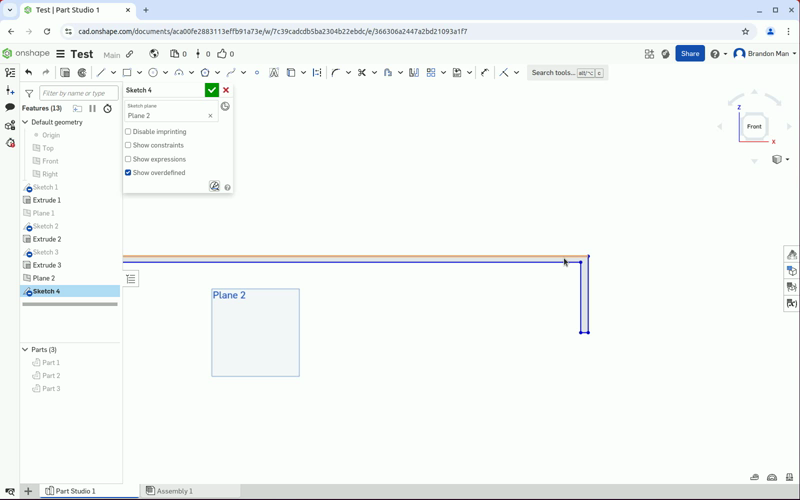
scroll(6)
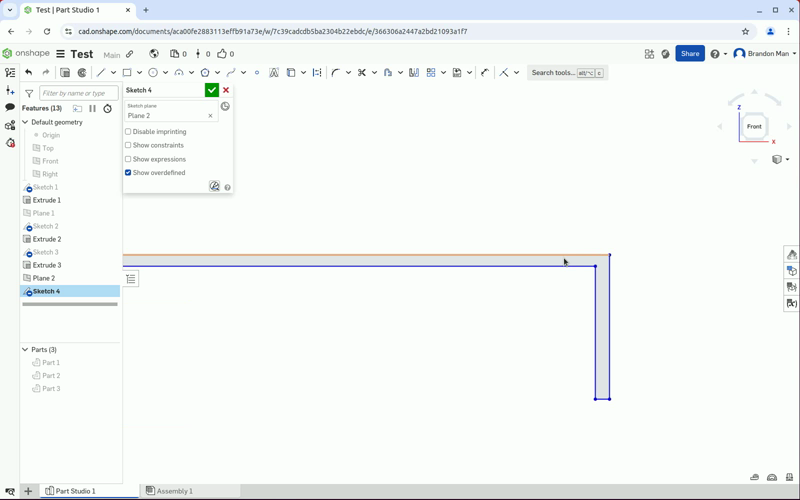
scroll(6)
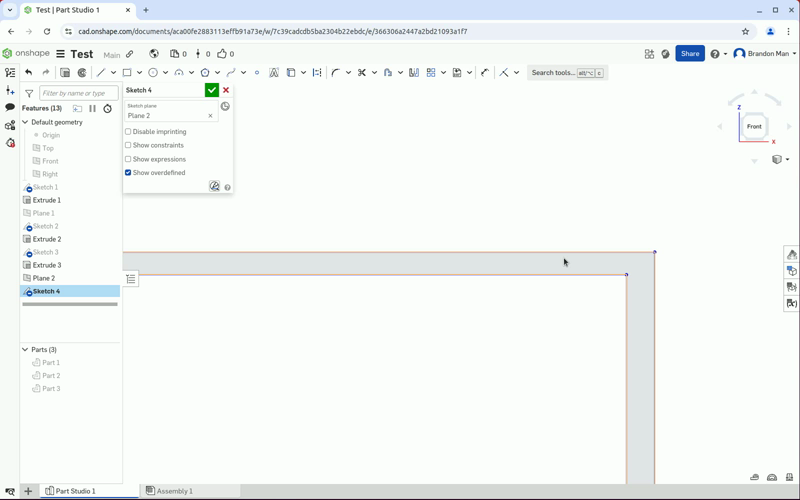
click(564, 257)
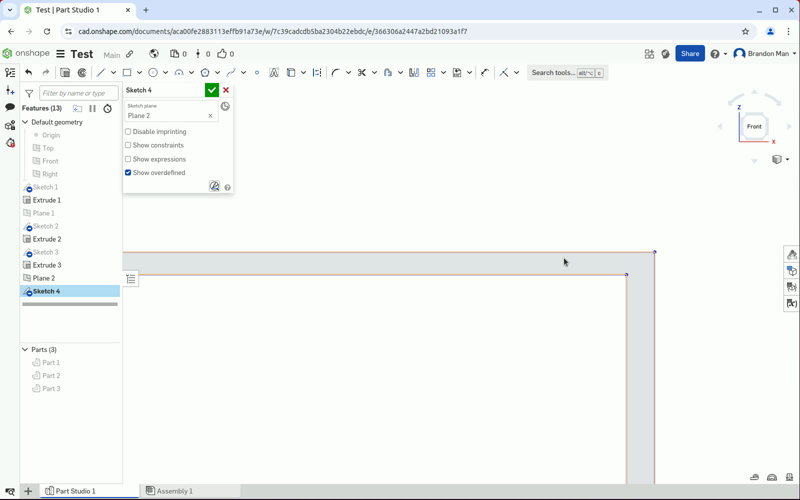
scroll(-6)
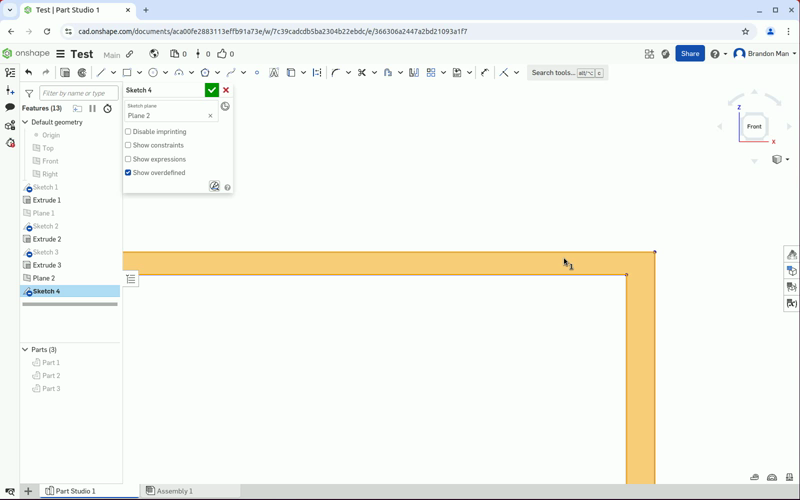
scroll(-6)
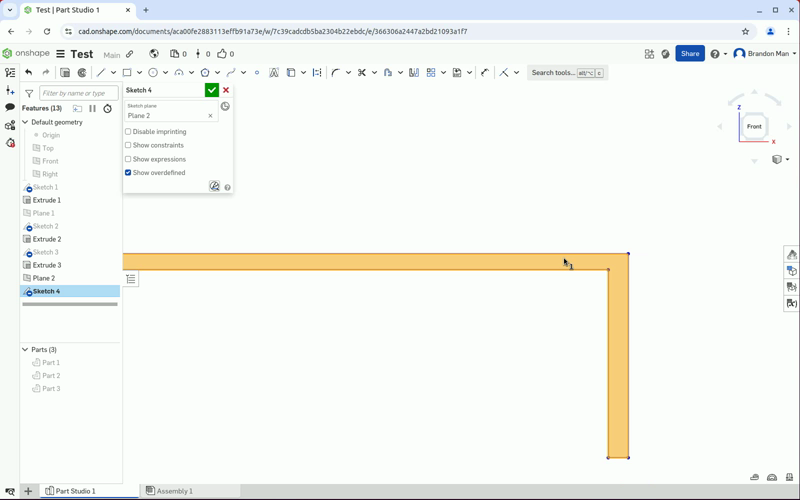
scroll(-6)
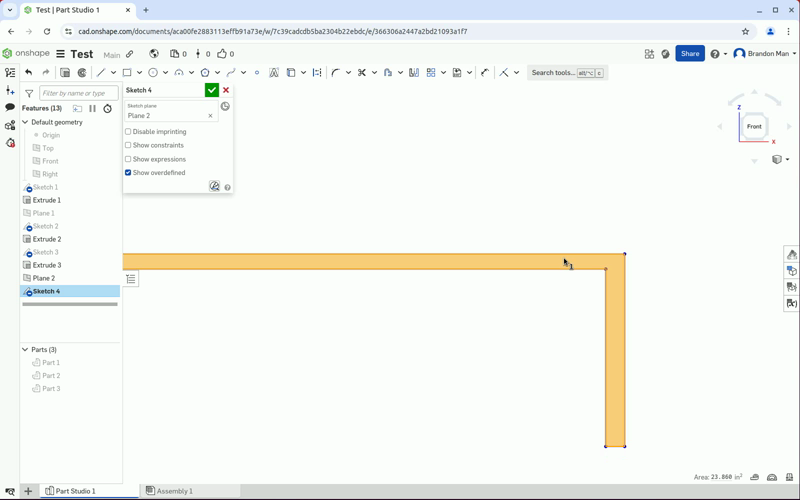
scroll(-6)
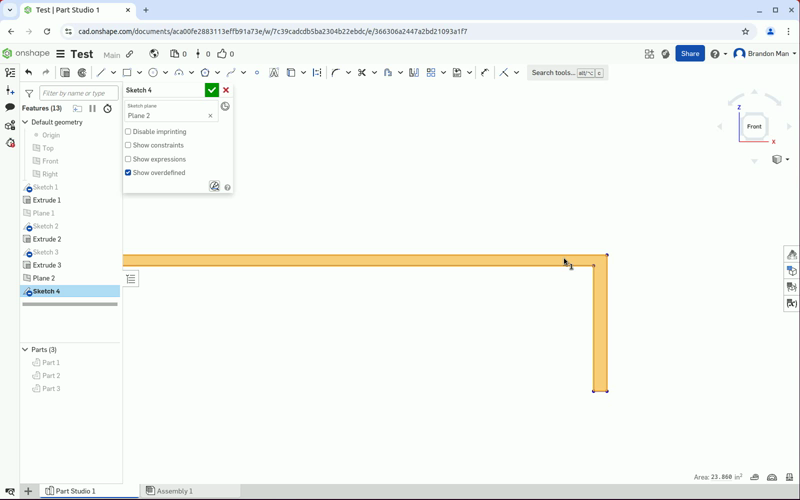
scroll(-6)
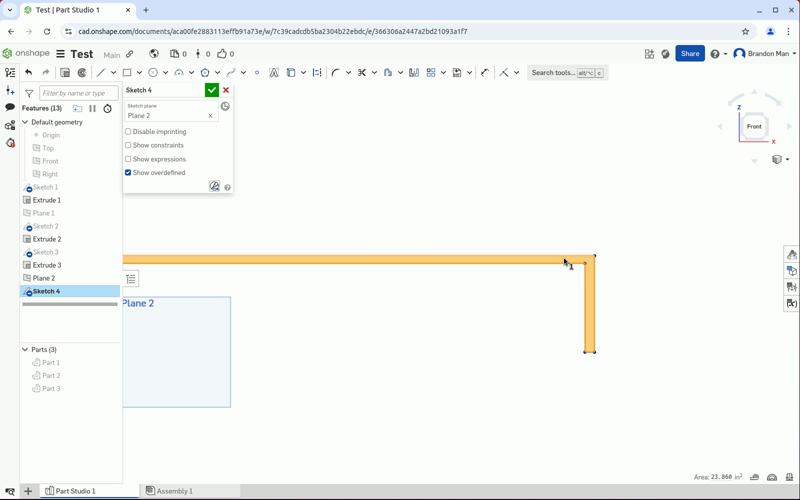
scroll(-6)
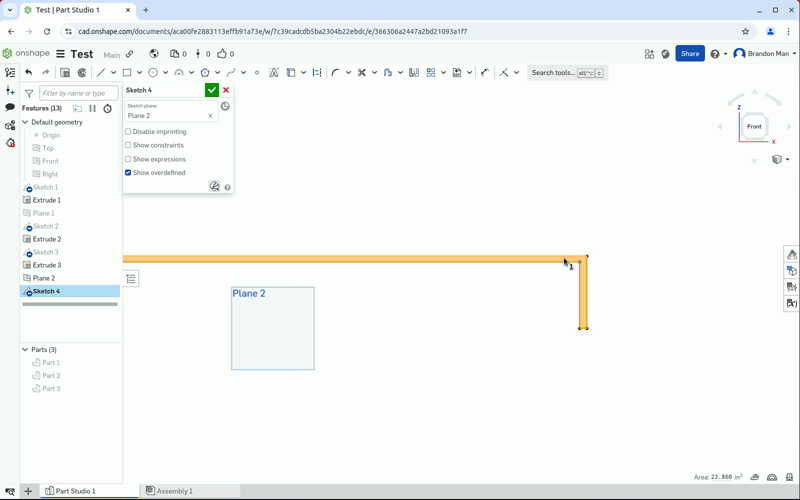
scroll(-6)
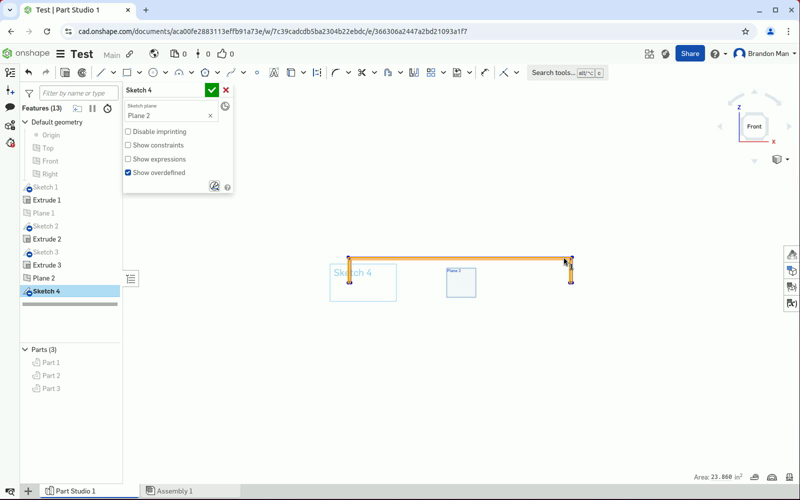
mouse_move(73, 352)
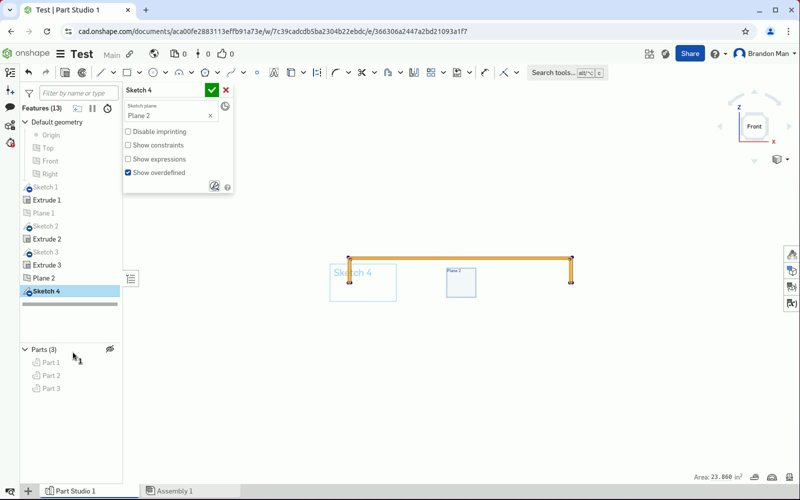
key(shift+y)
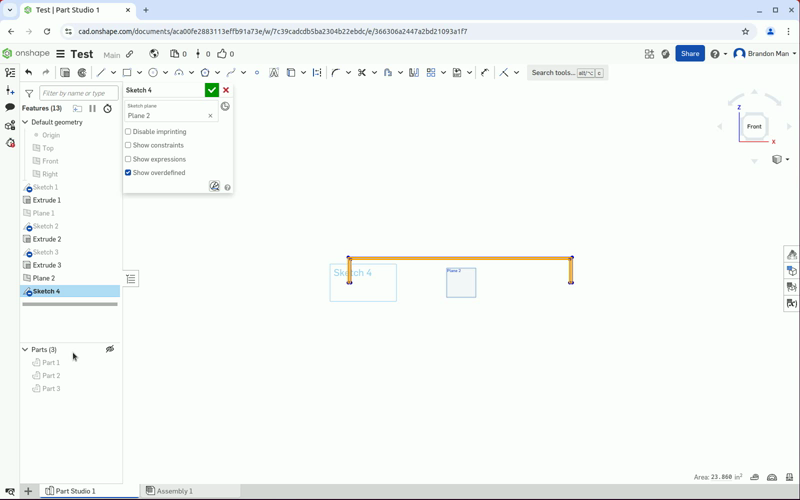
key(shift+e)
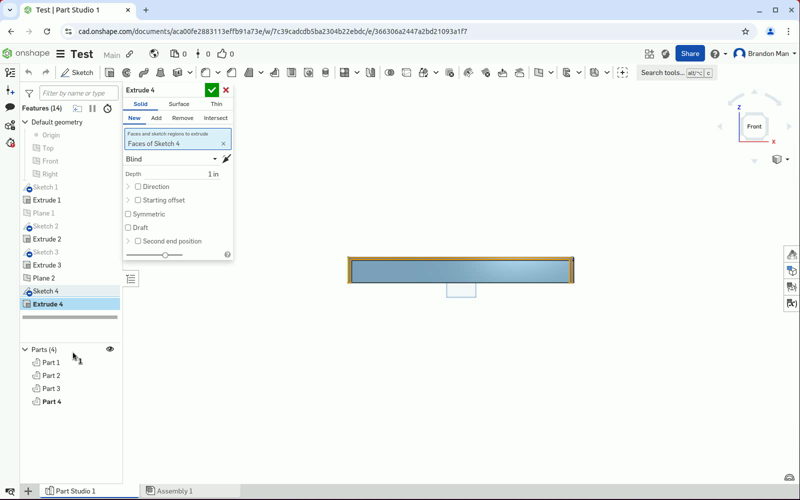
mouse_move(143, 106)
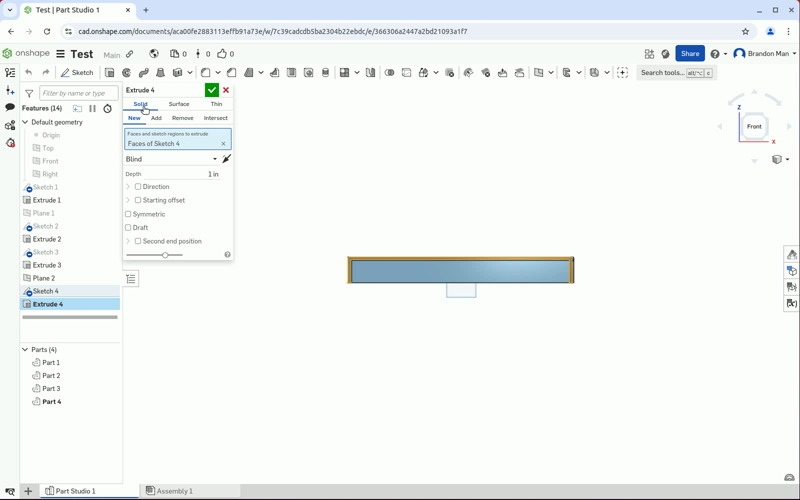
click(143, 106)
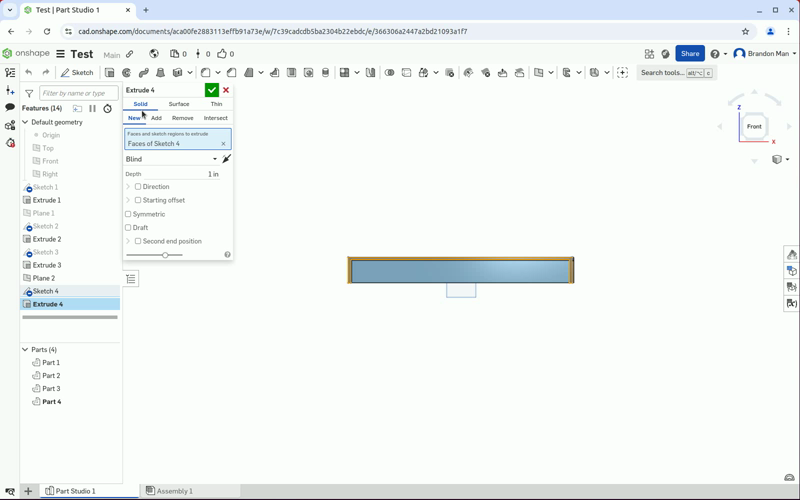
mouse_move(137, 120)
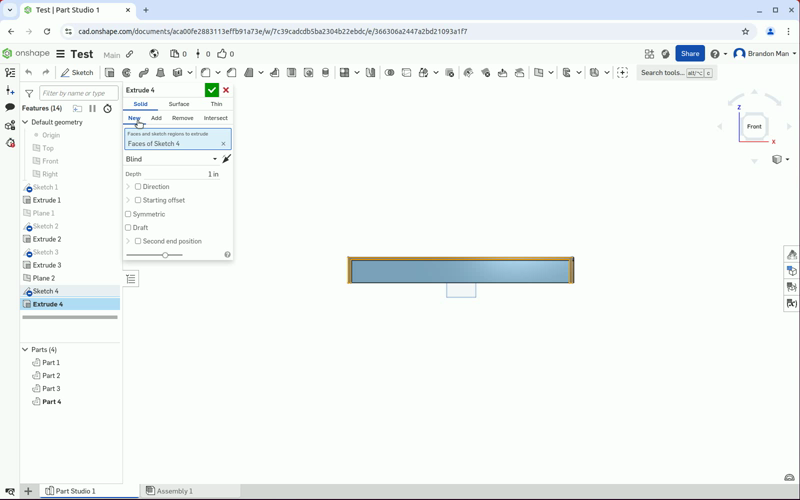
click(137, 120)
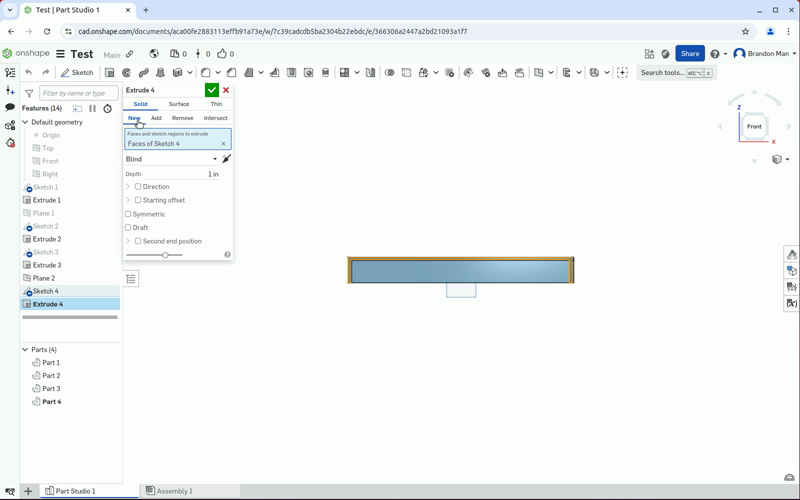
key(tab, 4)
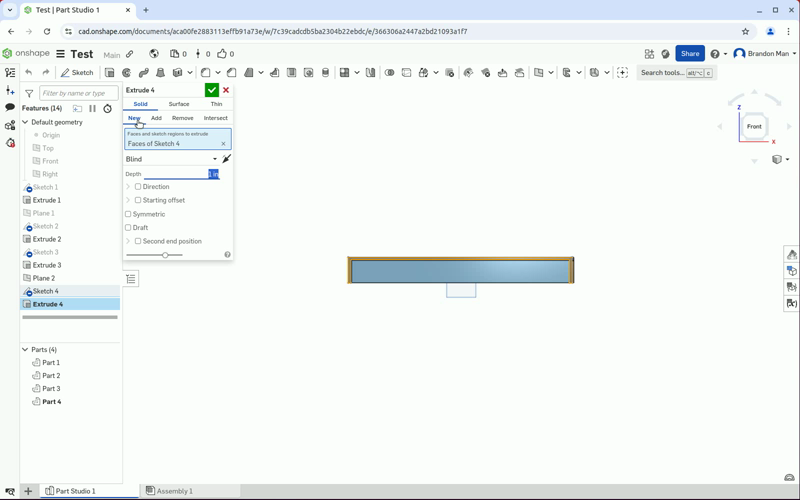
text(0.722)
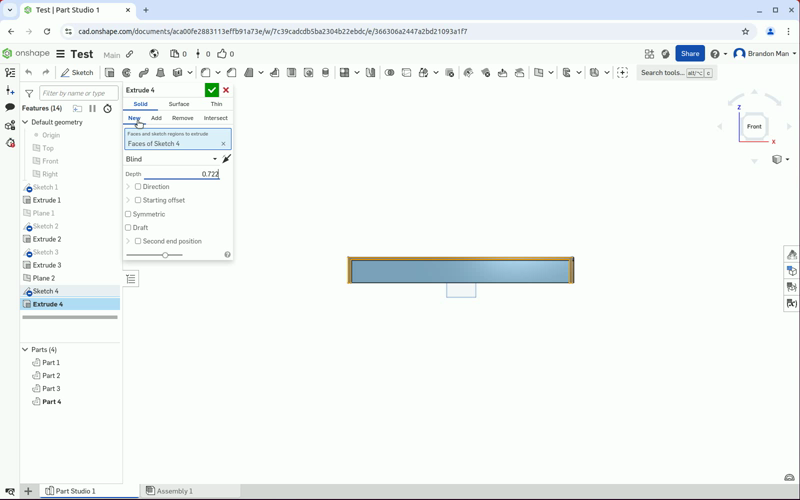
key(enter)
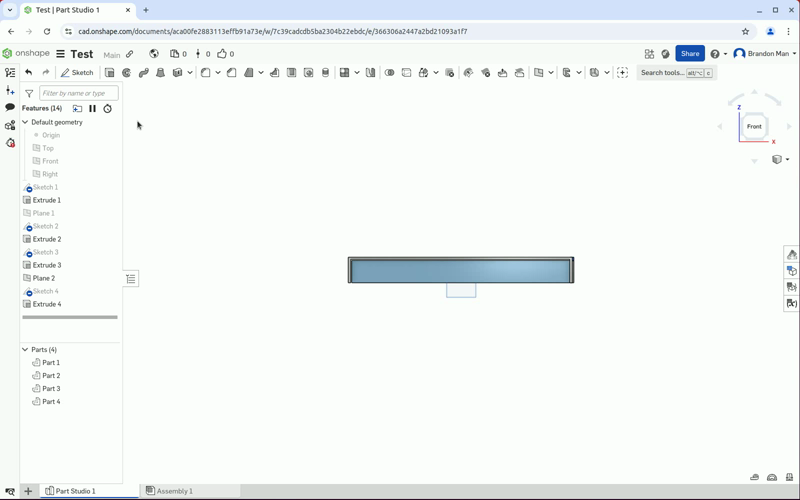
key(shift+h)
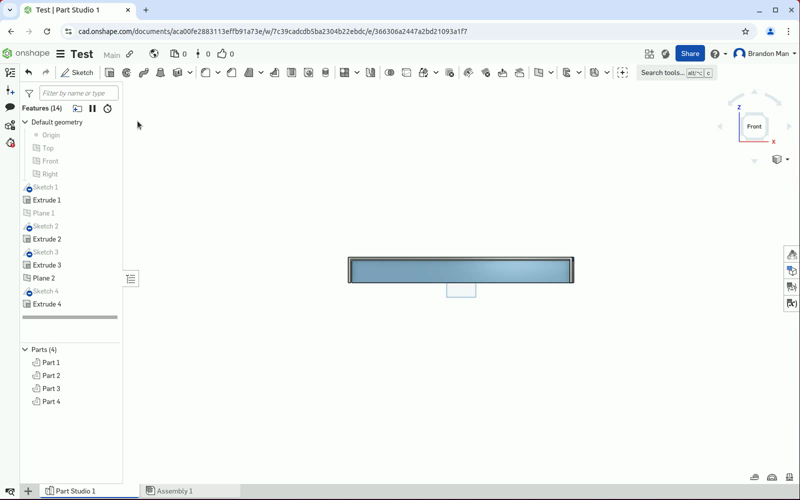
key(shift+h)
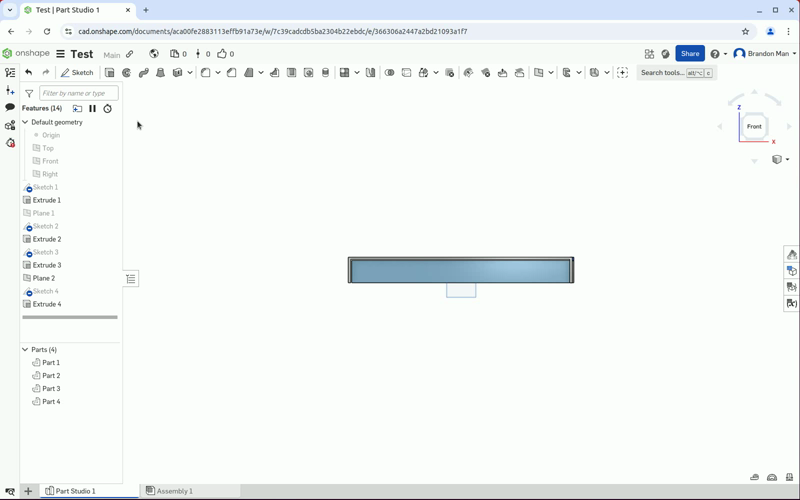
mouse_move(73, 189)
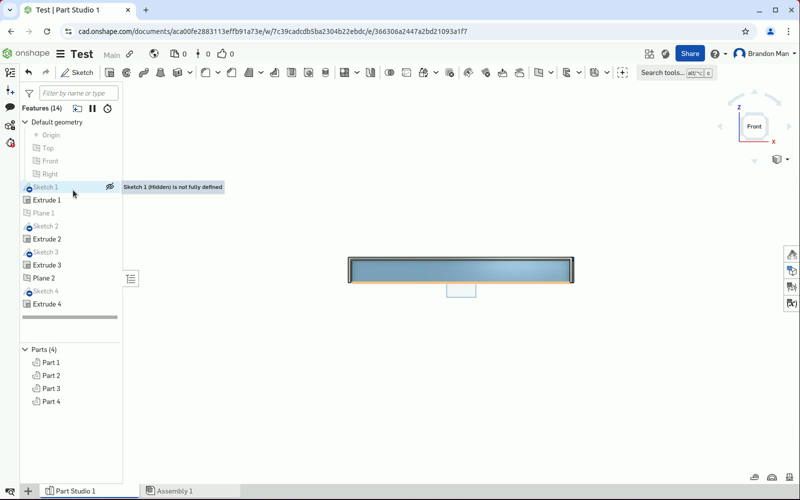
click(73, 189)
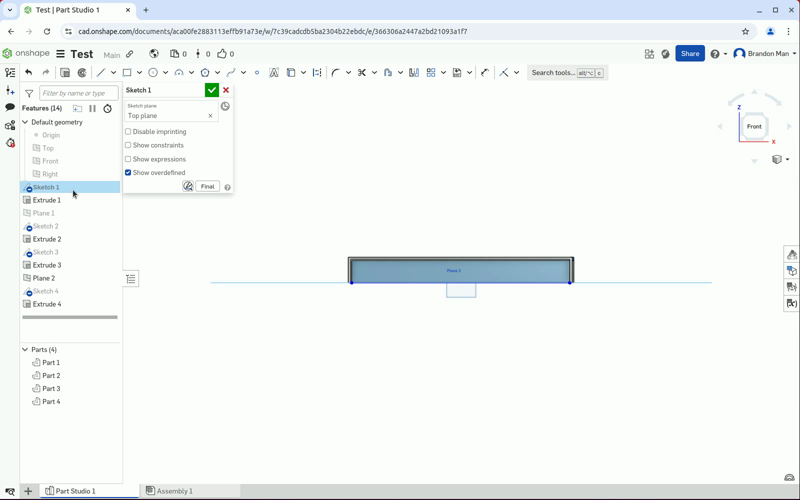
mouse_move(229, 92)
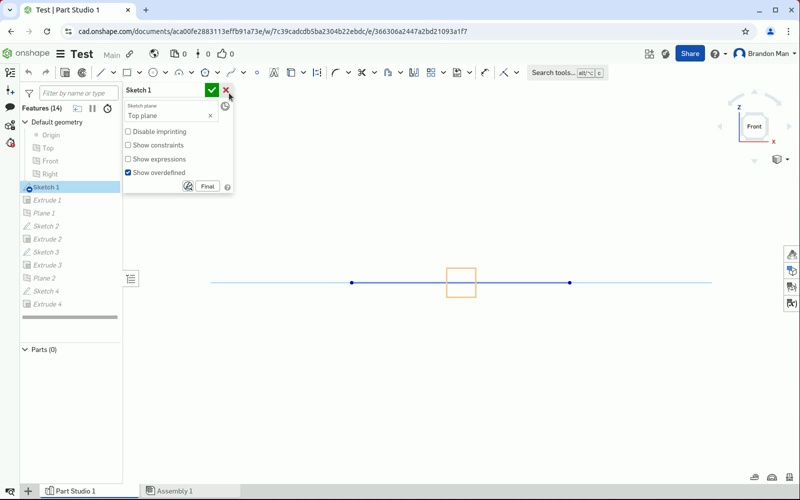
click(229, 92)
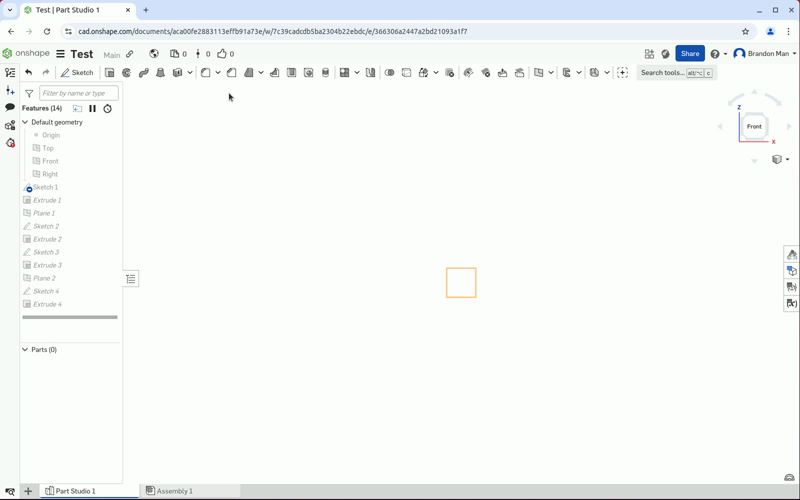
key(shift+s)
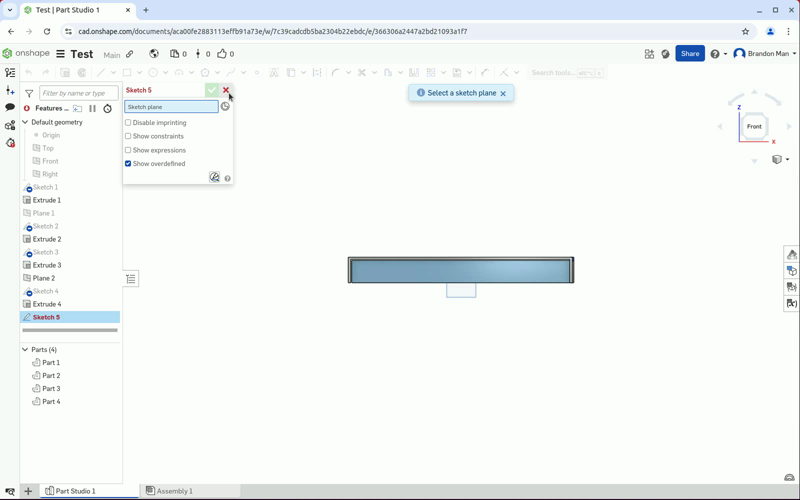
mouse_move(73, 280)
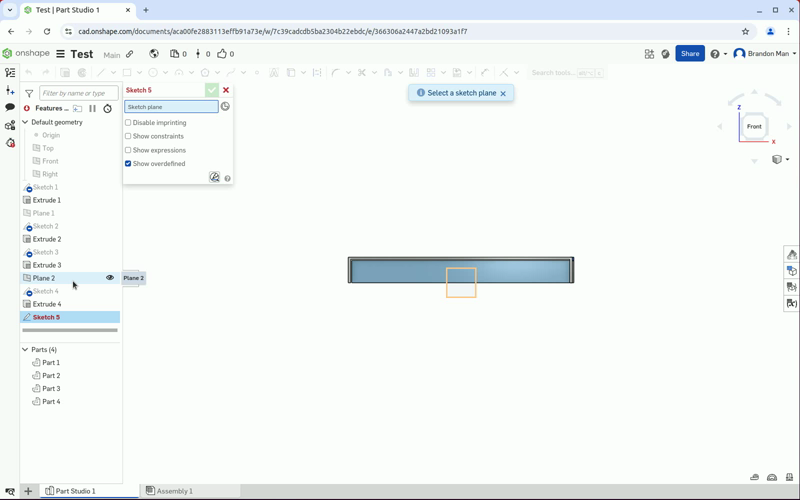
click(73, 280)
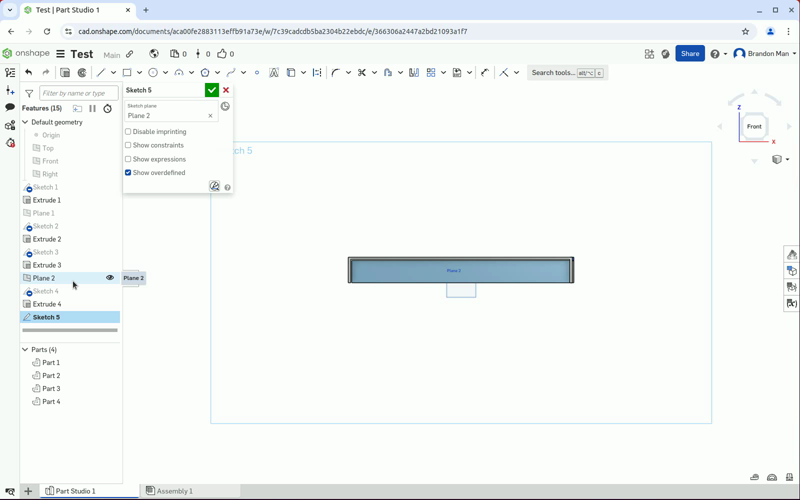
mouse_move(73, 352)
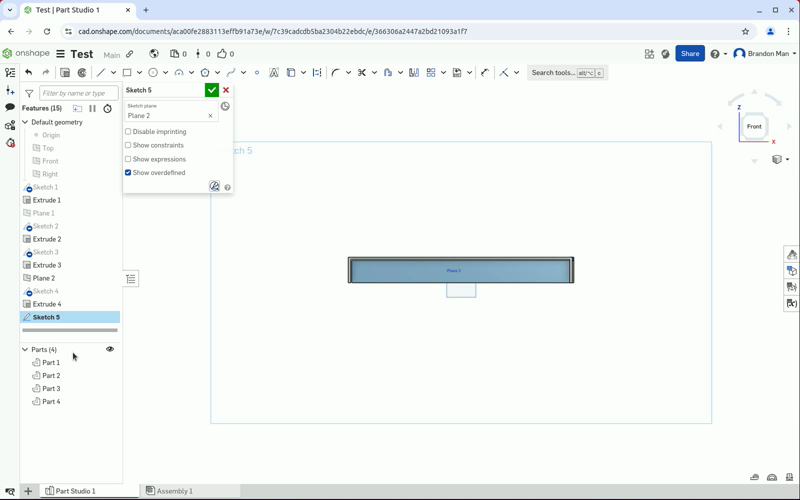
key(y)
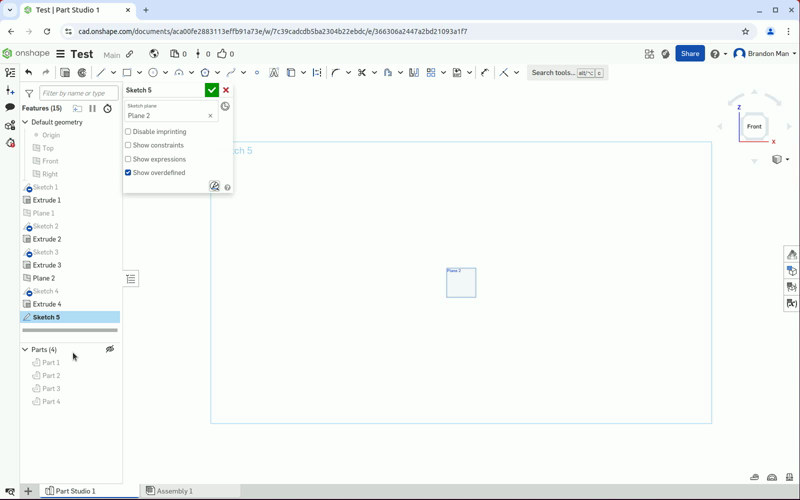
key(l)
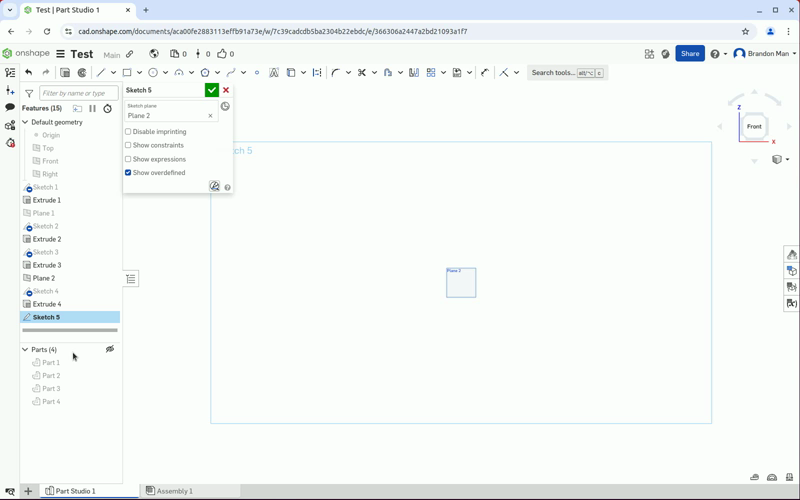
key_down(shift)
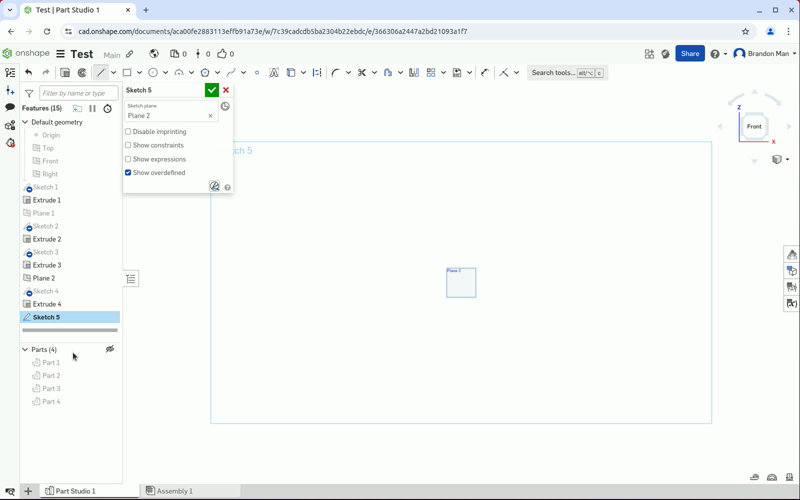
mouse_move(351, 282)
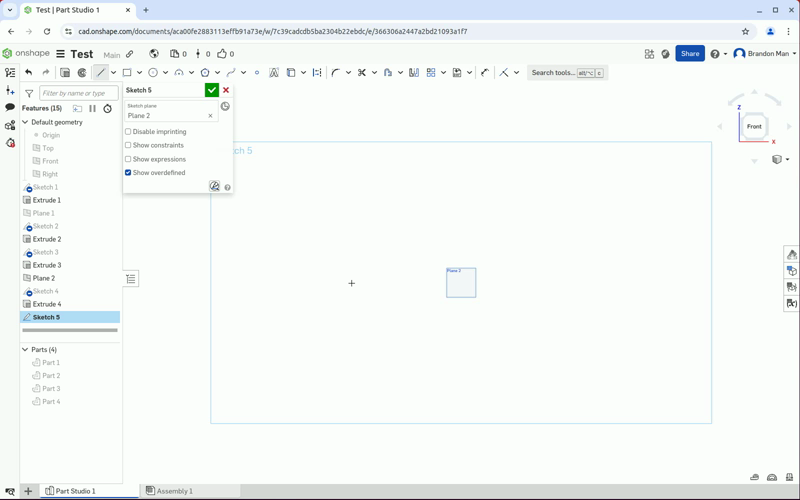
click(351, 282)
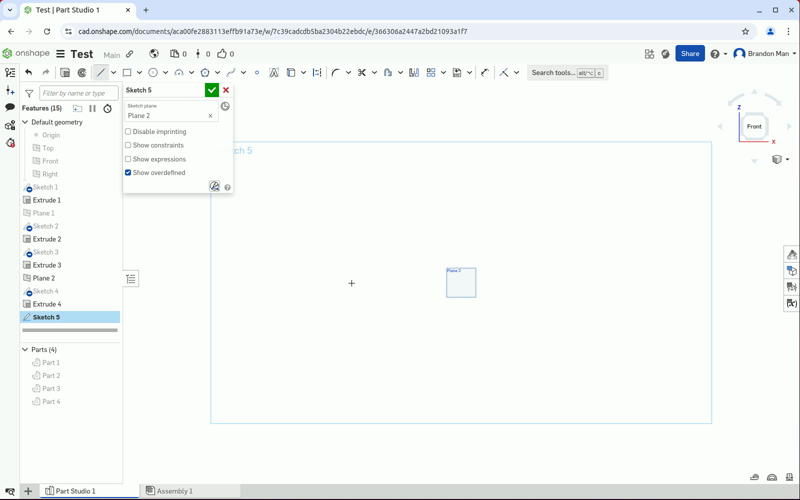
key_up(shift)
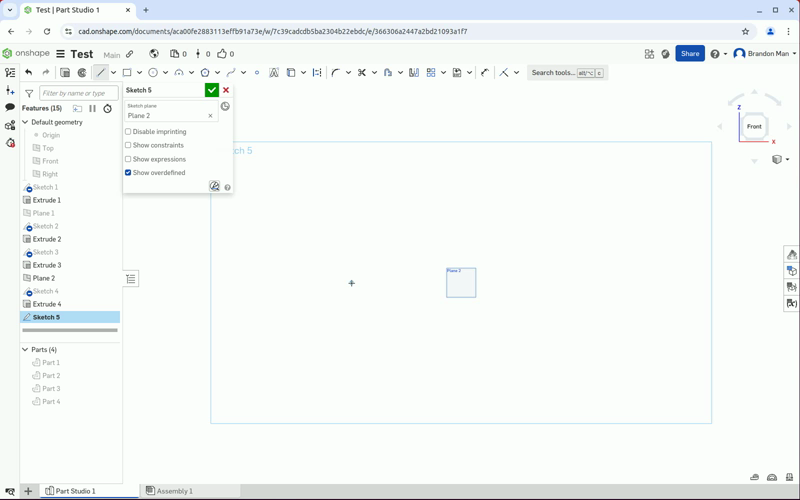
key_down(shift)
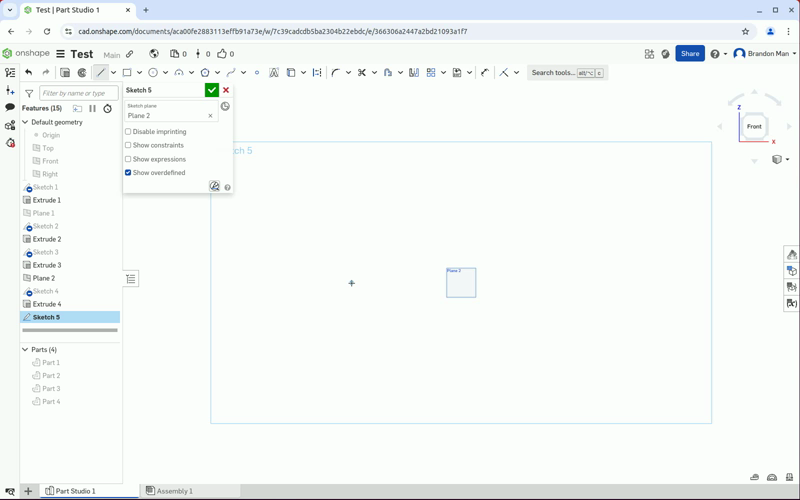
mouse_move(569, 282)
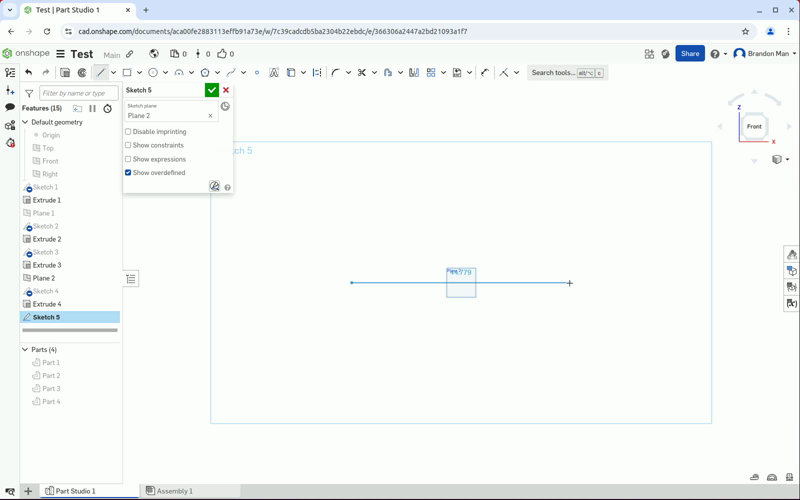
click(569, 282)
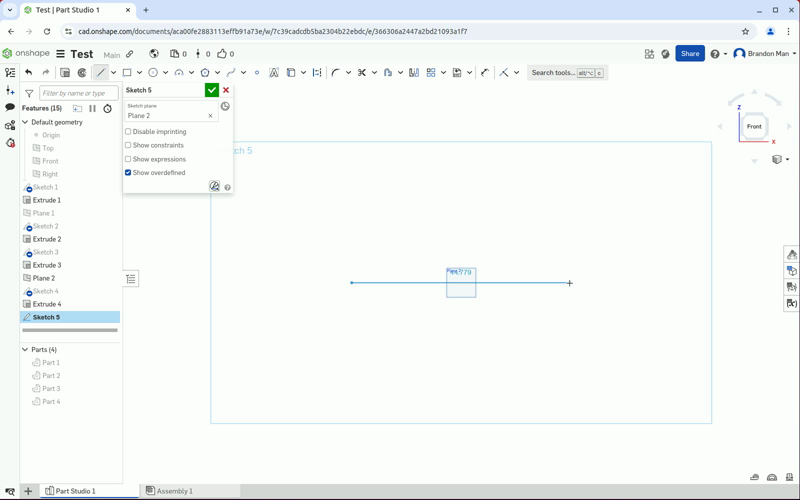
key_up(shift)
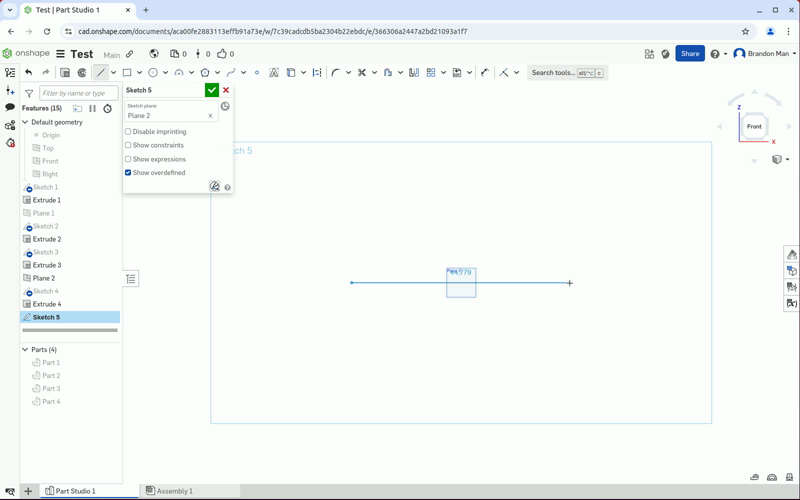
key_down(shift)
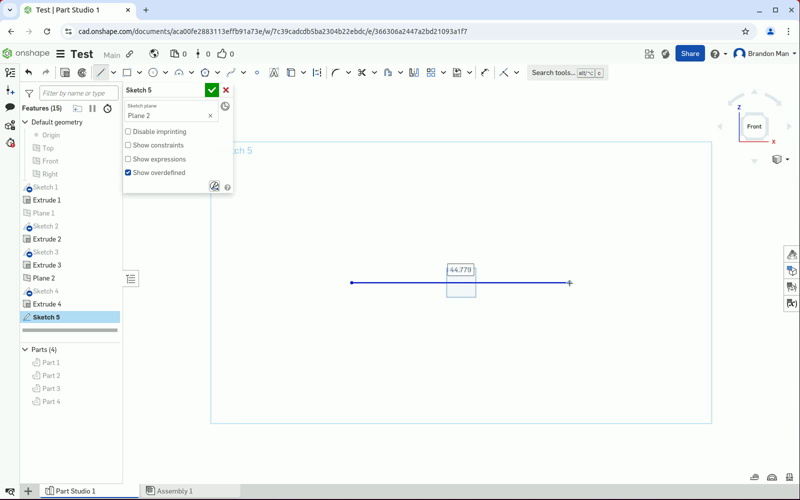
mouse_move(589, 282)
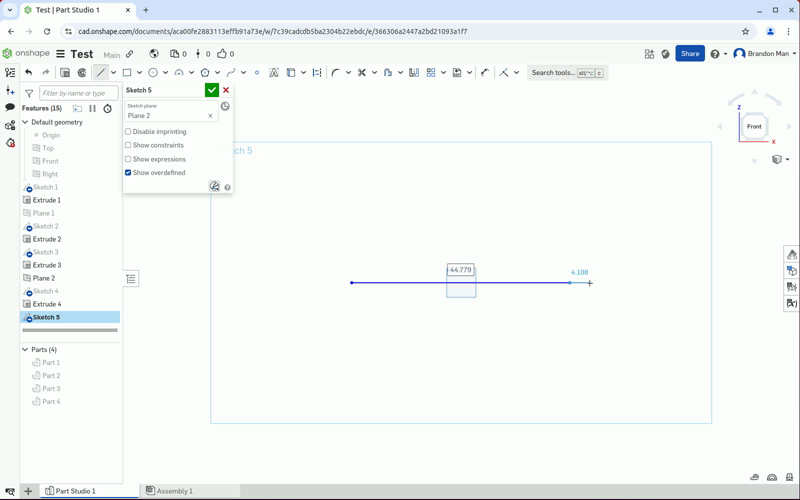
mouse_move(569, 260)
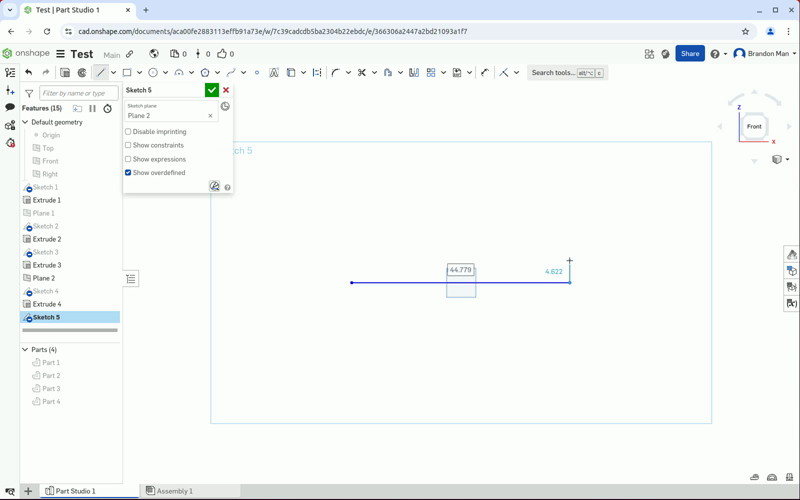
click(569, 260)
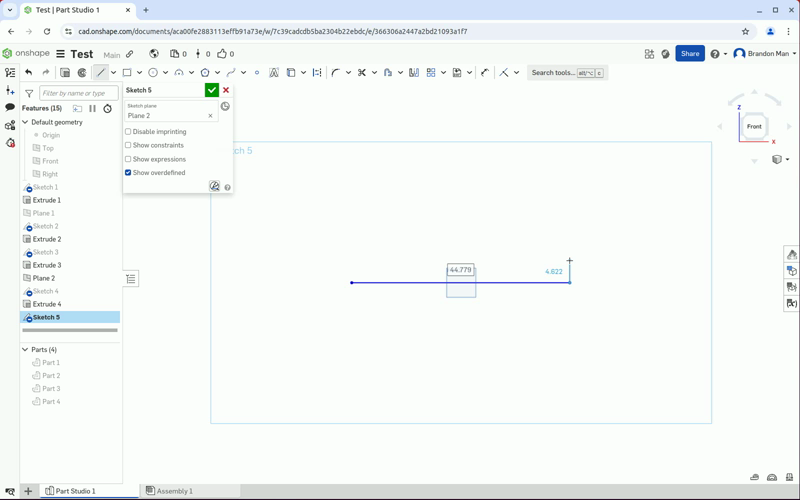
key_up(shift)
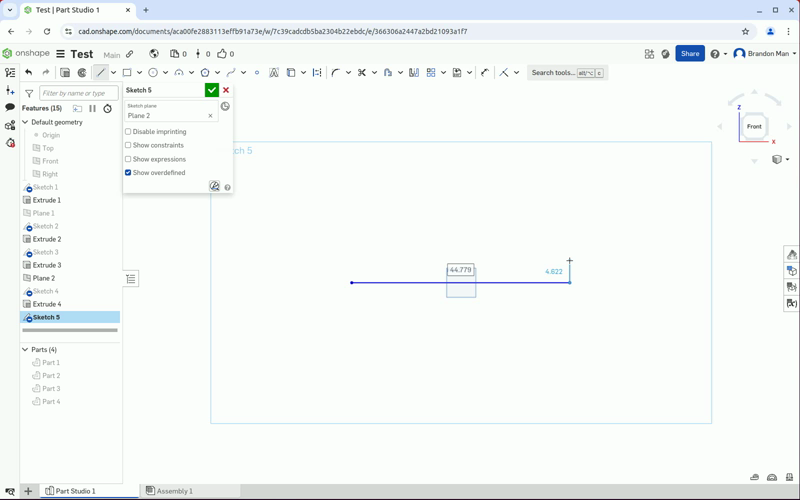
key_down(shift)
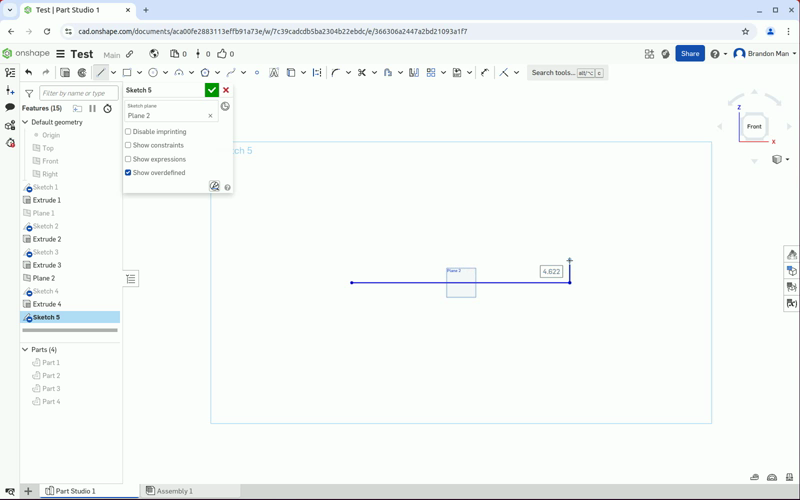
mouse_move(351, 260)
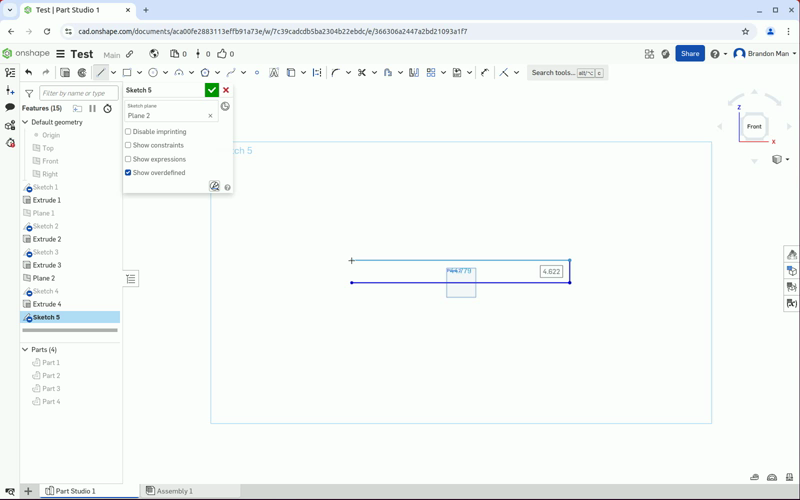
click(351, 260)
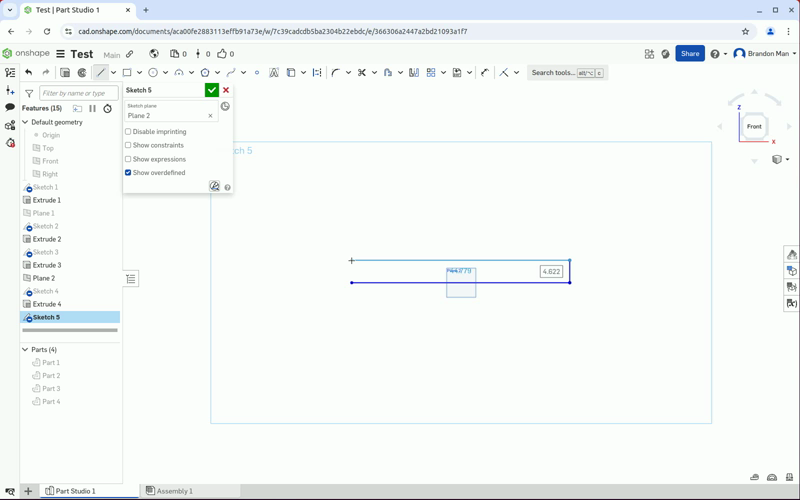
key_up(shift)
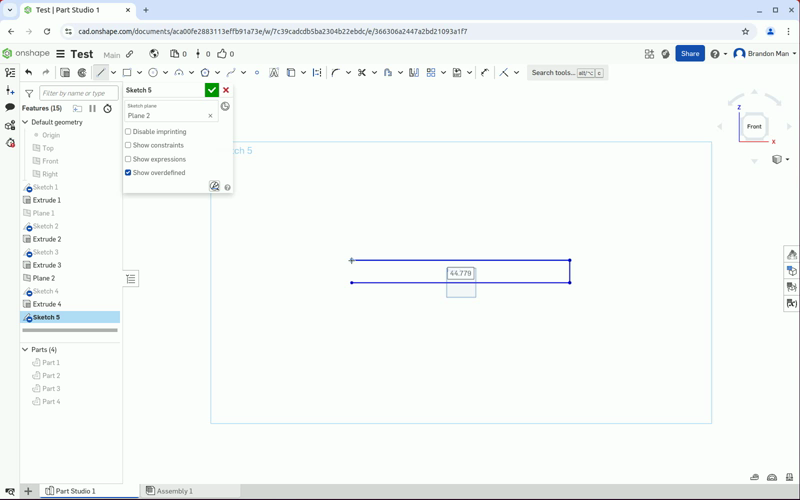
mouse_move(381, 260)
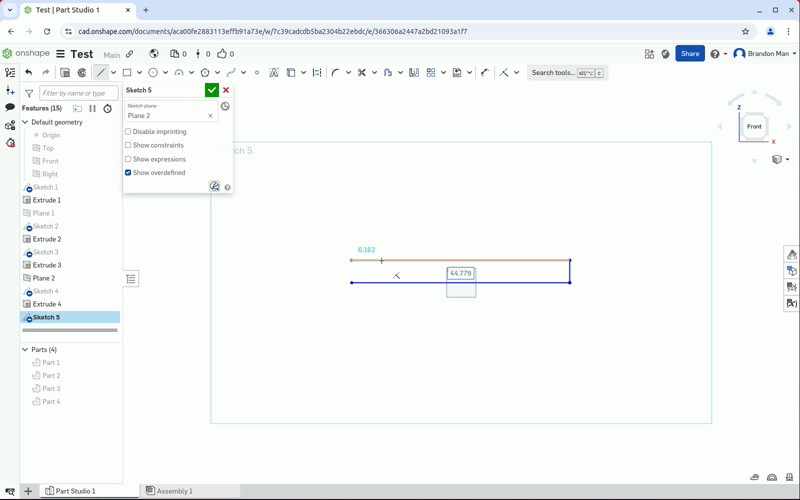
key_down(shift)
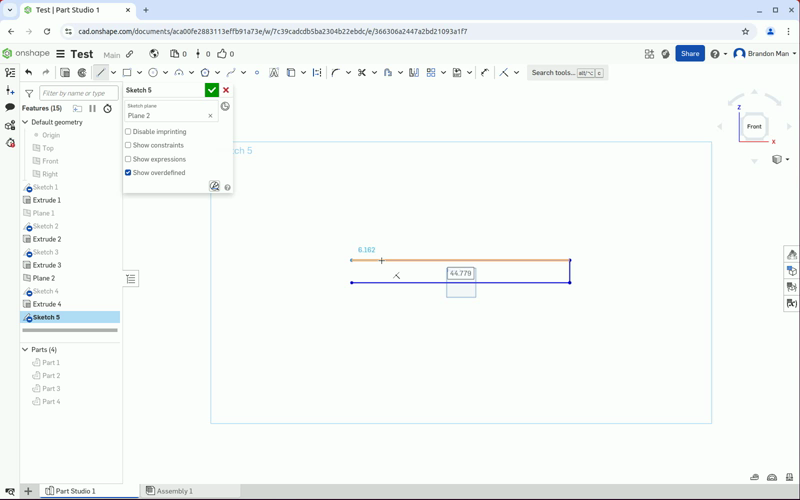
mouse_move(351, 282)
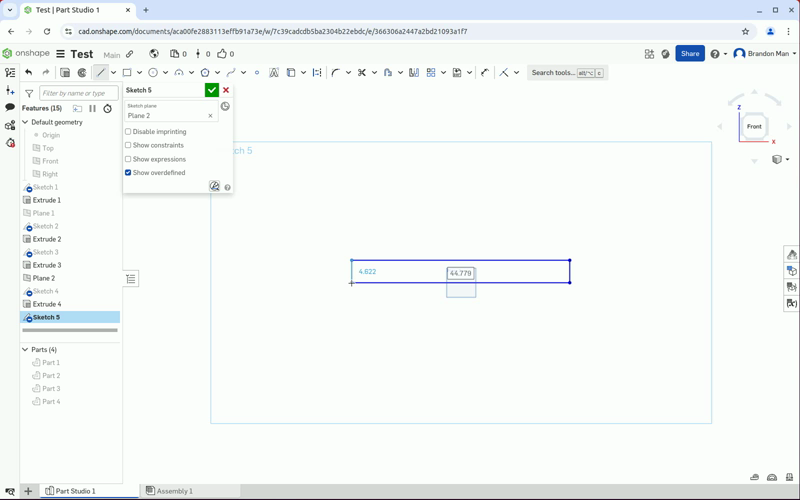
key_up(shift)
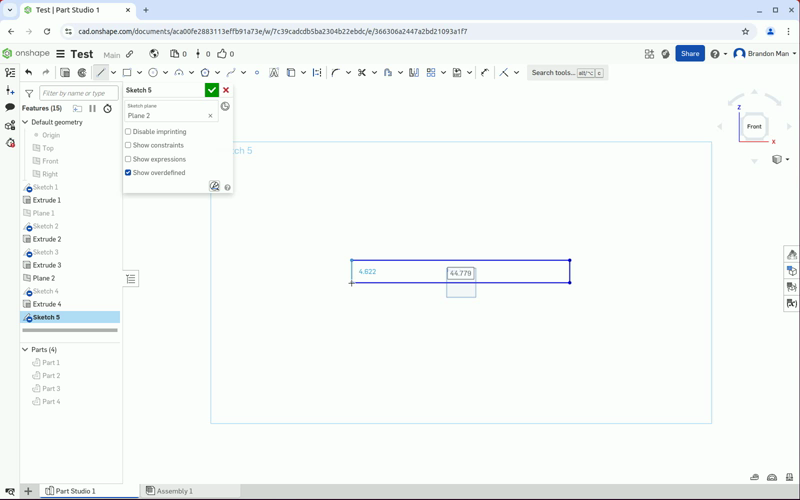
click(351, 282)
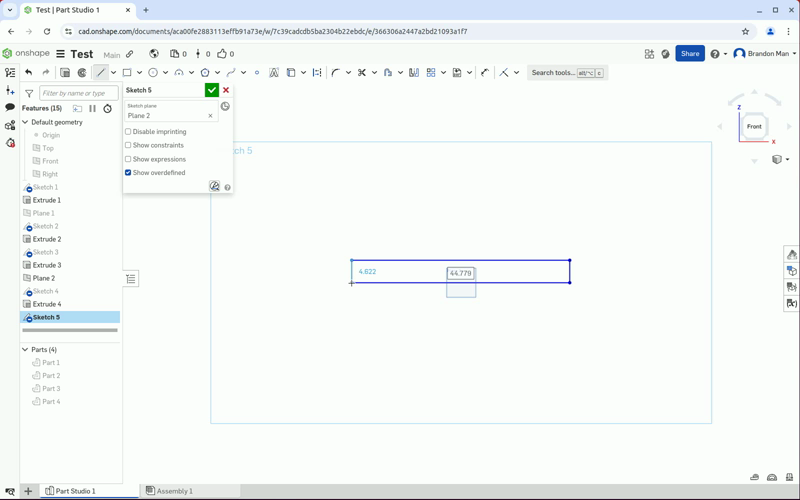
key(esc)
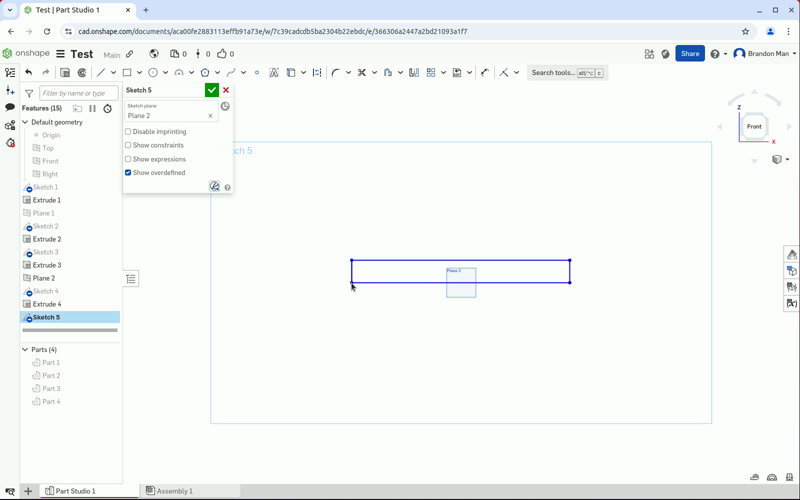
mouse_move(481, 264)
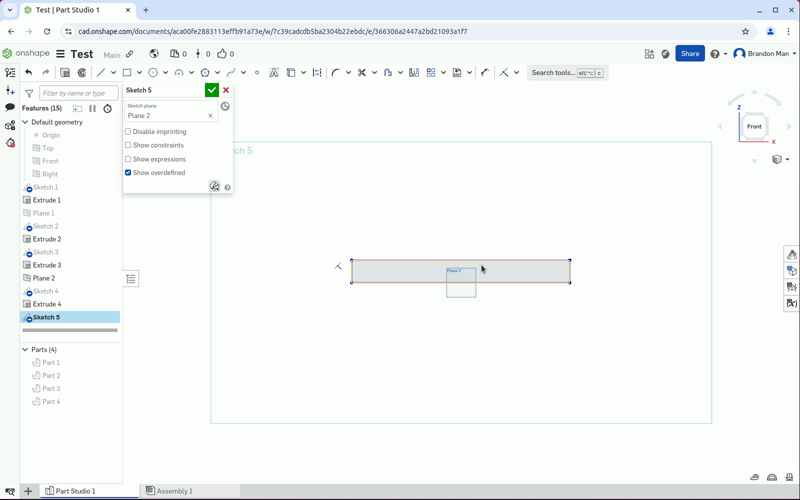
click(481, 264)
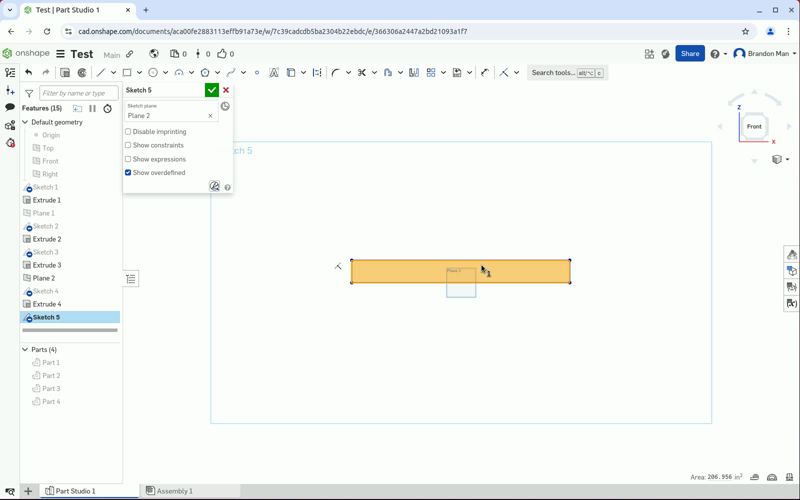
mouse_move(73, 352)
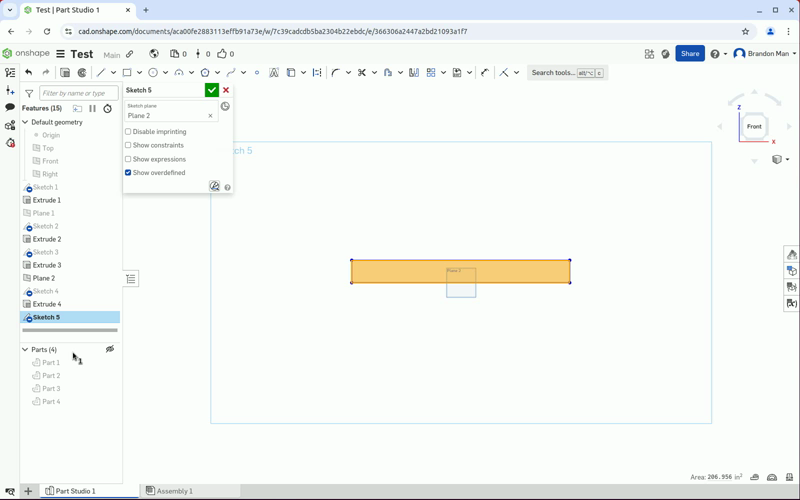
key(shift+y)
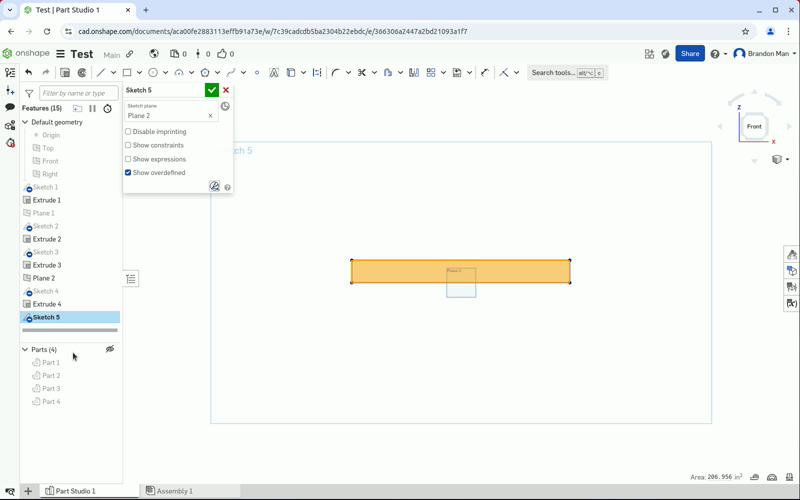
key(shift+e)
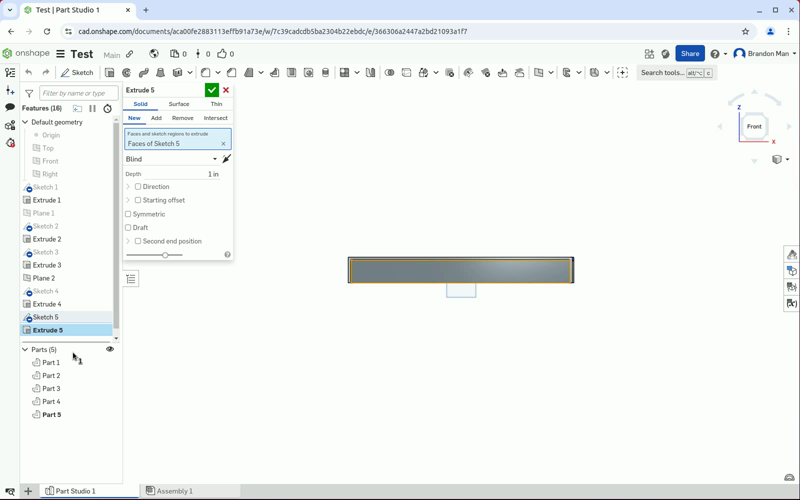
mouse_move(143, 106)
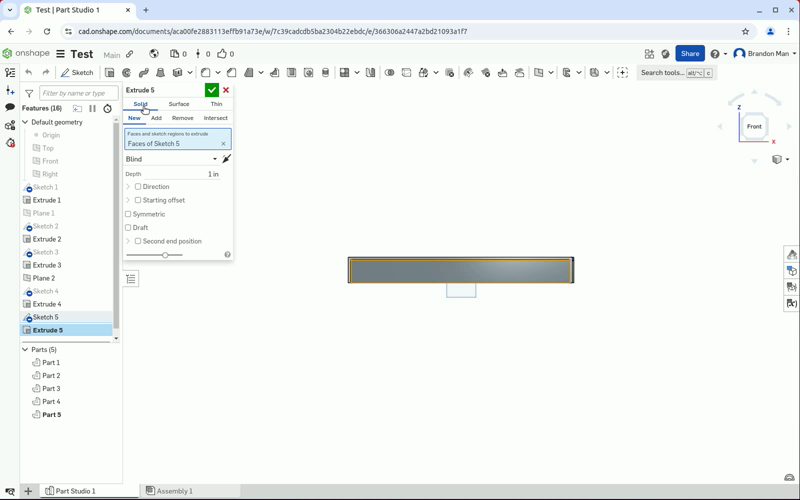
click(143, 106)
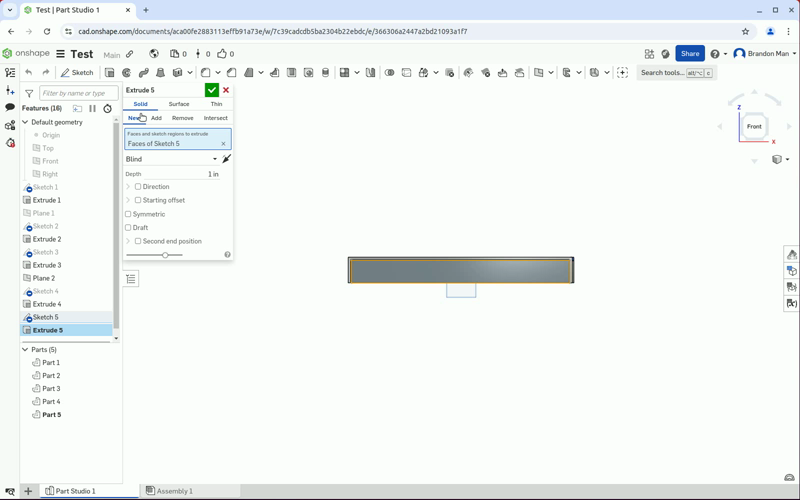
mouse_move(137, 120)
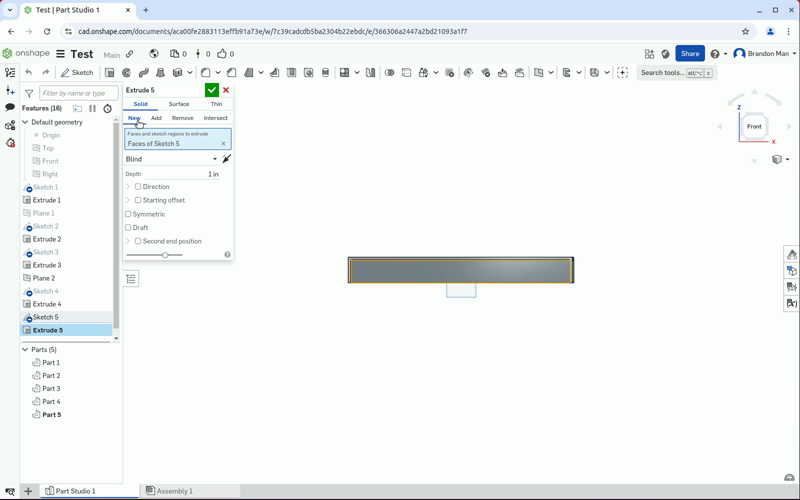
click(137, 120)
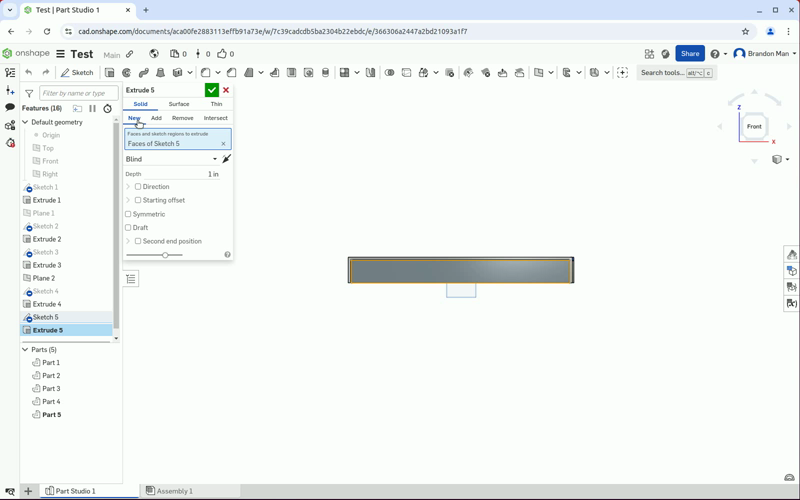
key(tab, 4)
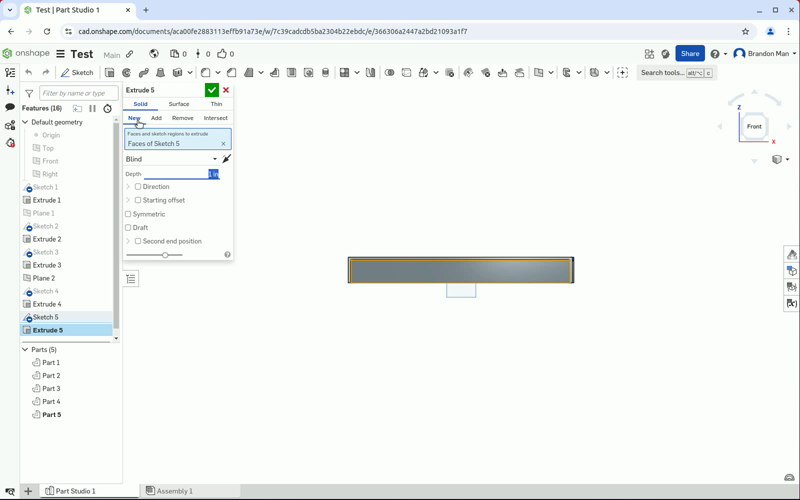
text(0.722)
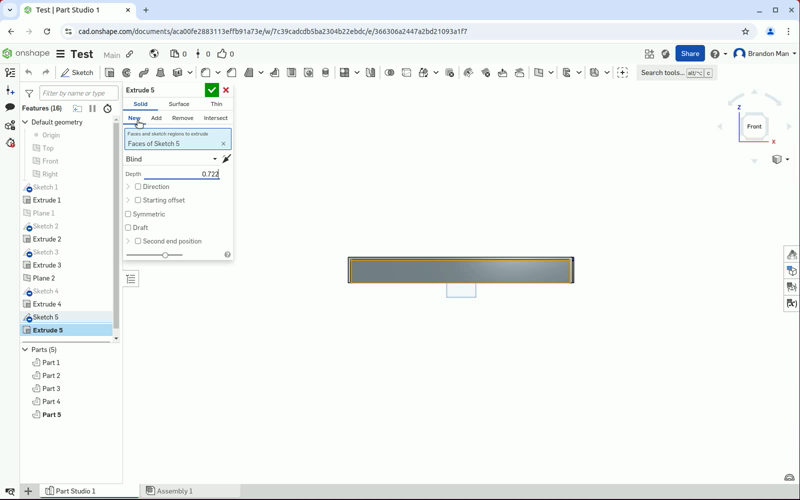
key(enter)
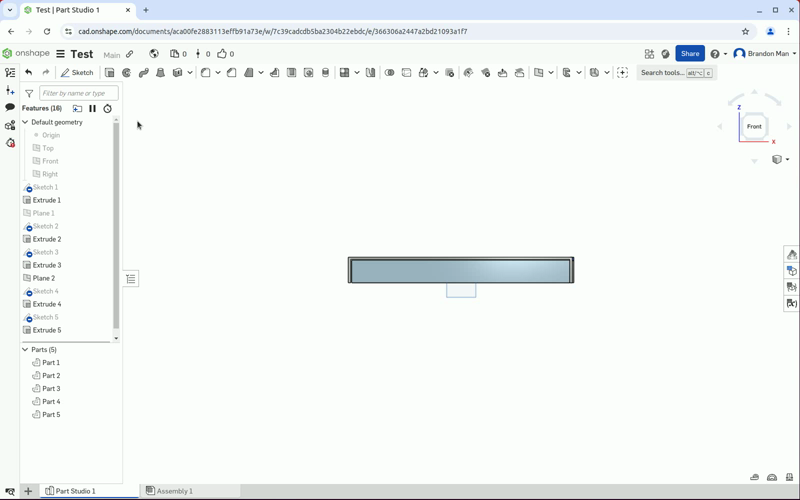
key(shift+h)
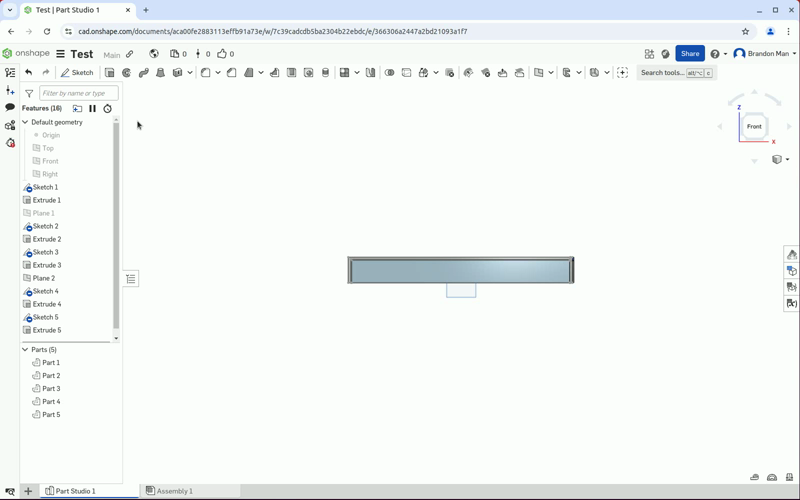
key(shift+h)
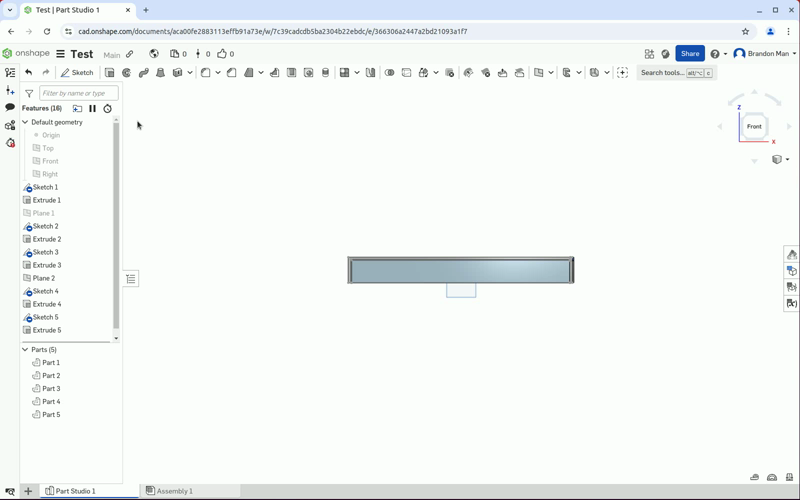
key(shift+7)
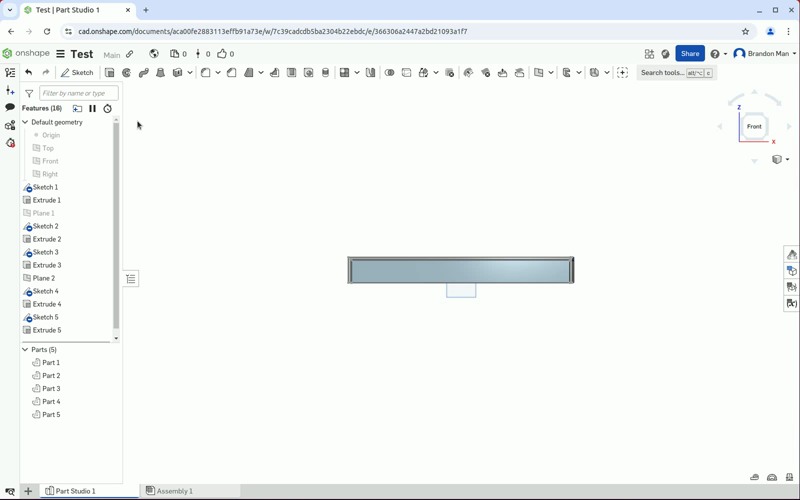
key(left, 2)
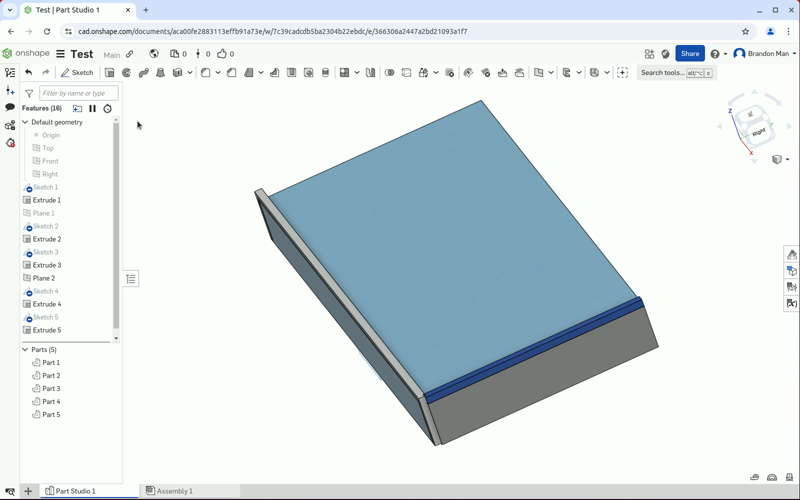
key(down, 2)
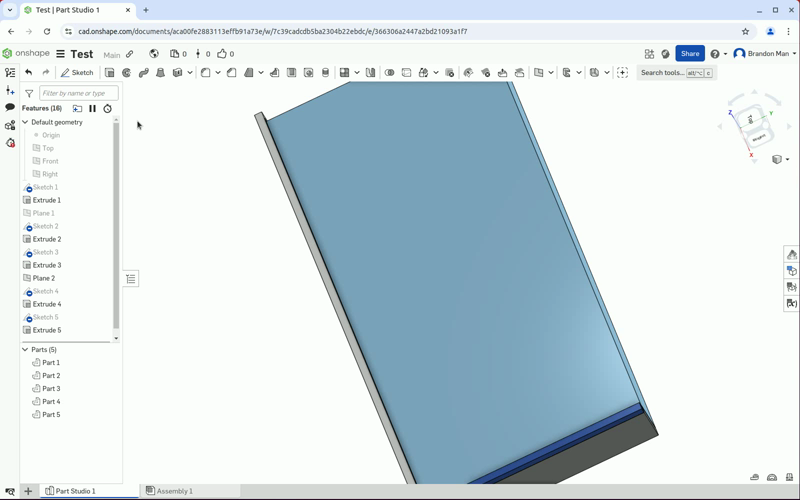
key(up, 2)
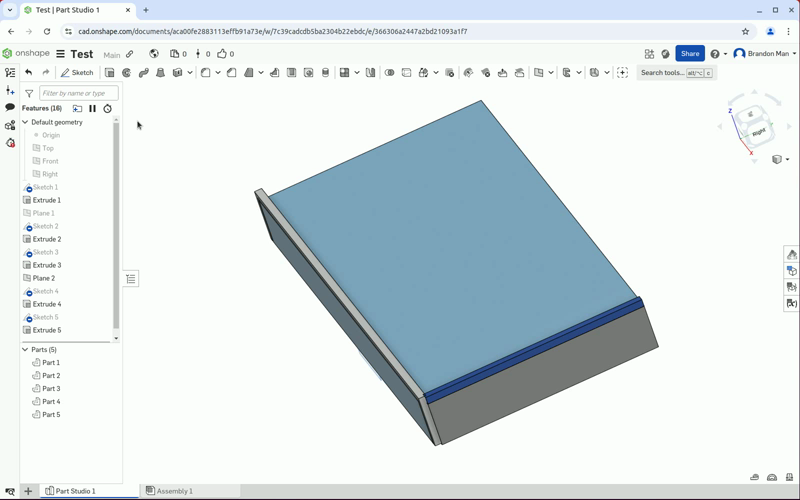
key(right, 2)
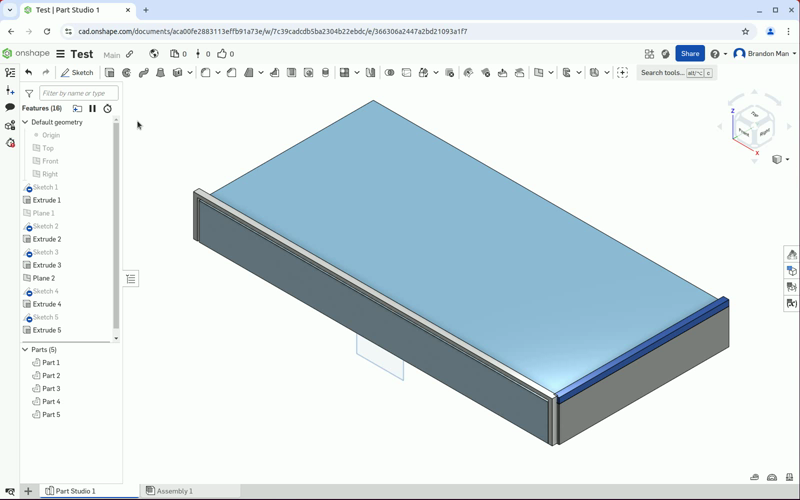
mouse_move(69, 189)
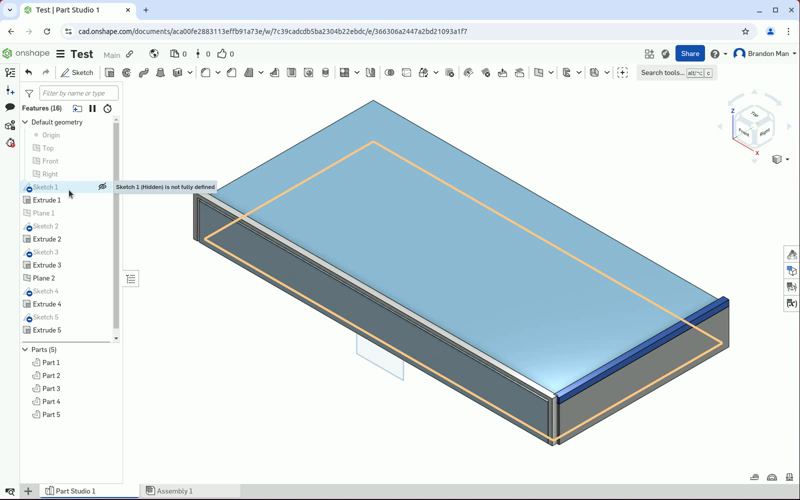
click(69, 189)